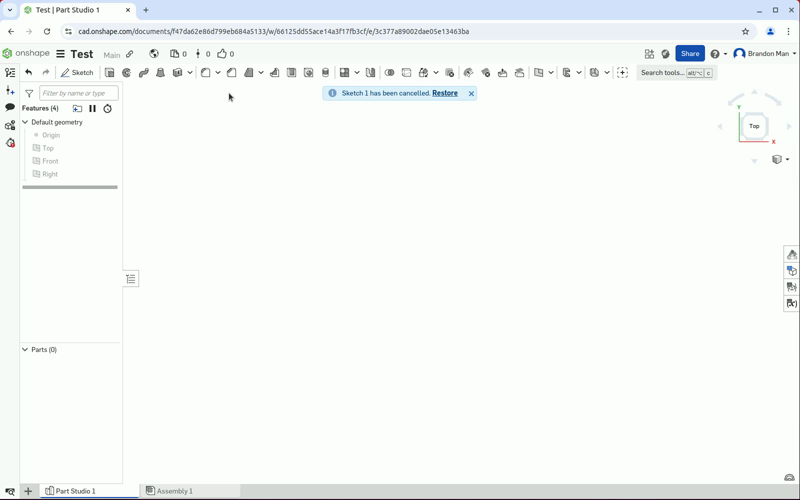
key(shift+h)
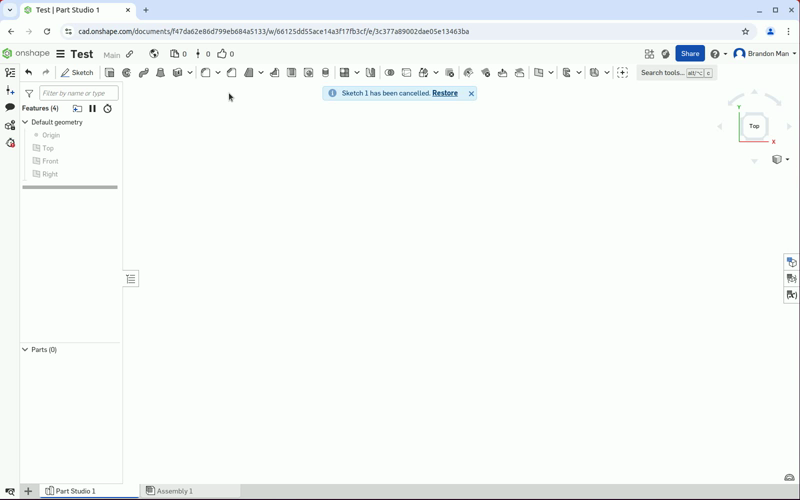
key(shift+s)
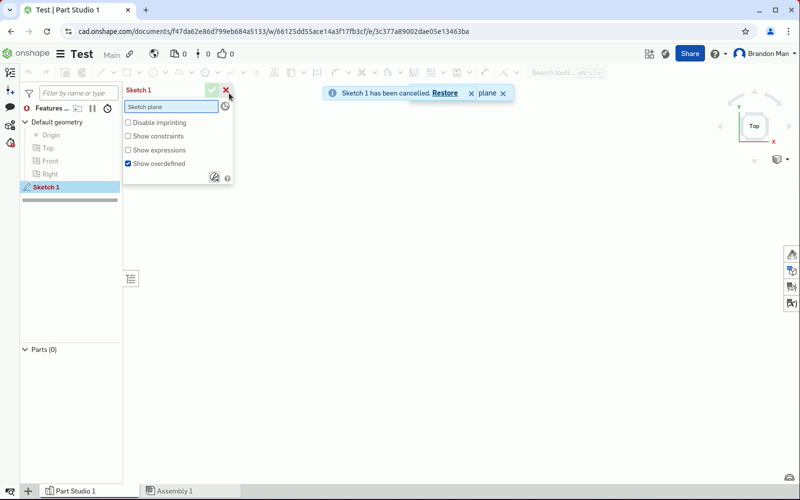
mouse_move(73, 150)
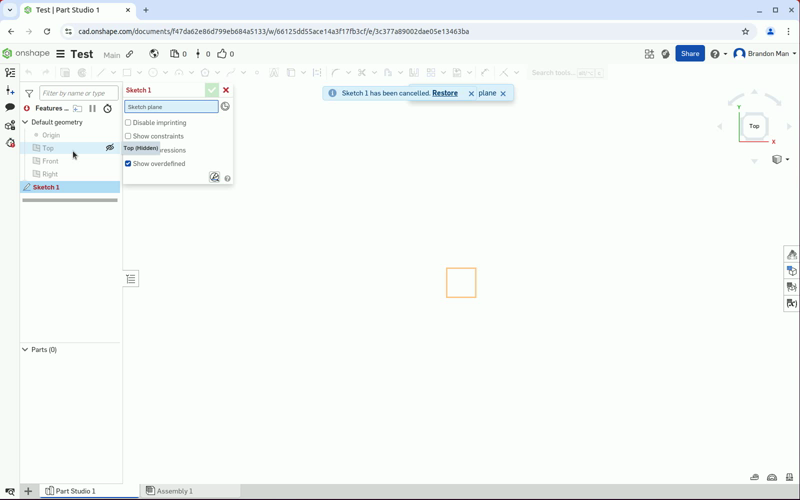
click(73, 150)
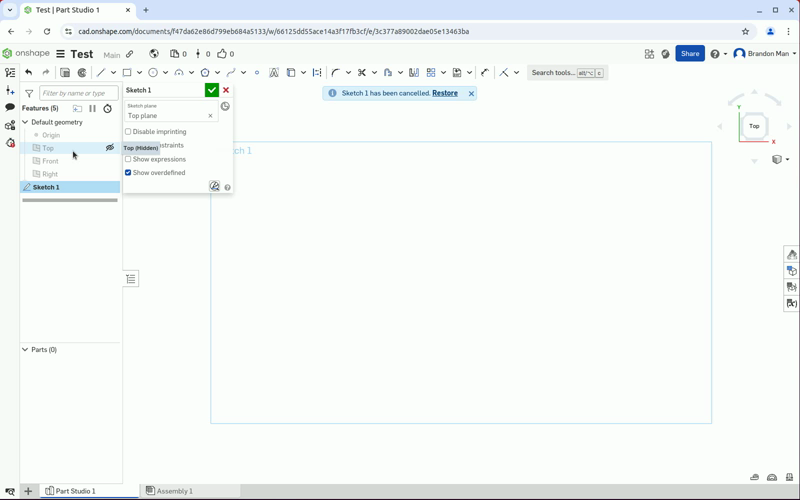
mouse_move(73, 352)
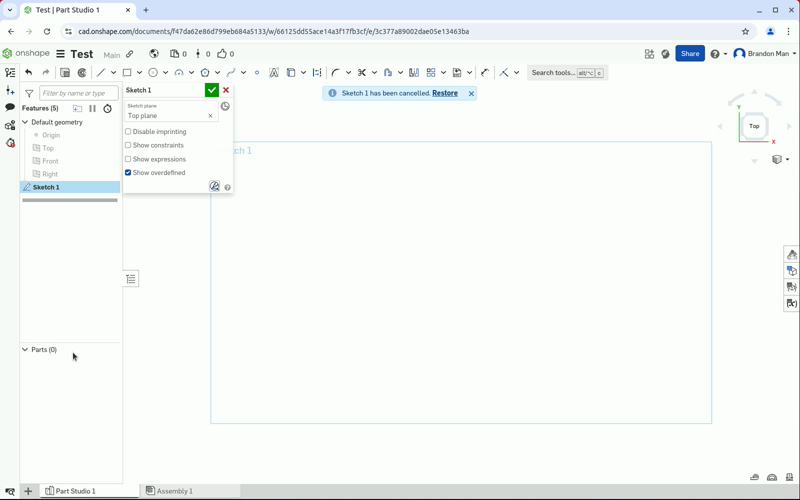
key(y)
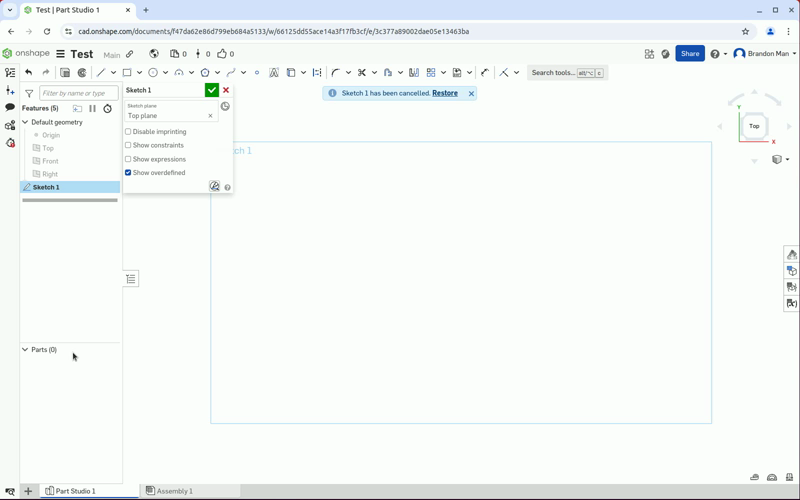
key(l)
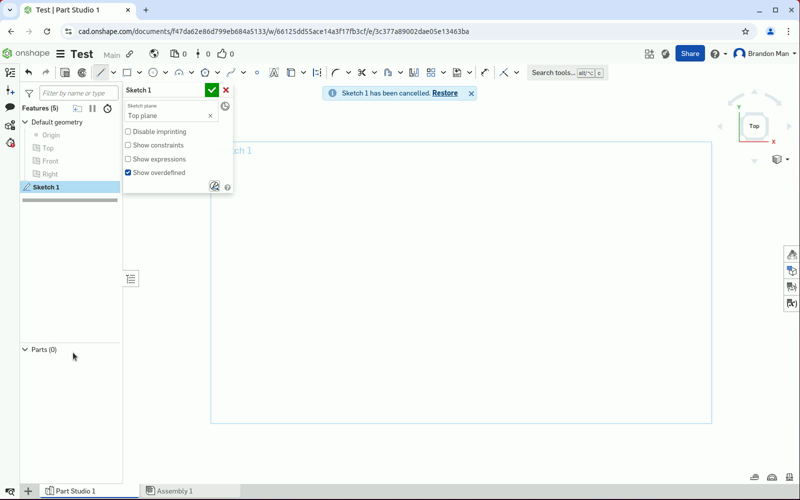
key_down(shift)
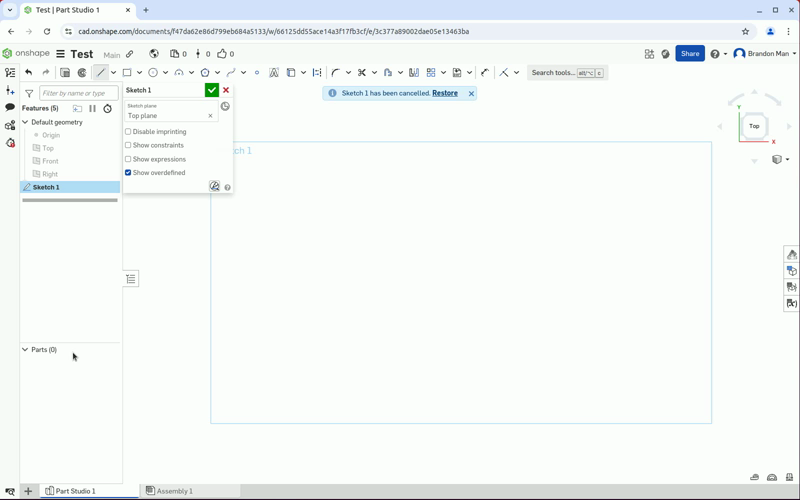
mouse_move(351, 335)
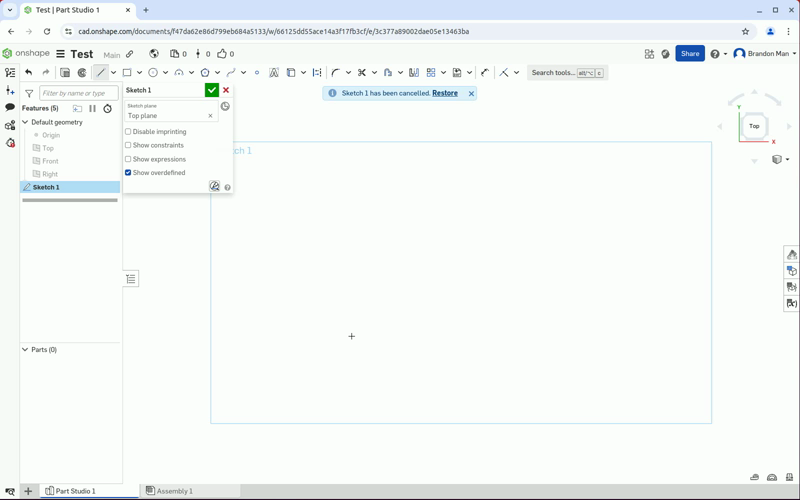
click(351, 335)
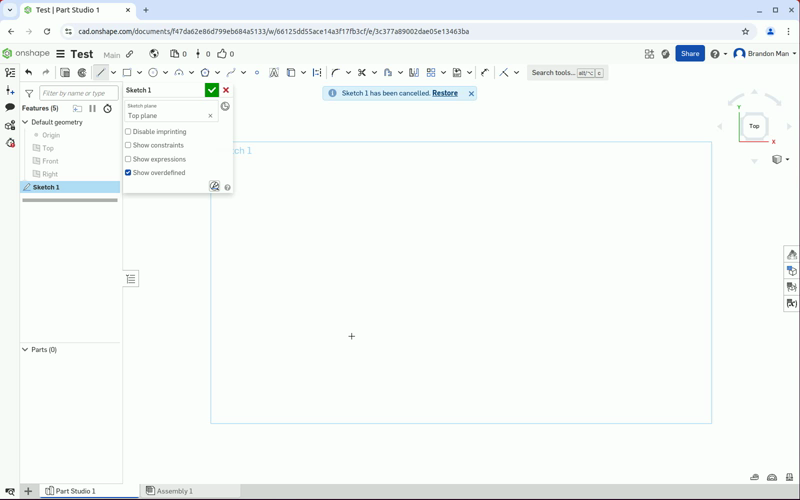
key_up(shift)
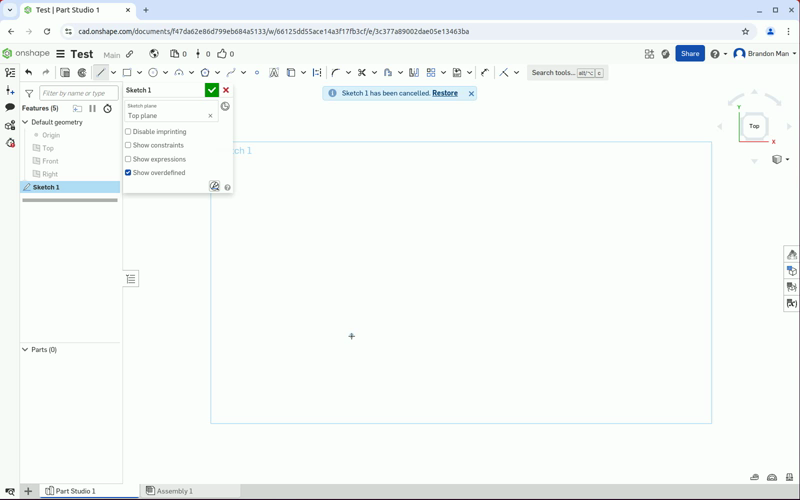
key_down(shift)
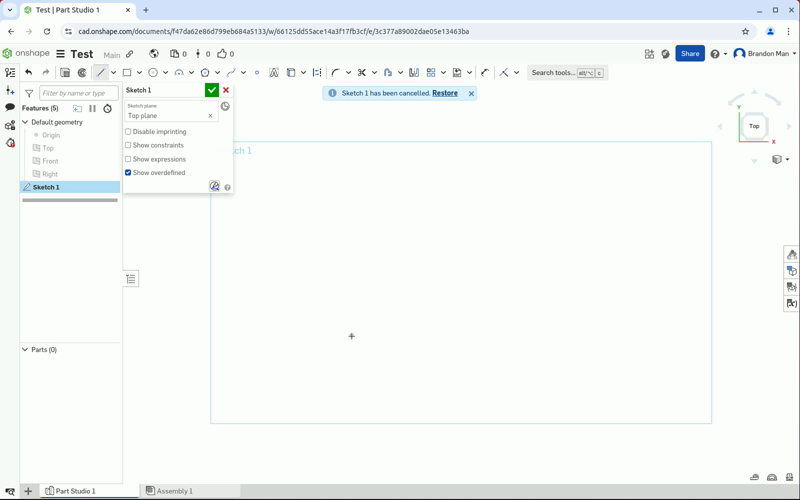
mouse_move(569, 335)
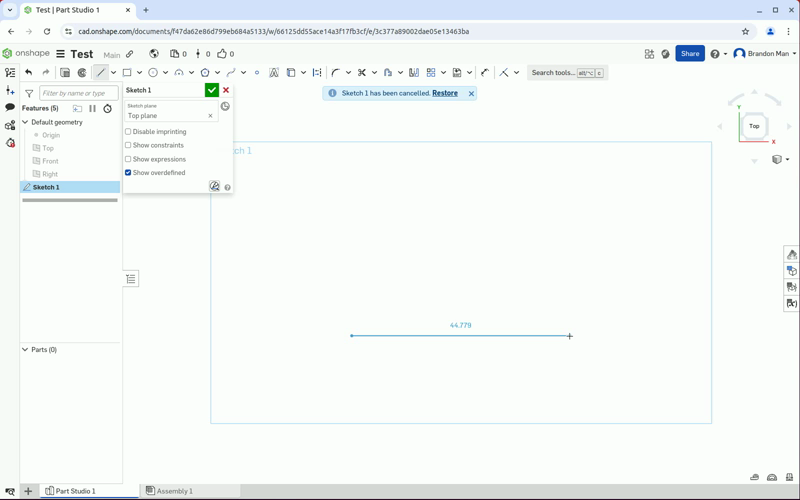
click(569, 335)
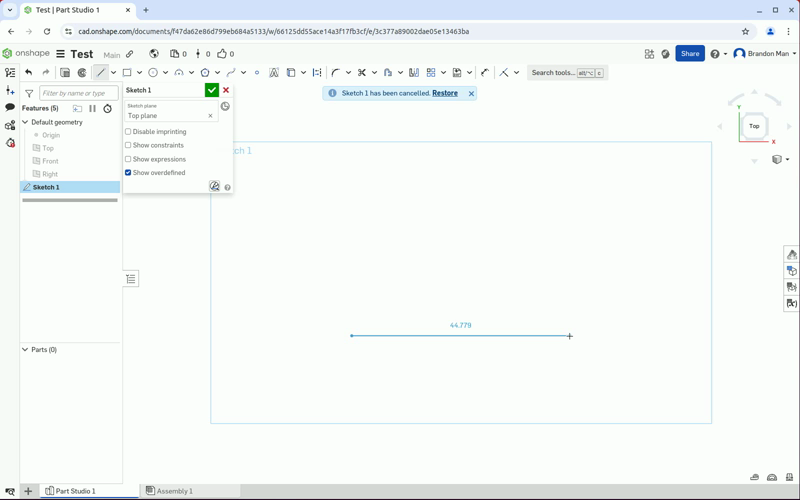
key_up(shift)
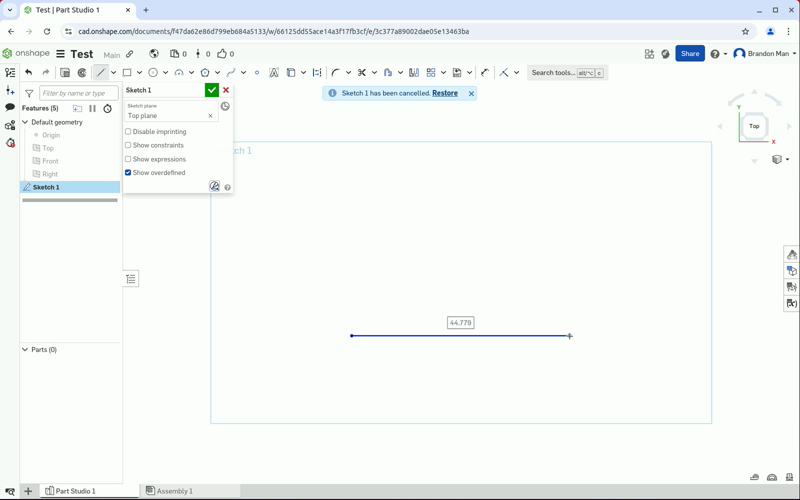
key_down(shift)
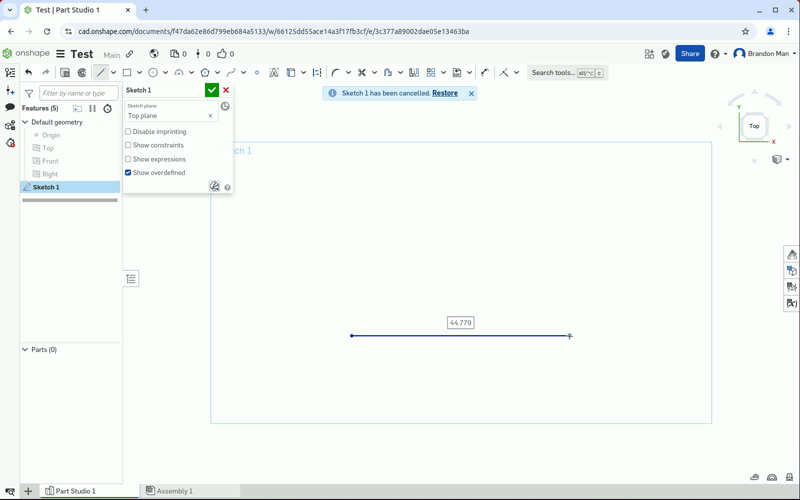
mouse_move(569, 230)
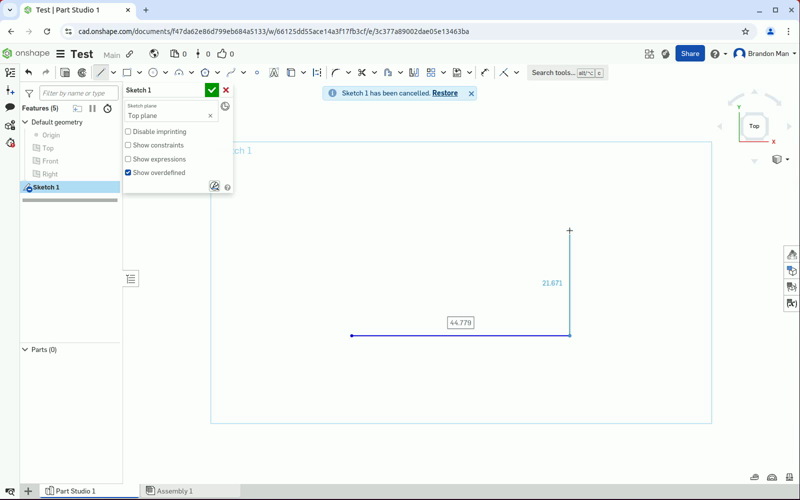
click(569, 230)
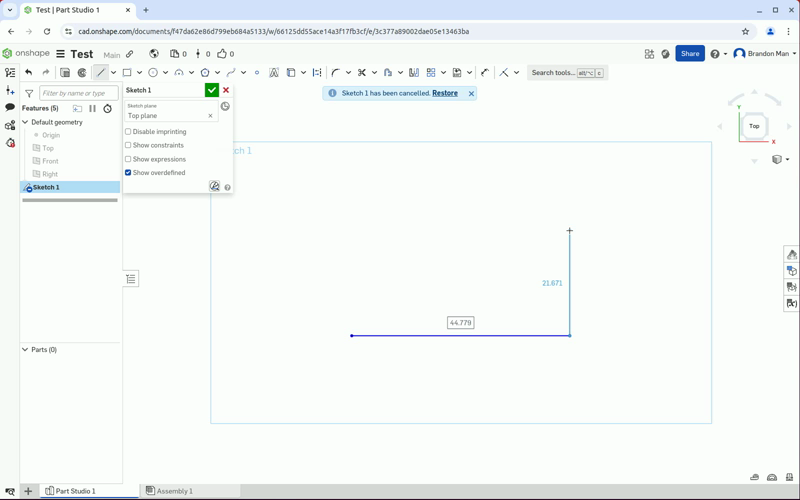
key_up(shift)
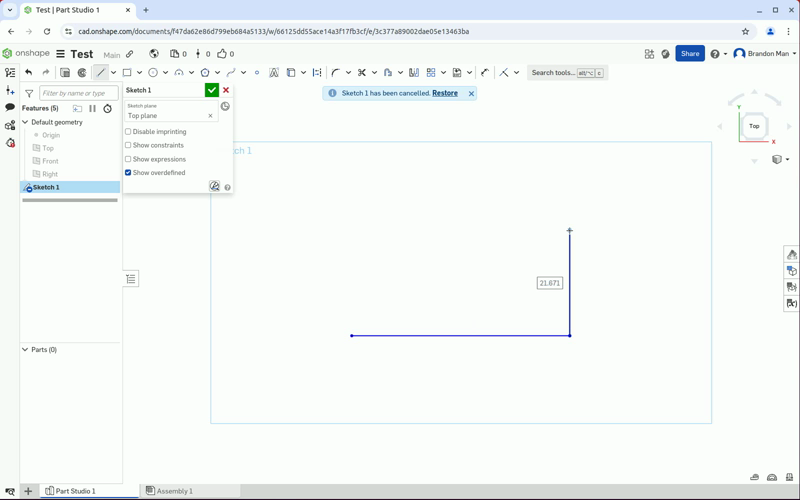
key_down(shift)
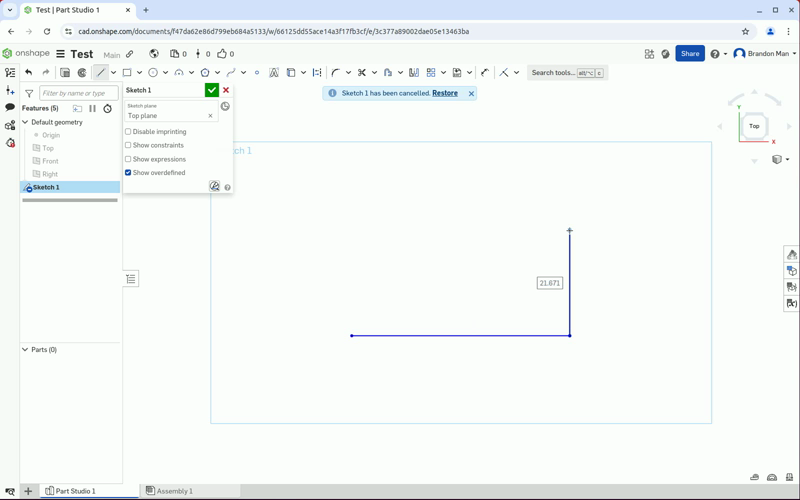
mouse_move(351, 230)
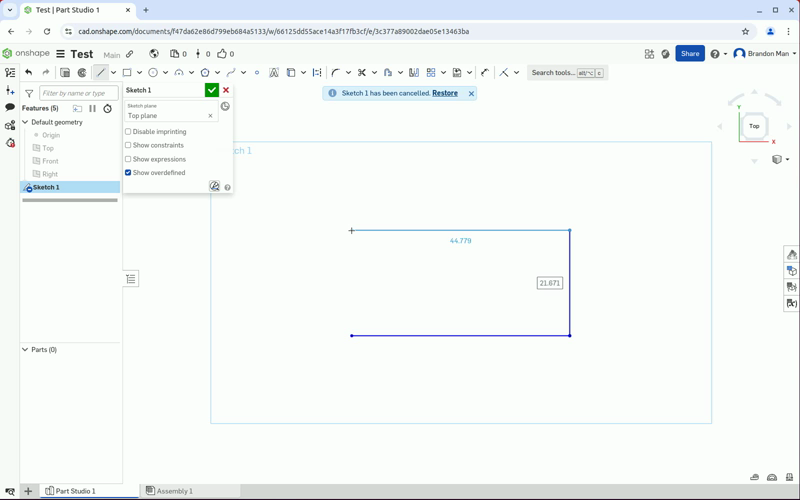
click(351, 230)
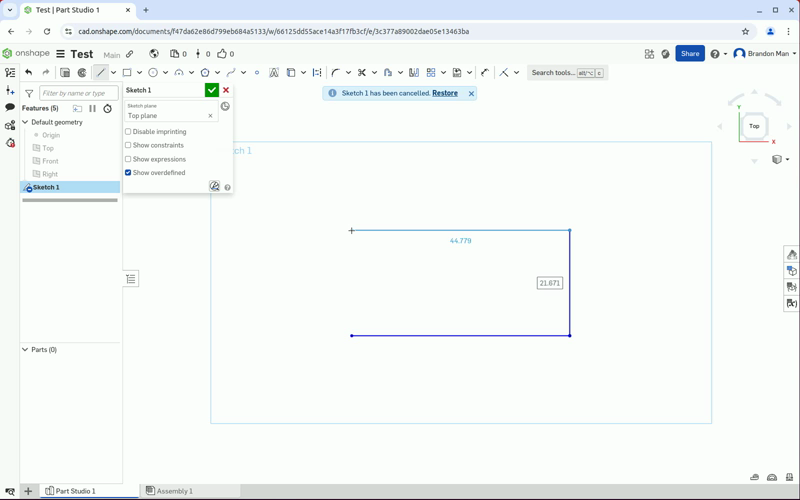
key_up(shift)
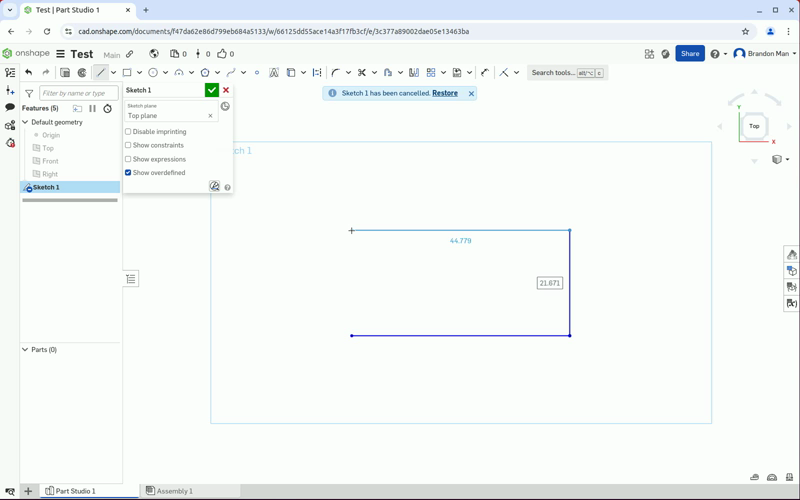
key_down(shift)
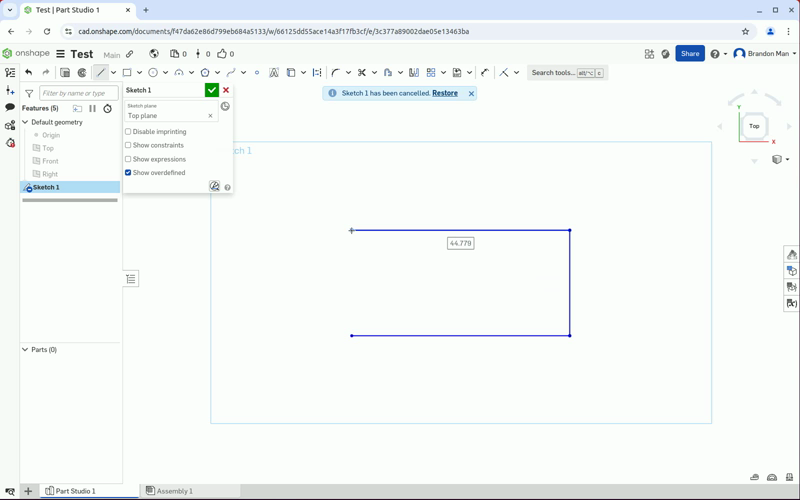
mouse_move(351, 335)
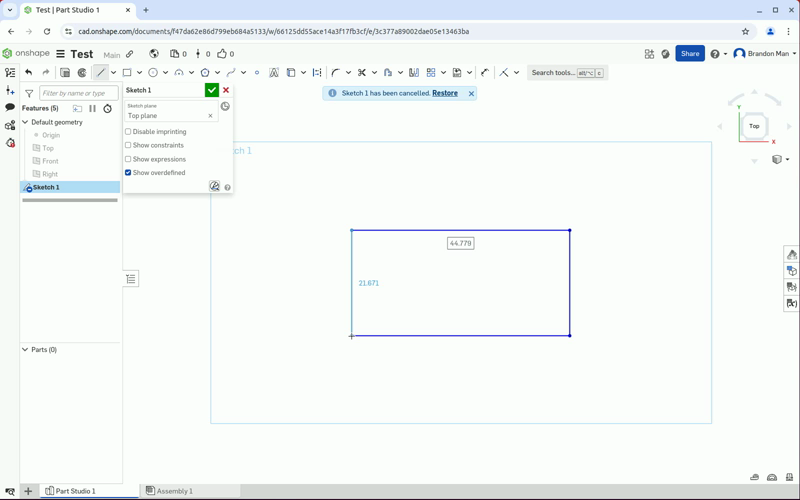
key_up(shift)
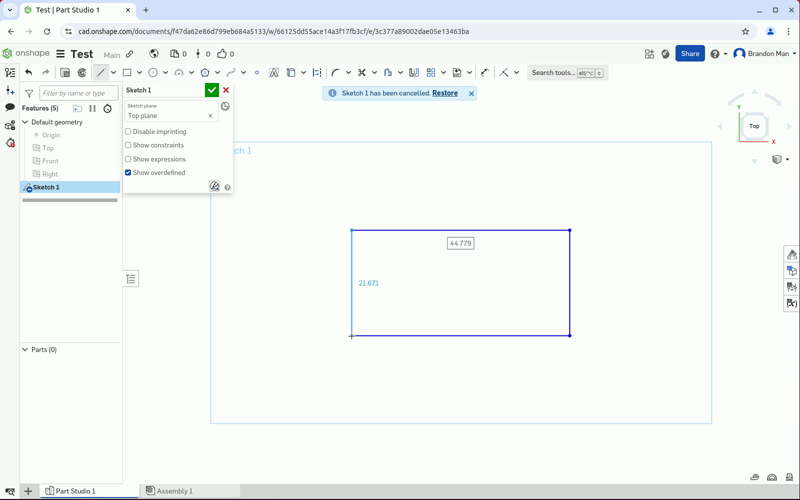
click(351, 335)
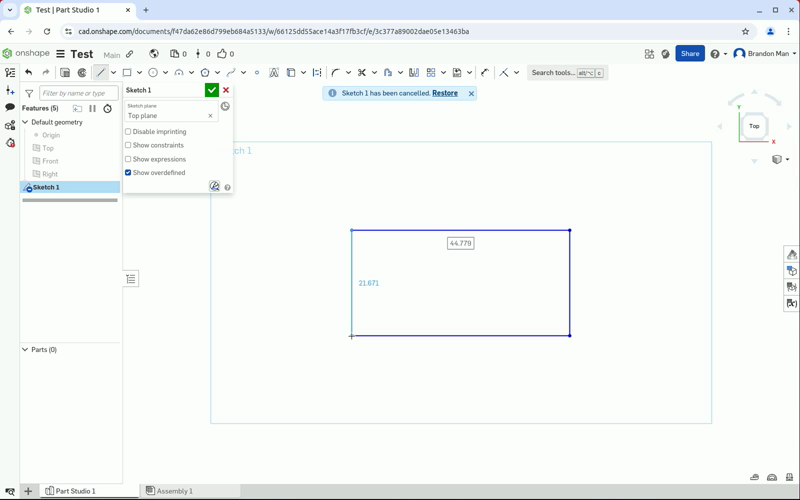
key(esc)
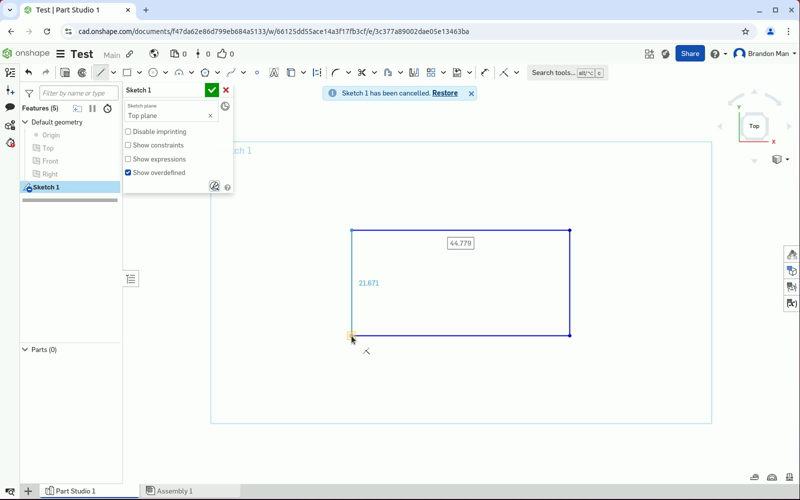
mouse_move(388, 255)
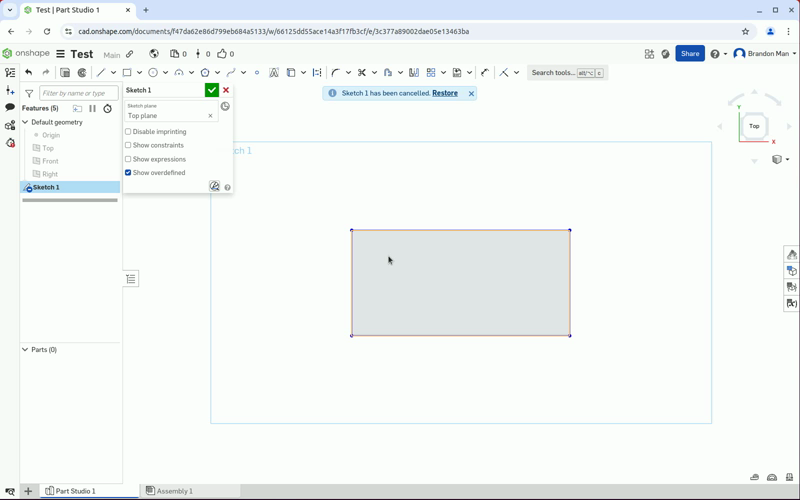
click(388, 255)
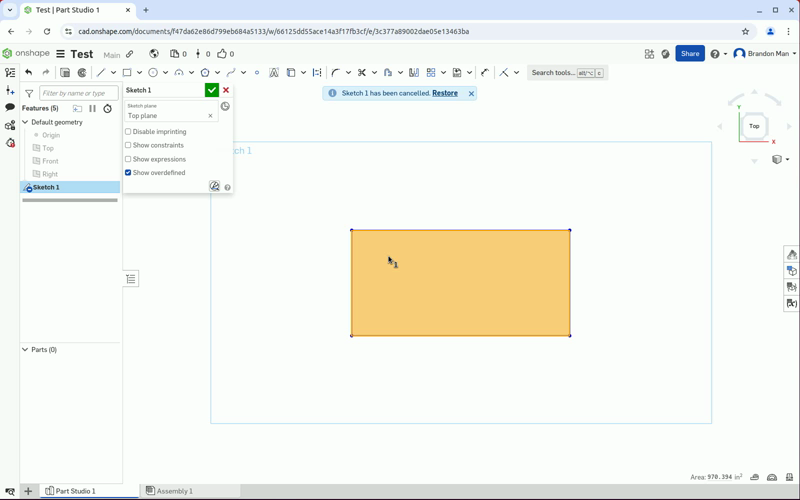
mouse_move(73, 352)
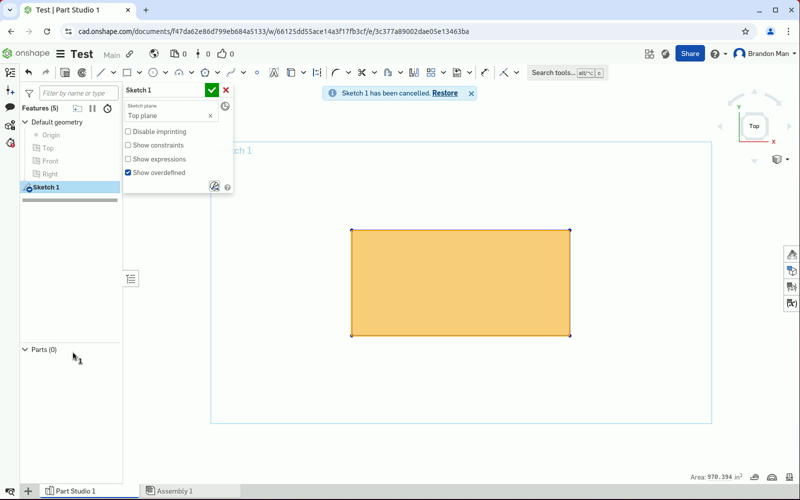
key(shift+y)
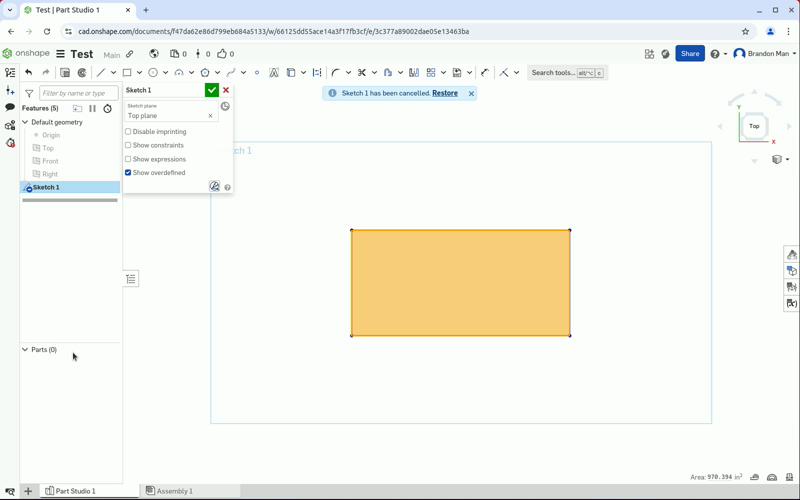
key(shift+e)
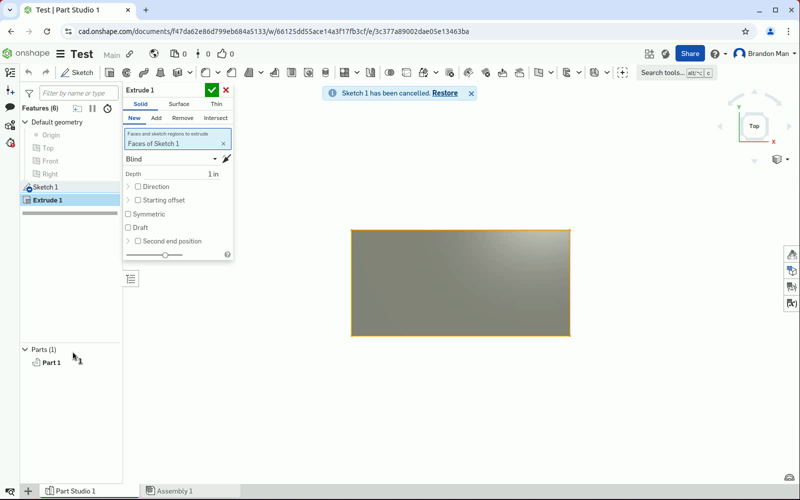
mouse_move(143, 106)
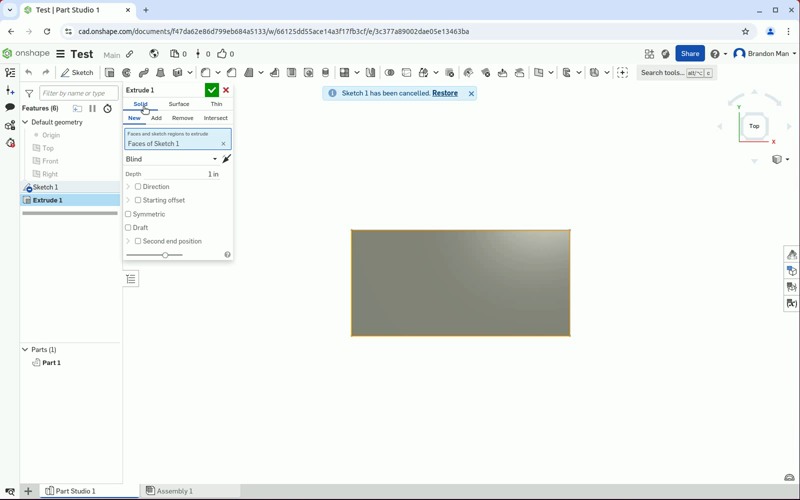
click(143, 106)
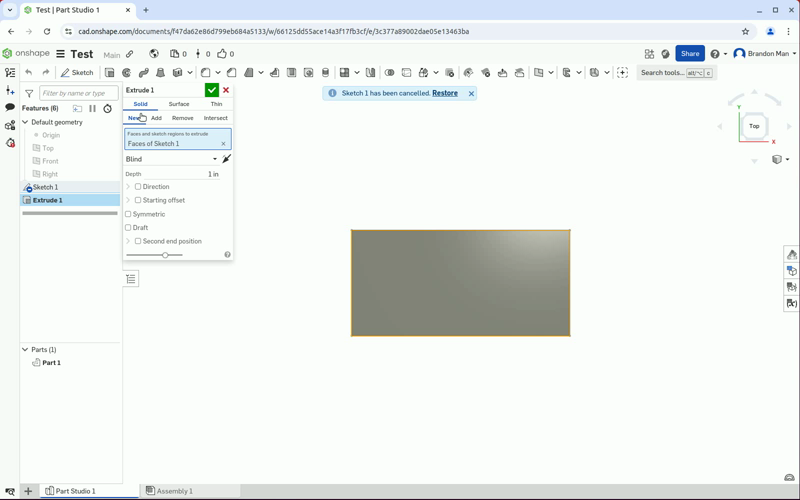
mouse_move(137, 120)
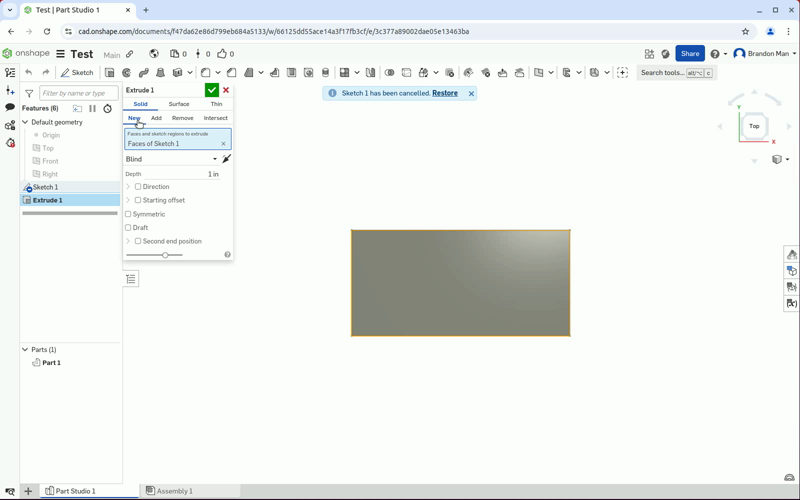
click(137, 120)
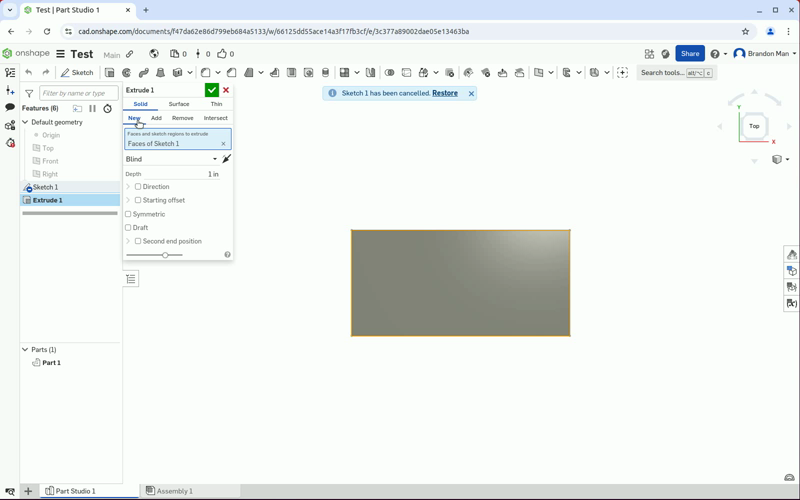
key(tab, 4)
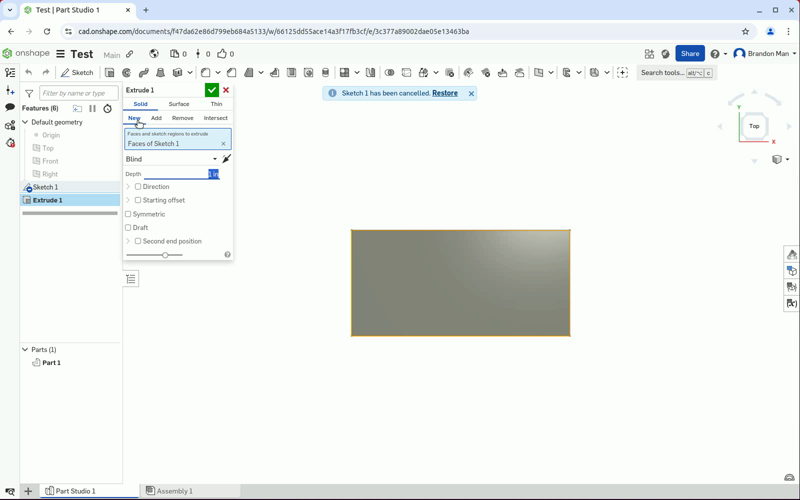
text(4.574)
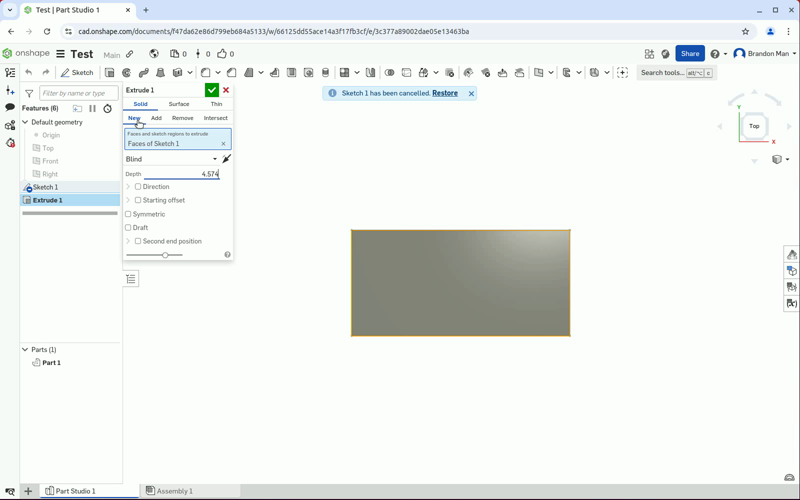
key(enter)
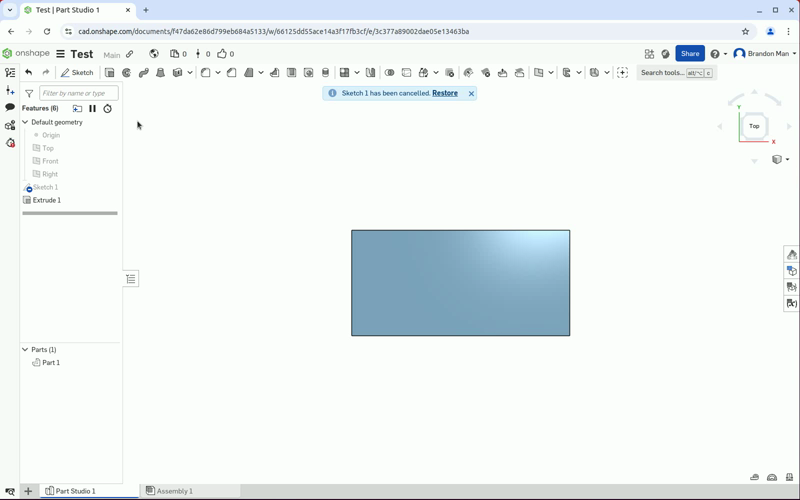
key(shift+h)
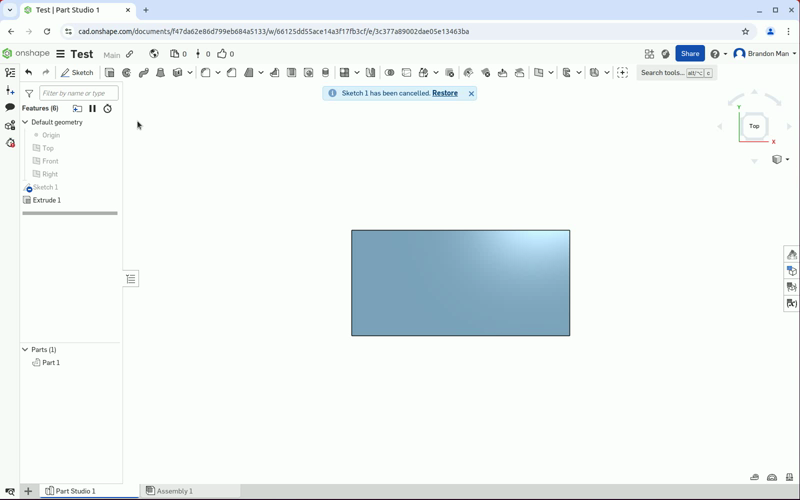
key(shift+h)
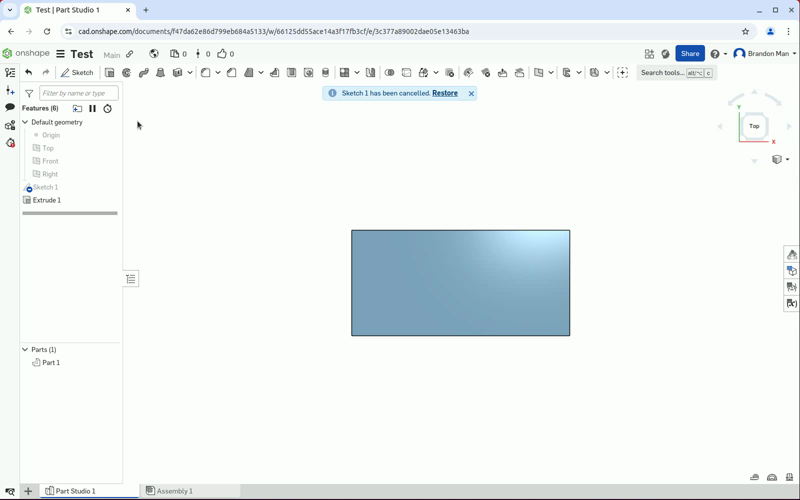
mouse_move(73, 189)
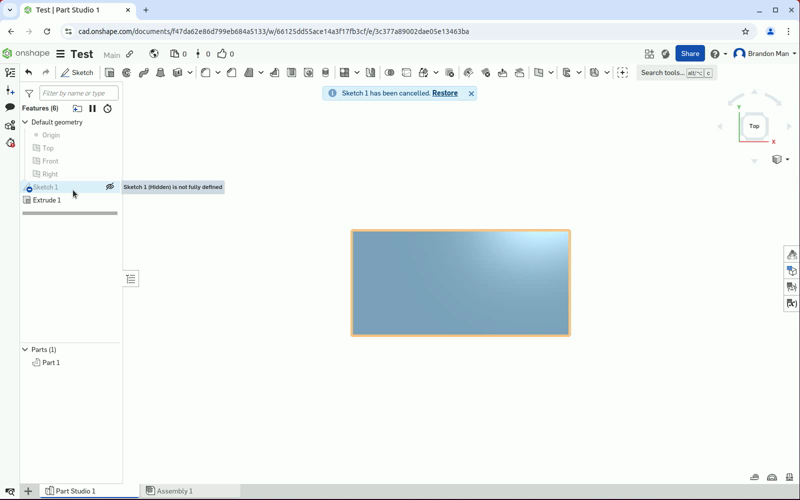
click(73, 189)
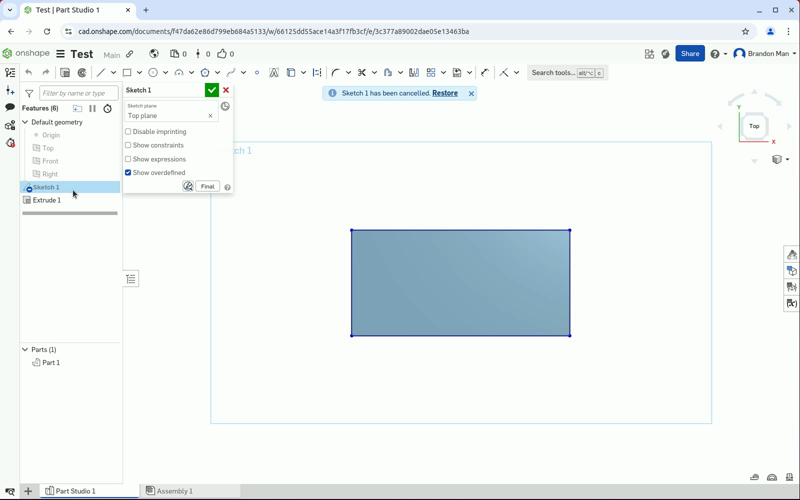
mouse_move(229, 92)
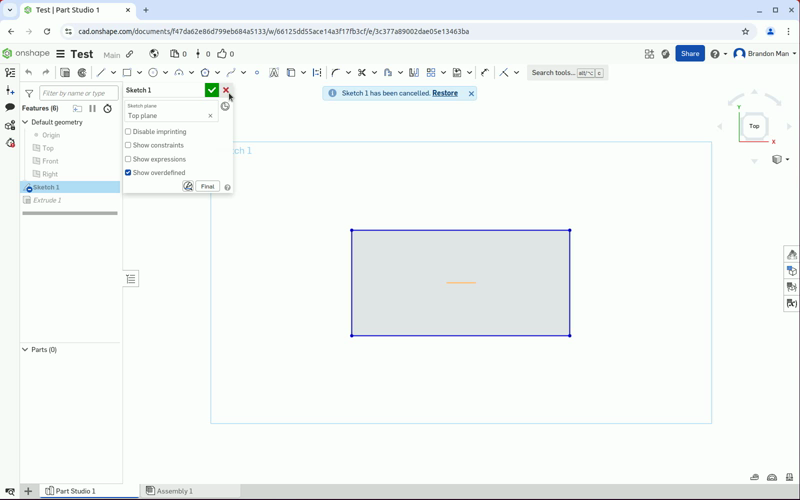
click(229, 92)
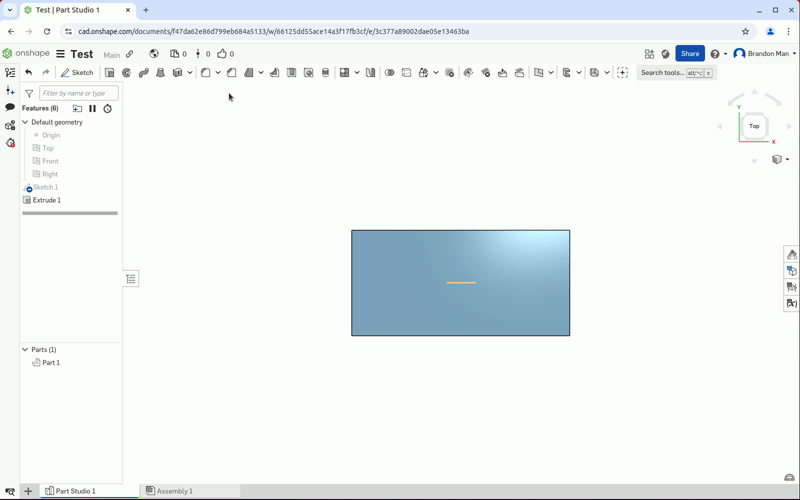
mouse_move(73, 352)
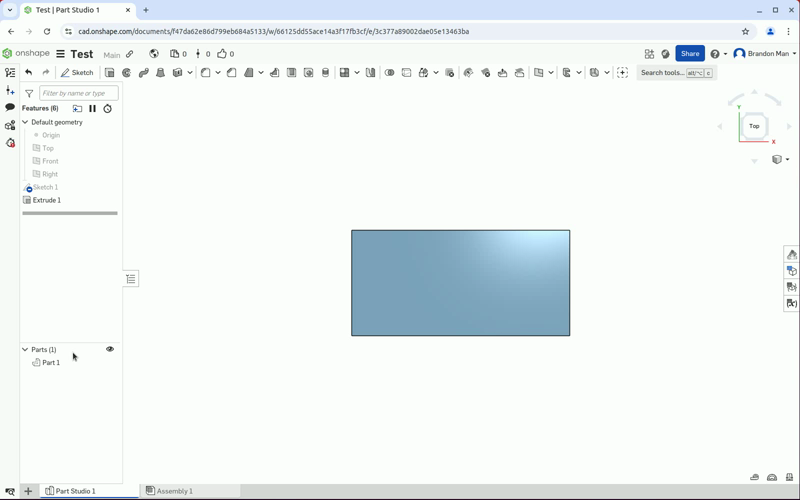
key(y)
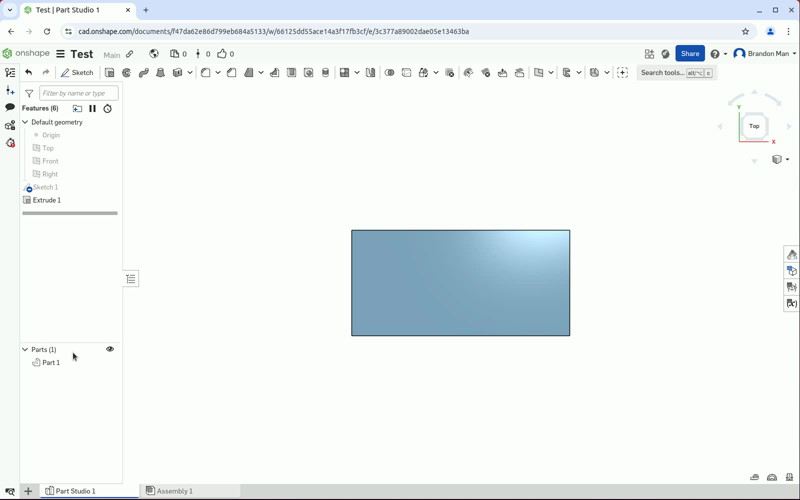
key(shift+p)
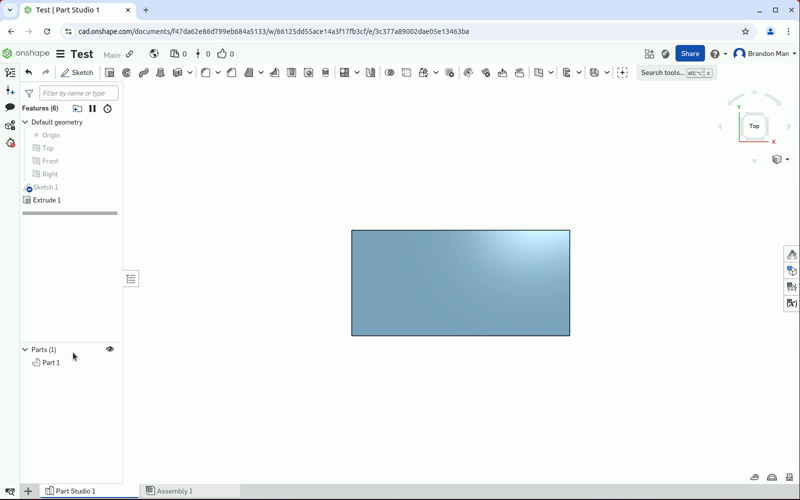
key(space)
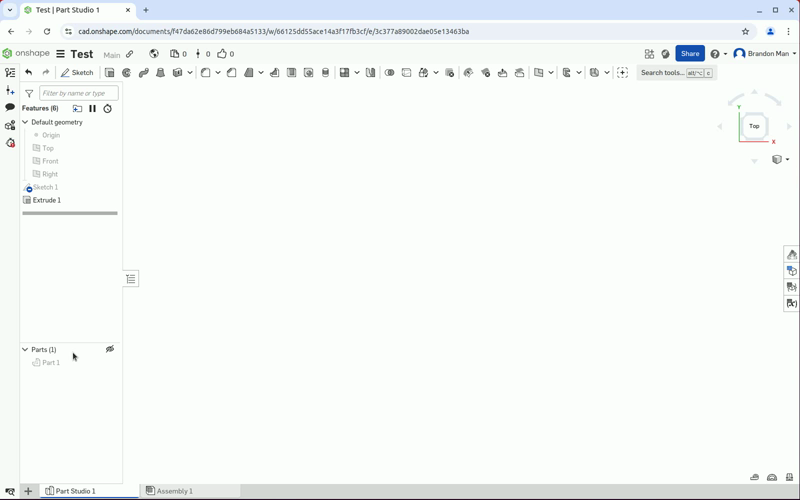
key_down(shift)
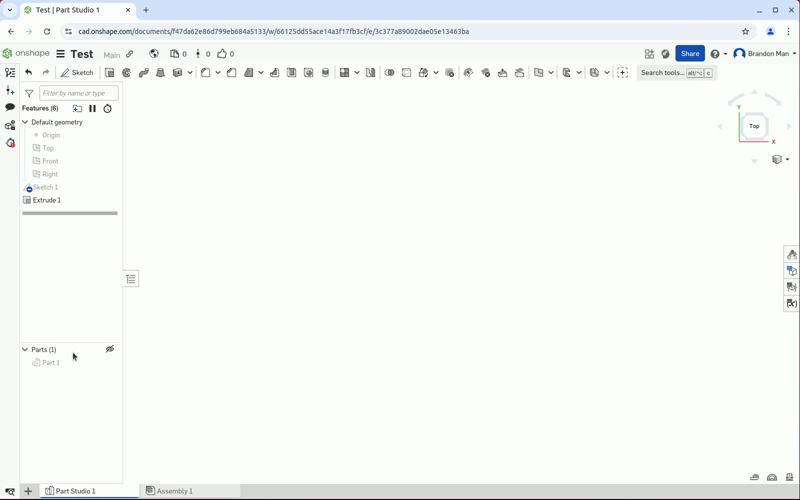
key(up)
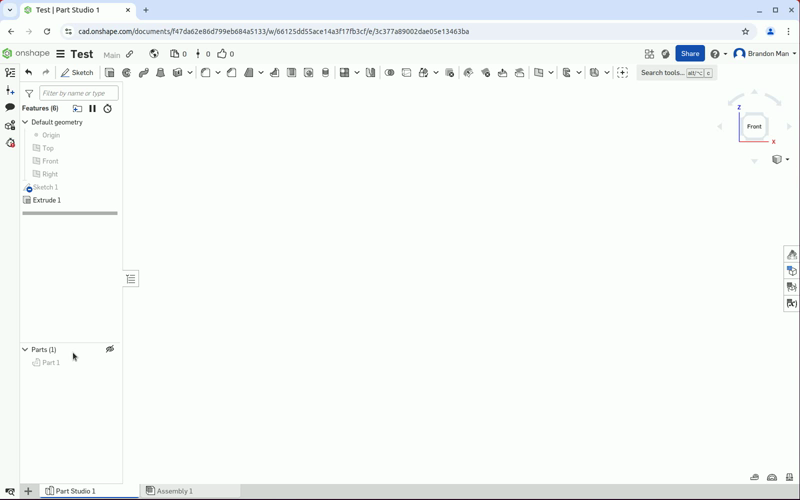
key_up(shift)
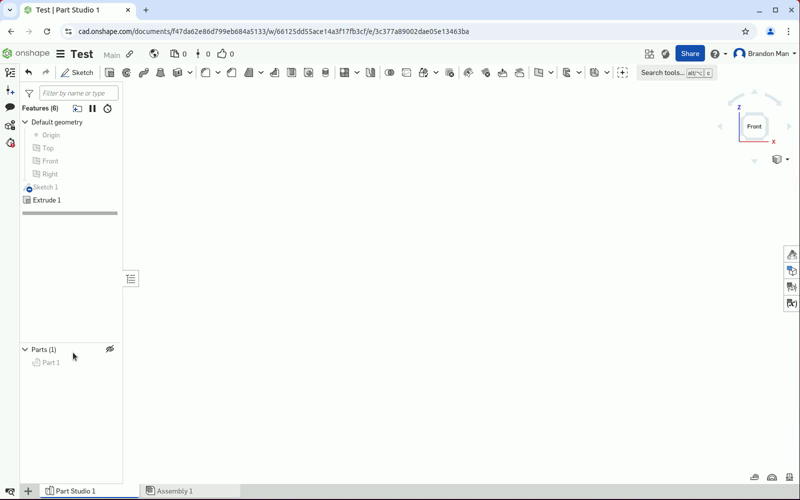
key(space)
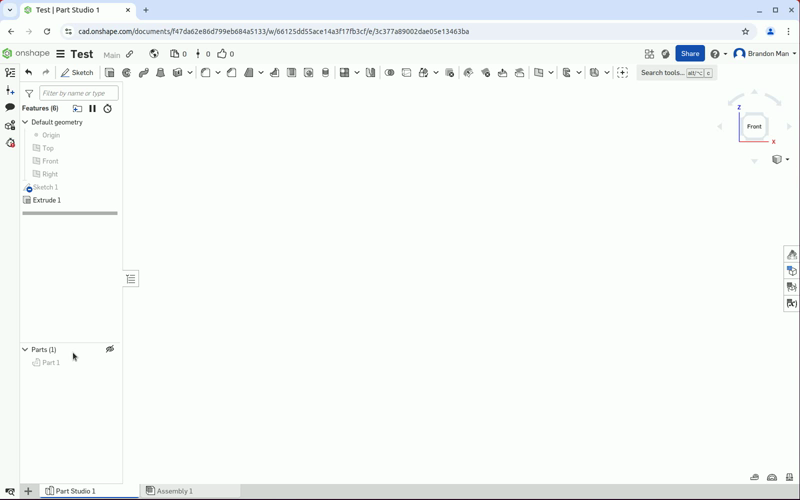
key_down(shift)
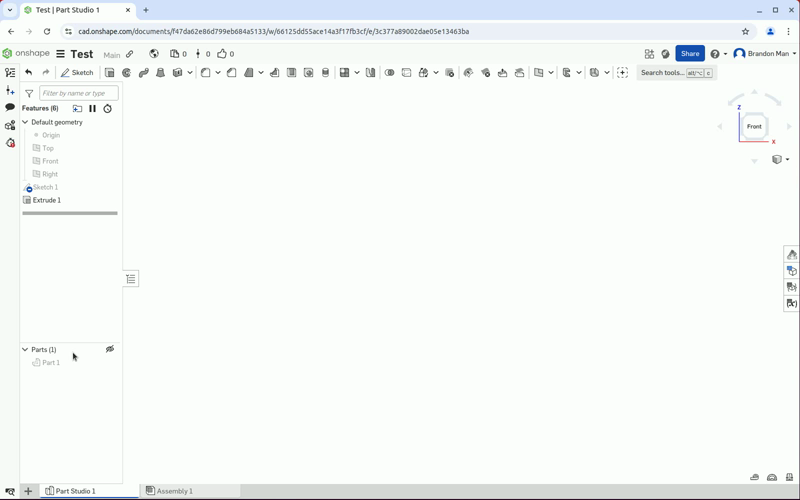
key(left)
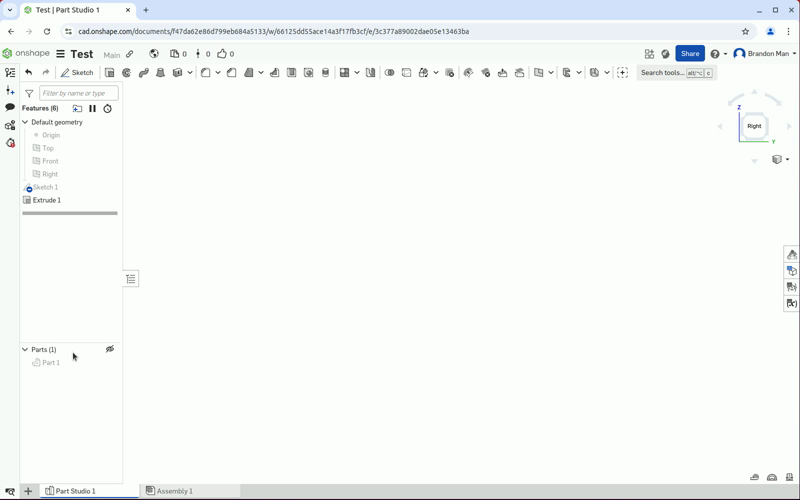
key_up(shift)
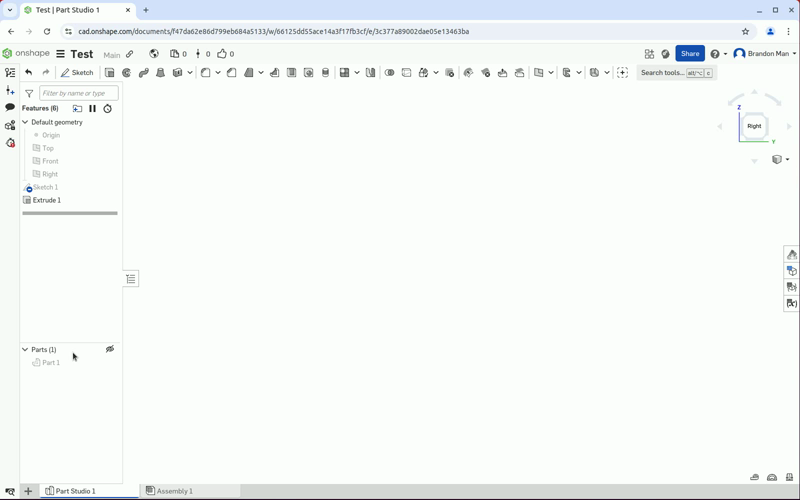
mouse_move(73, 352)
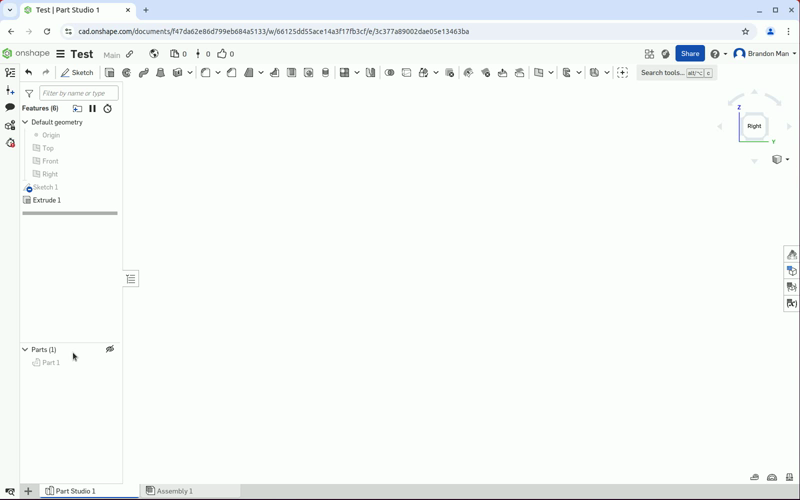
key(shift+y)
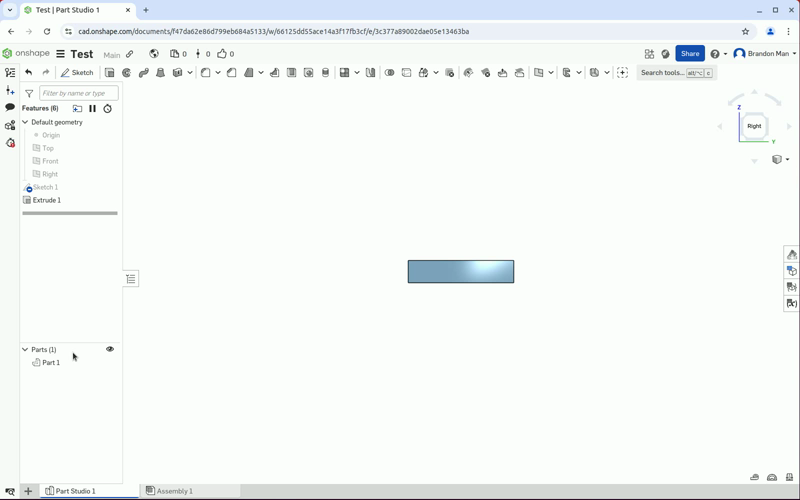
mouse_move(541, 75)
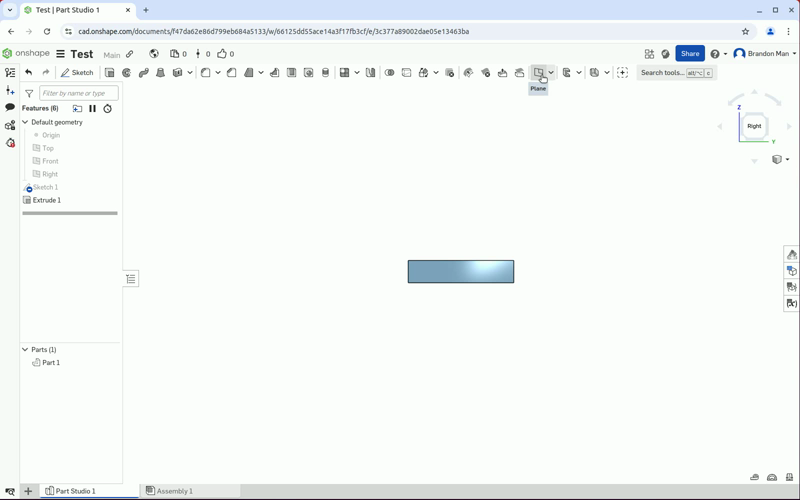
click(541, 75)
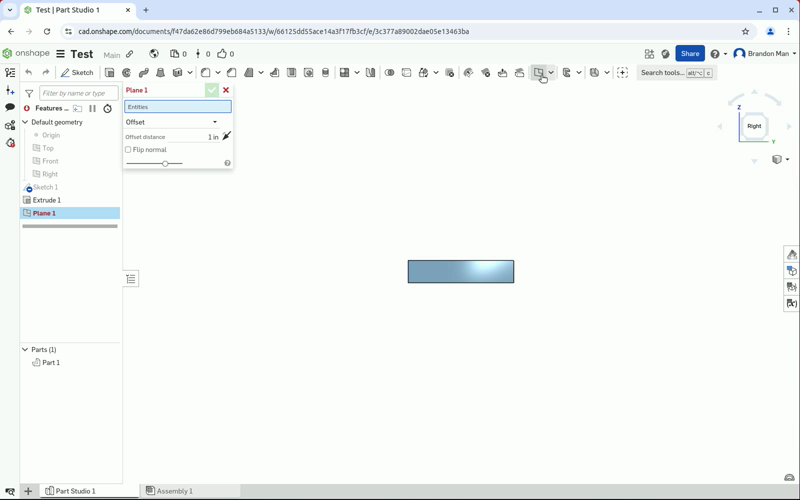
mouse_move(73, 176)
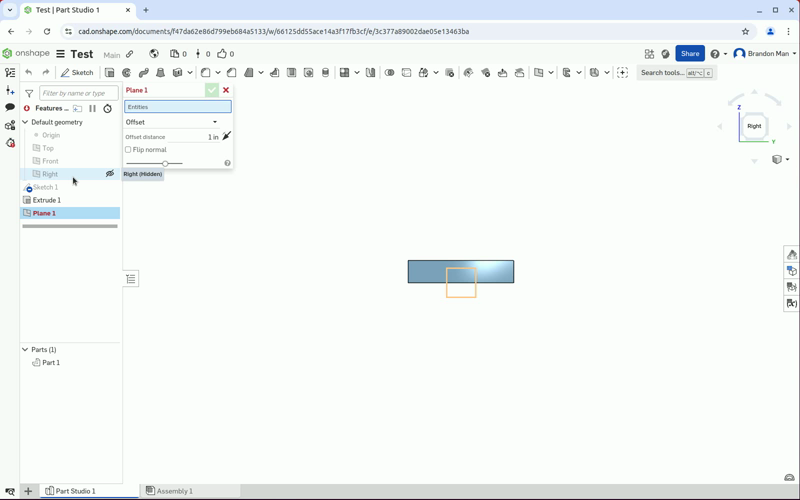
click(73, 176)
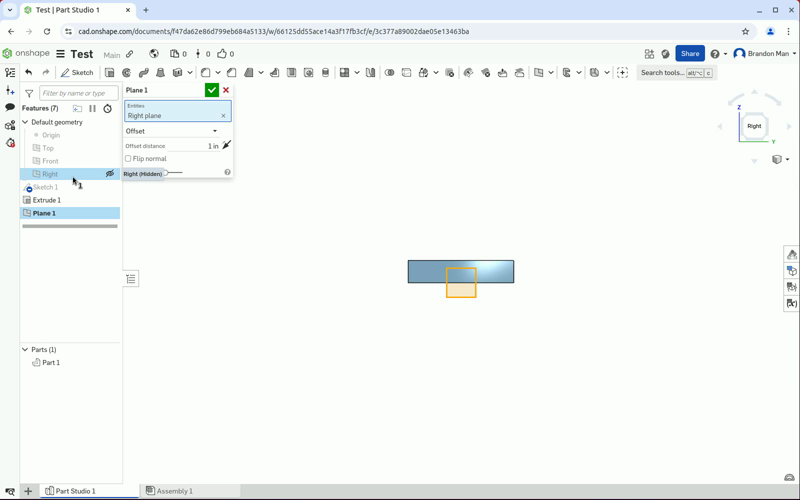
key(tab, 2)
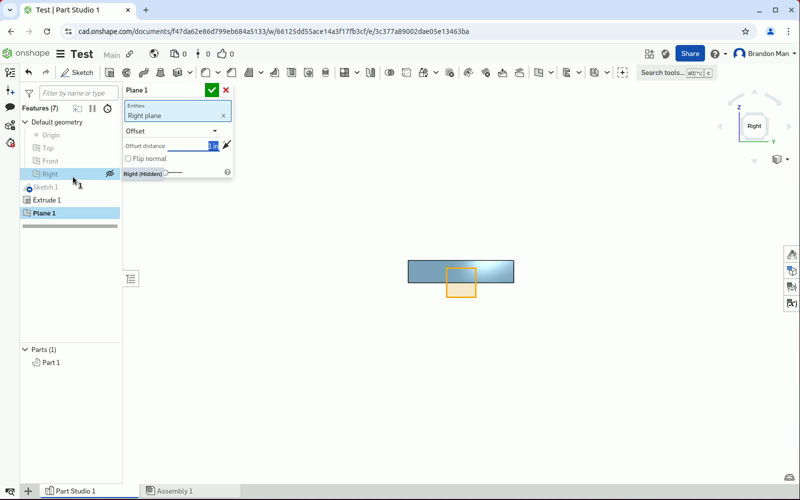
text(22.4)
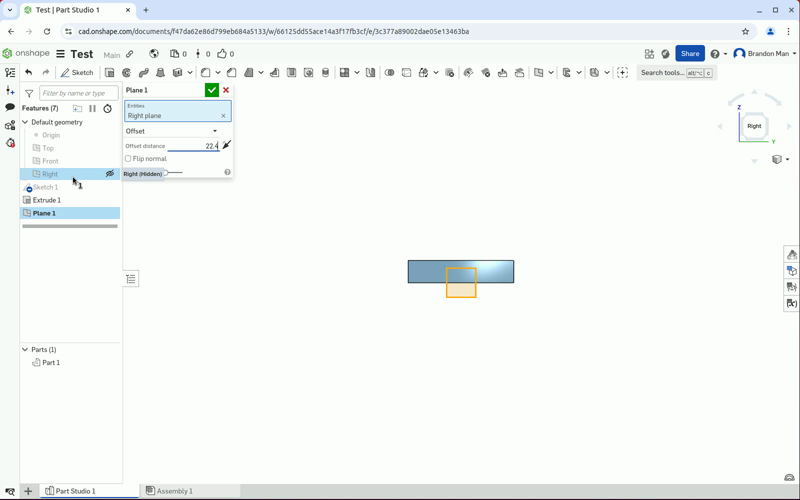
key(enter, 2)
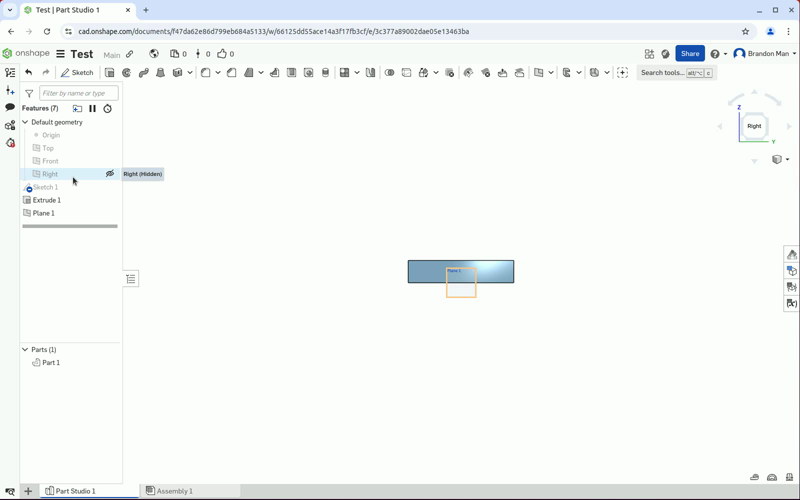
key(shift+s)
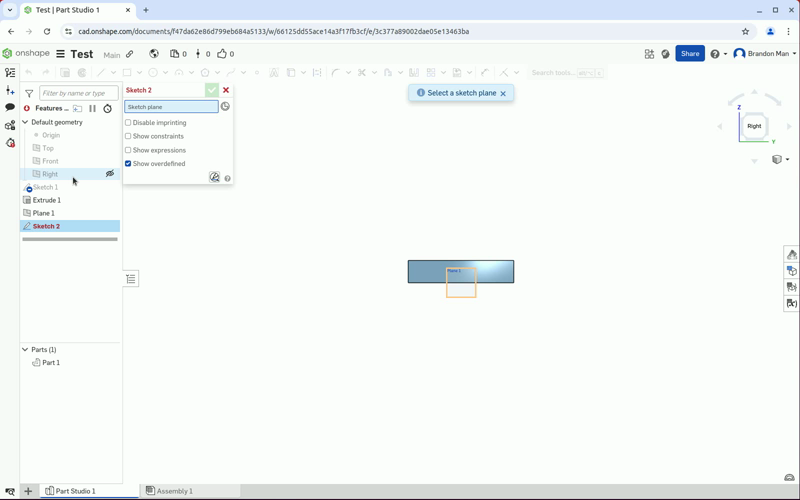
mouse_move(73, 215)
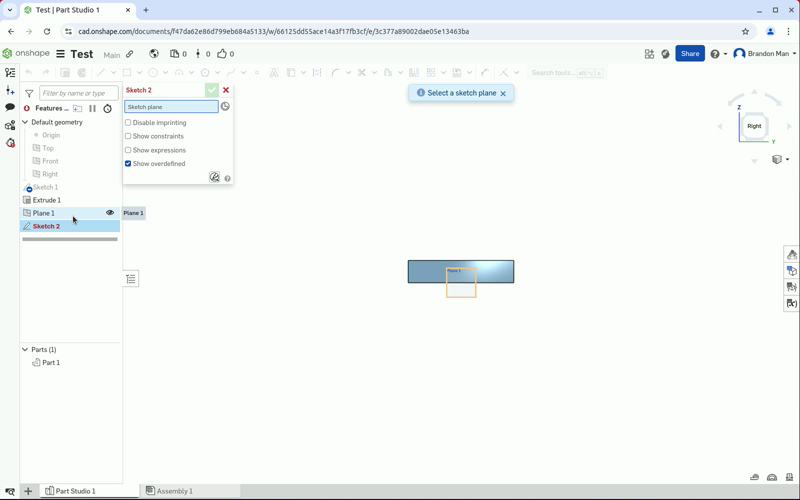
click(73, 215)
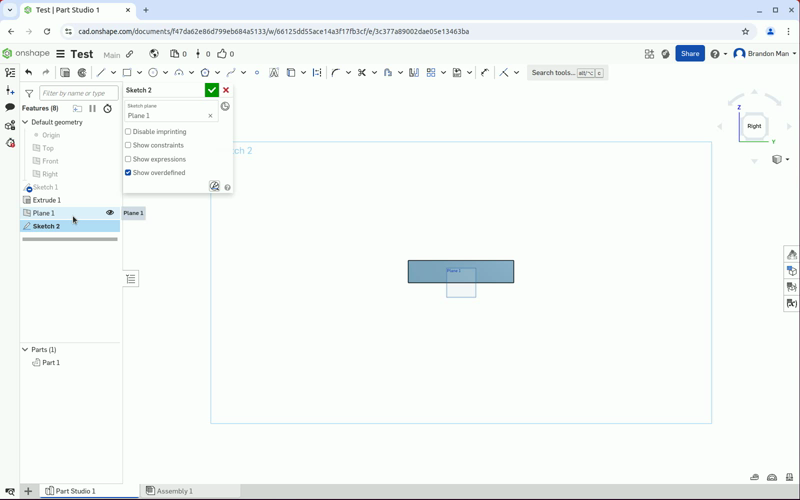
mouse_move(73, 352)
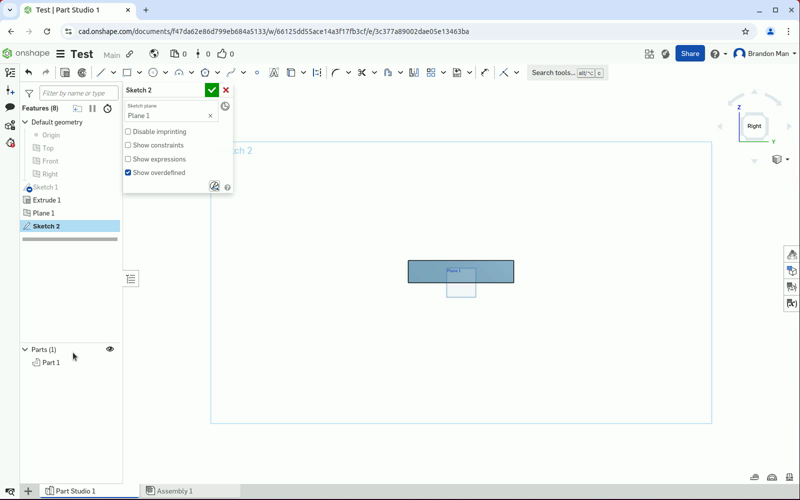
key(y)
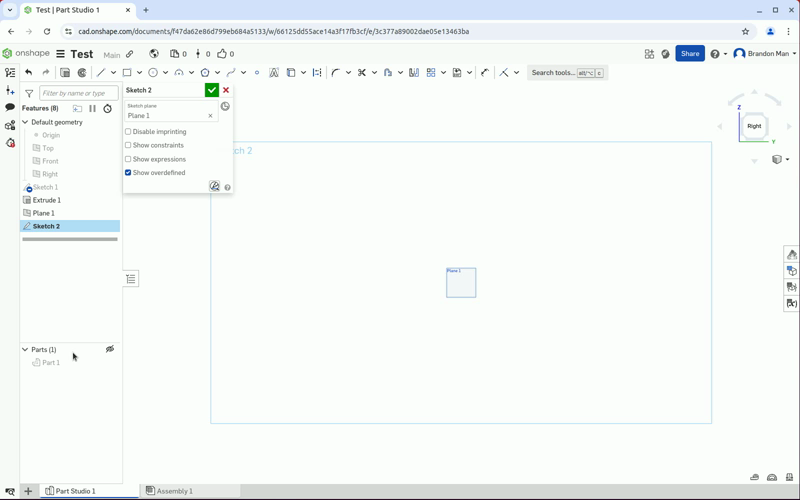
key(l)
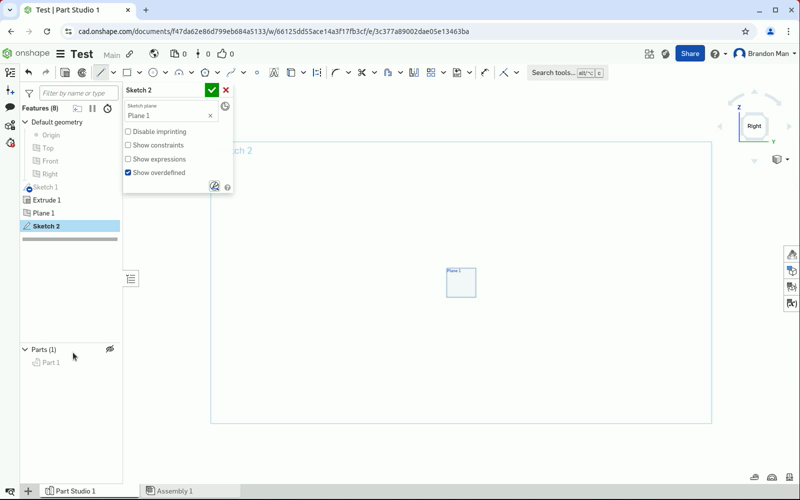
key_down(shift)
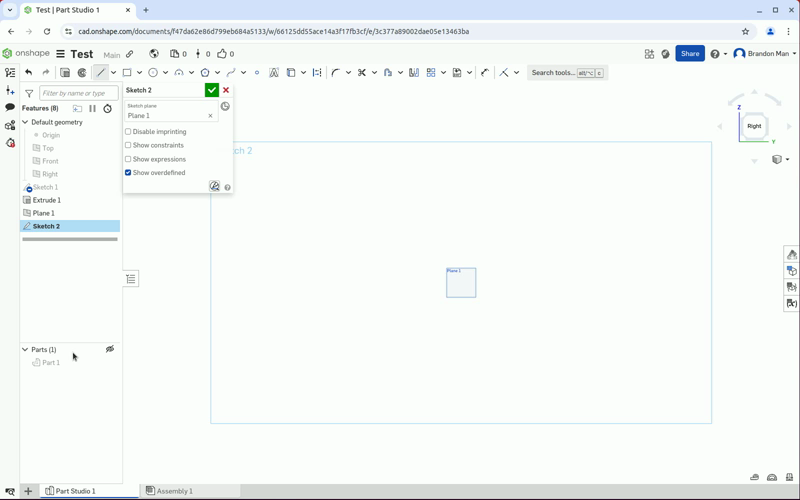
mouse_move(407, 282)
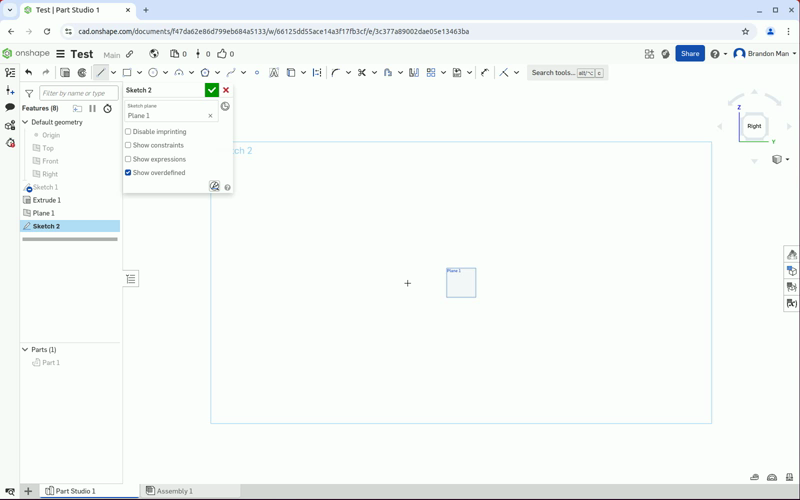
click(407, 282)
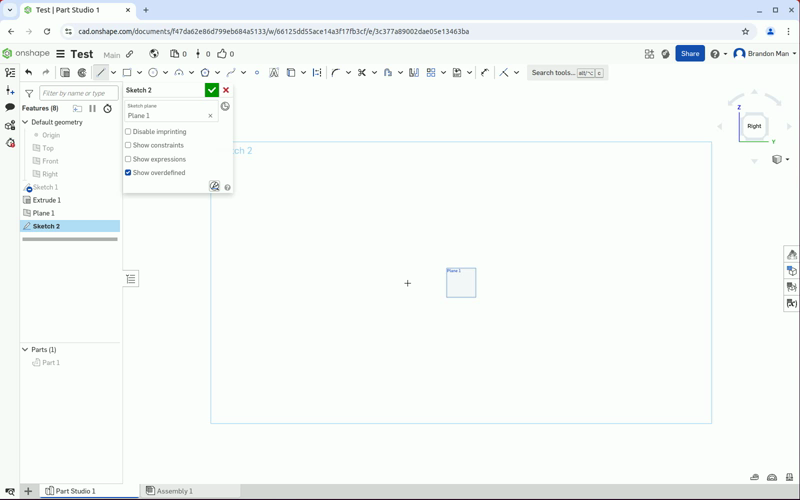
key_up(shift)
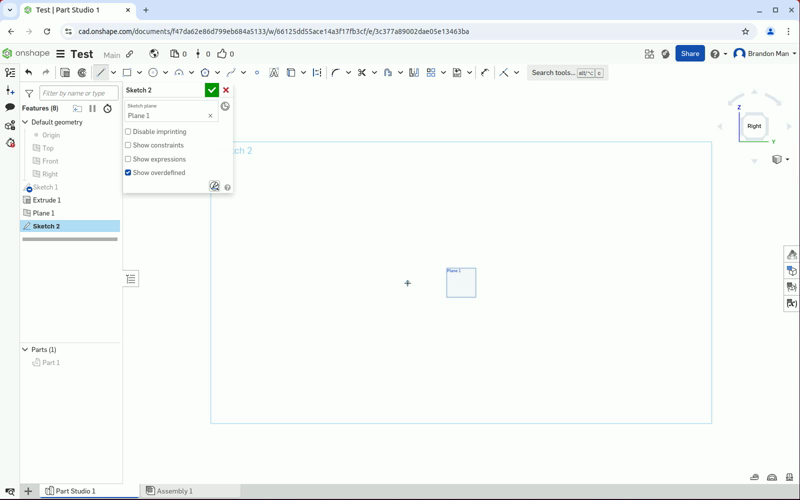
key_down(shift)
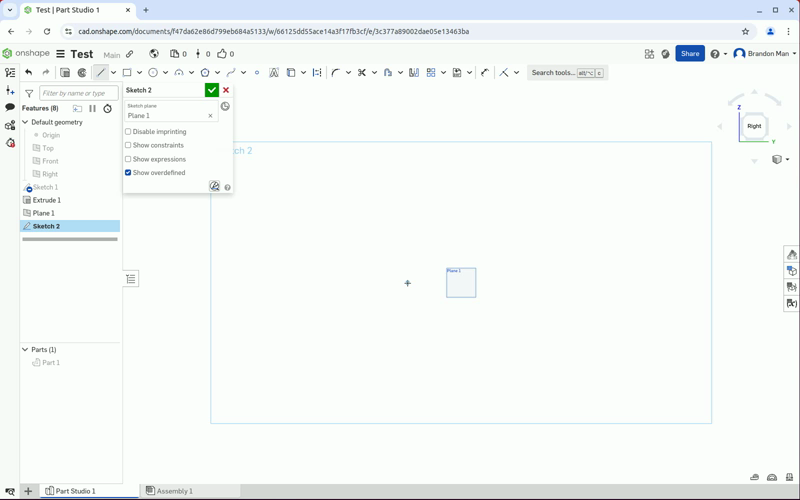
mouse_move(513, 282)
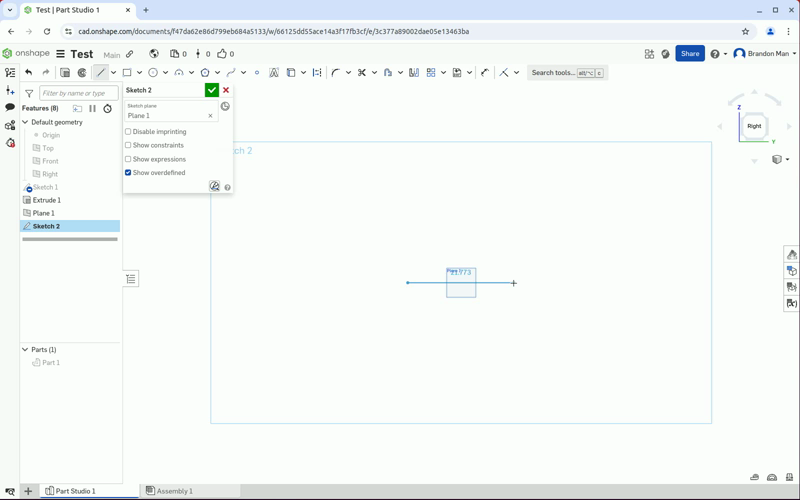
click(513, 282)
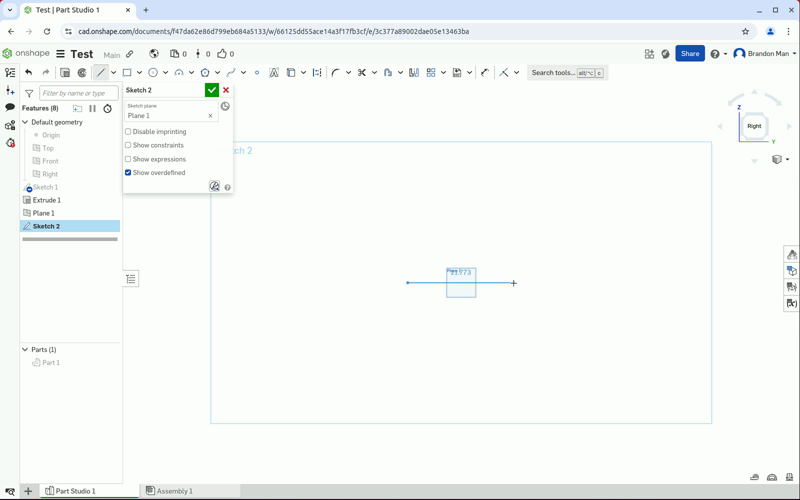
key_up(shift)
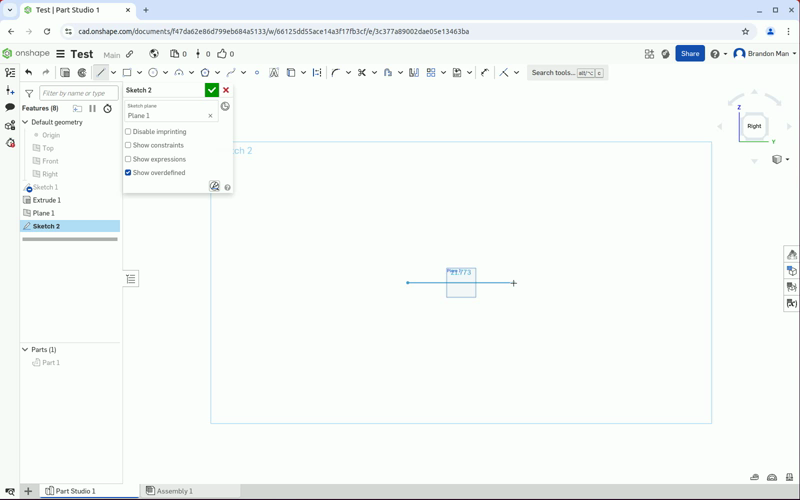
key_down(shift)
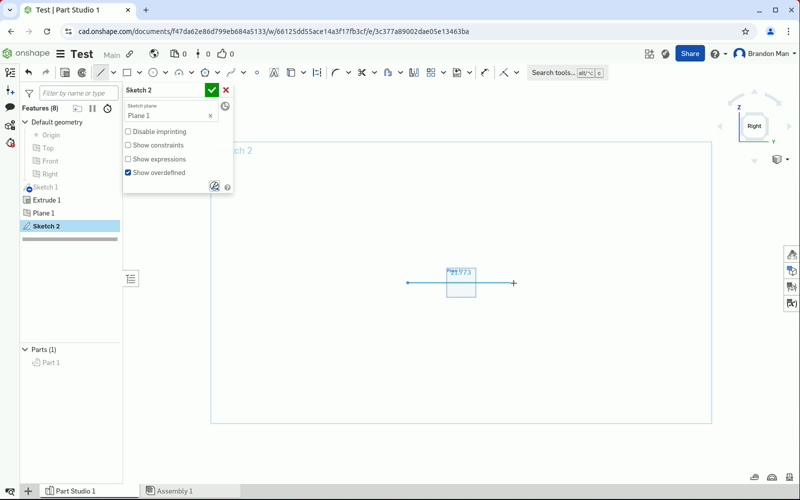
mouse_move(543, 282)
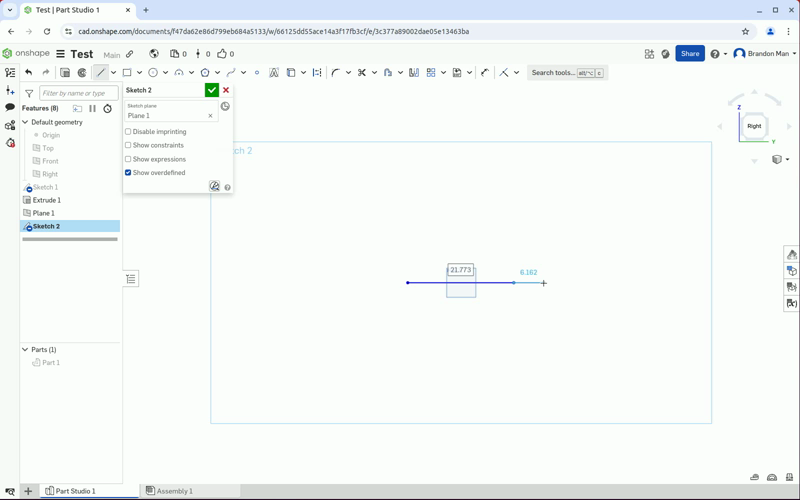
mouse_move(513, 260)
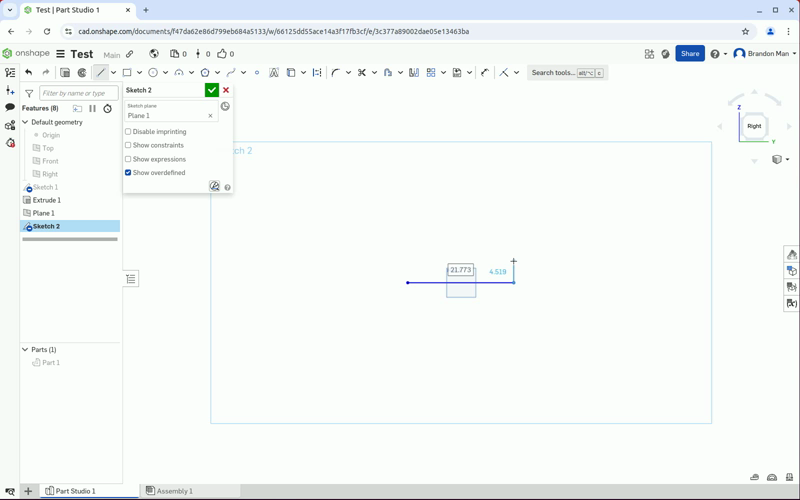
click(513, 260)
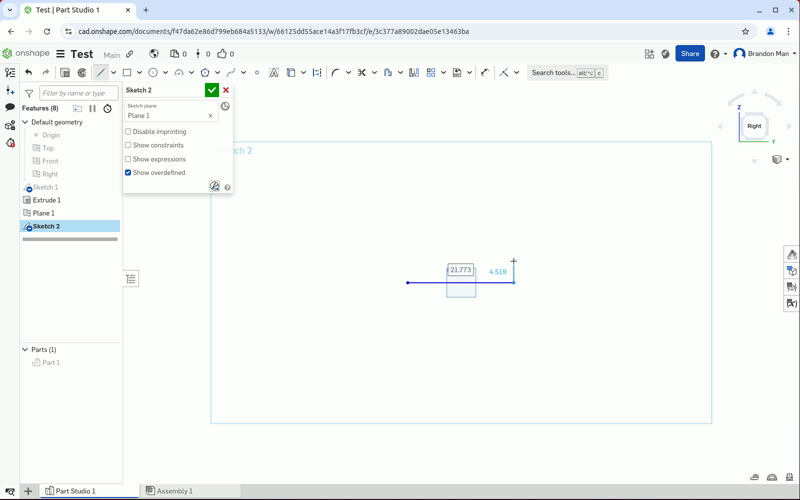
key_up(shift)
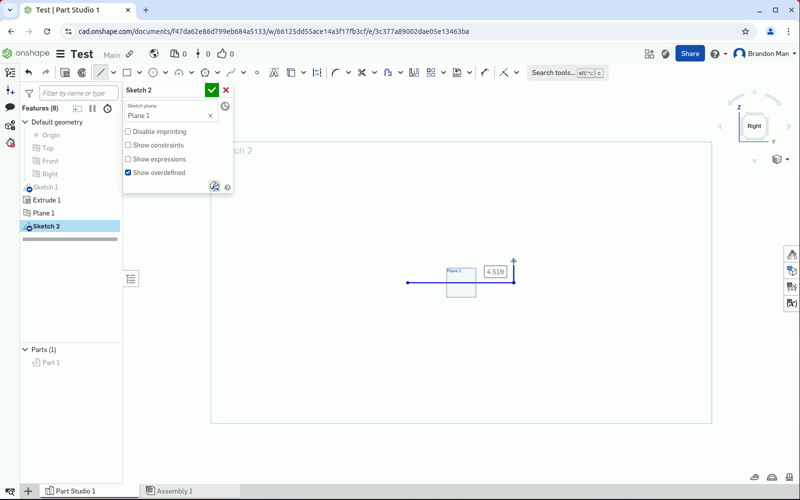
key_down(shift)
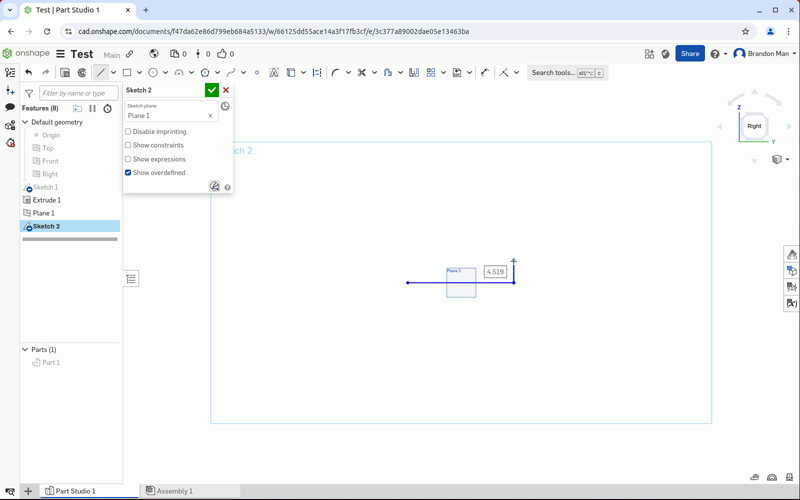
mouse_move(407, 260)
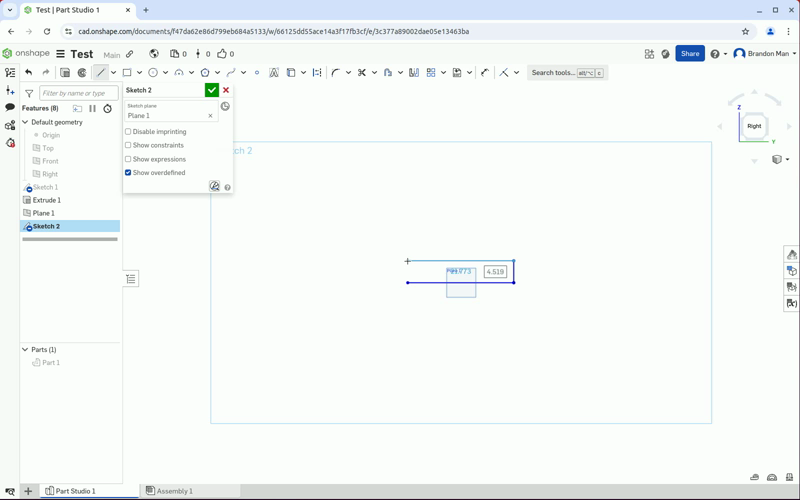
click(407, 260)
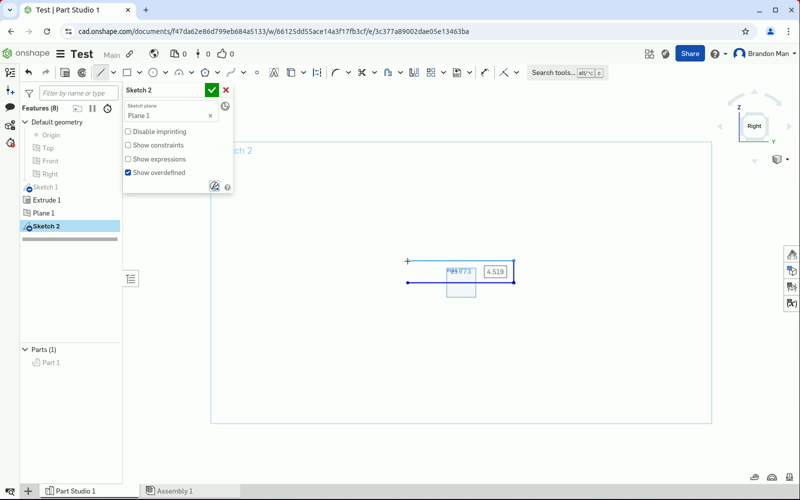
key_up(shift)
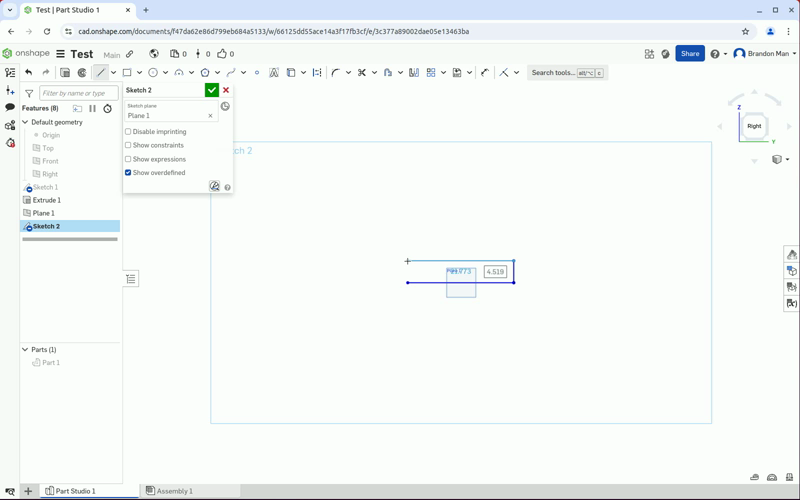
mouse_move(437, 260)
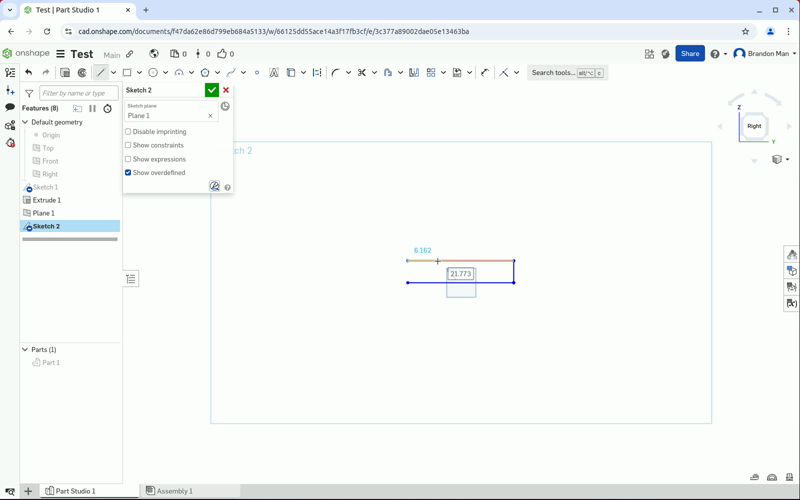
key_down(shift)
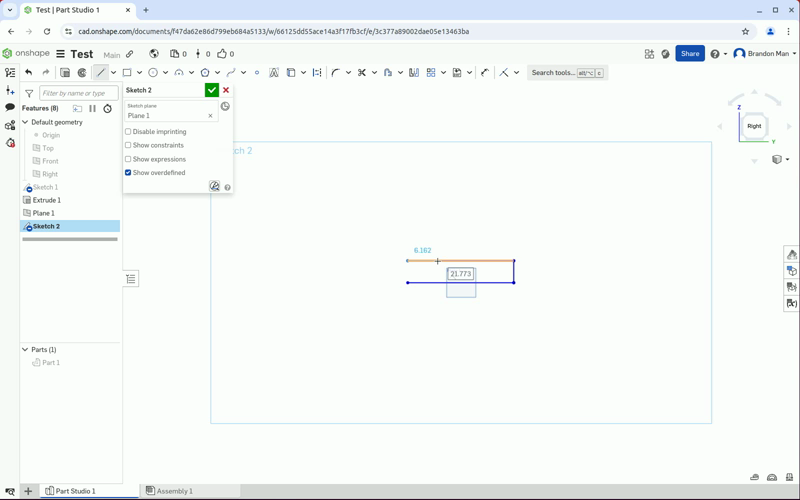
mouse_move(407, 282)
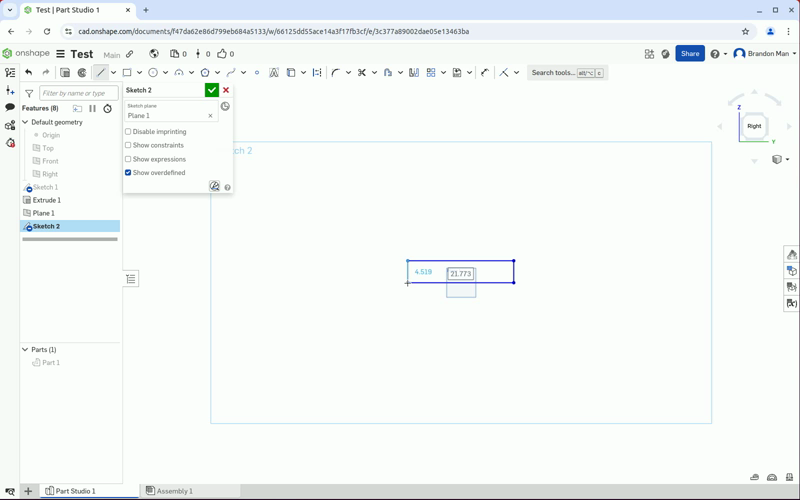
key_up(shift)
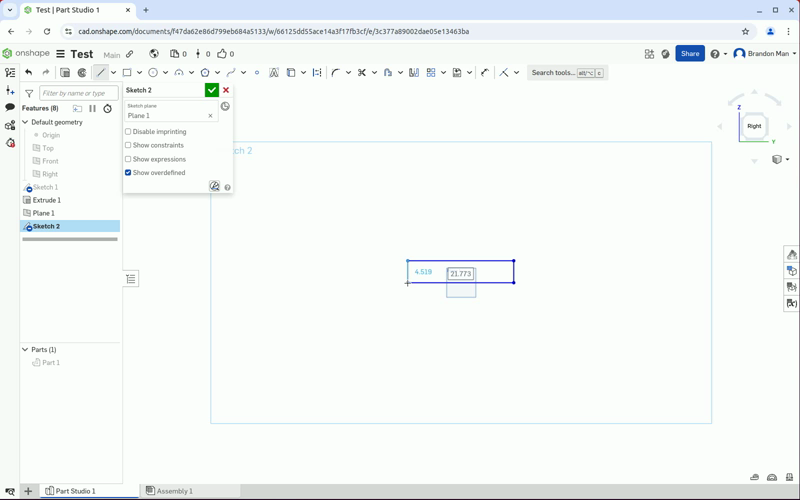
click(407, 282)
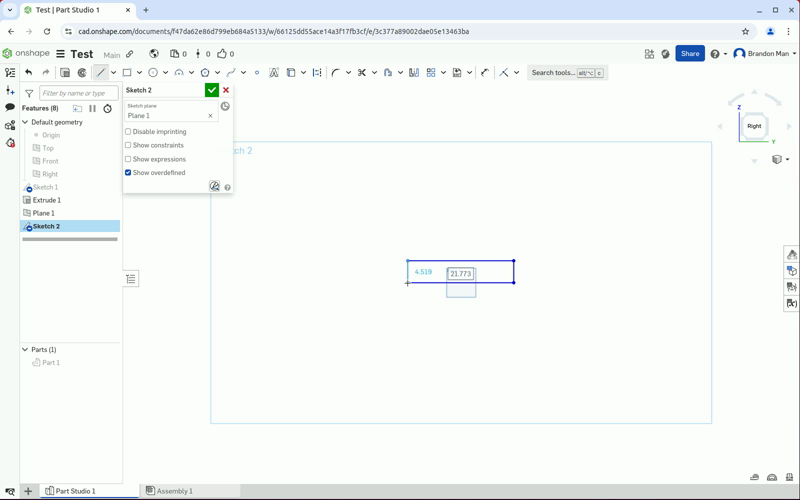
key(esc)
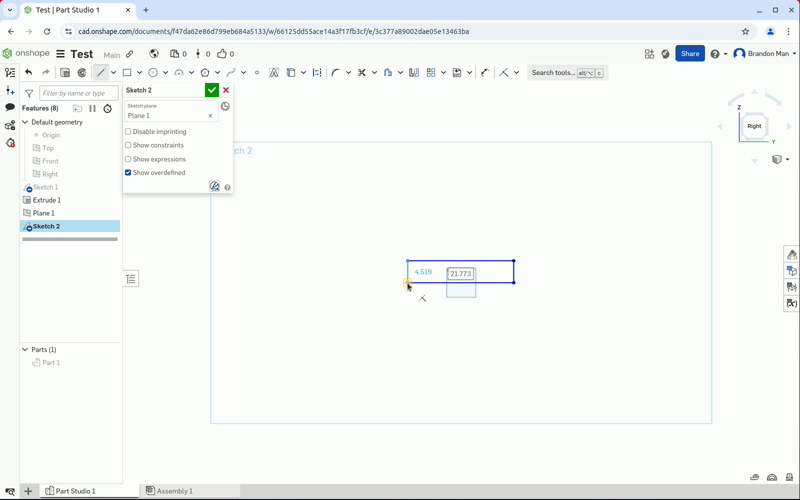
mouse_move(497, 276)
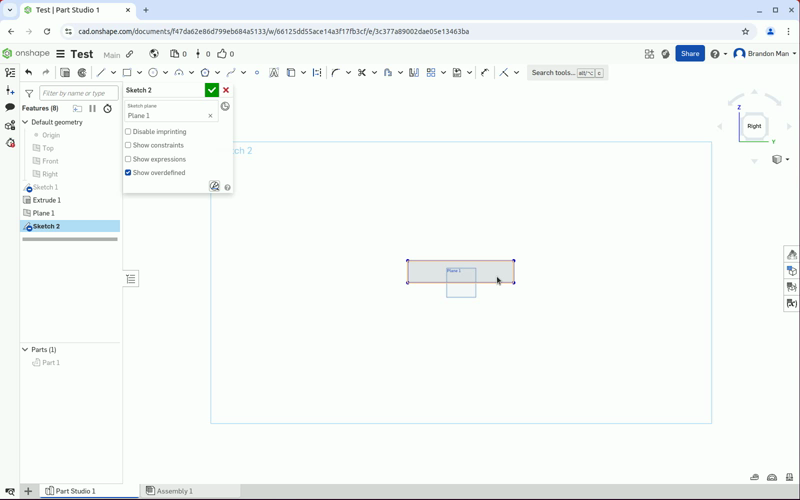
click(497, 276)
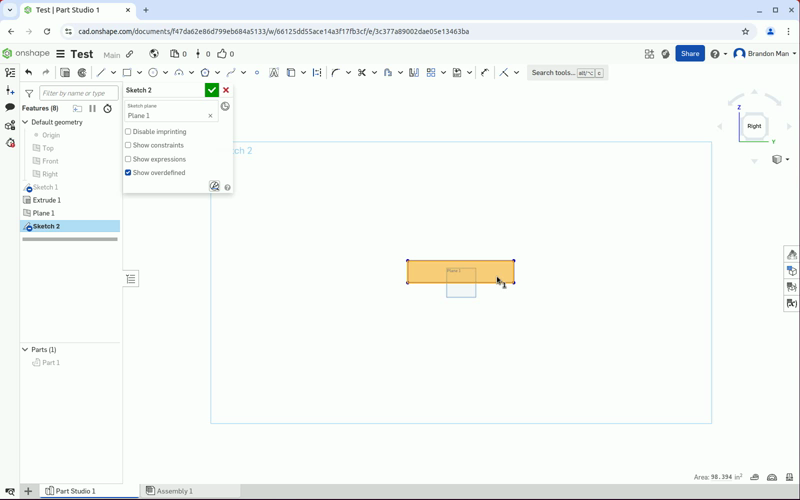
mouse_move(73, 352)
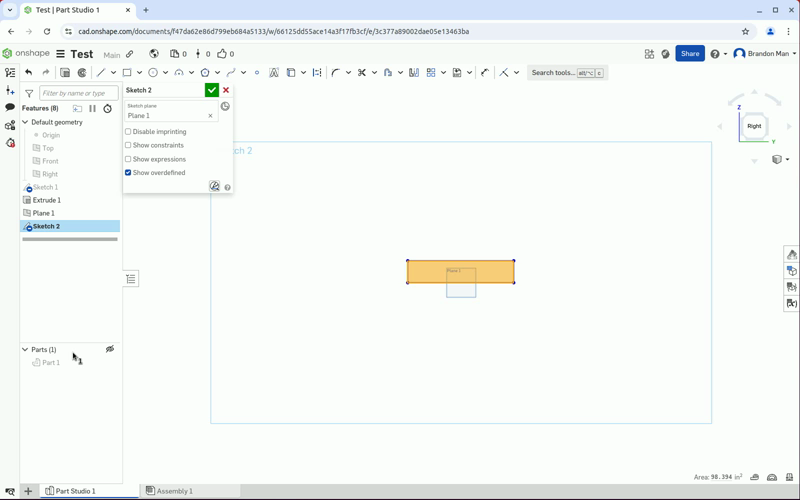
key(shift+y)
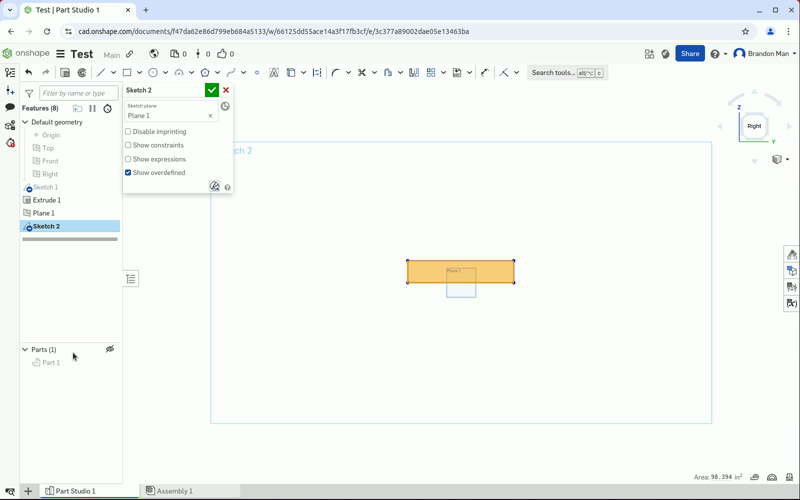
key(shift+e)
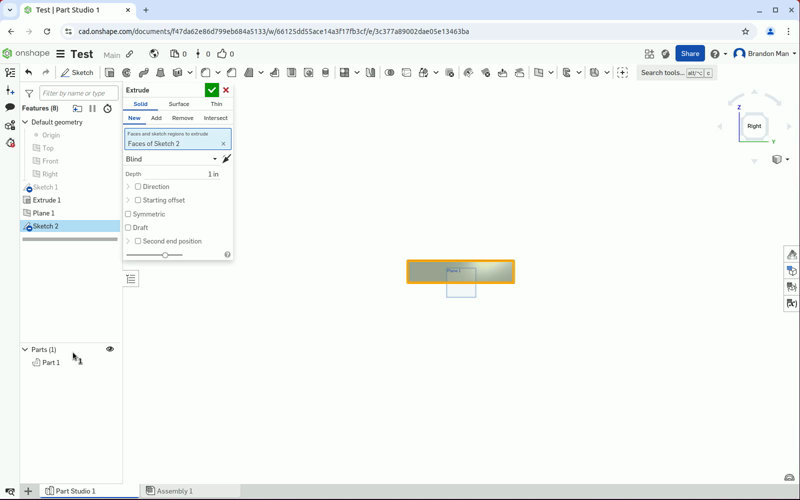
mouse_move(143, 106)
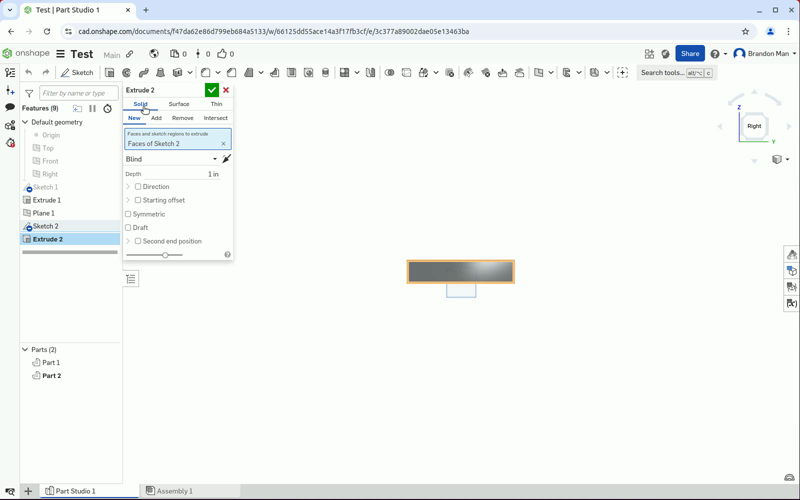
click(143, 106)
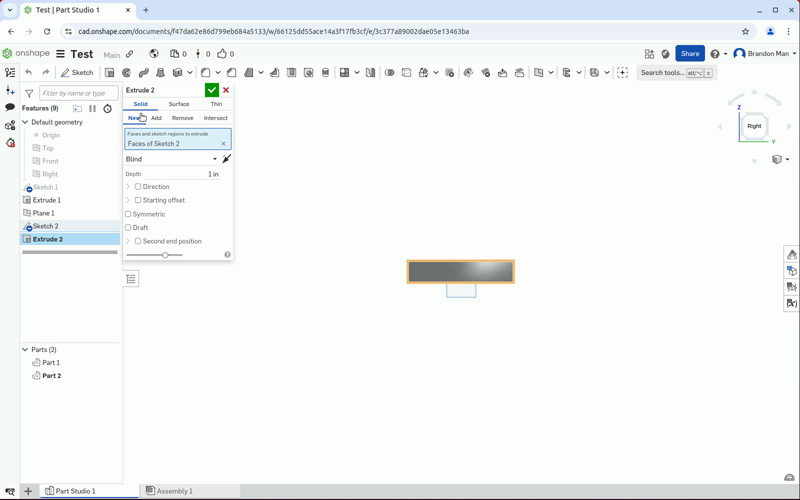
mouse_move(137, 120)
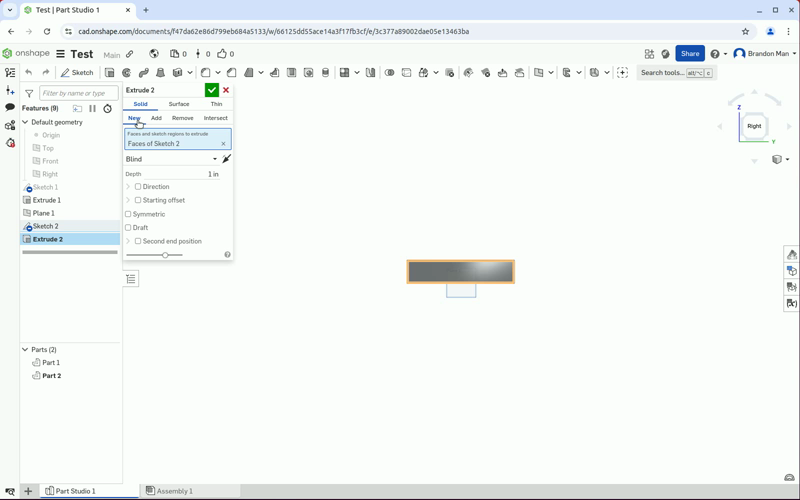
click(137, 120)
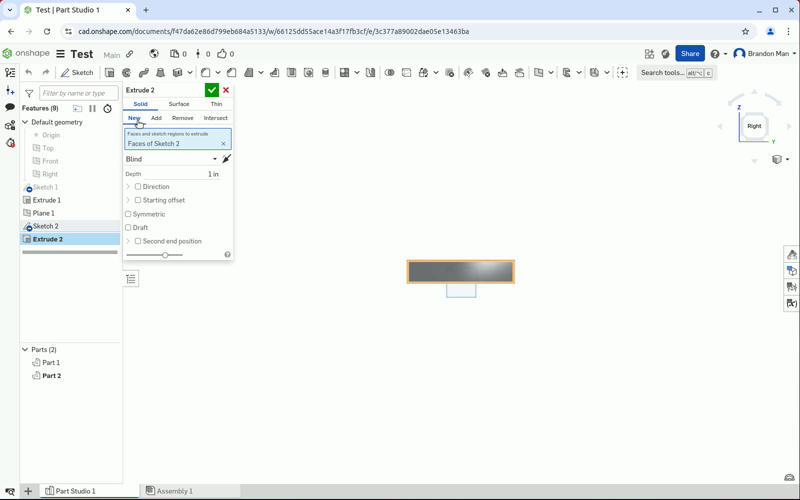
key(tab, 4)
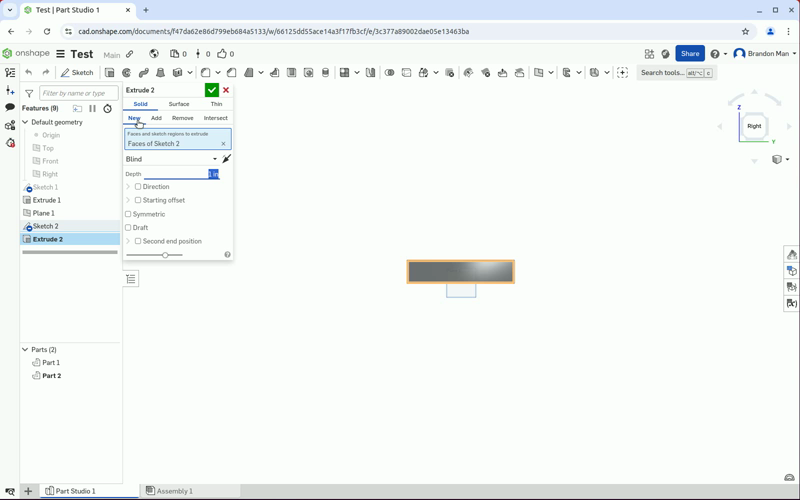
text(0.722)
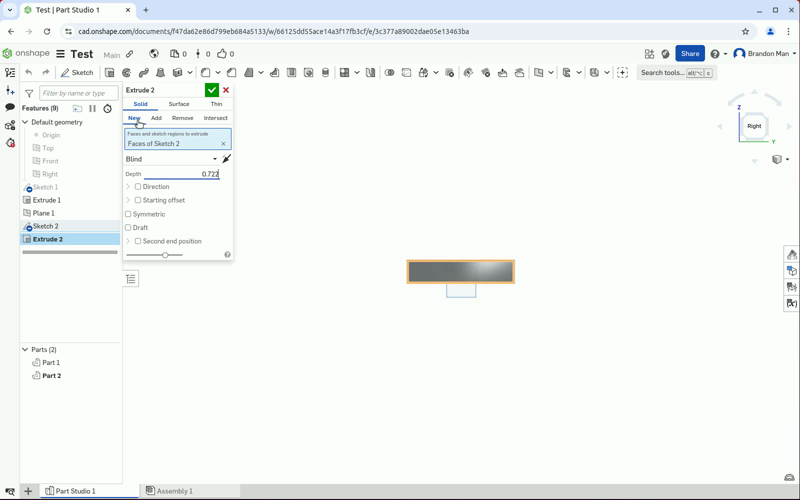
key(enter)
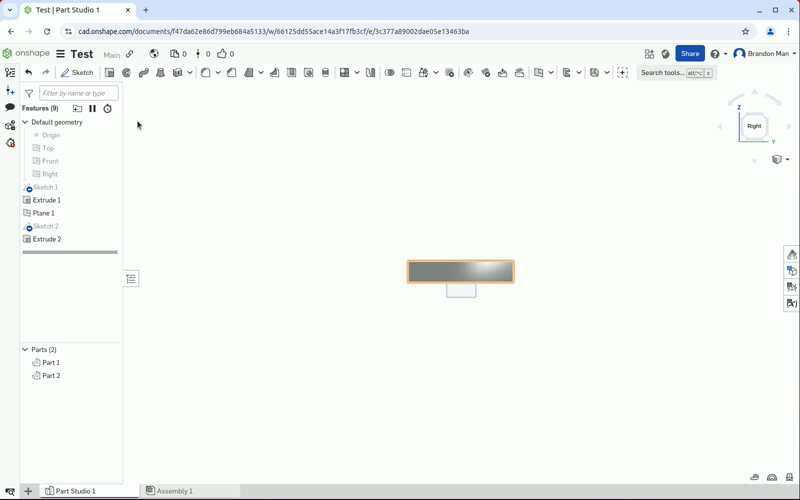
key(shift+h)
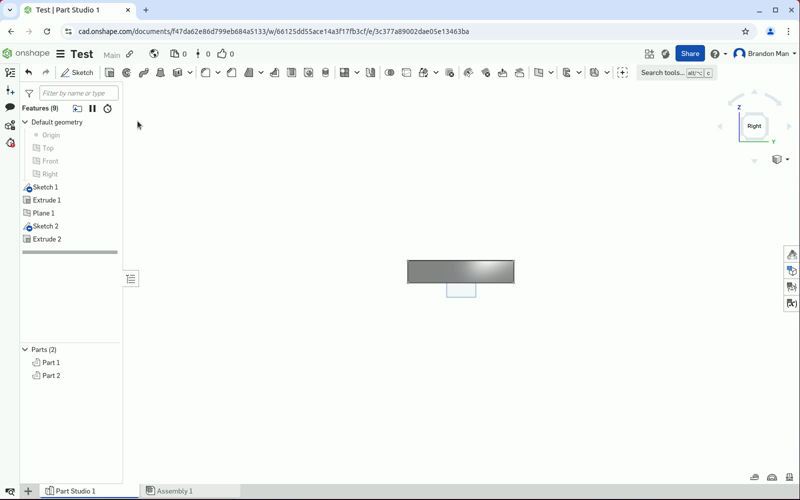
key(shift+h)
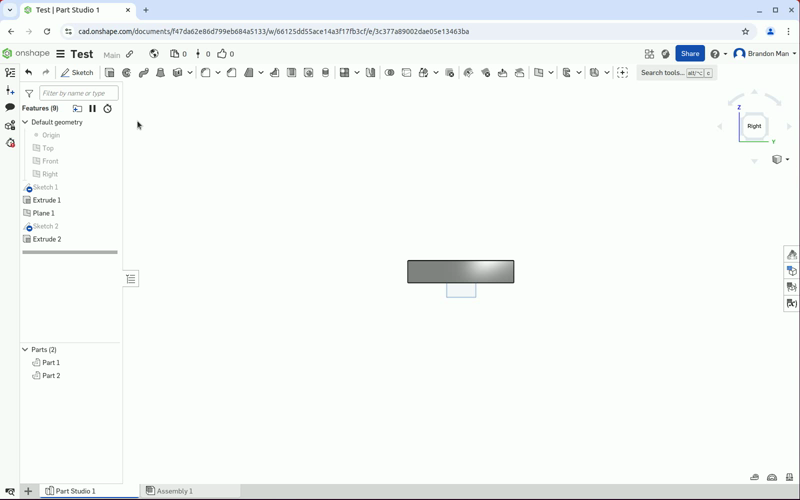
mouse_move(73, 189)
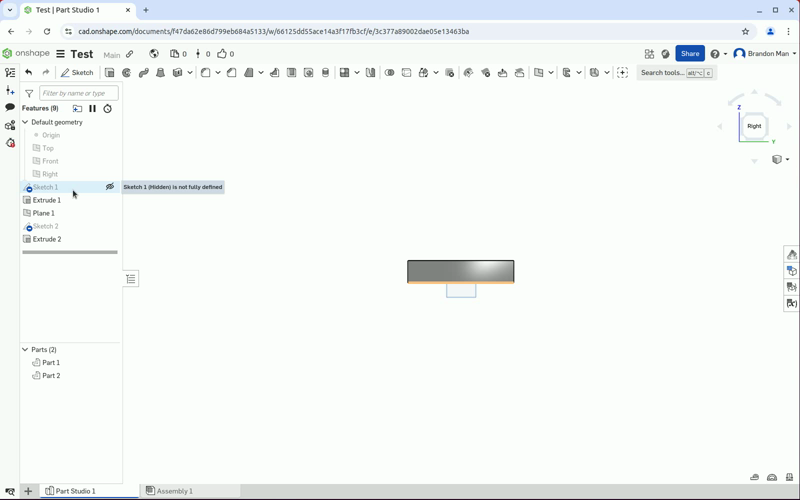
click(73, 189)
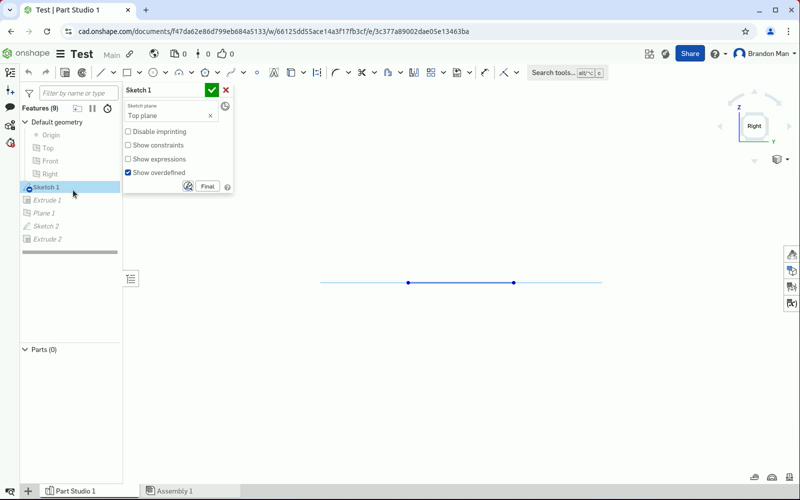
mouse_move(229, 92)
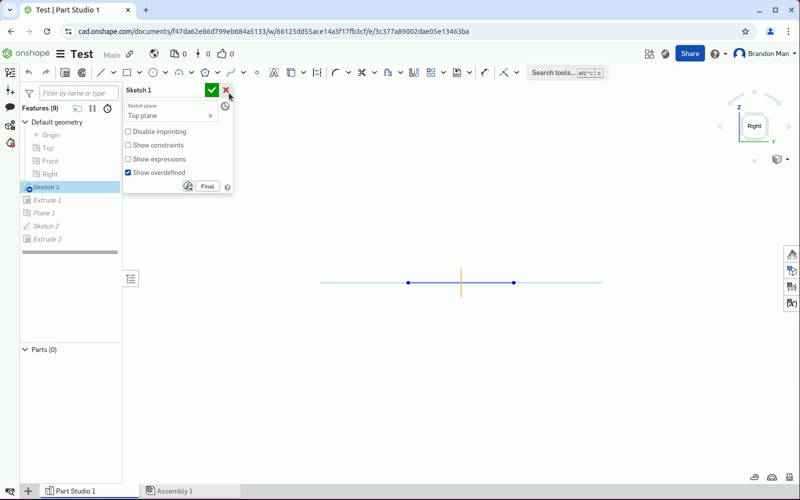
click(229, 92)
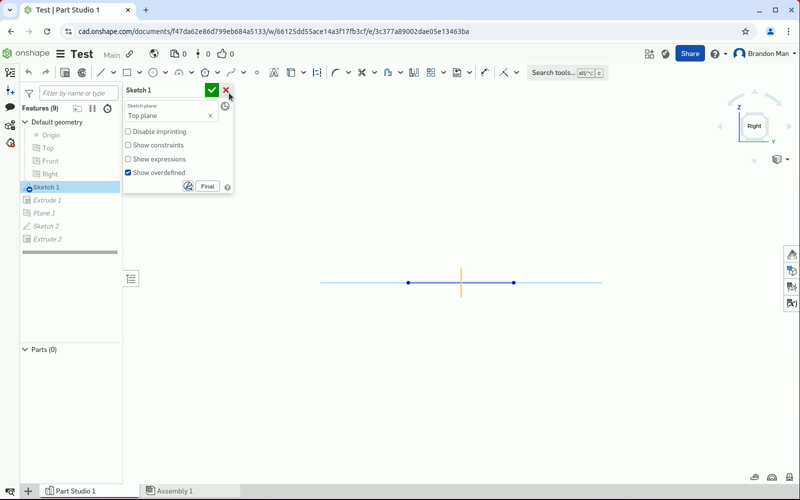
key(shift+s)
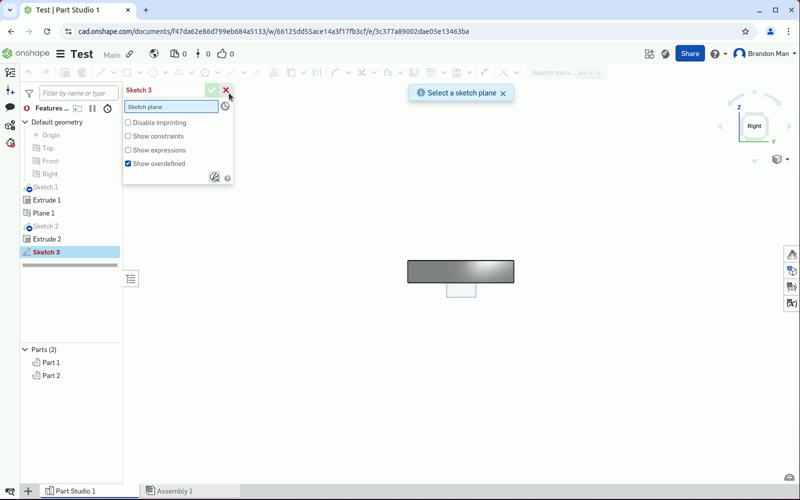
mouse_move(73, 215)
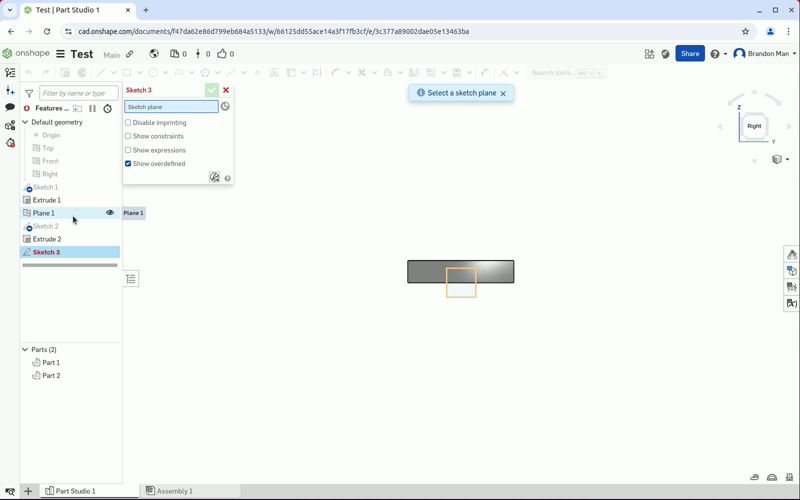
click(73, 215)
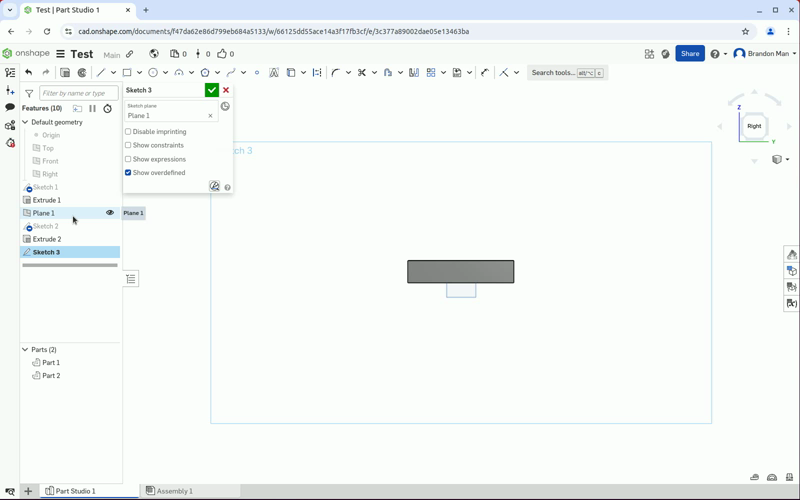
mouse_move(73, 352)
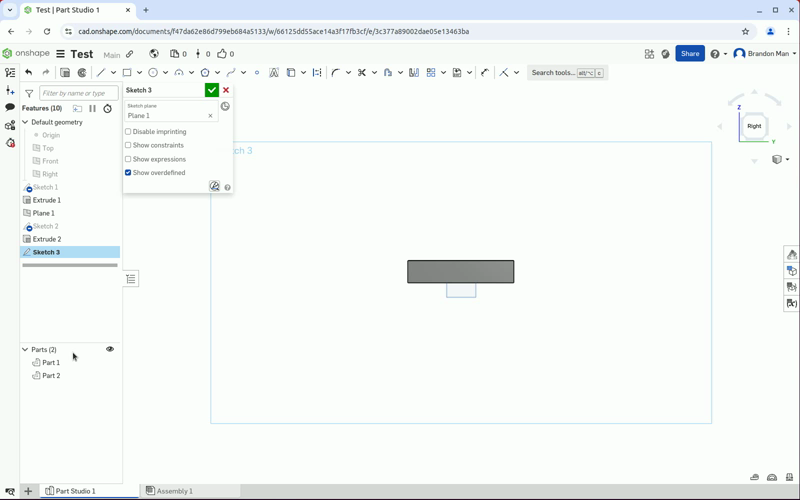
key(y)
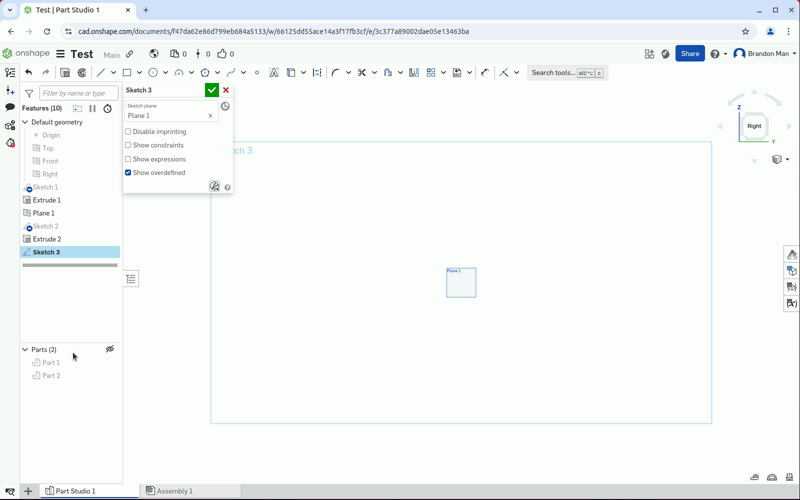
key(l)
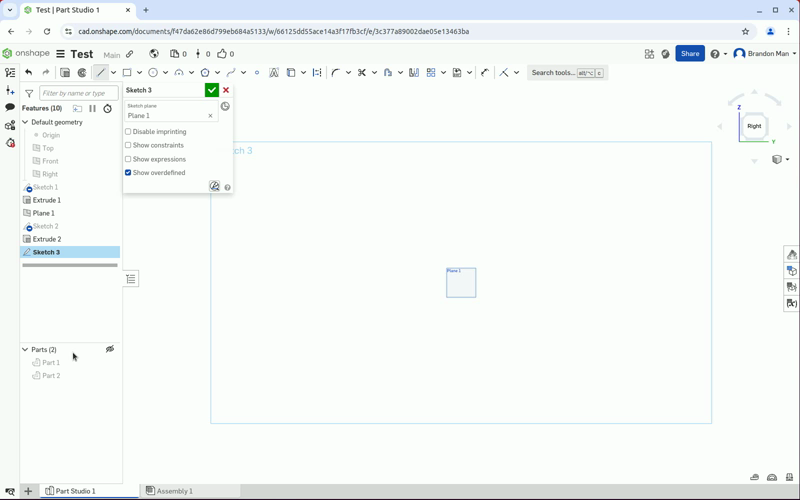
key_down(shift)
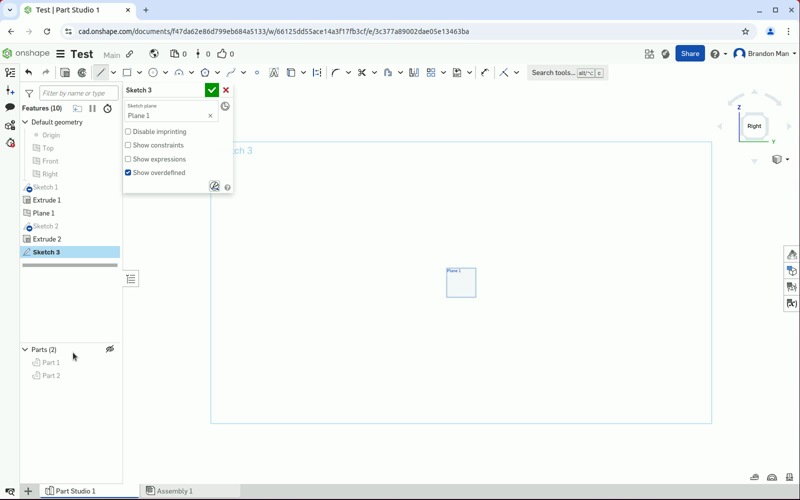
mouse_move(407, 260)
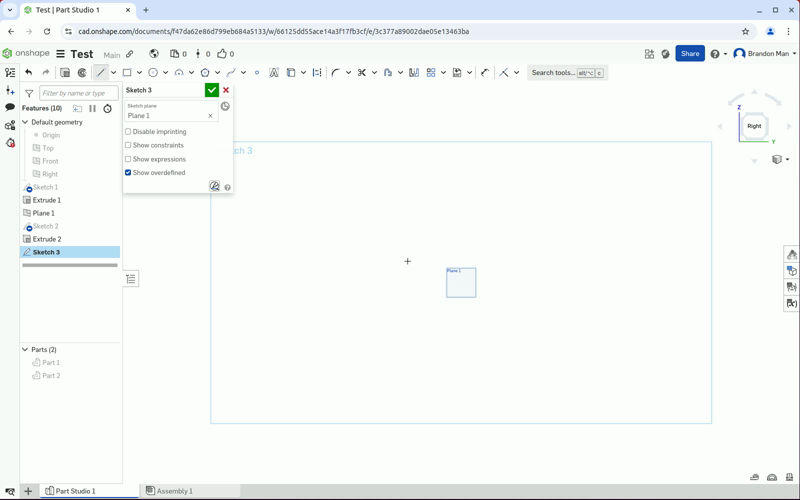
click(407, 260)
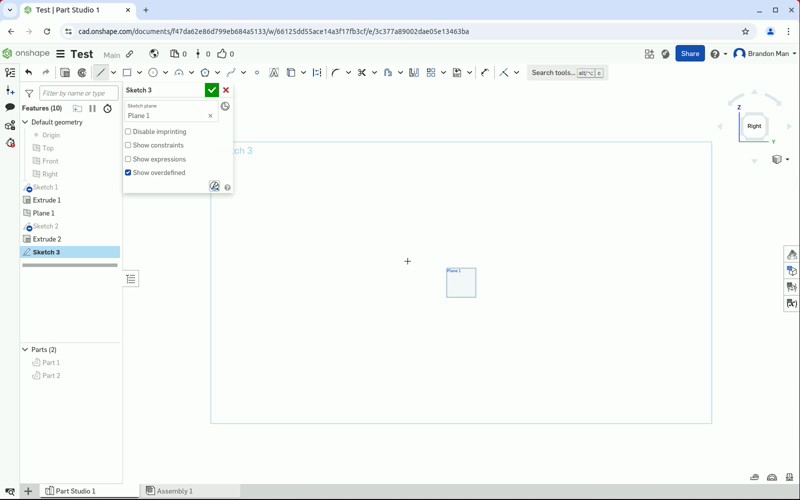
key_up(shift)
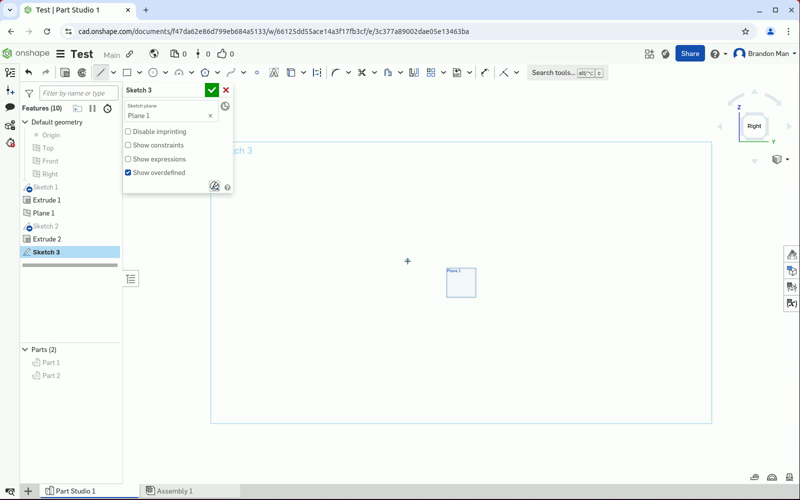
key_down(shift)
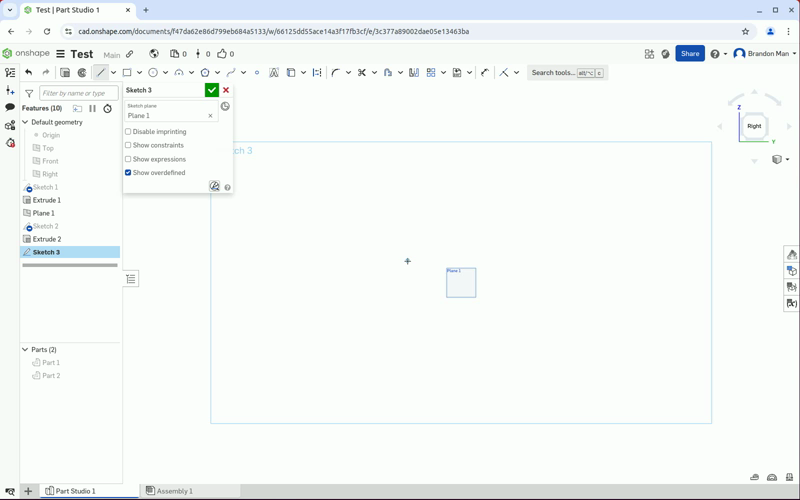
mouse_move(513, 260)
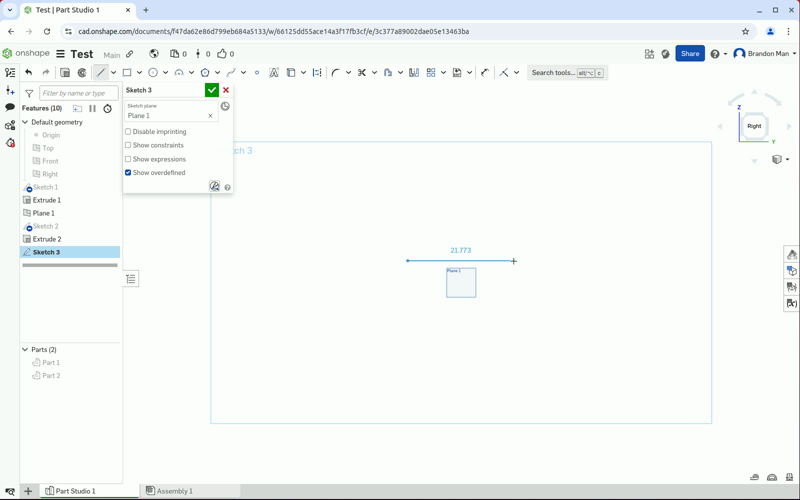
click(513, 260)
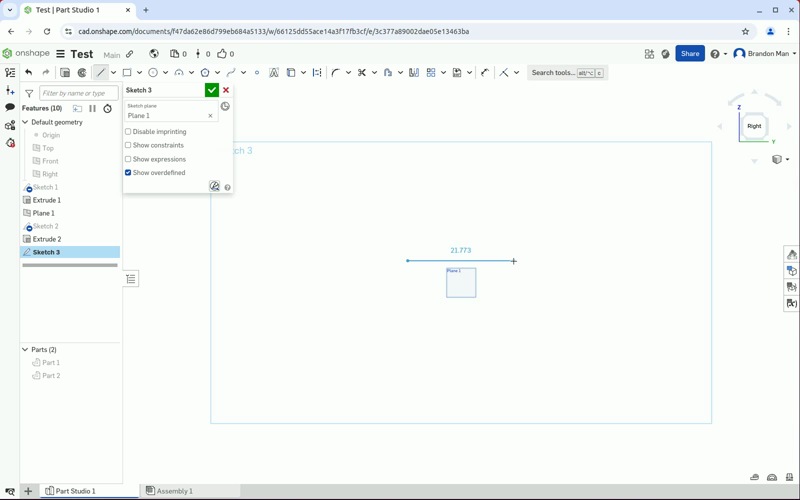
key_up(shift)
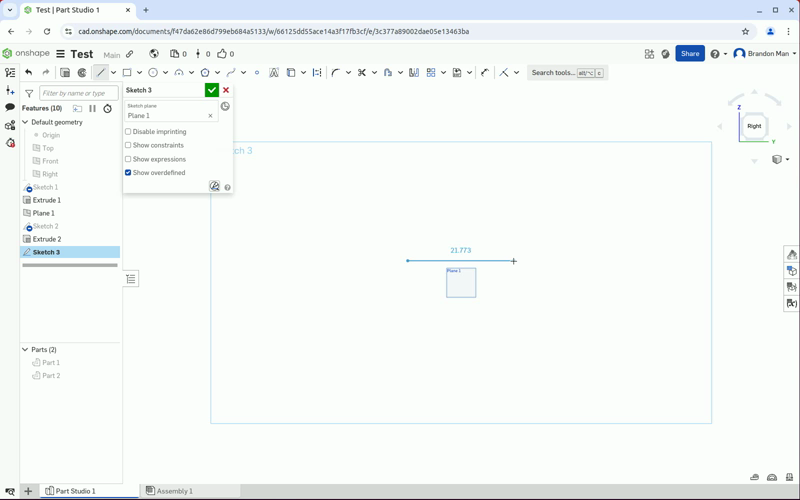
key_down(shift)
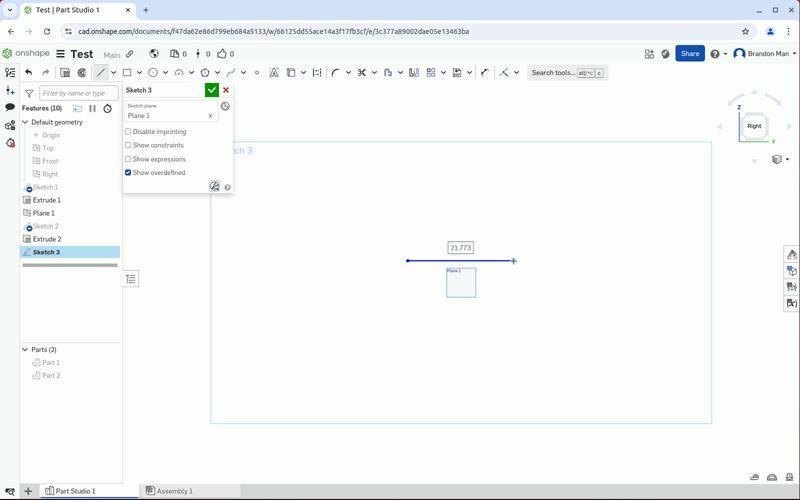
mouse_move(543, 260)
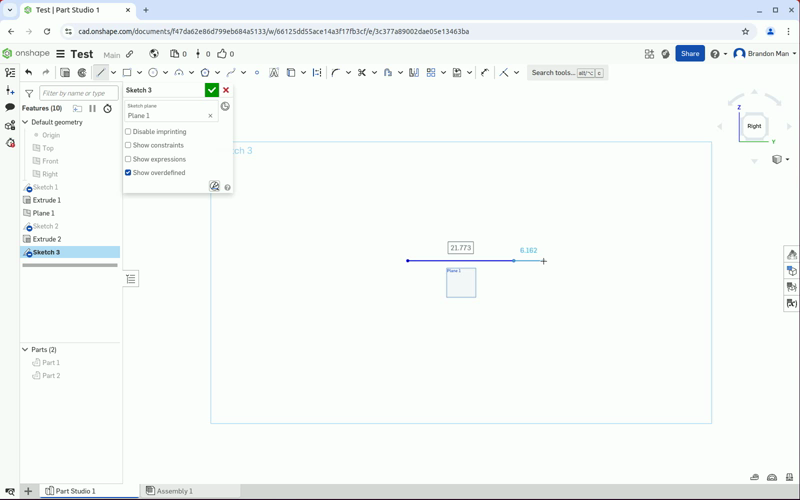
mouse_move(513, 257)
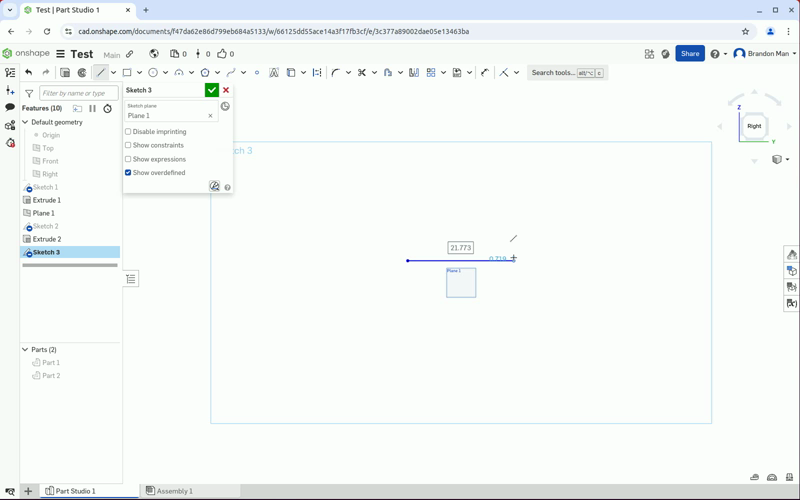
scroll(6)
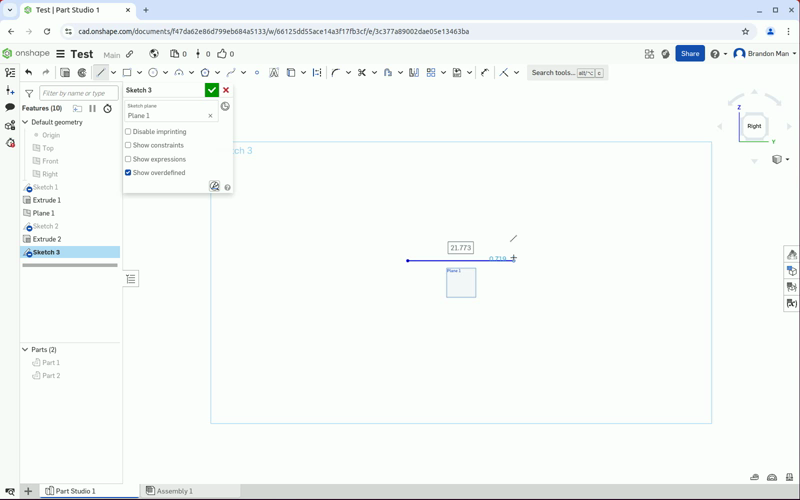
scroll(6)
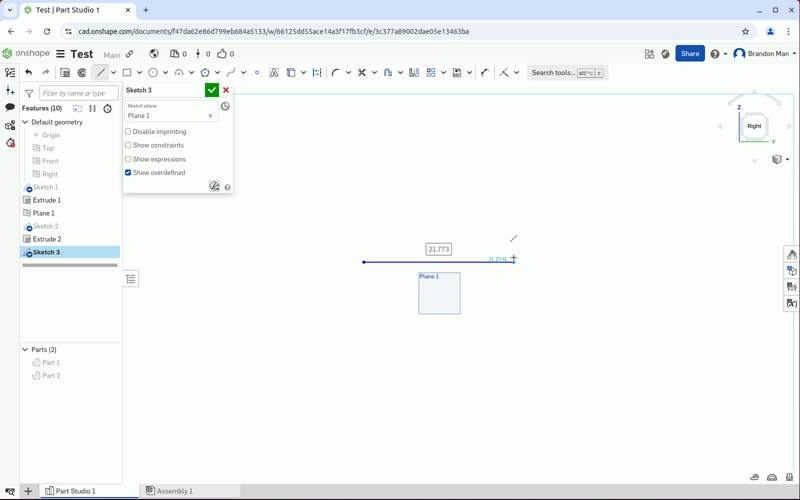
scroll(6)
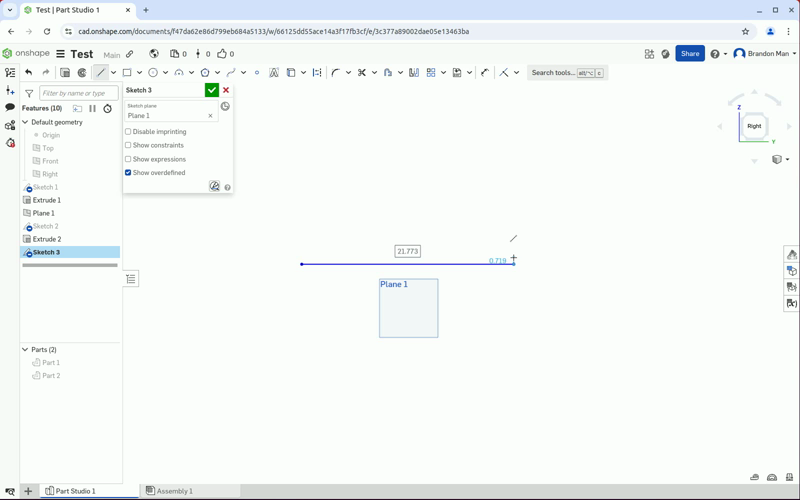
scroll(6)
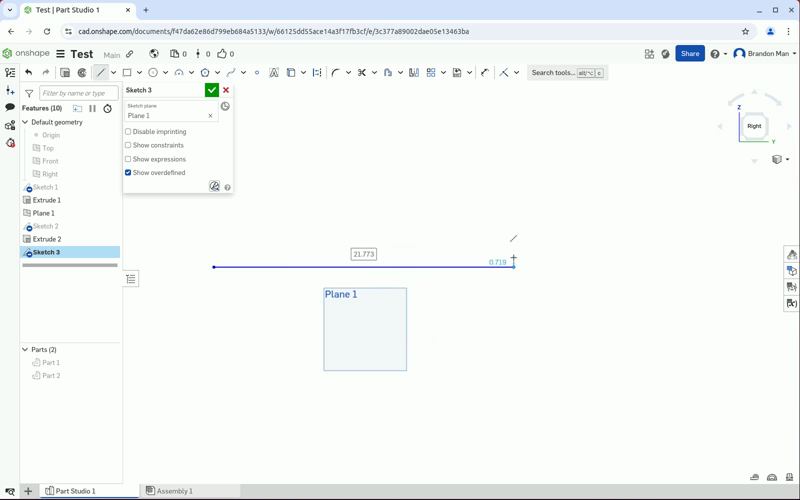
scroll(6)
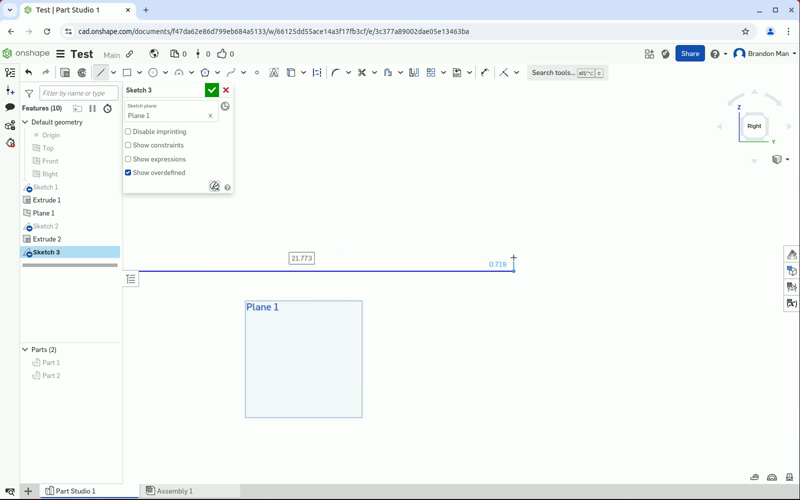
scroll(6)
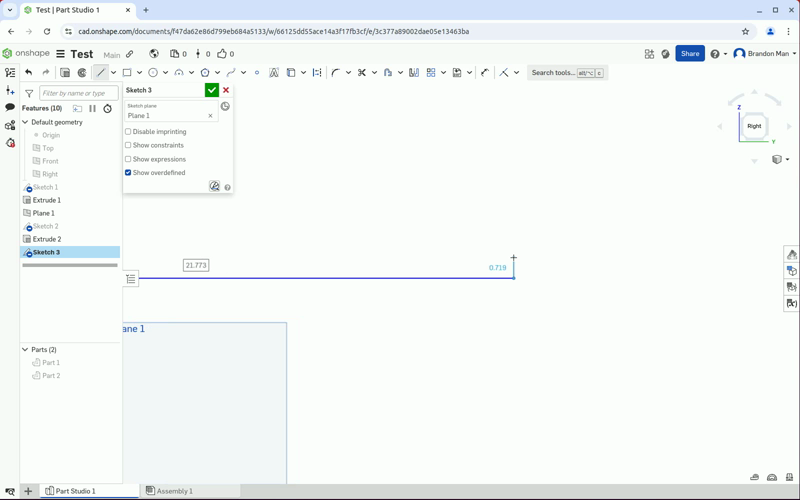
scroll(6)
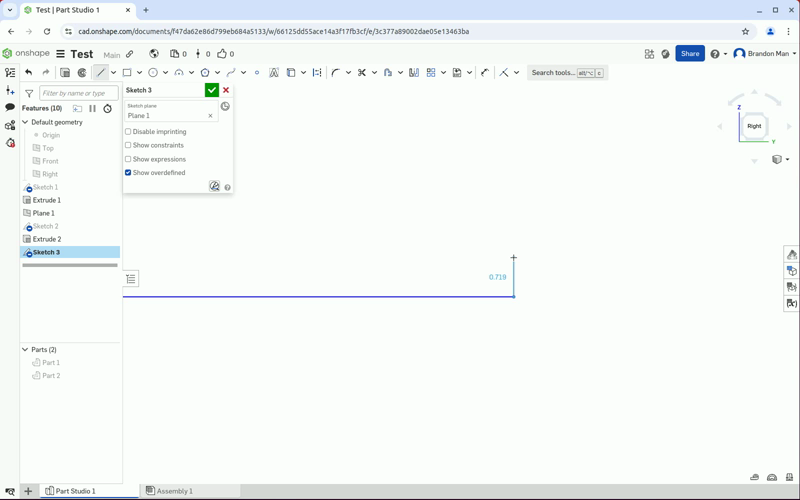
click(513, 257)
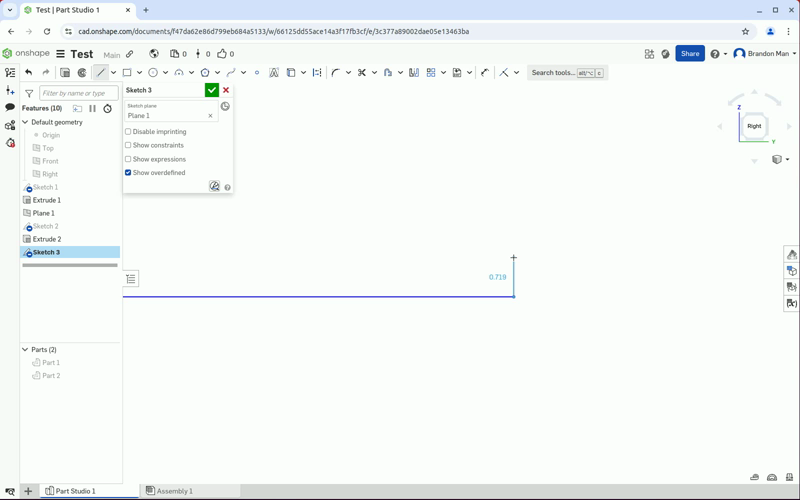
scroll(-6)
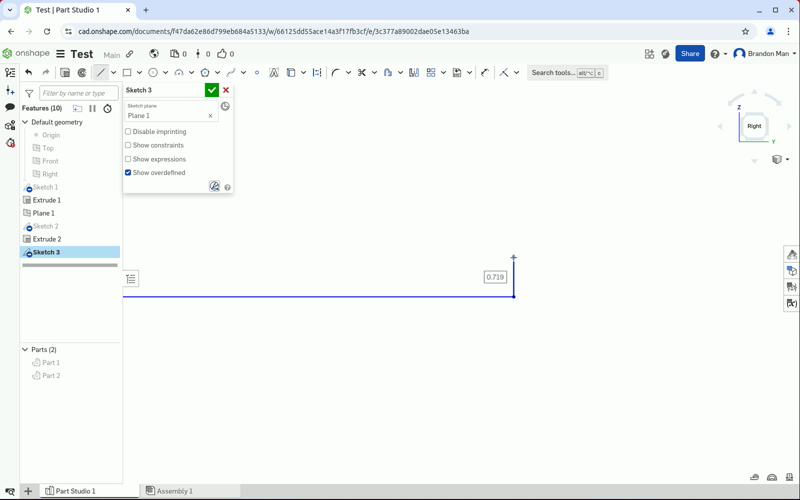
scroll(-6)
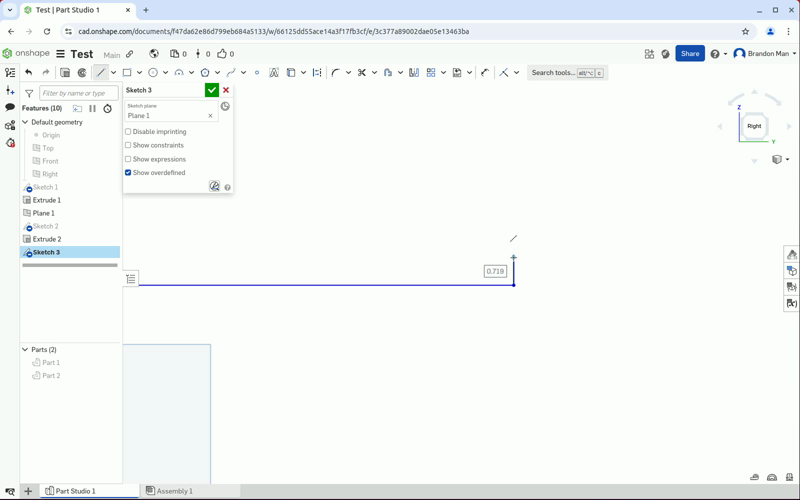
scroll(-6)
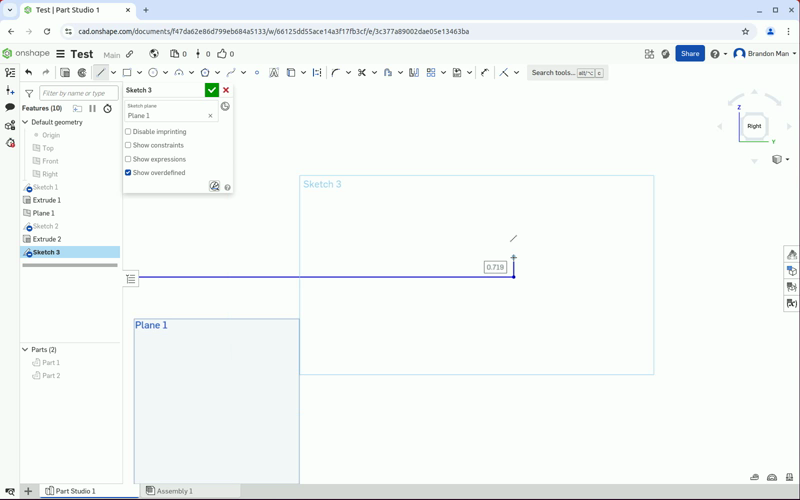
scroll(-6)
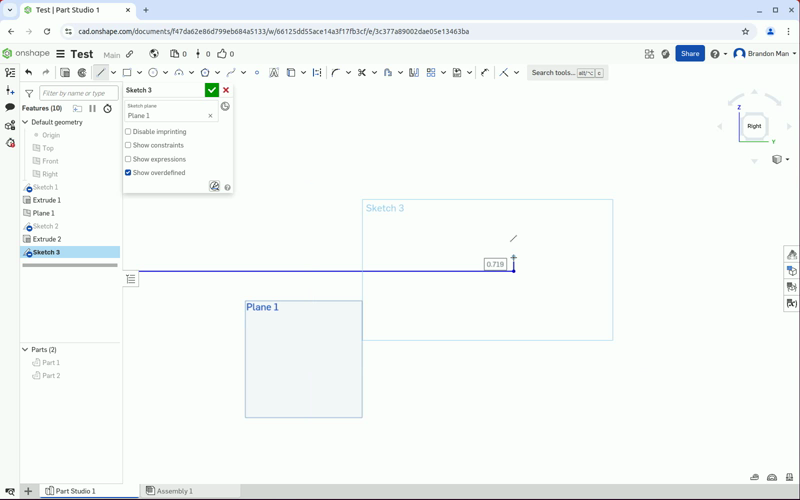
scroll(-6)
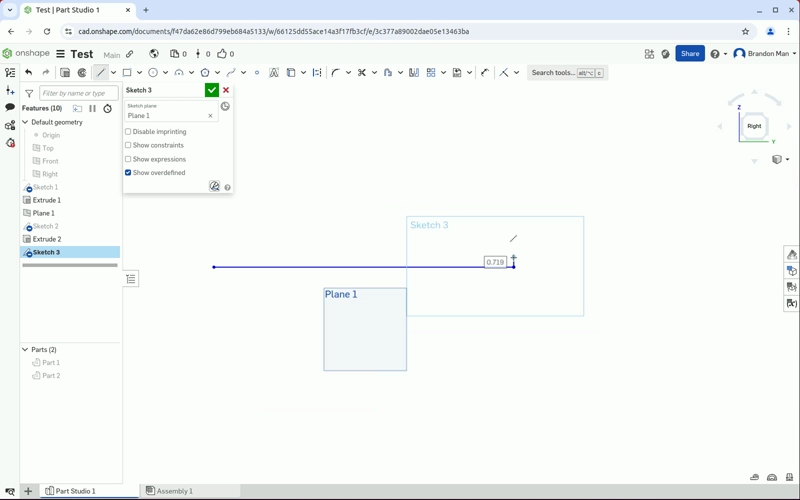
scroll(-6)
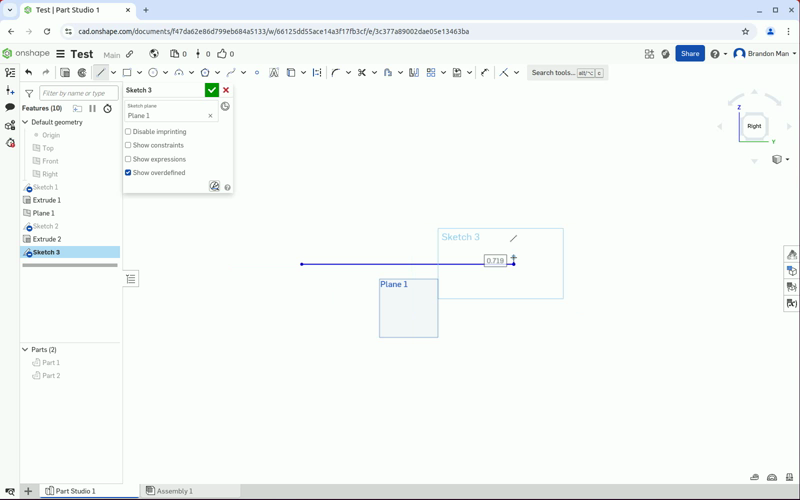
scroll(-6)
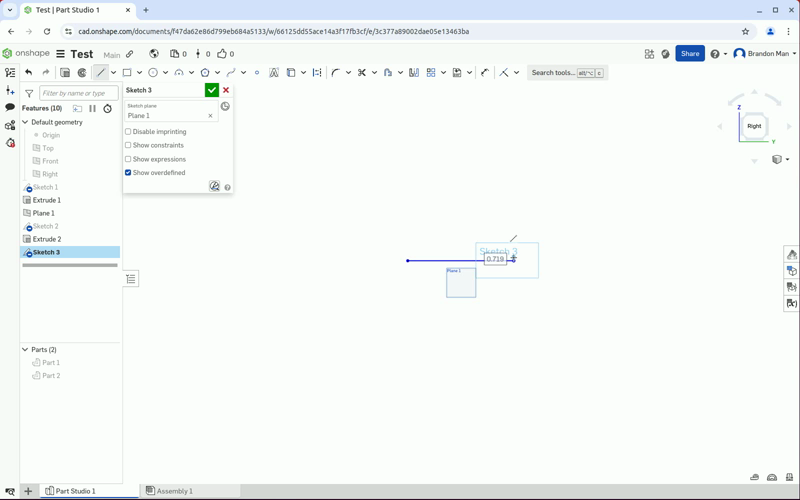
key_up(shift)
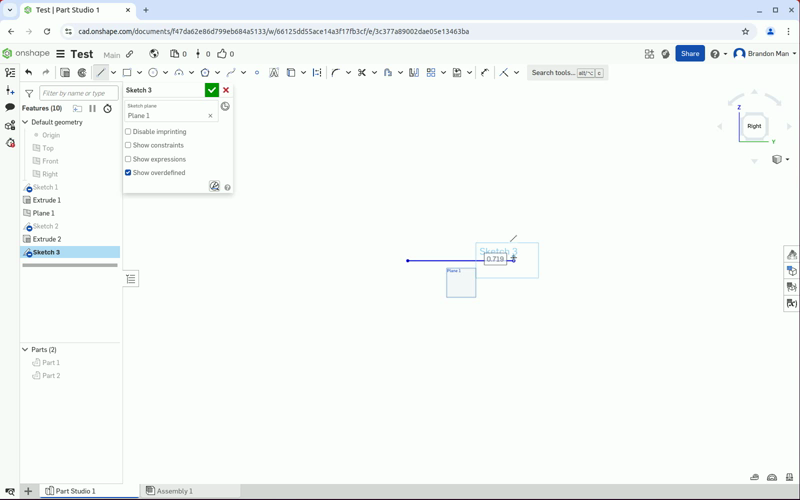
key_down(shift)
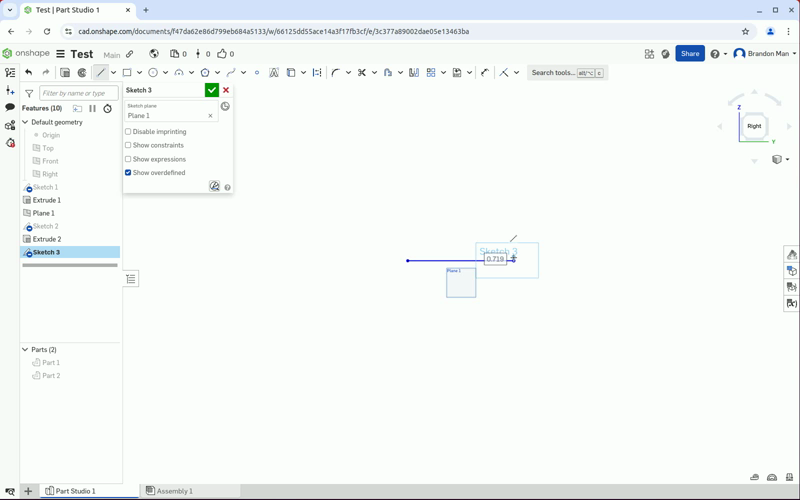
mouse_move(407, 257)
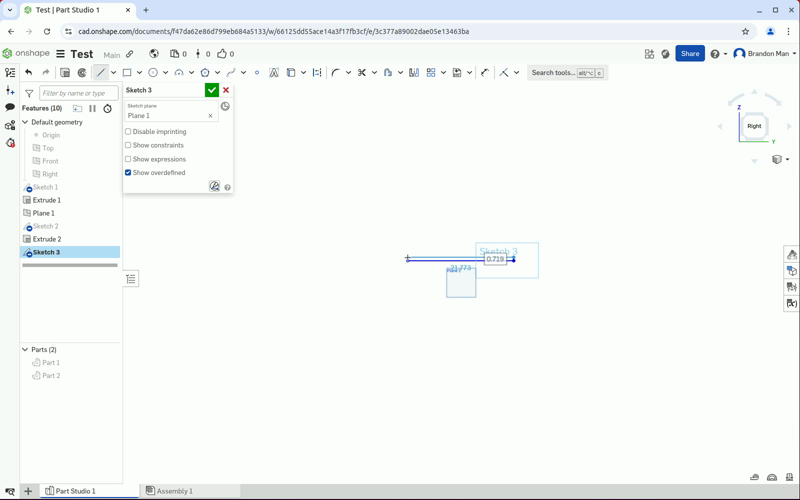
scroll(6)
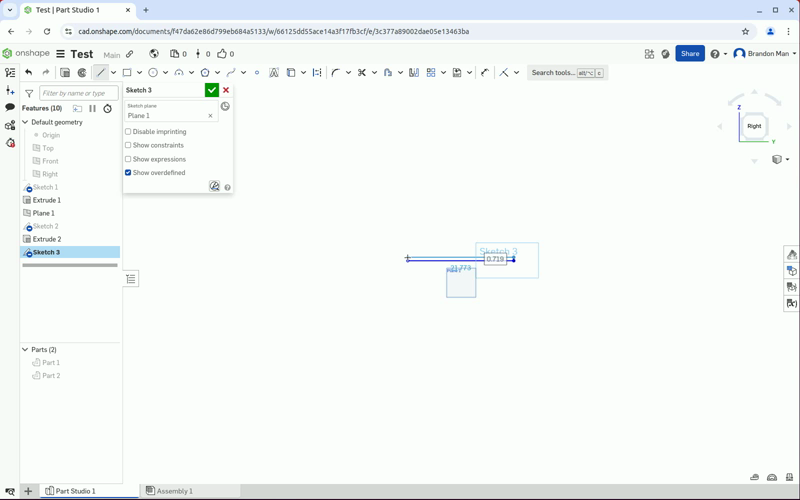
scroll(6)
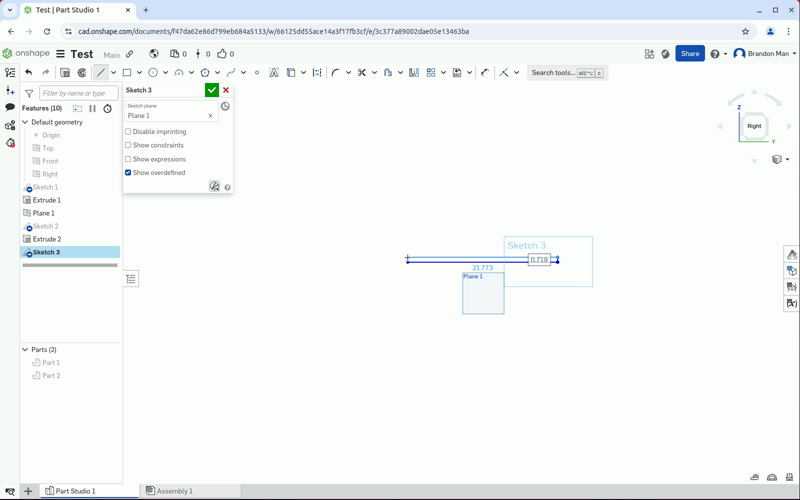
scroll(6)
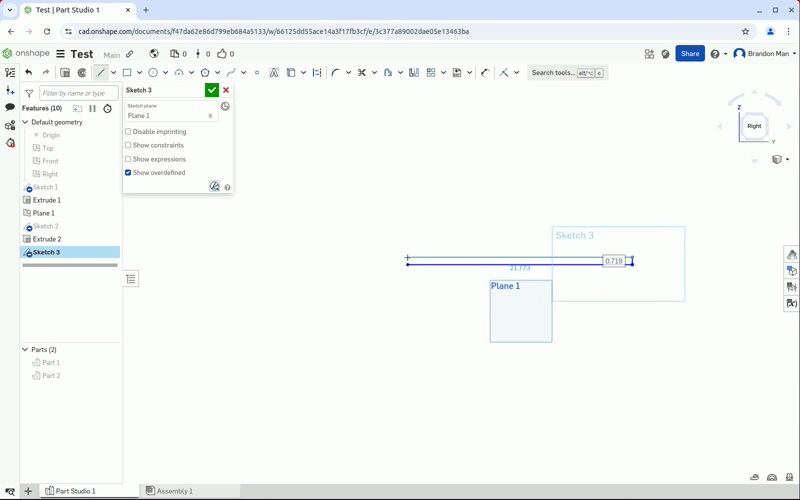
scroll(6)
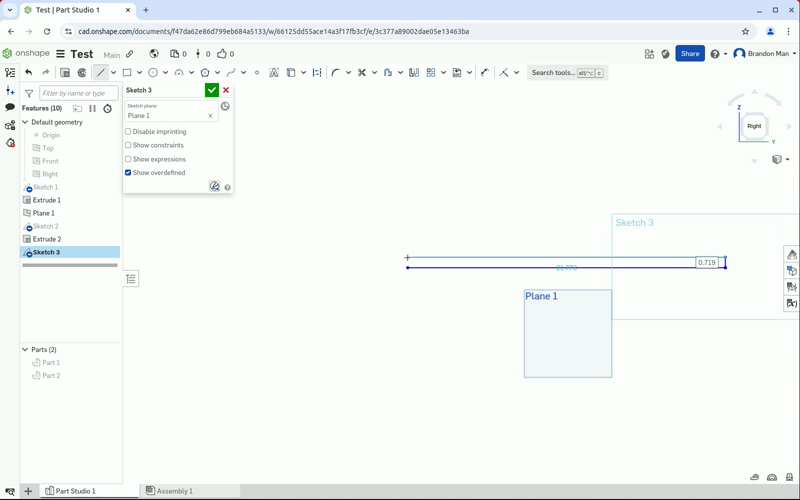
scroll(6)
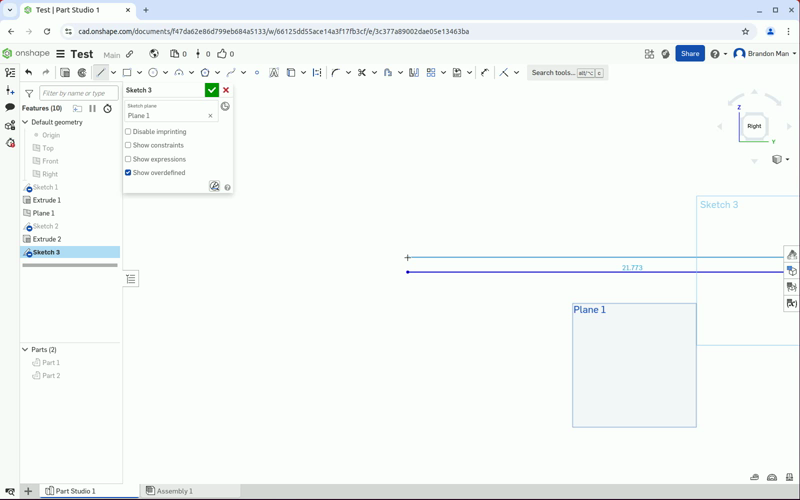
scroll(6)
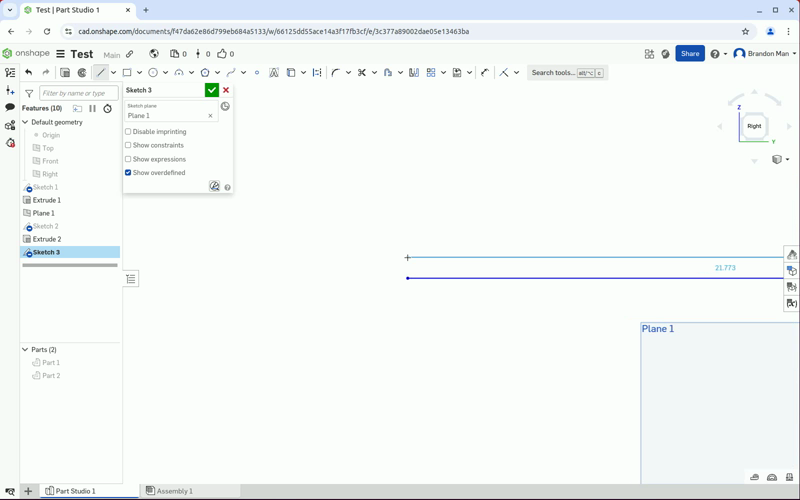
scroll(6)
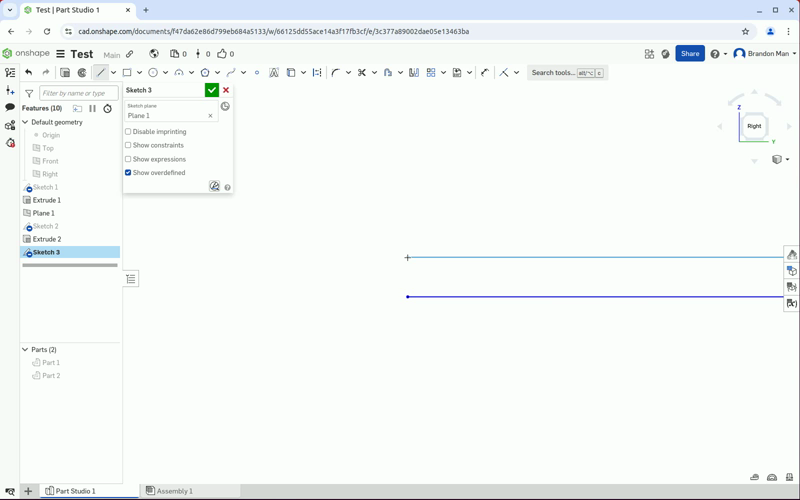
click(407, 257)
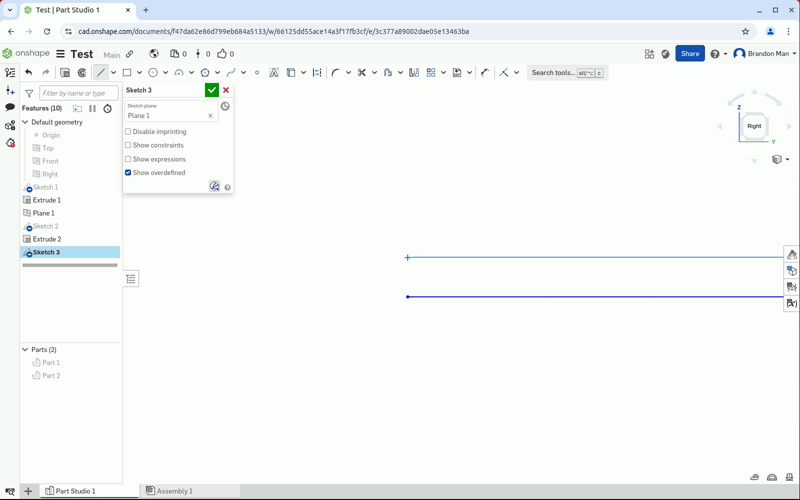
scroll(-6)
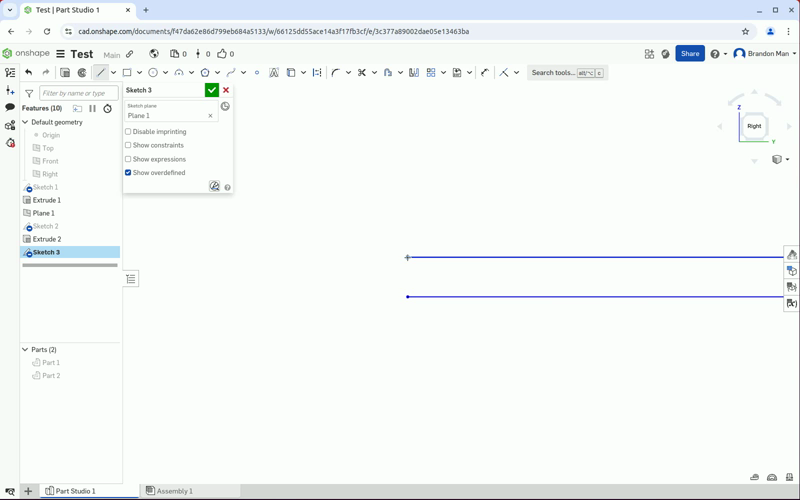
scroll(-6)
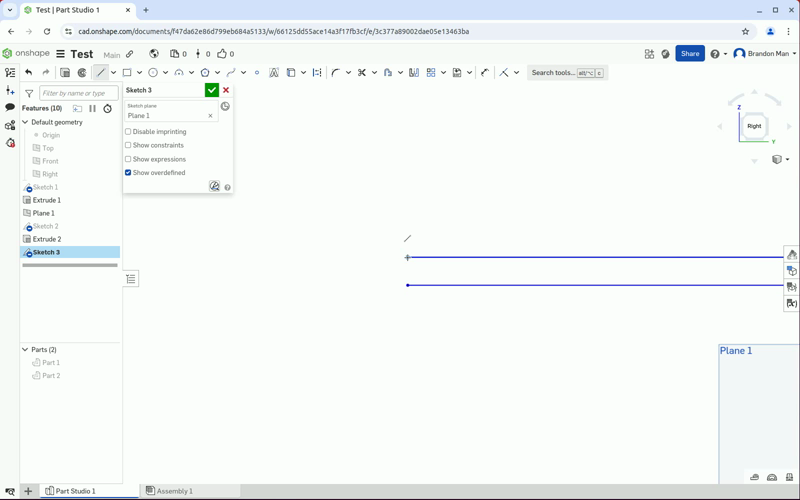
scroll(-6)
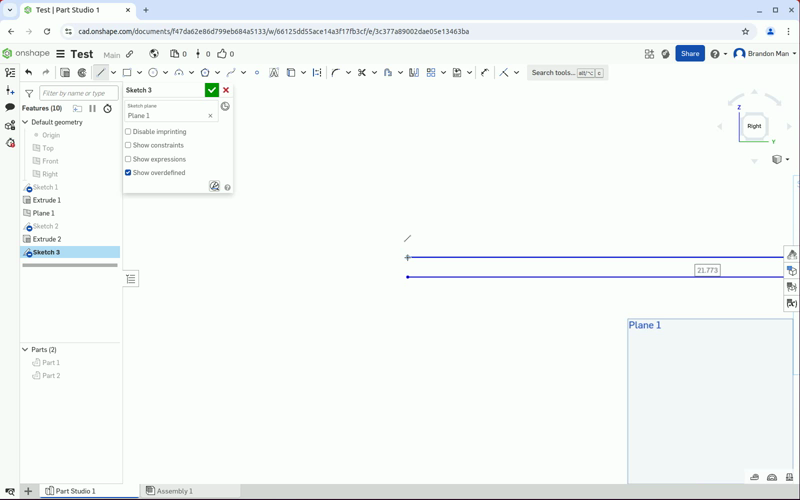
scroll(-6)
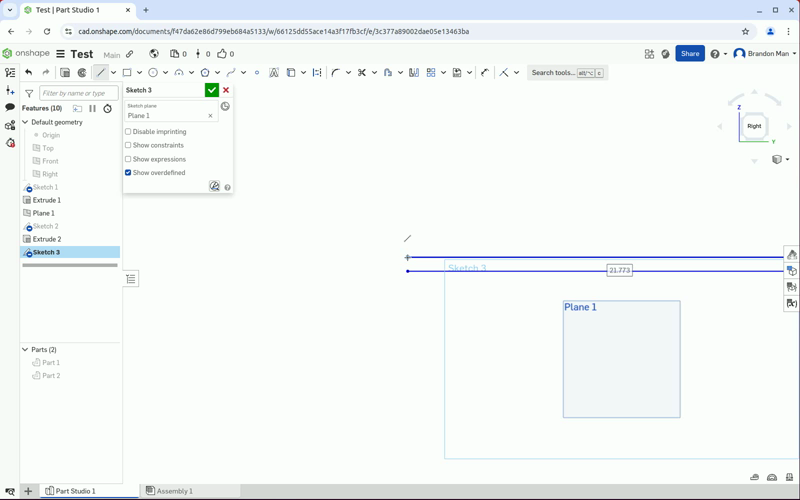
scroll(-6)
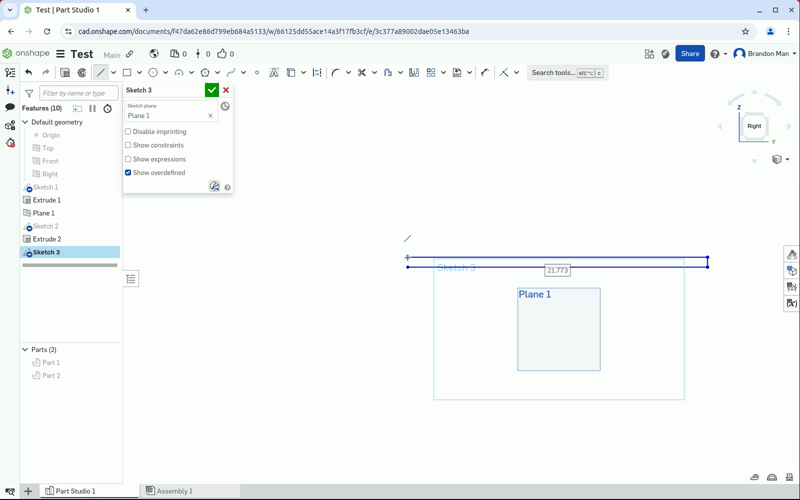
scroll(-6)
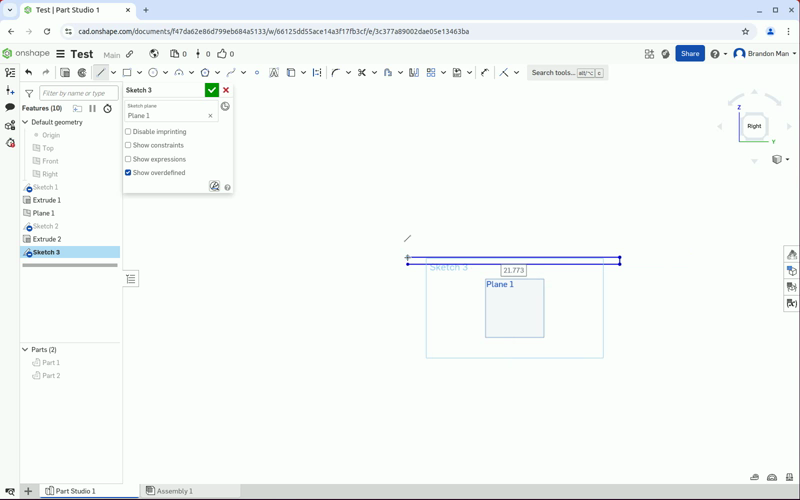
scroll(-6)
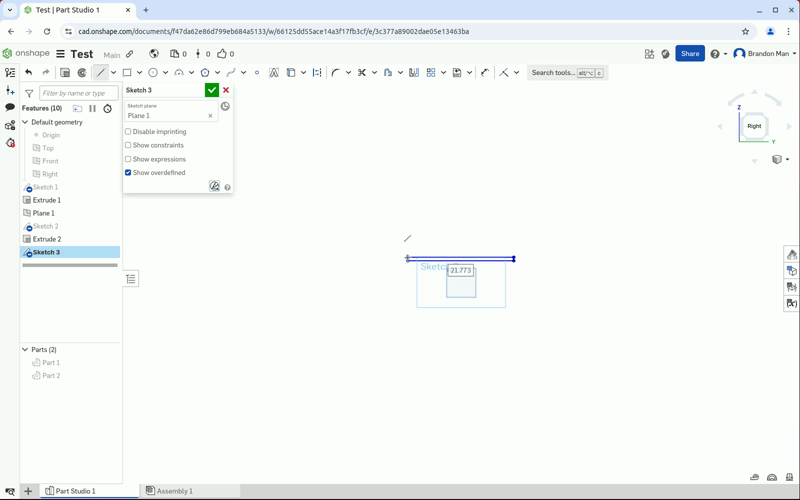
key_up(shift)
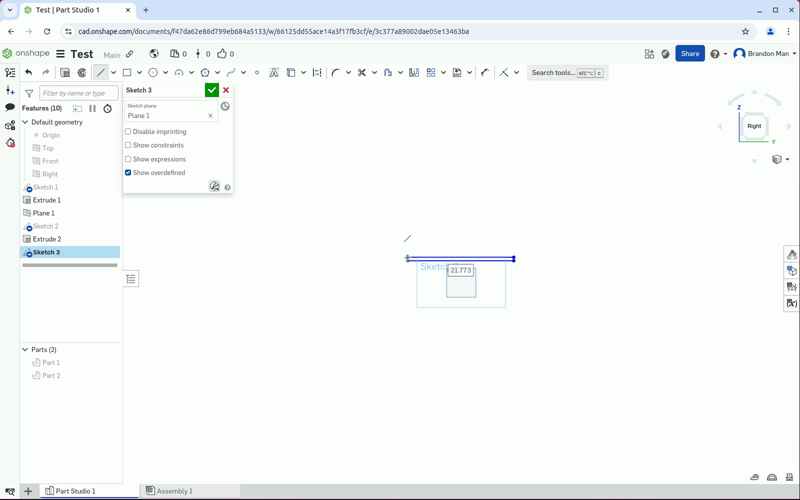
mouse_move(437, 257)
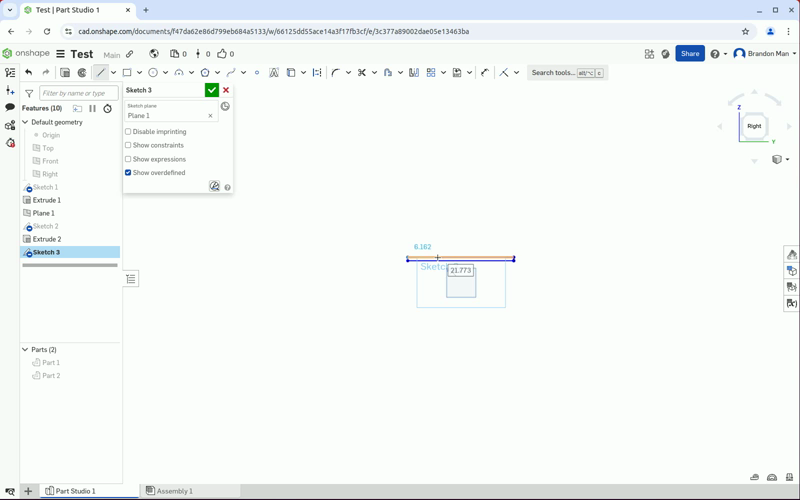
key_down(shift)
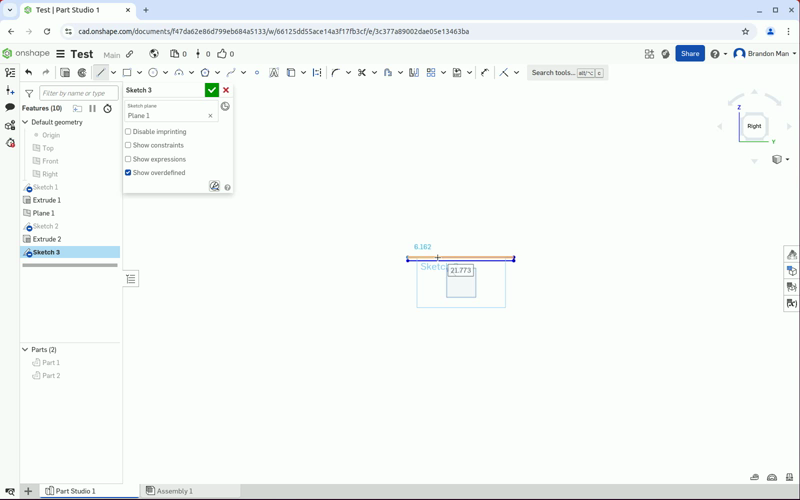
mouse_move(407, 260)
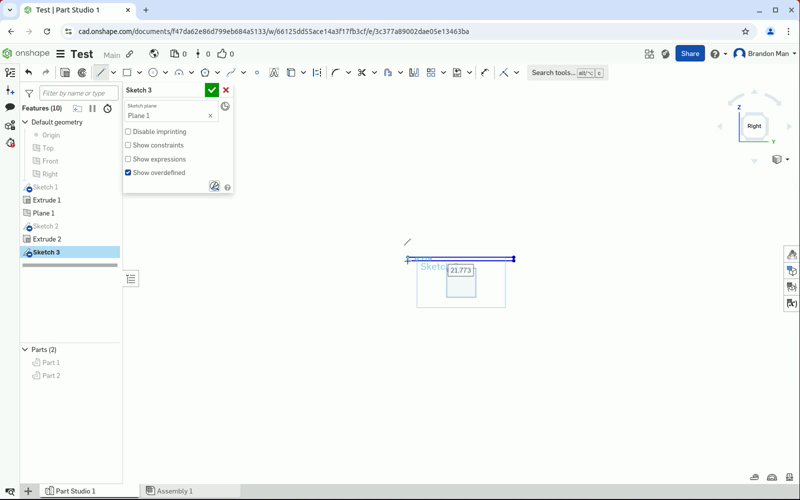
scroll(6)
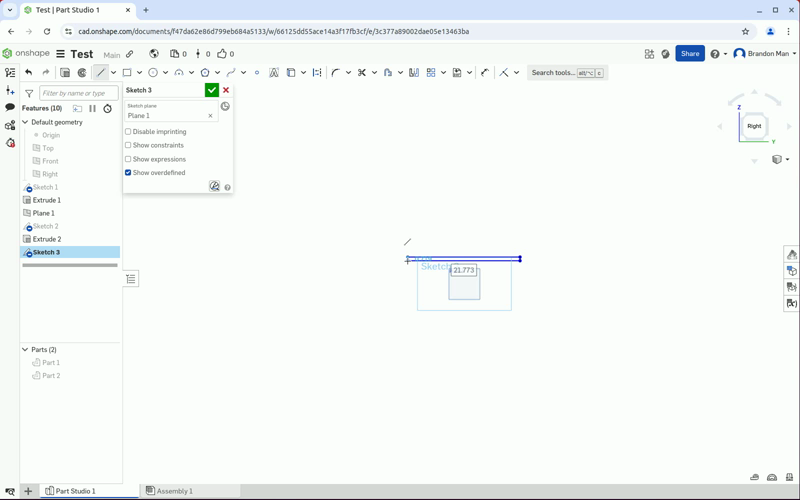
scroll(6)
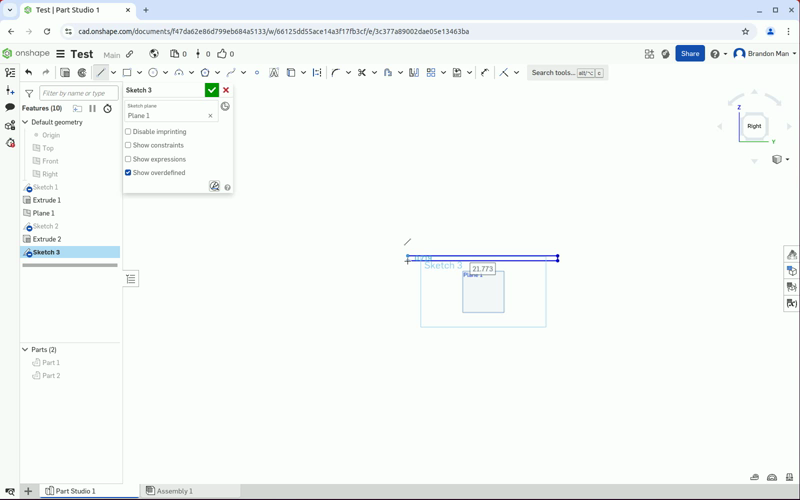
scroll(6)
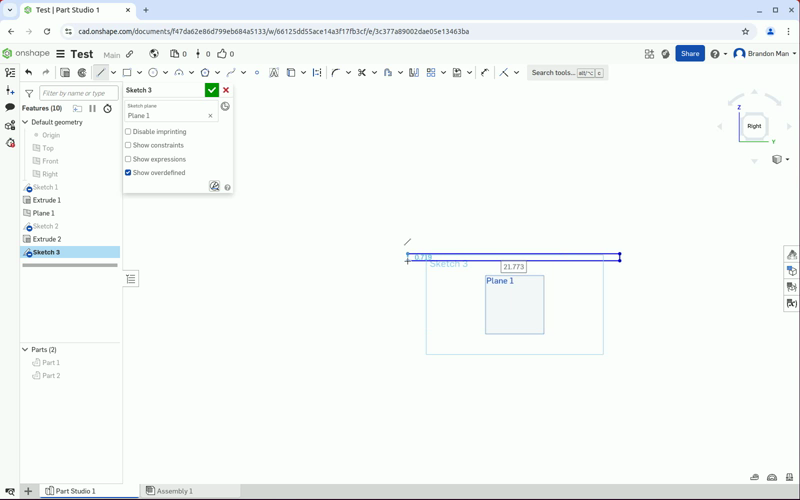
scroll(6)
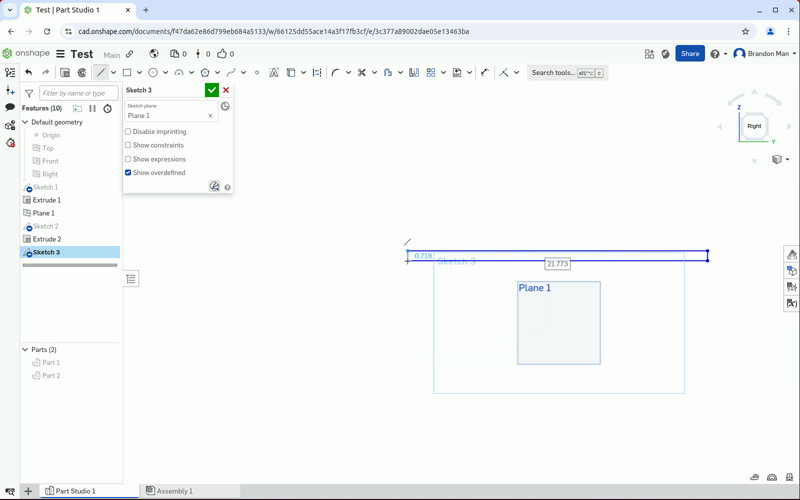
scroll(6)
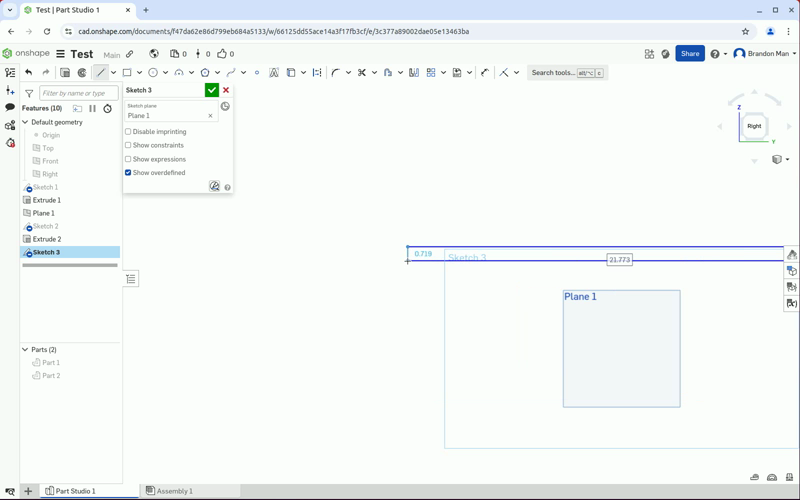
scroll(6)
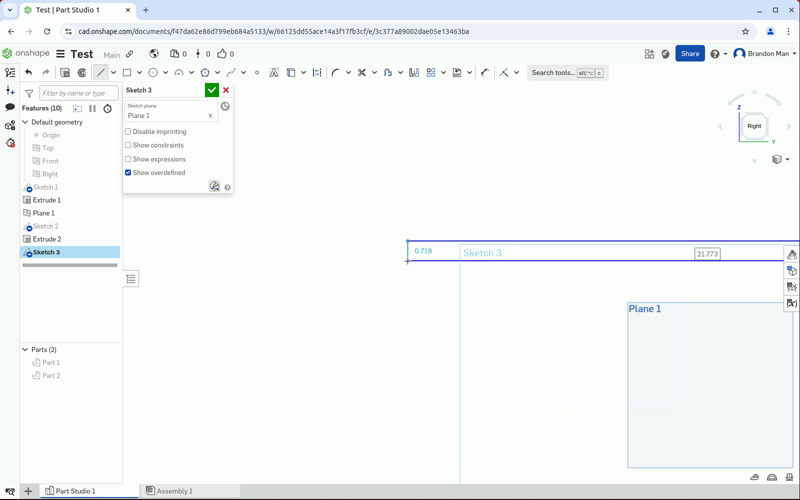
scroll(6)
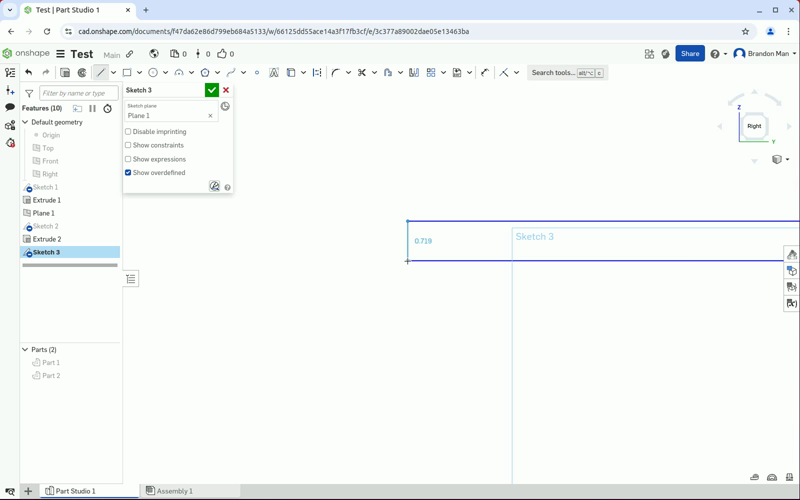
key_up(shift)
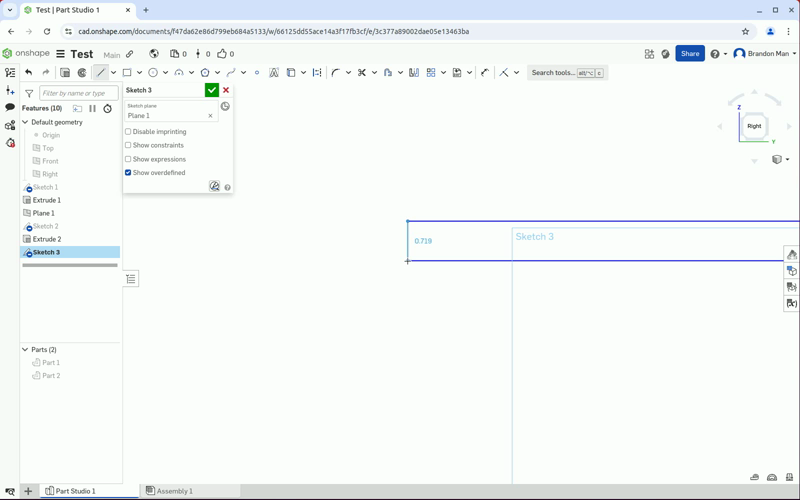
click(407, 260)
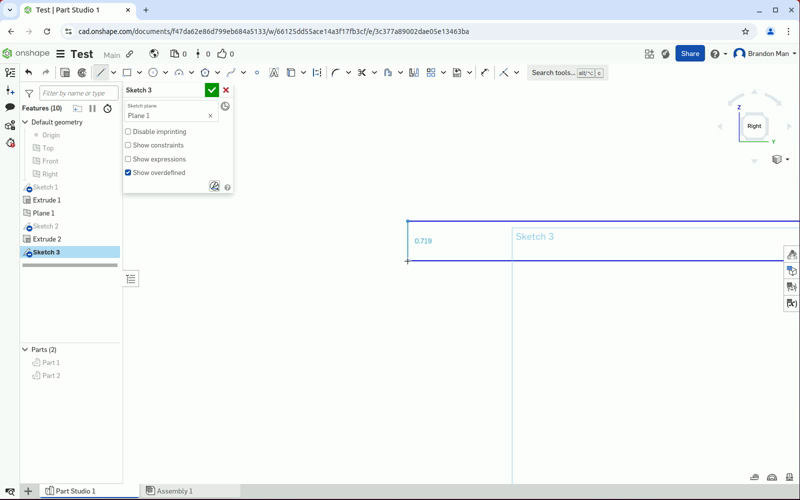
scroll(-6)
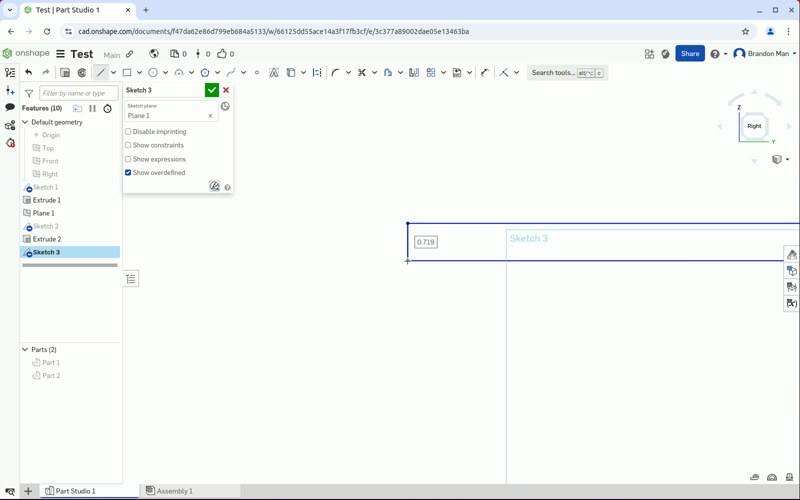
scroll(-6)
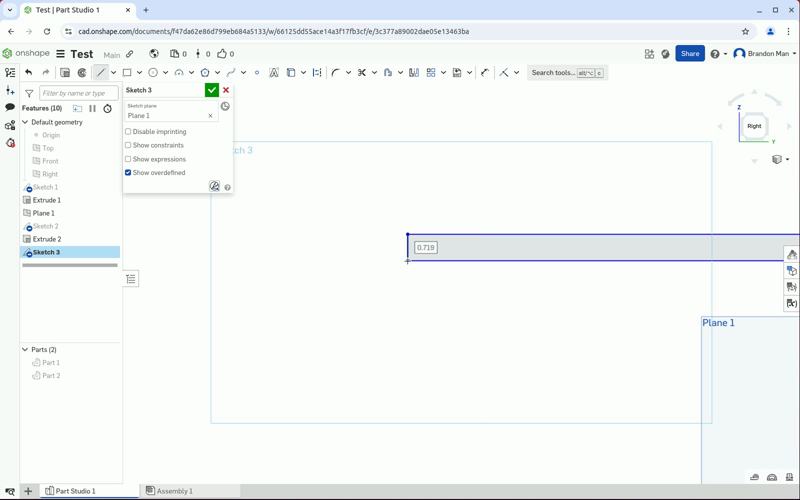
scroll(-6)
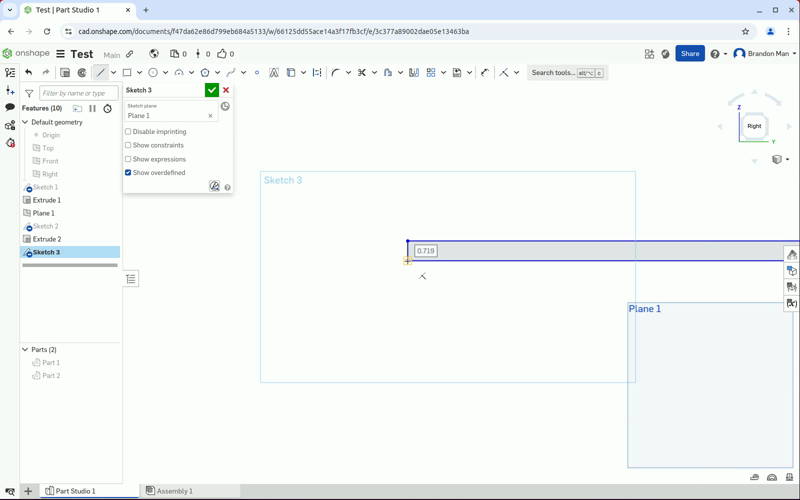
scroll(-6)
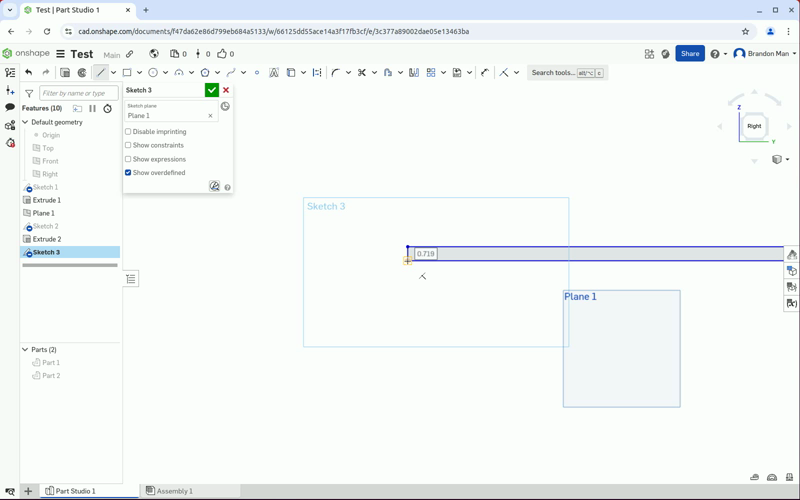
scroll(-6)
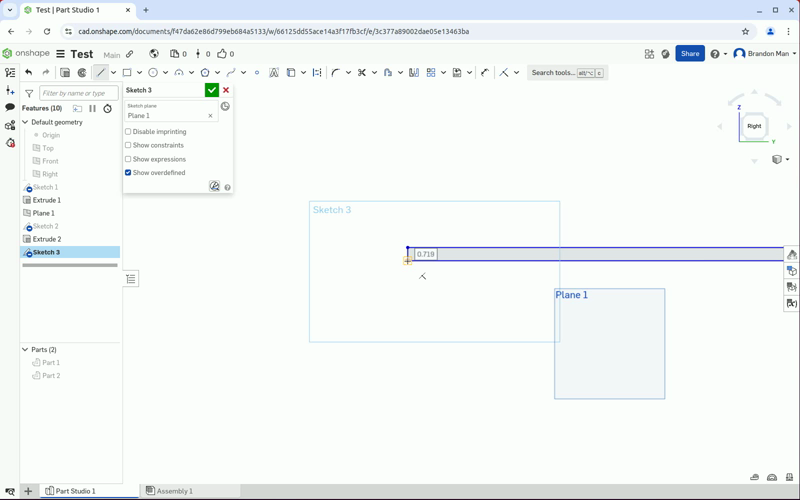
scroll(-6)
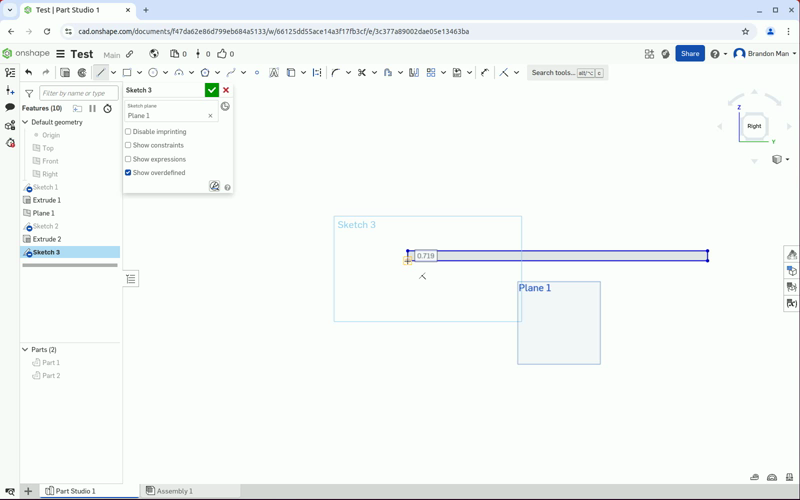
scroll(-6)
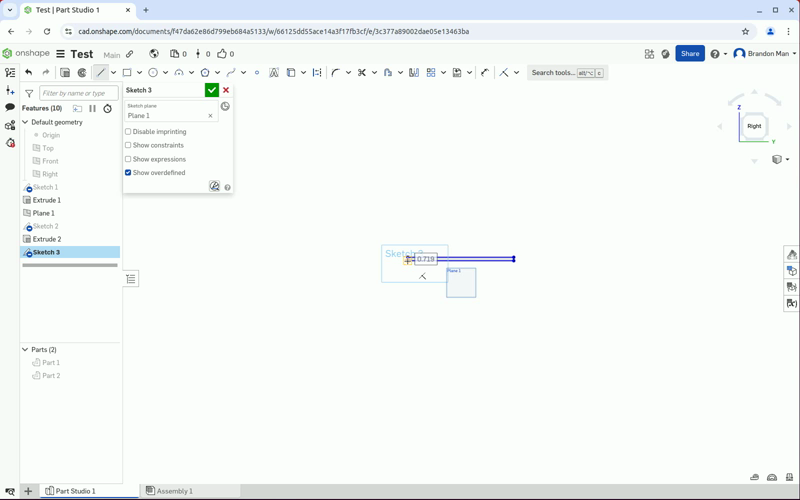
key(esc)
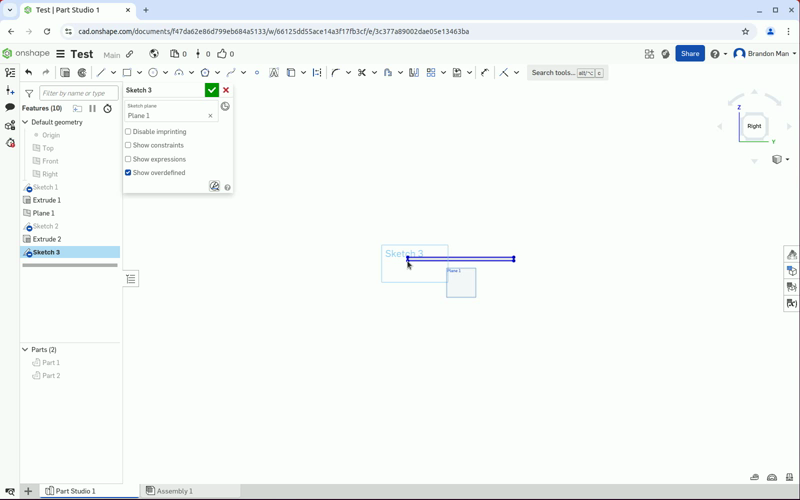
mouse_move(434, 259)
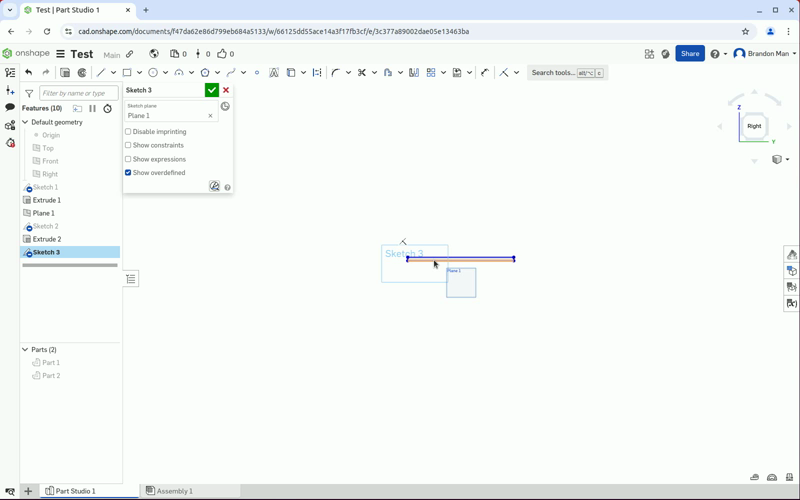
scroll(6)
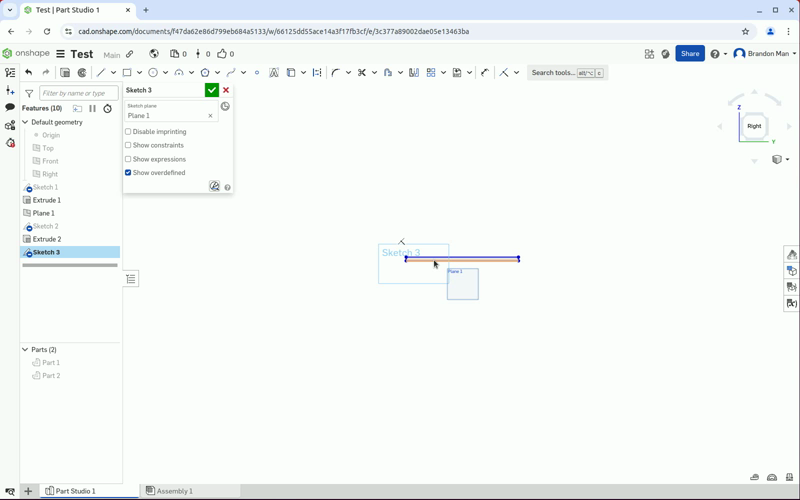
scroll(6)
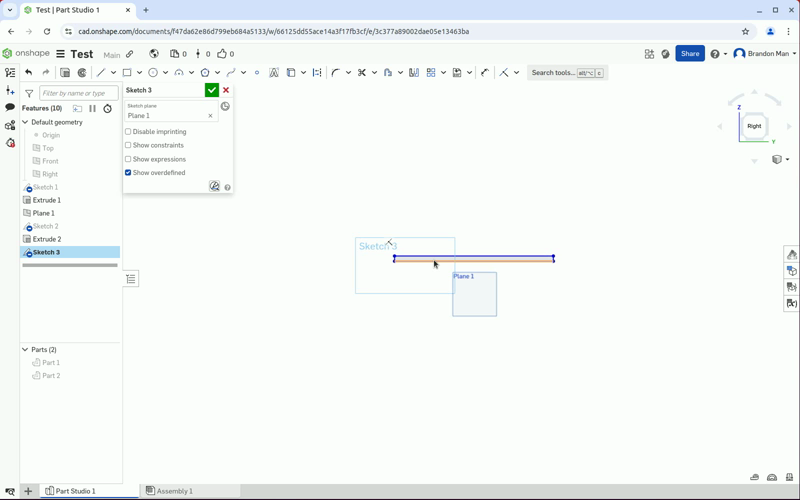
scroll(6)
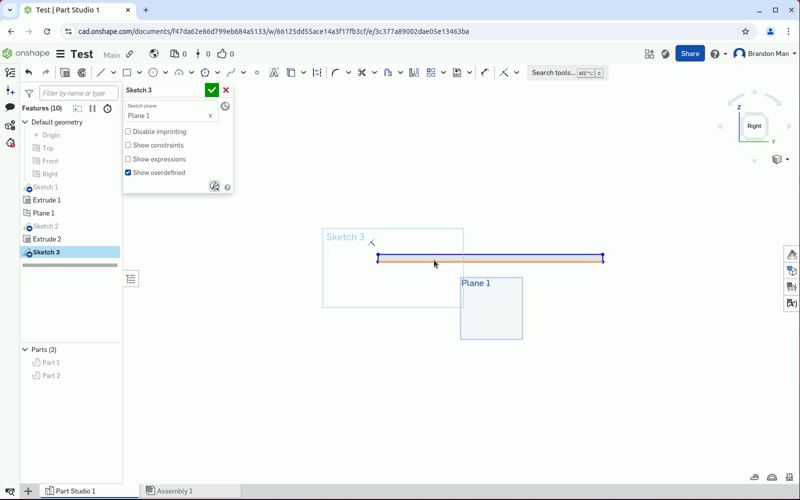
scroll(6)
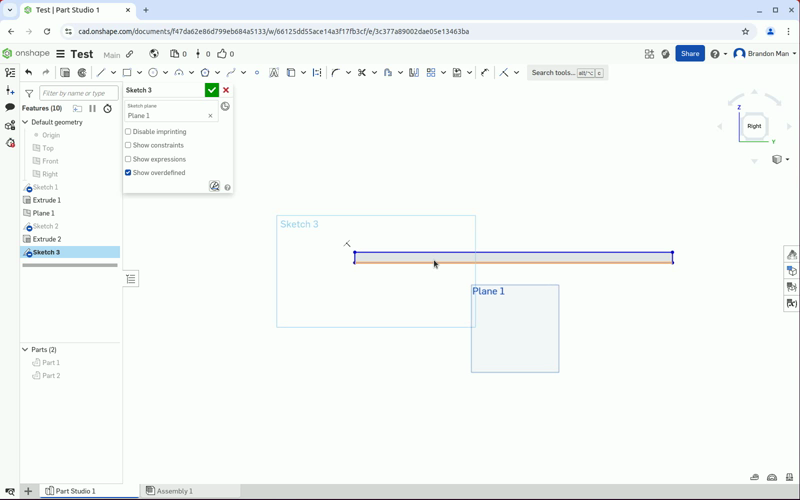
scroll(6)
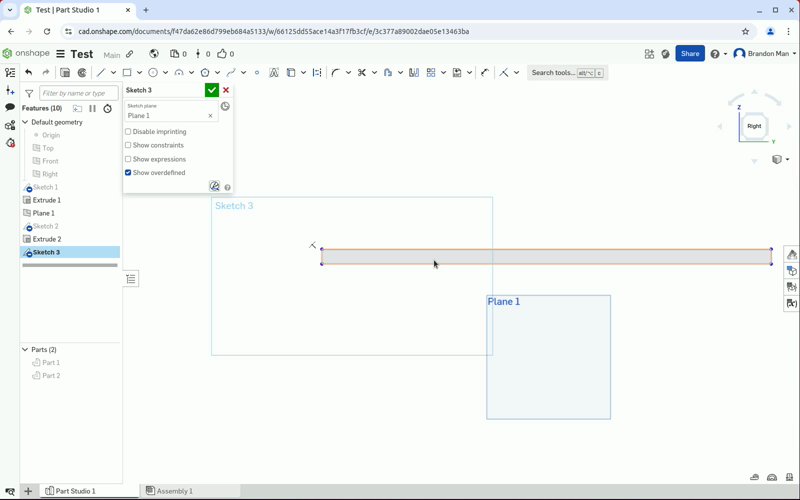
scroll(6)
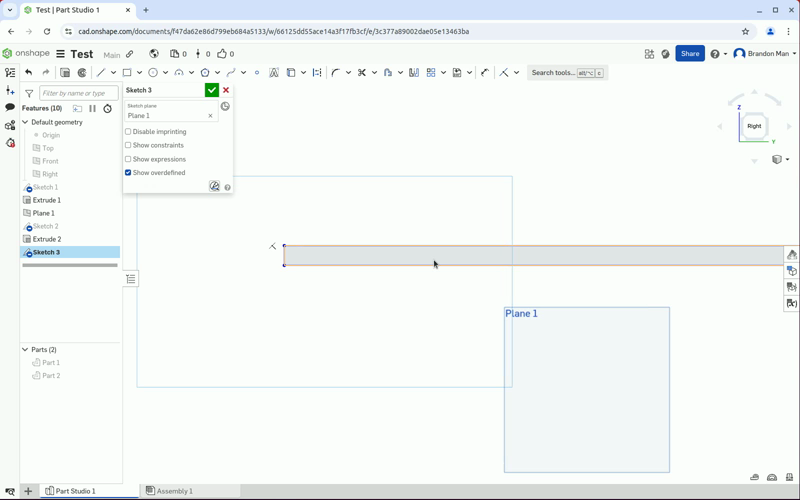
scroll(6)
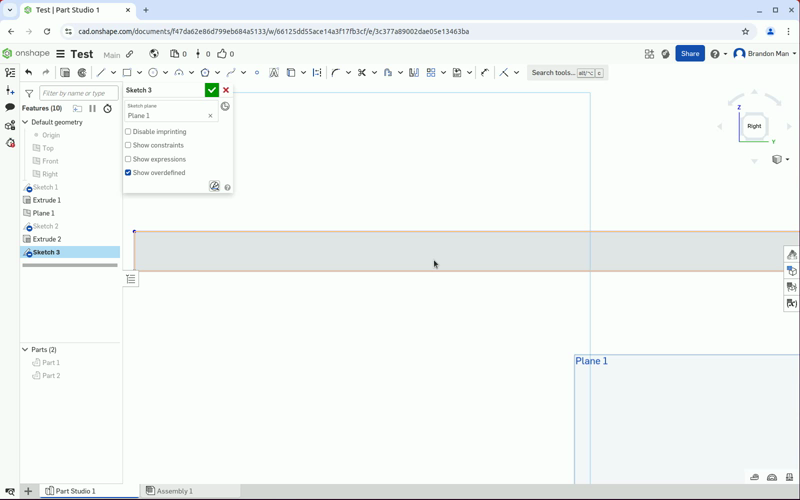
click(434, 259)
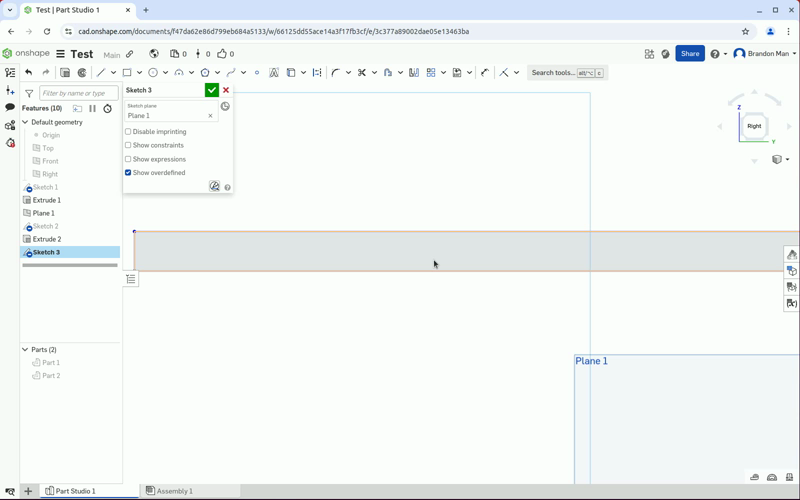
scroll(-6)
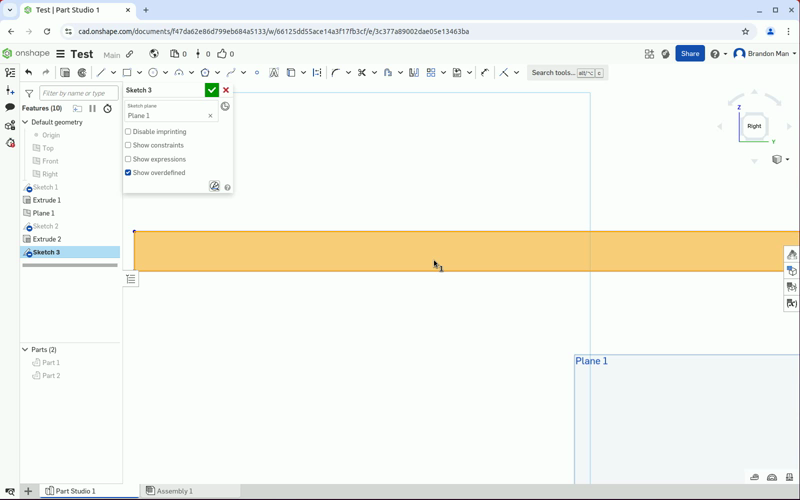
scroll(-6)
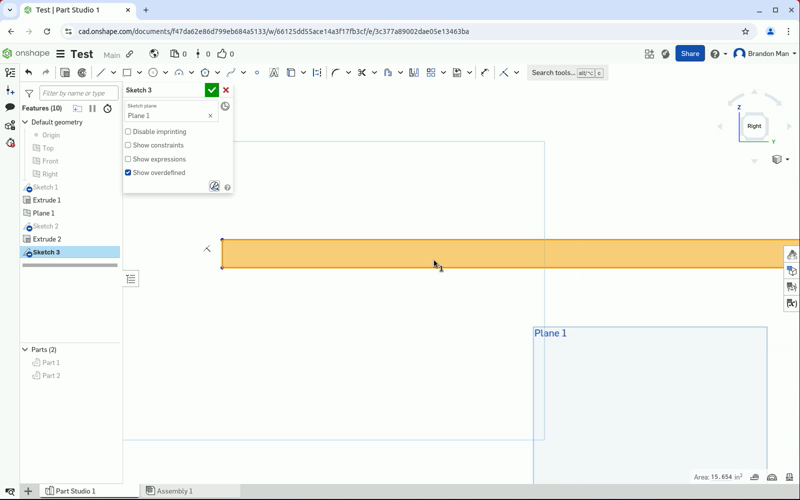
scroll(-6)
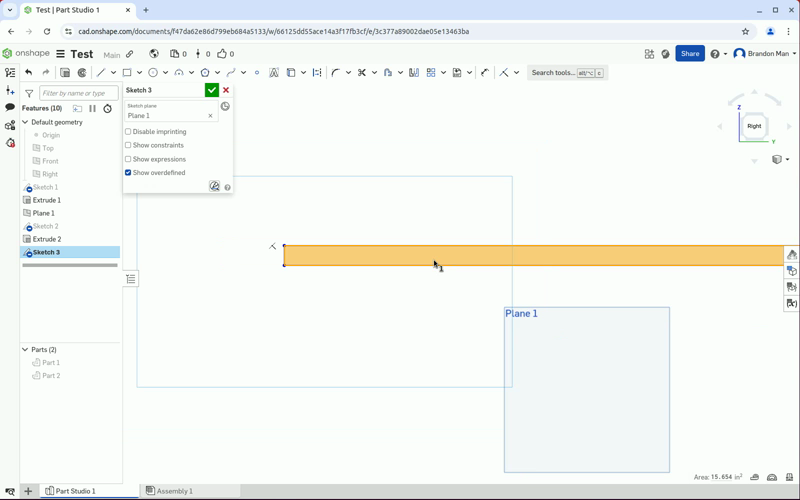
scroll(-6)
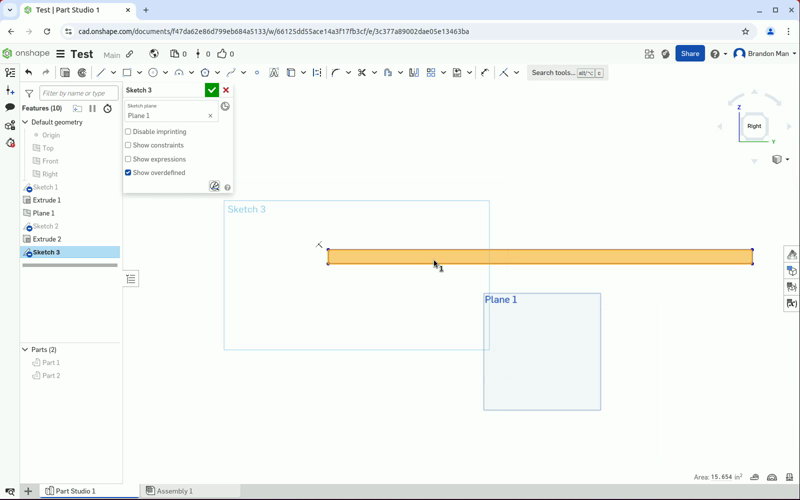
scroll(-6)
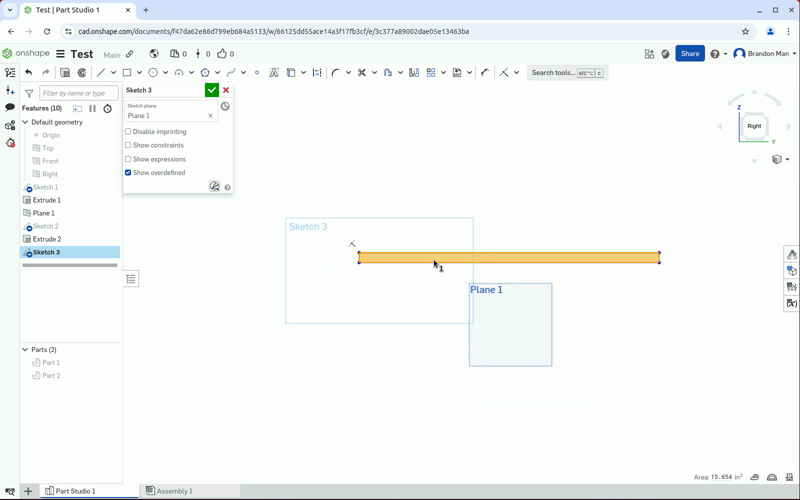
scroll(-6)
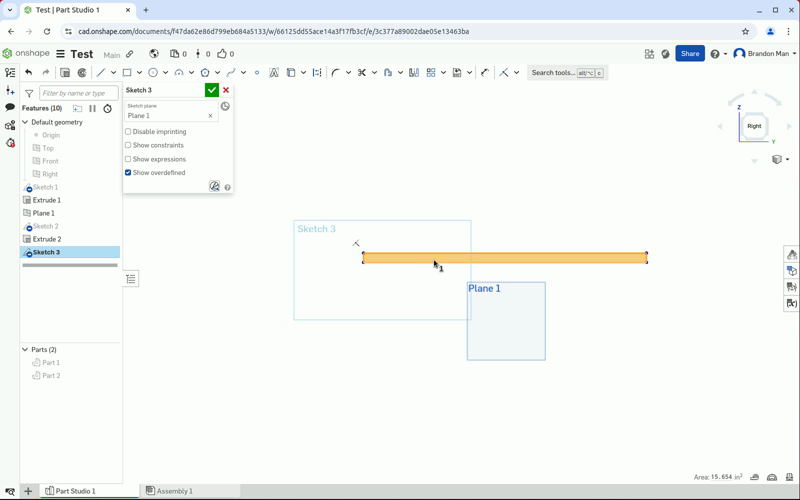
scroll(-6)
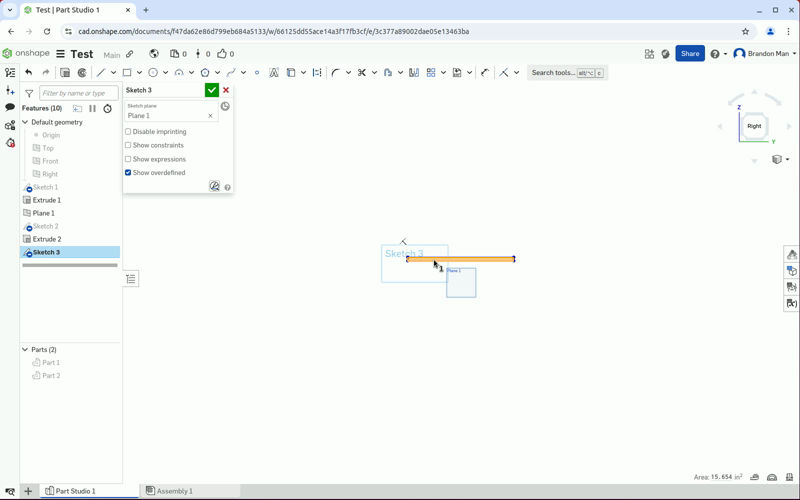
mouse_move(73, 352)
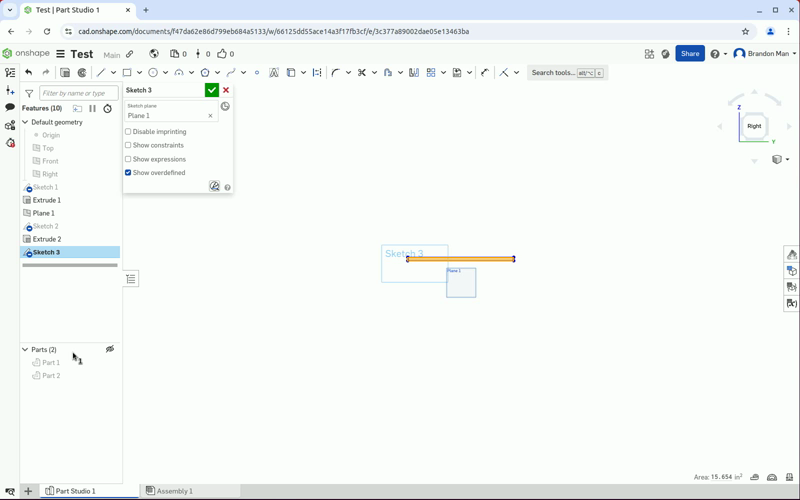
key(shift+y)
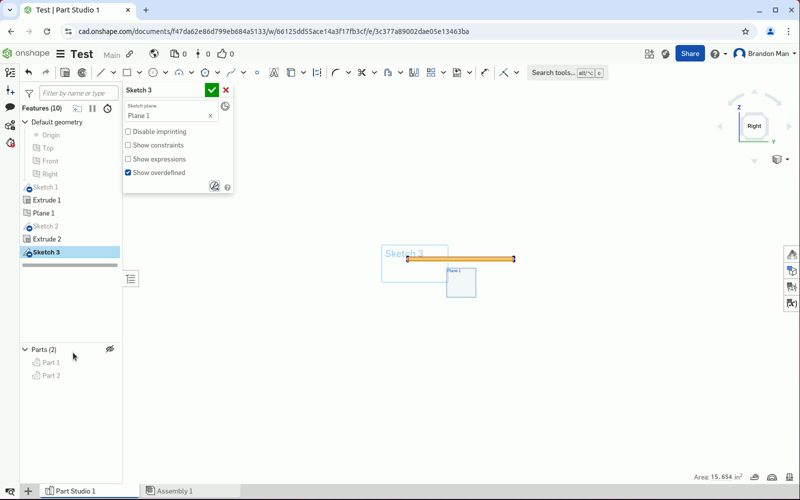
key(shift+e)
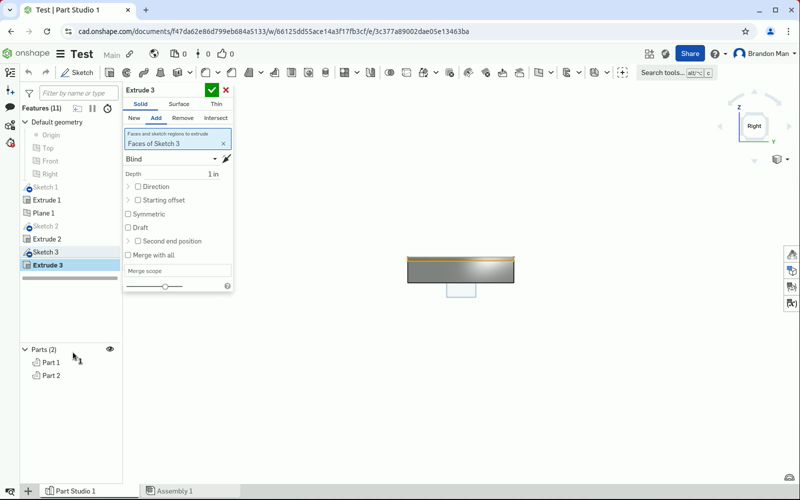
mouse_move(143, 106)
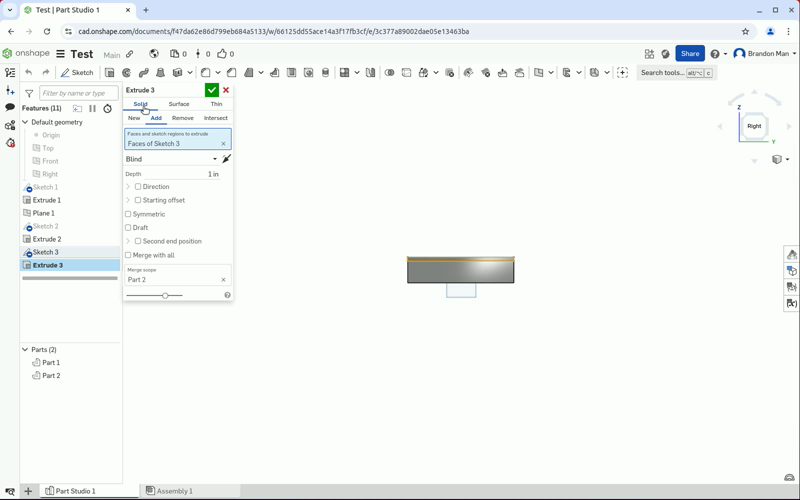
click(143, 106)
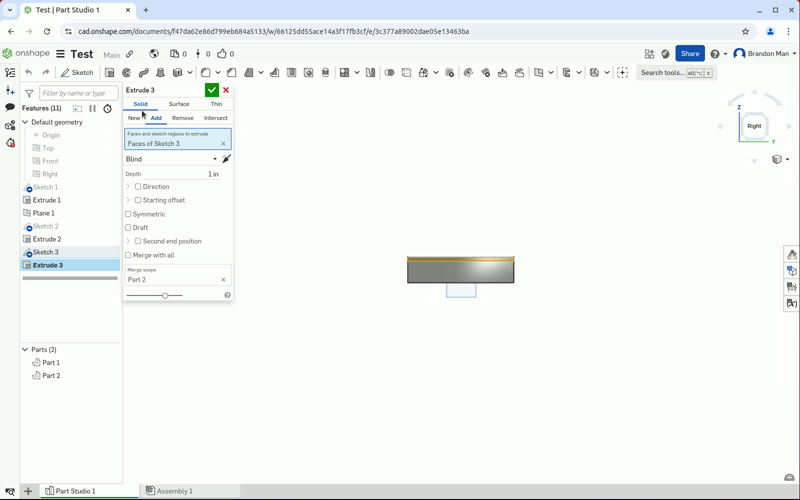
mouse_move(137, 120)
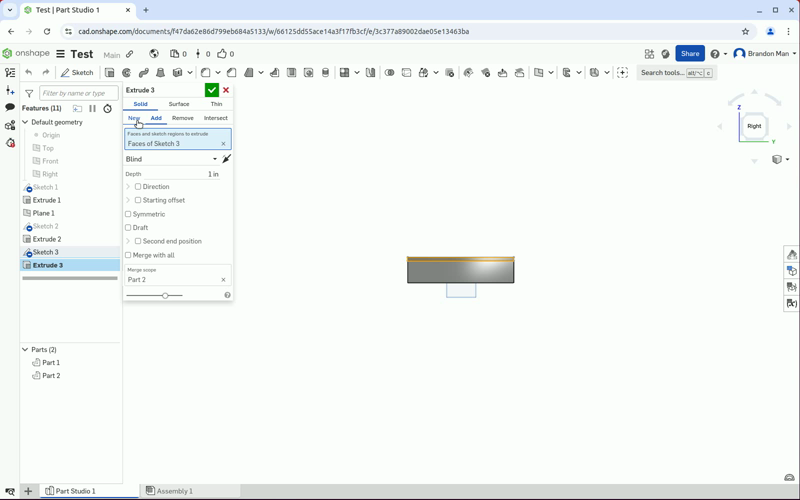
click(137, 120)
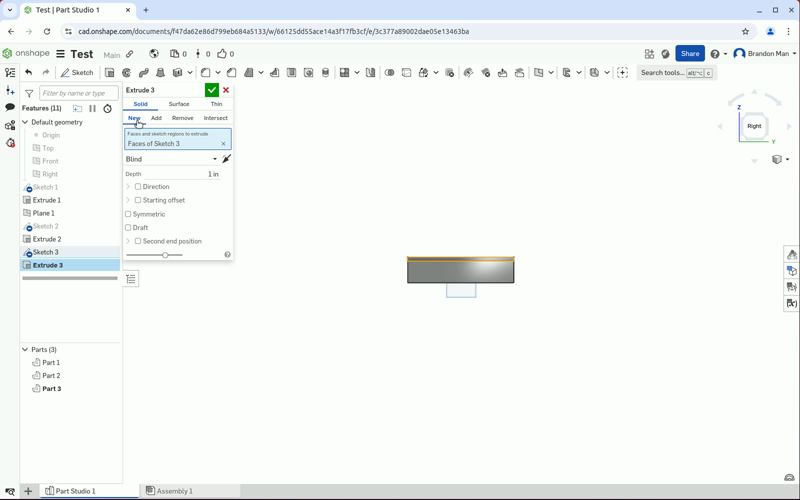
key(tab, 4)
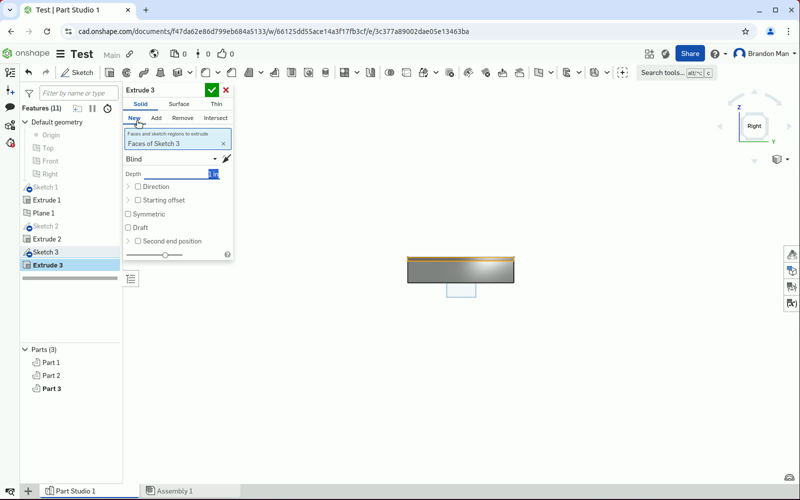
text(0.722)
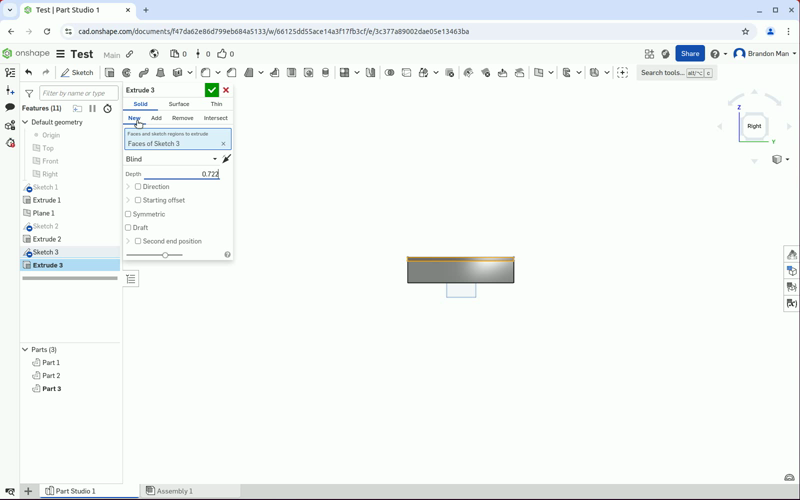
key(enter)
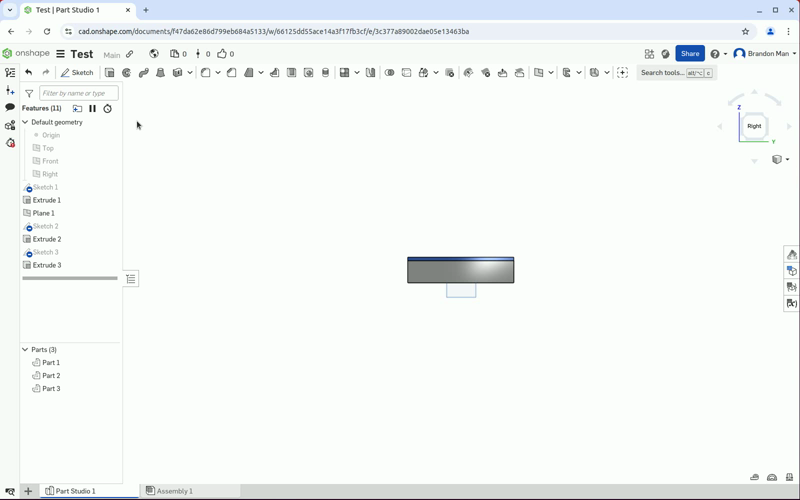
key(shift+h)
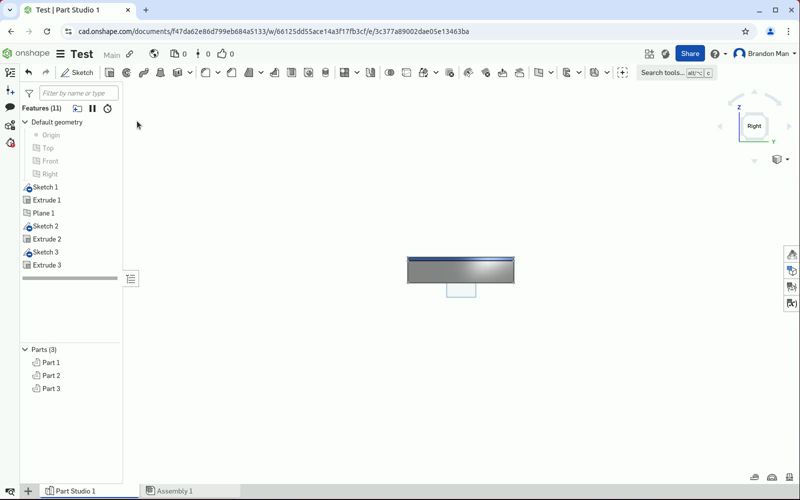
key(shift+h)
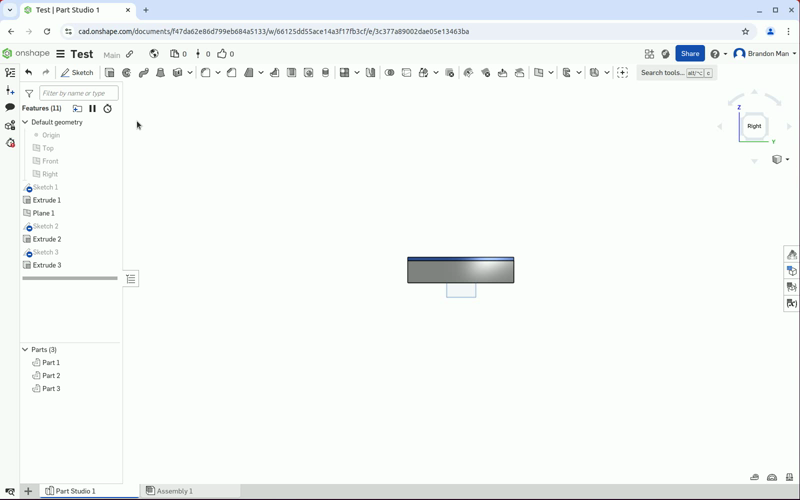
mouse_move(73, 189)
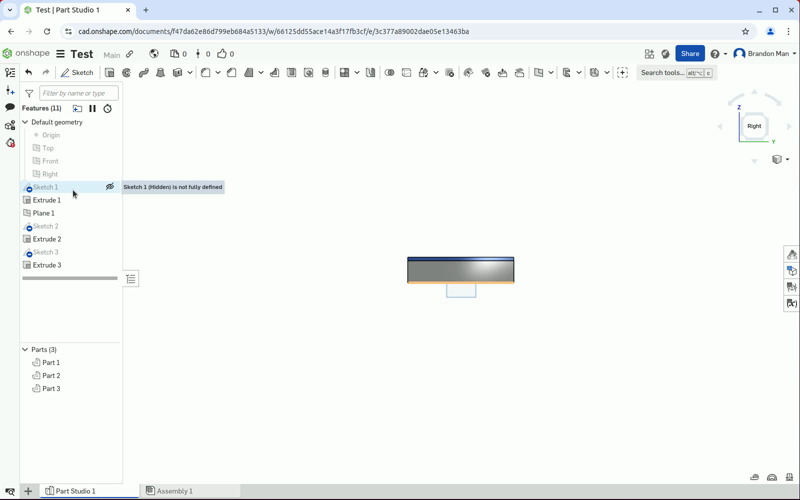
click(73, 189)
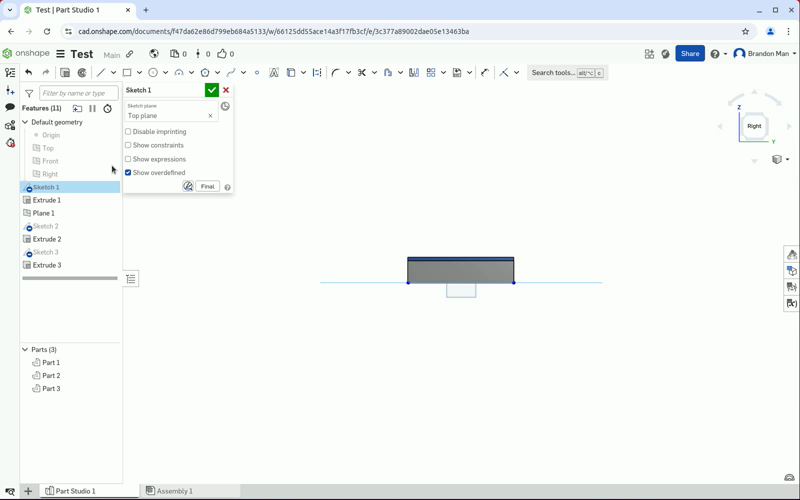
mouse_move(229, 92)
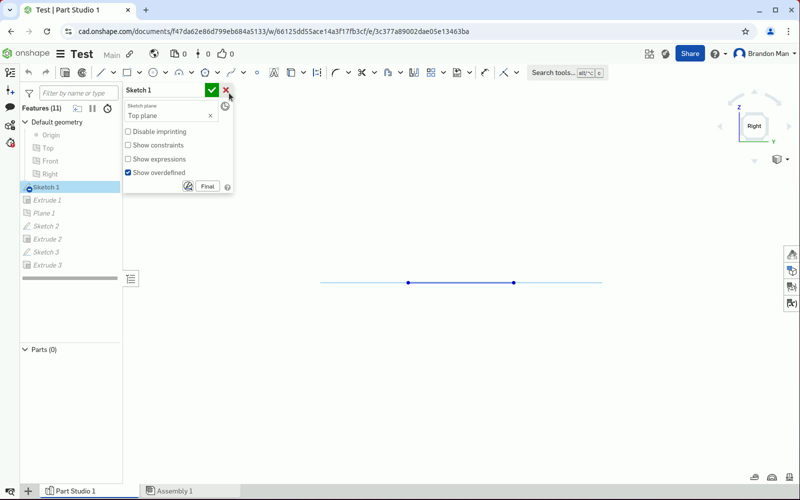
click(229, 92)
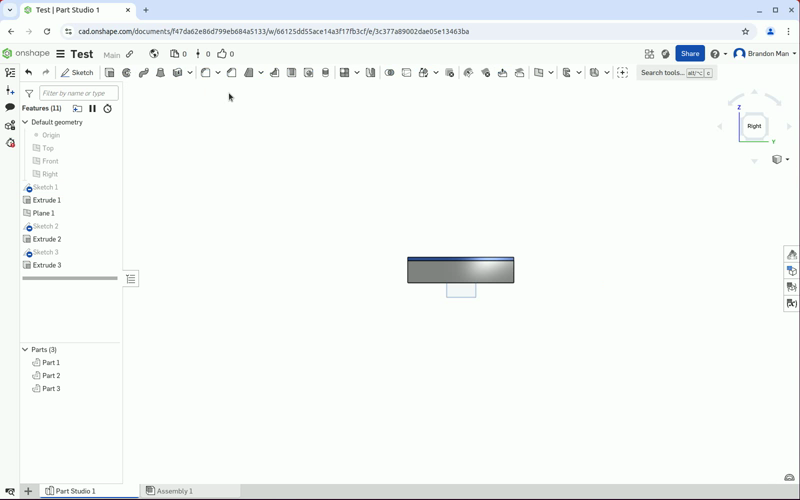
mouse_move(73, 352)
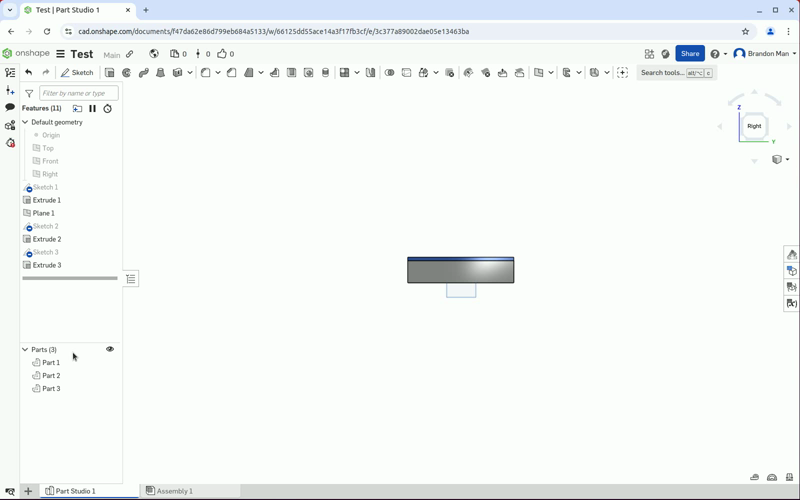
key(y)
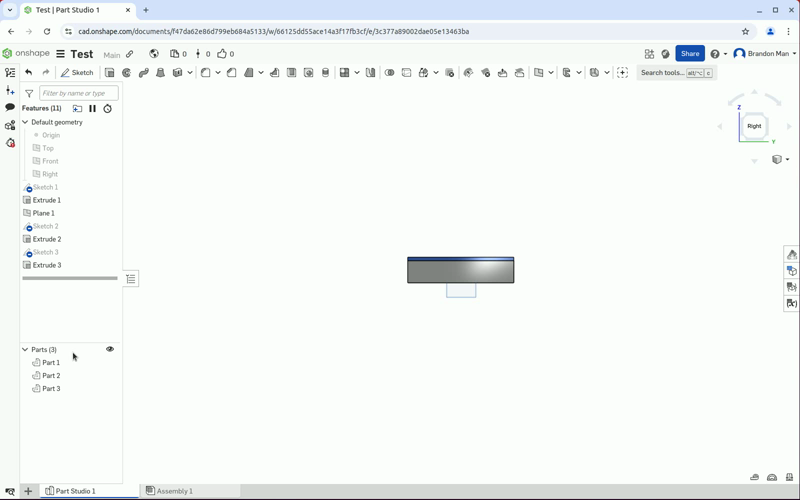
key(shift+p)
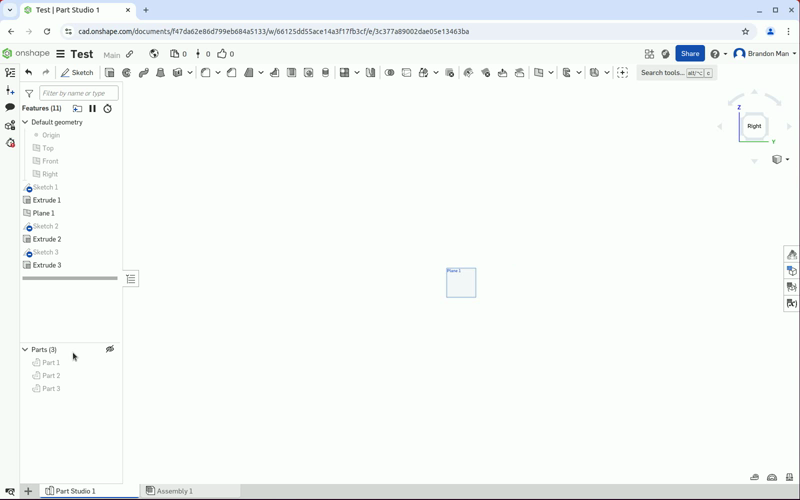
key(space)
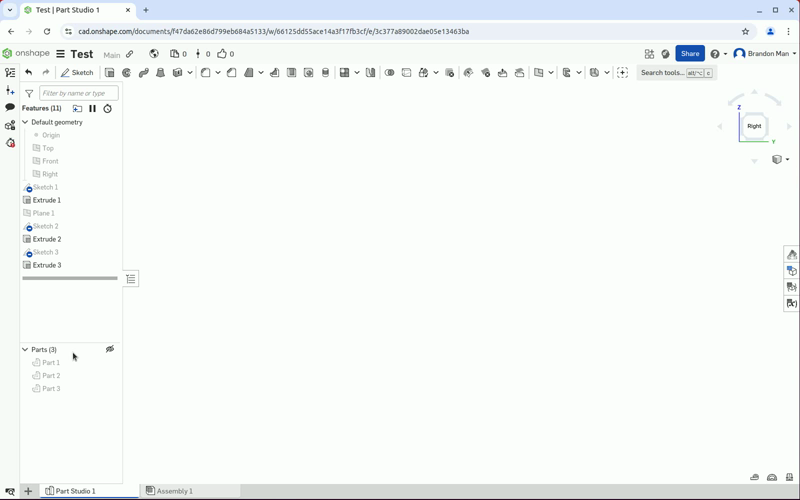
key_down(shift)
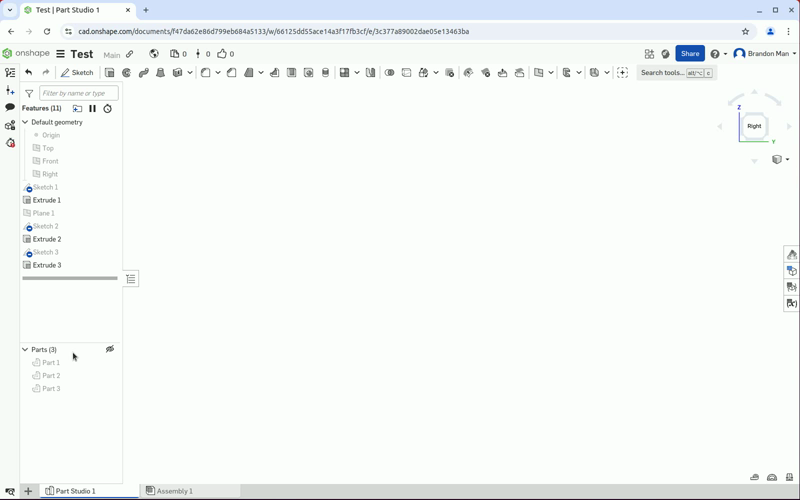
key(right)
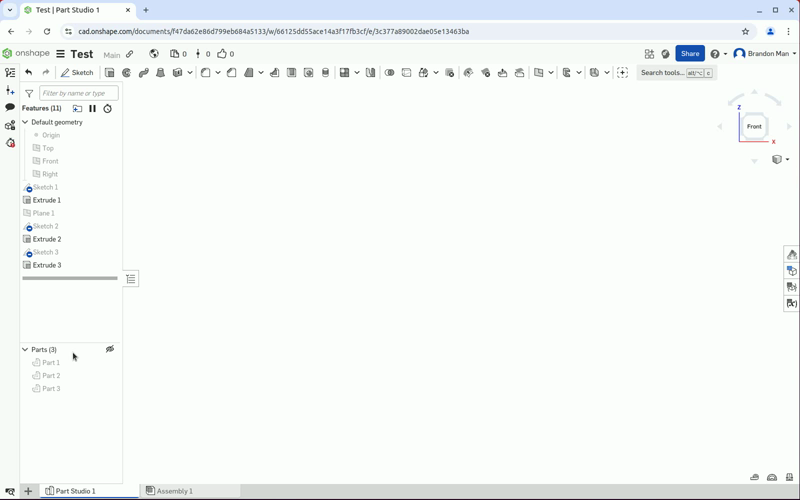
key_up(shift)
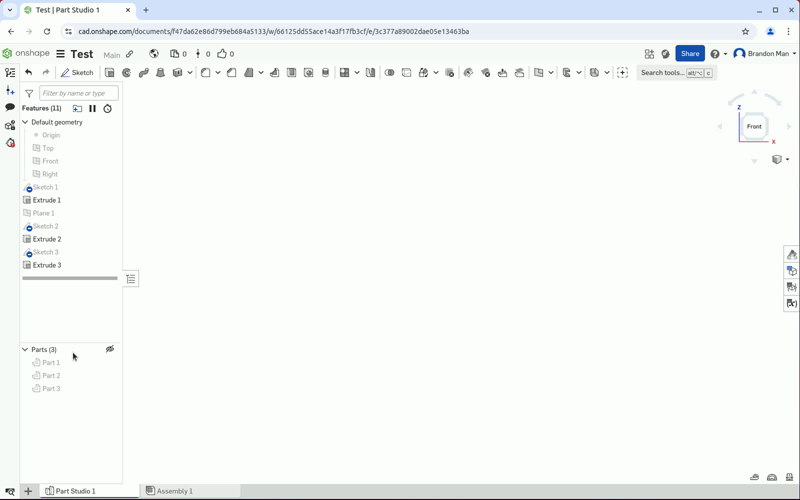
mouse_move(73, 352)
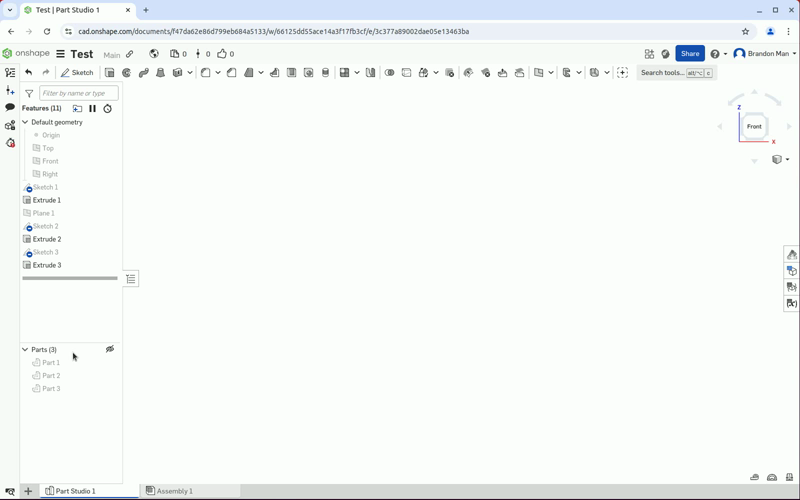
key(shift+y)
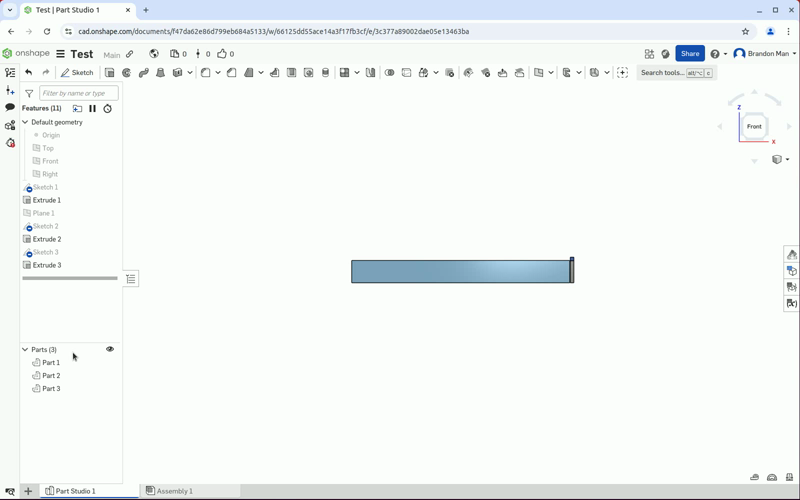
mouse_move(541, 75)
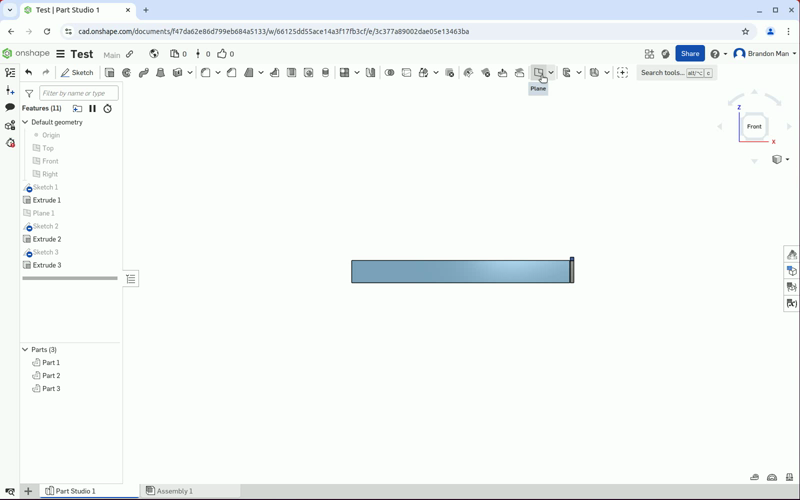
click(541, 75)
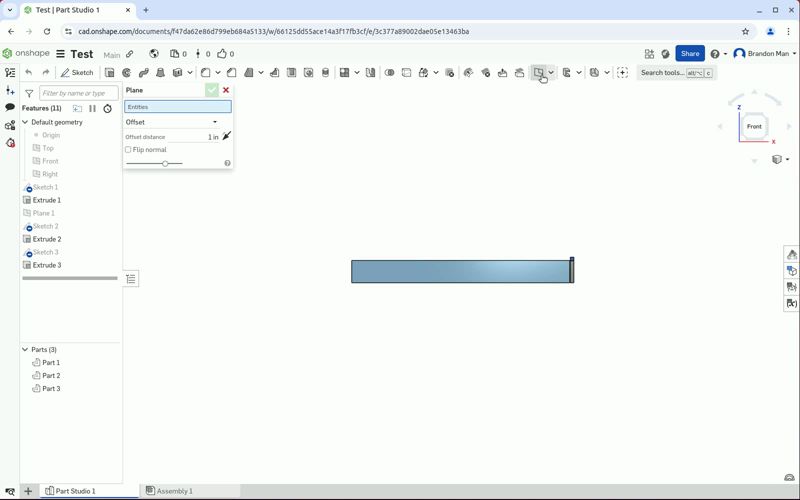
mouse_move(73, 163)
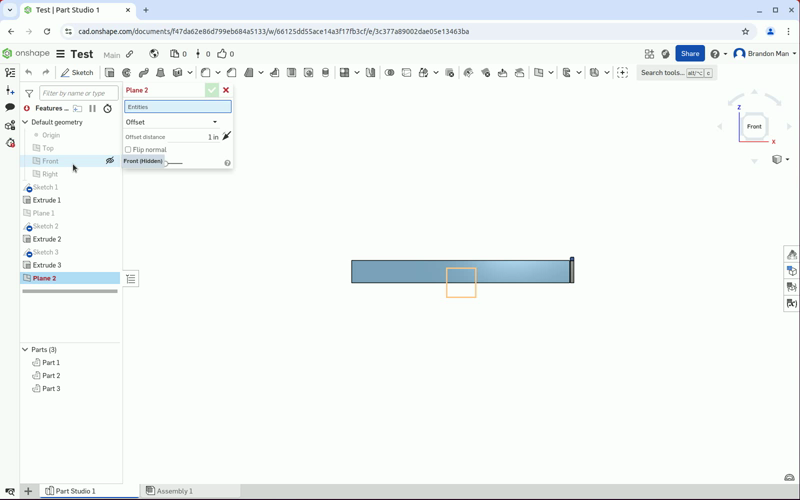
click(73, 163)
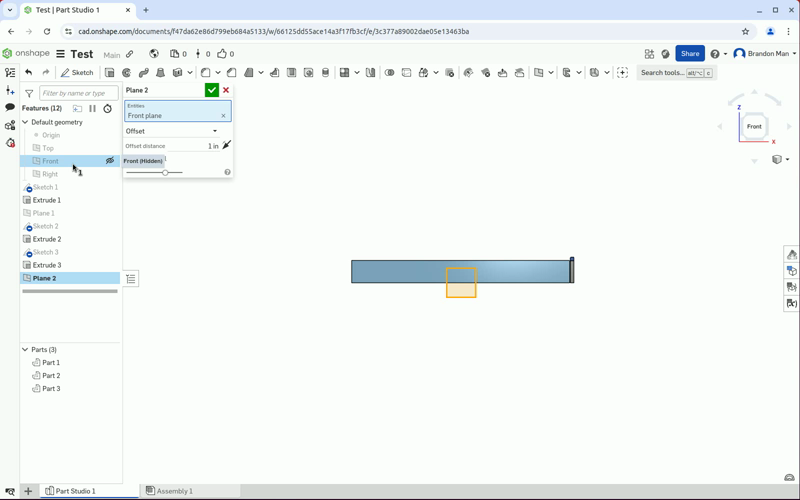
key(tab, 2)
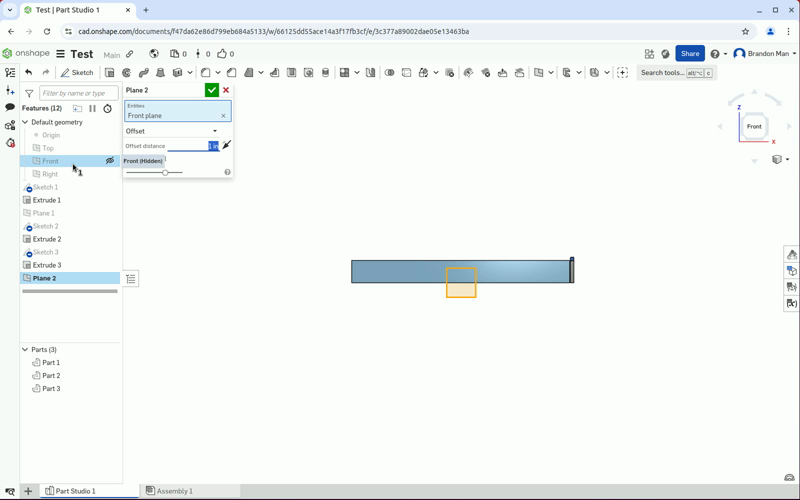
text(10.845)
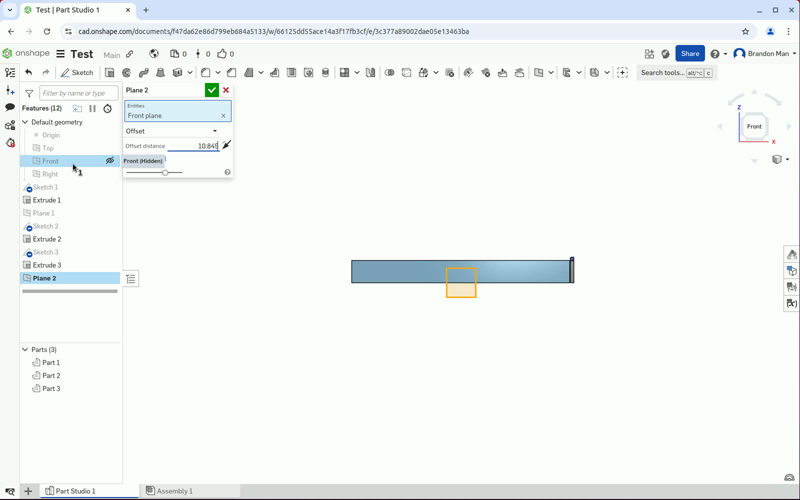
key(enter, 2)
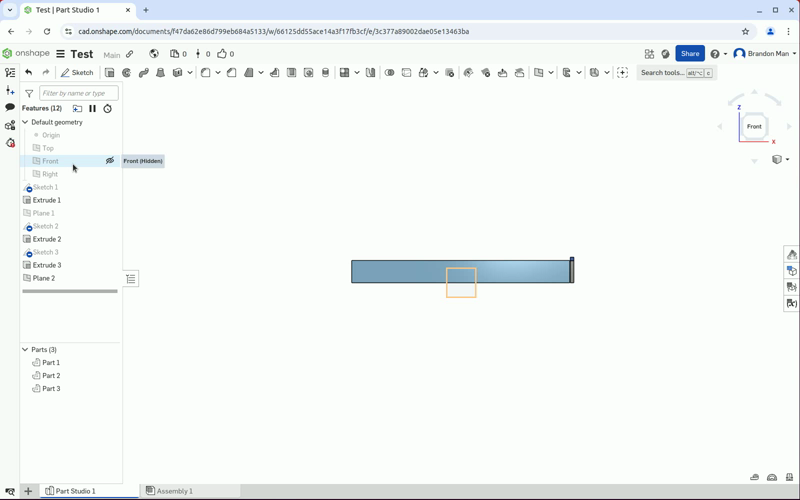
key(shift+s)
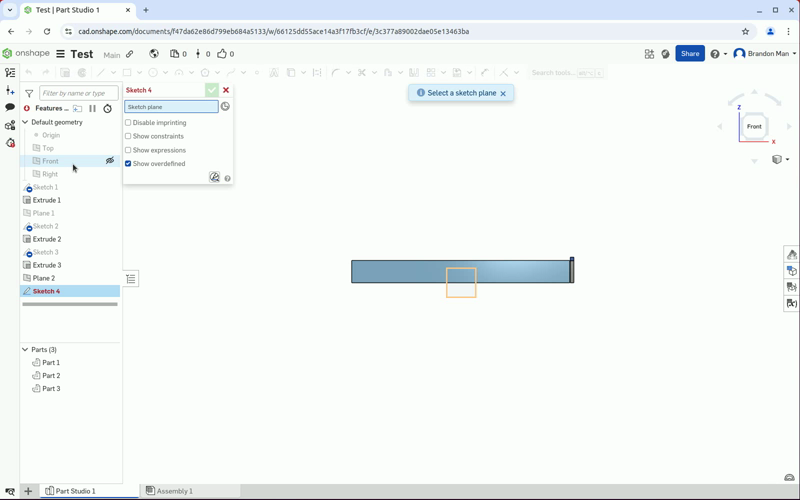
mouse_move(73, 280)
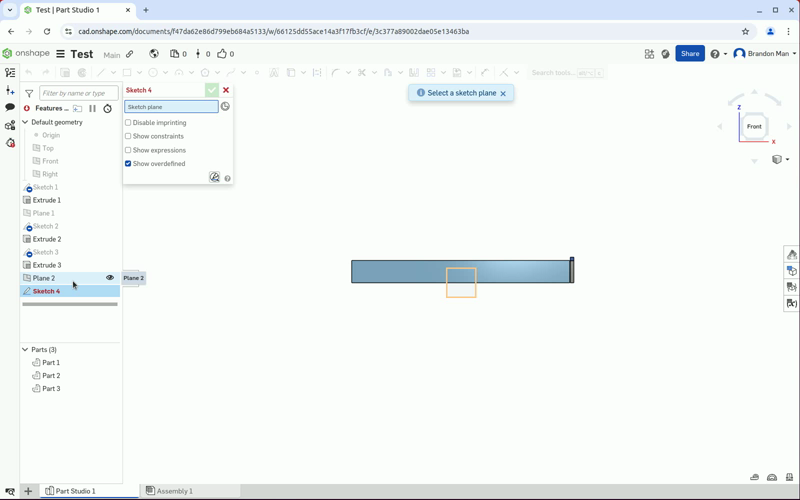
click(73, 280)
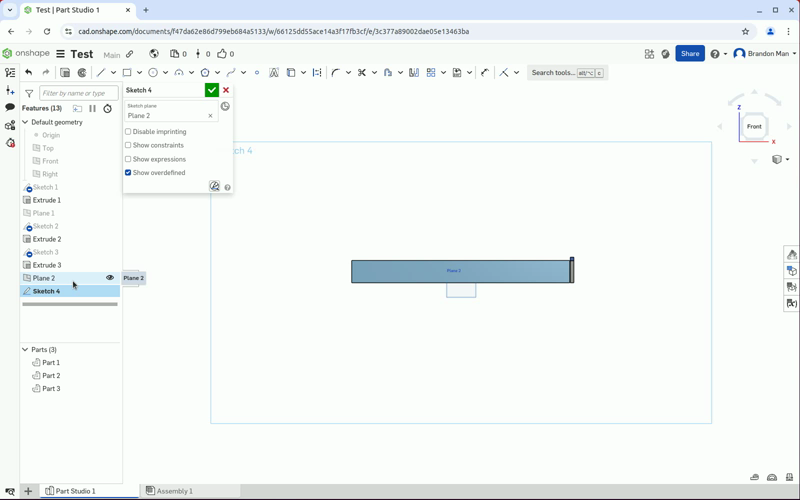
mouse_move(73, 352)
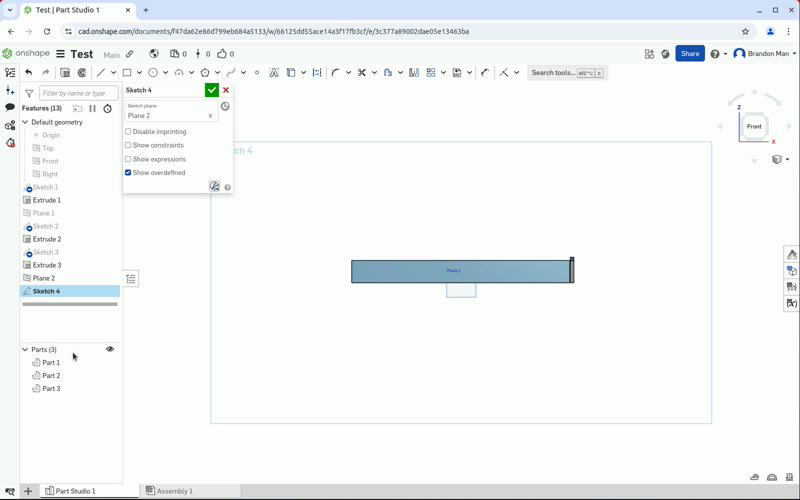
key(y)
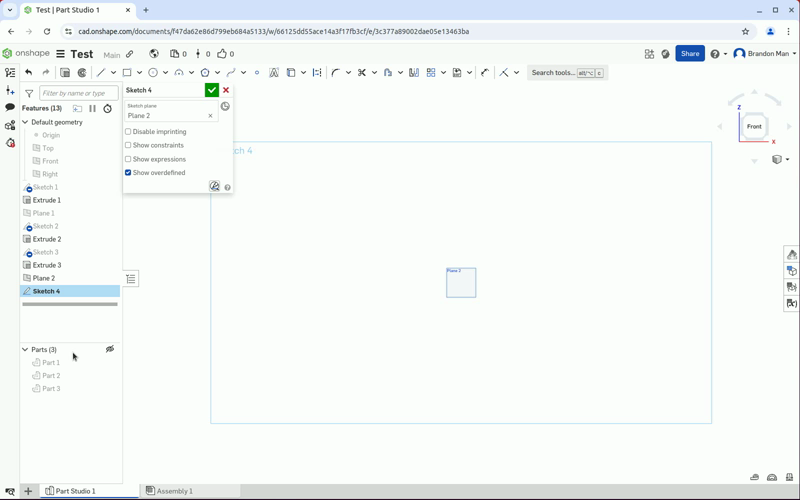
key(l)
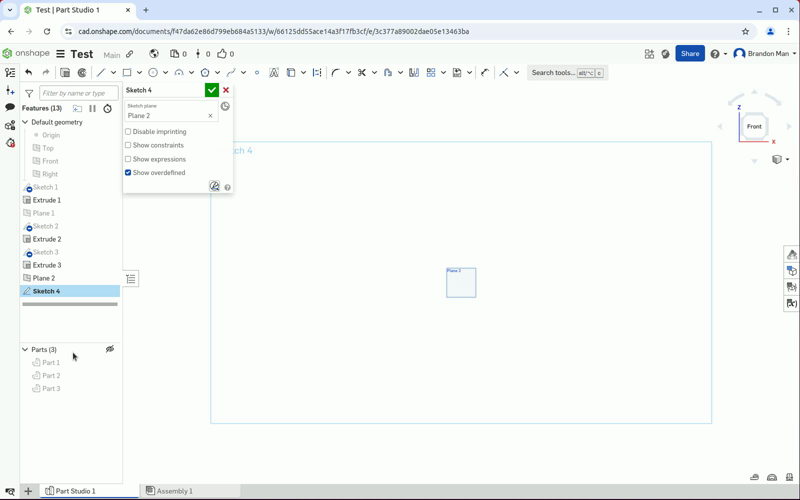
key_down(shift)
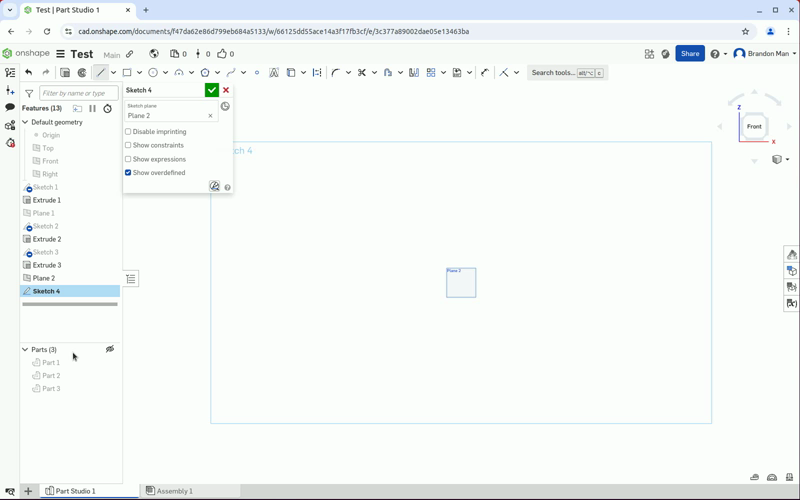
mouse_move(348, 282)
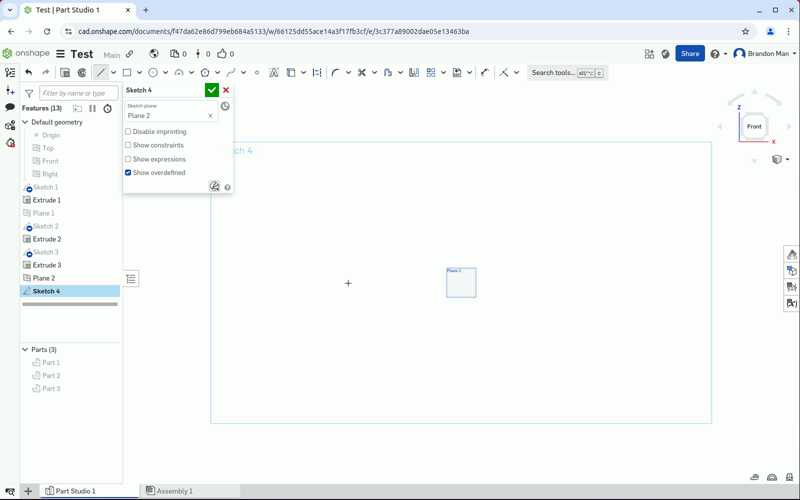
click(348, 282)
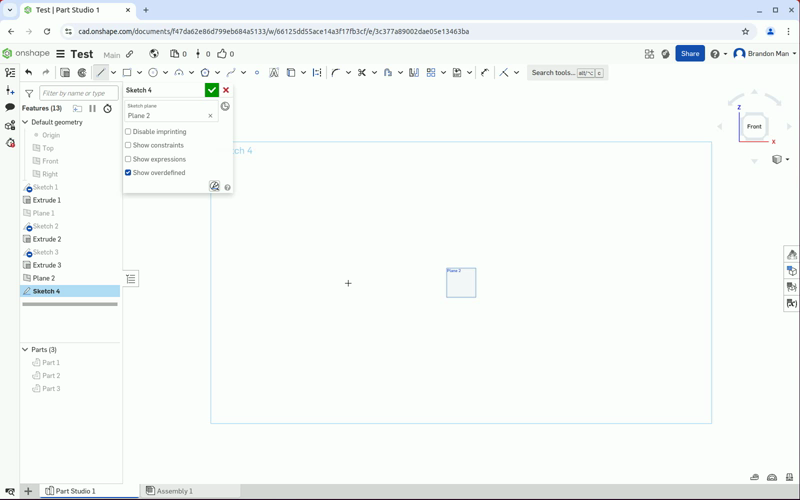
key_up(shift)
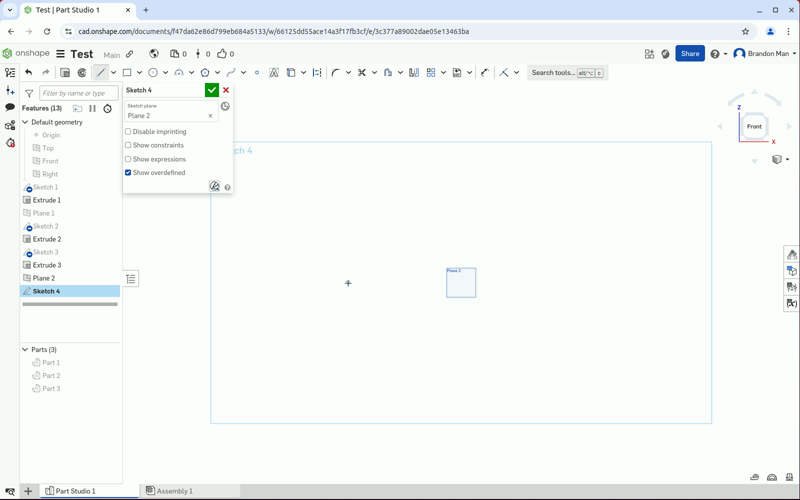
key_down(shift)
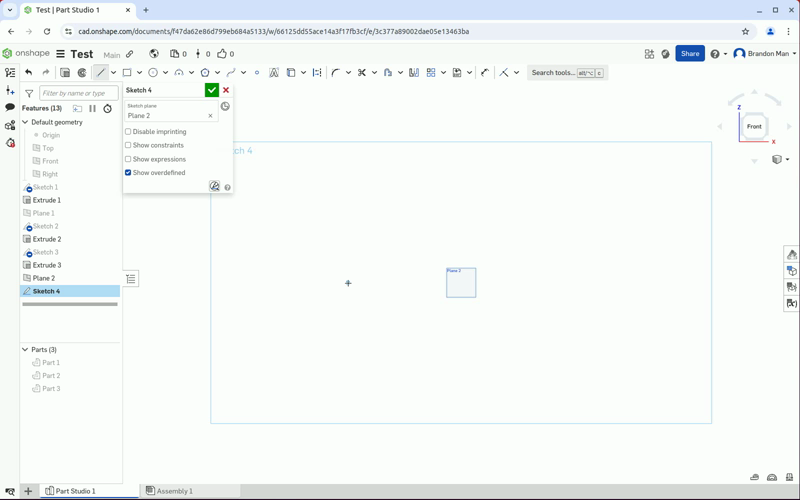
mouse_move(378, 282)
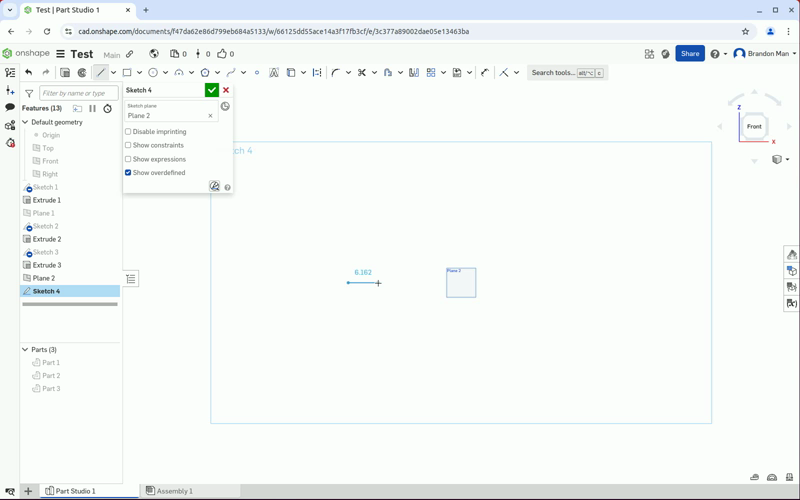
mouse_move(350, 282)
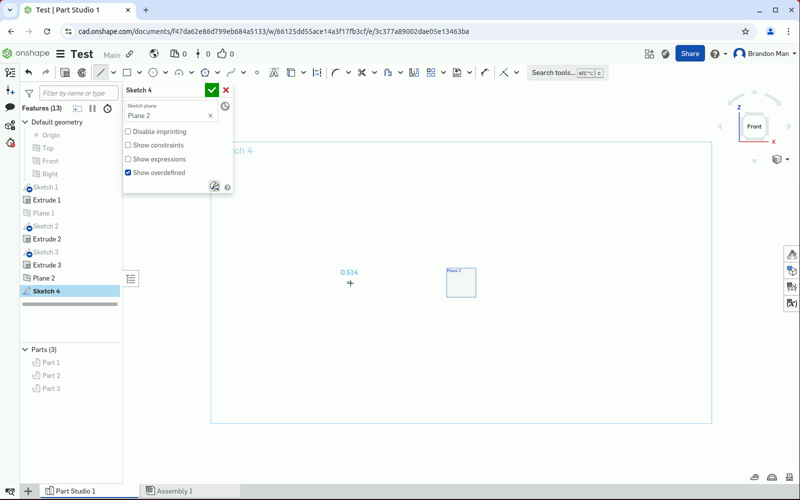
scroll(6)
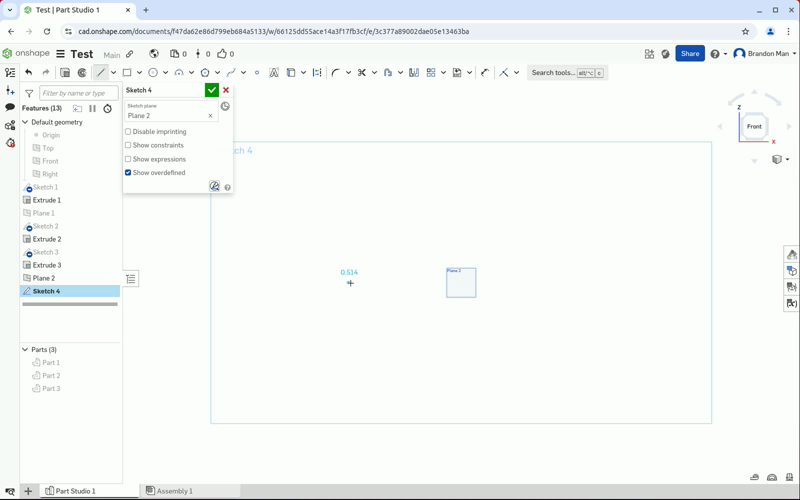
scroll(6)
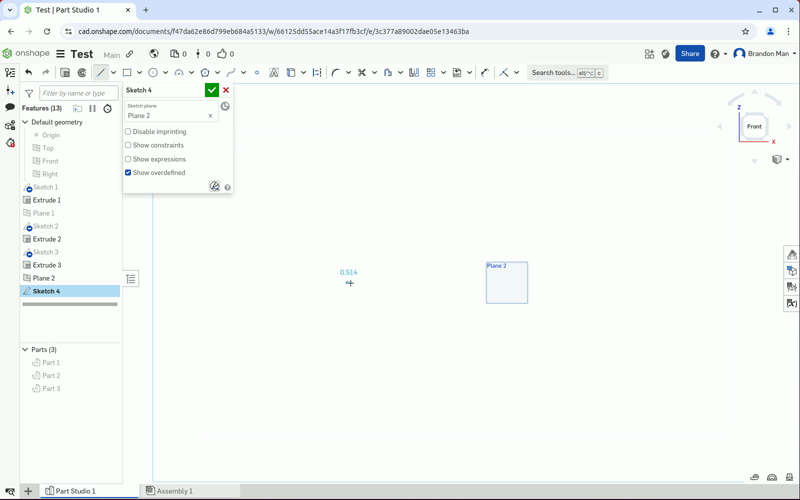
scroll(6)
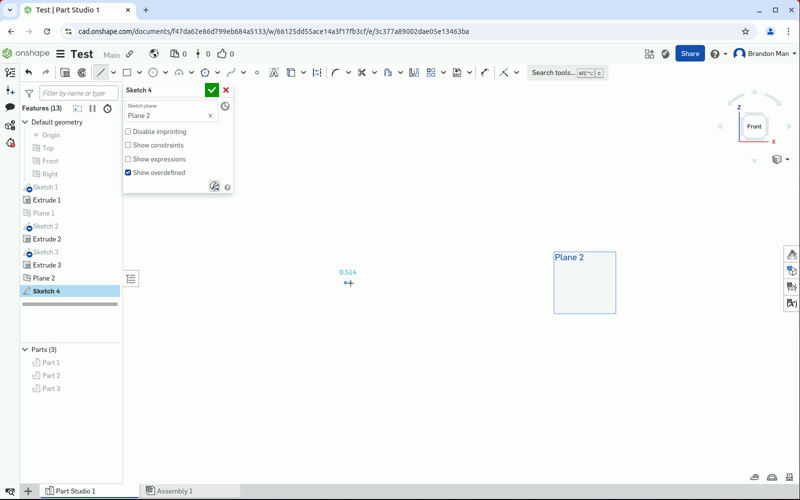
scroll(6)
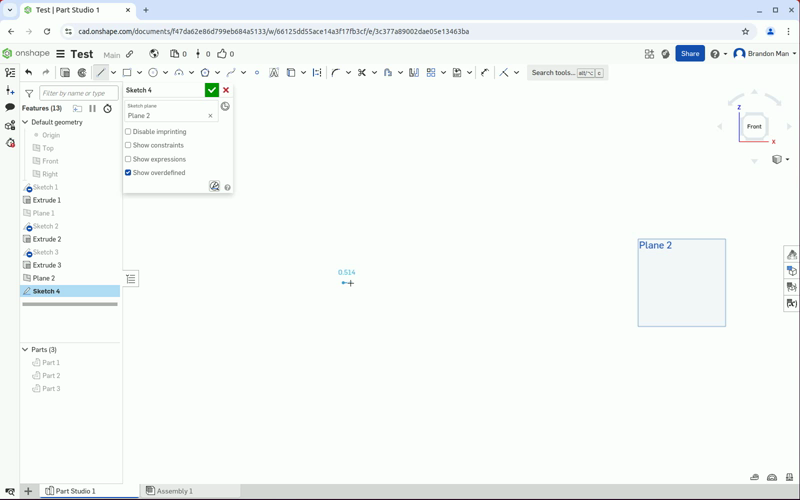
scroll(6)
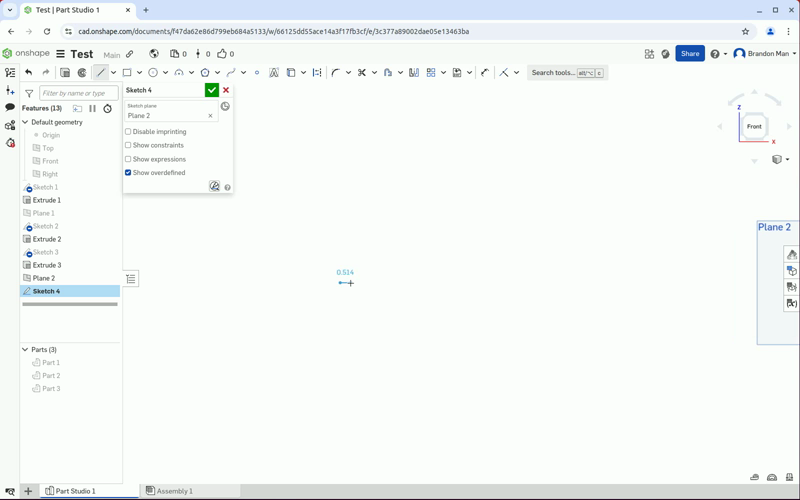
scroll(6)
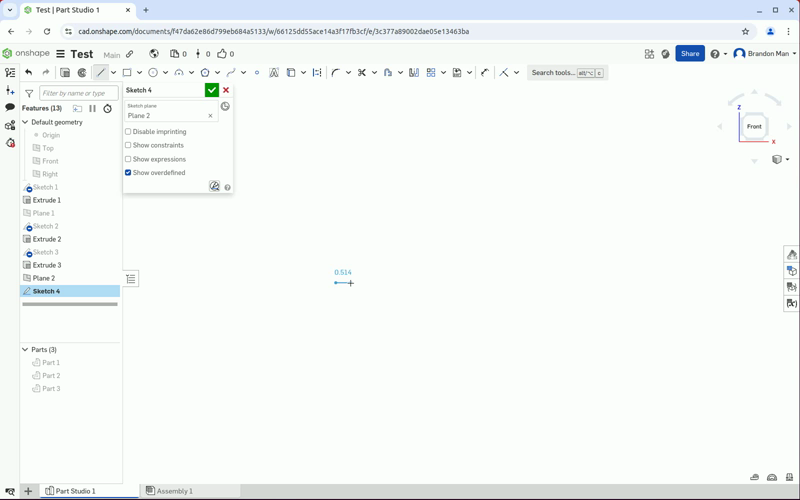
scroll(6)
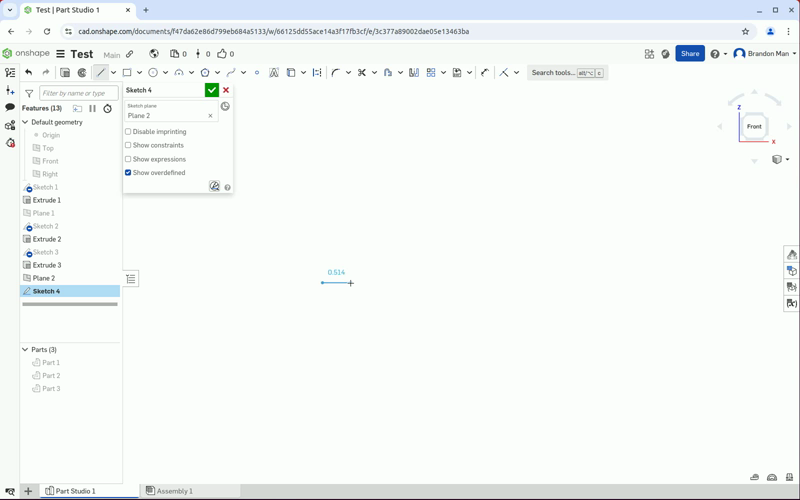
click(350, 282)
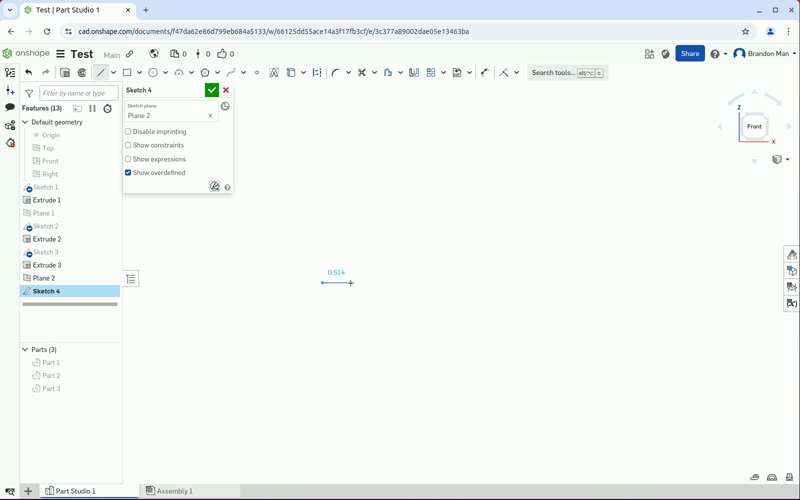
scroll(-6)
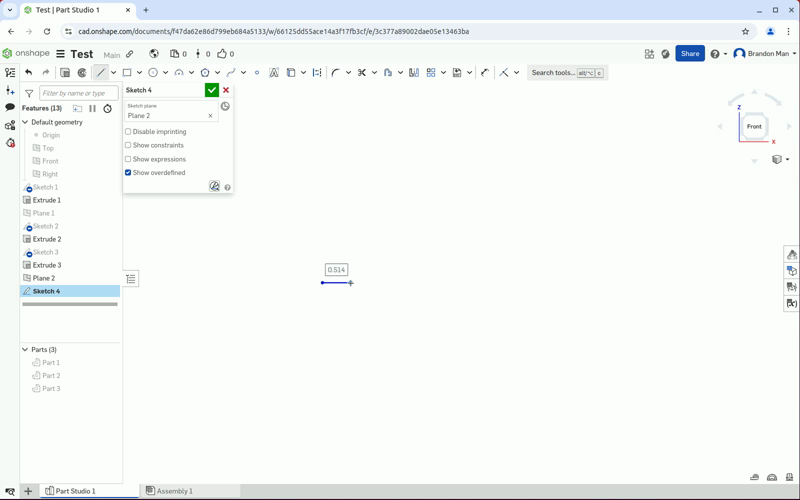
scroll(-6)
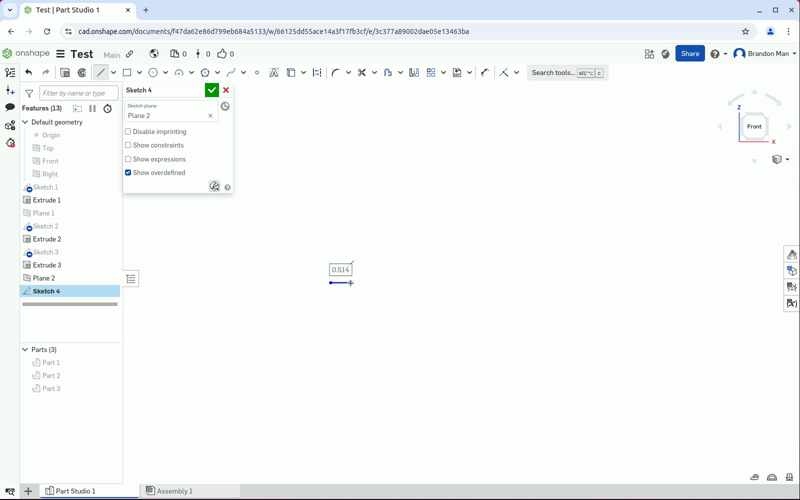
scroll(-6)
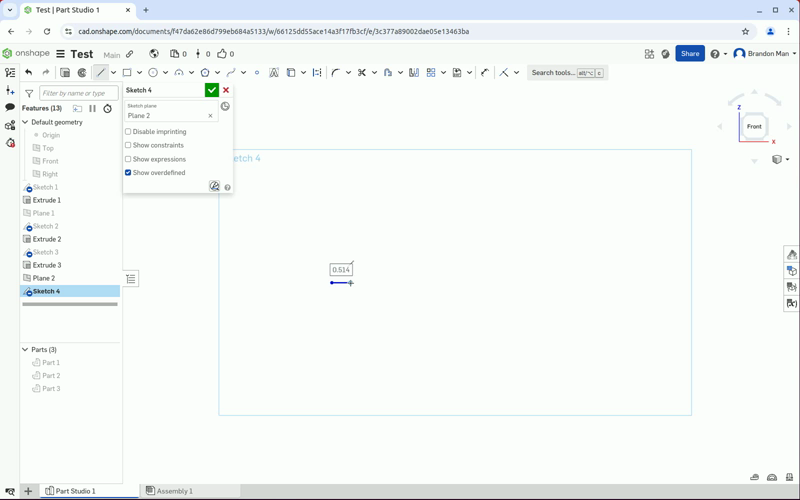
scroll(-6)
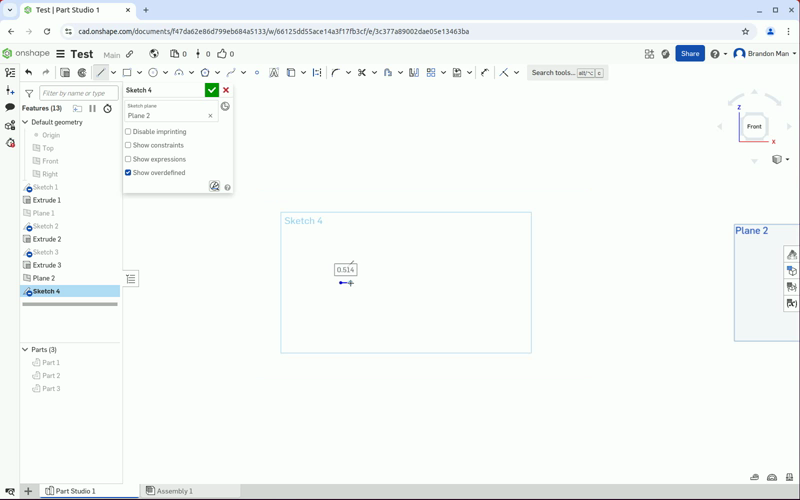
scroll(-6)
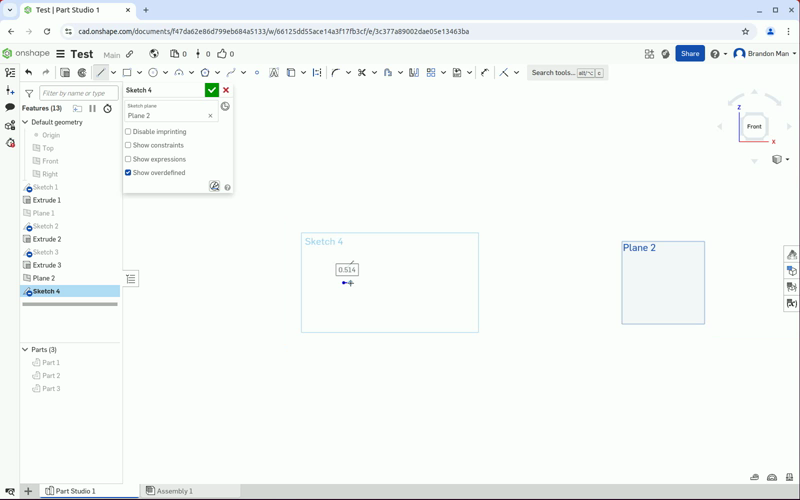
scroll(-6)
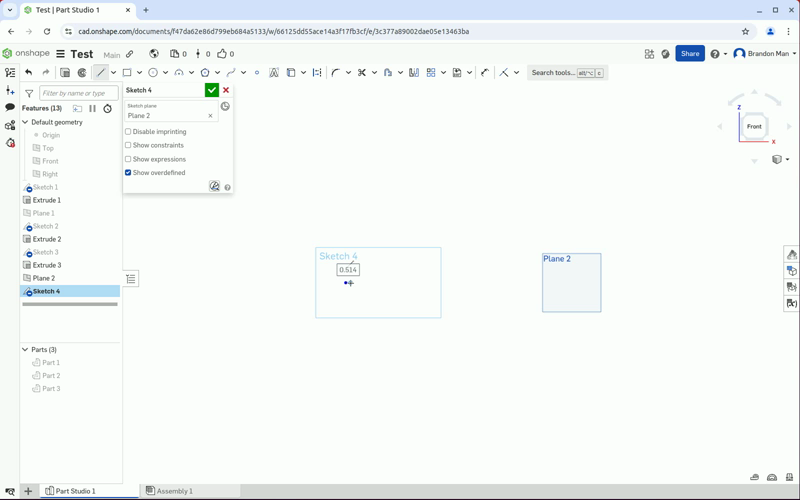
scroll(-6)
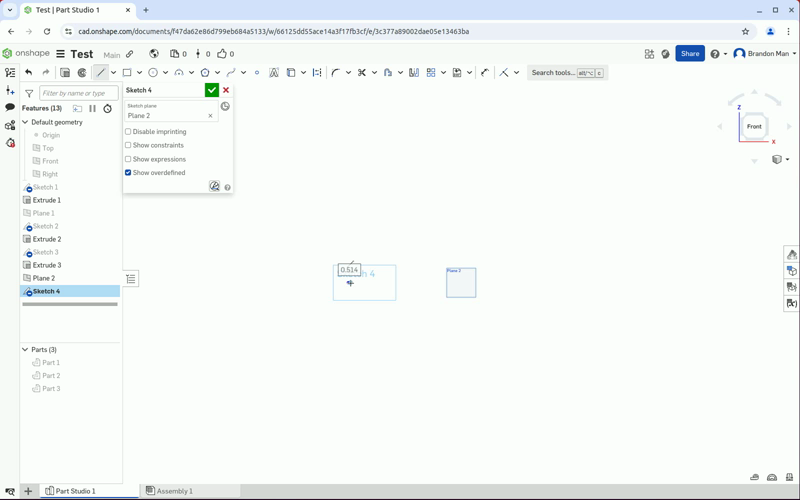
key_up(shift)
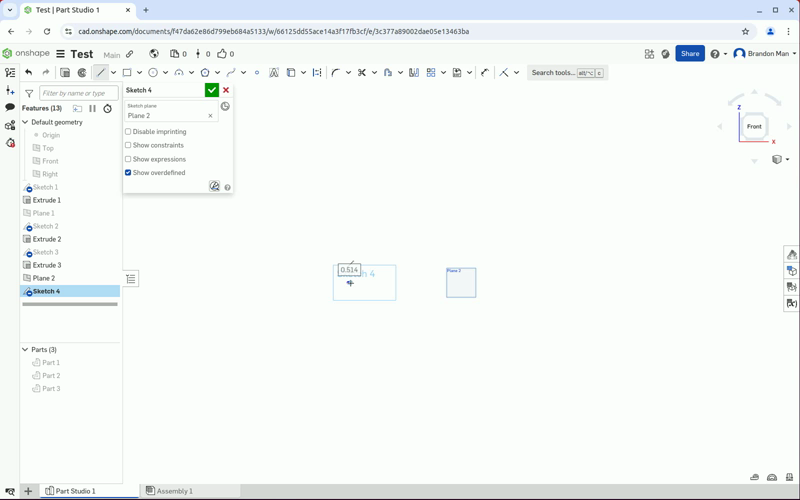
key_down(shift)
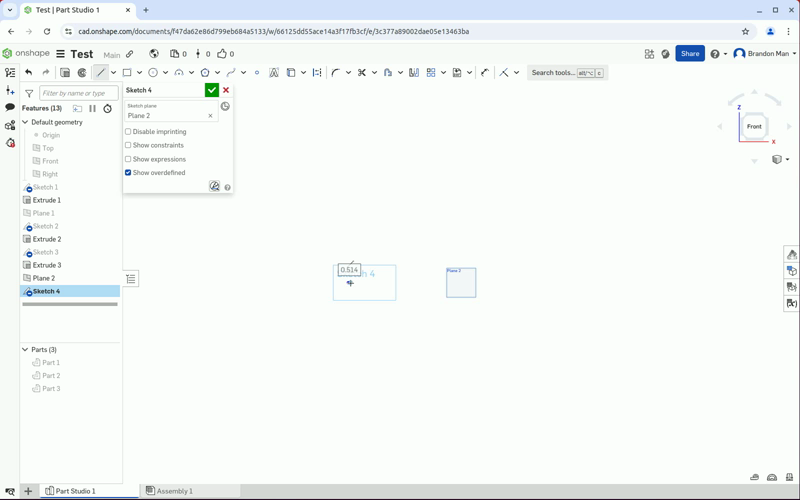
mouse_move(380, 282)
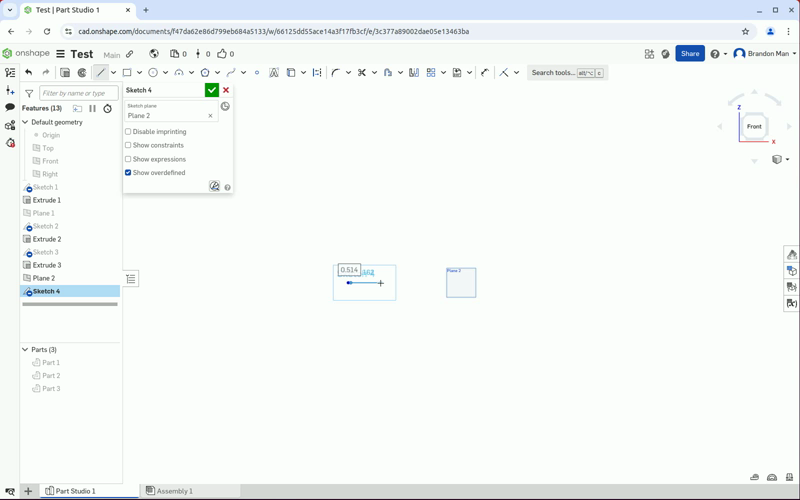
mouse_move(350, 259)
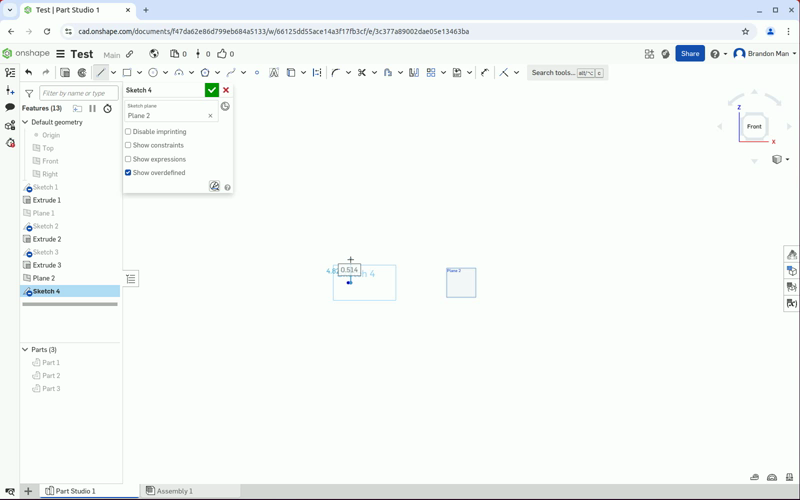
click(350, 259)
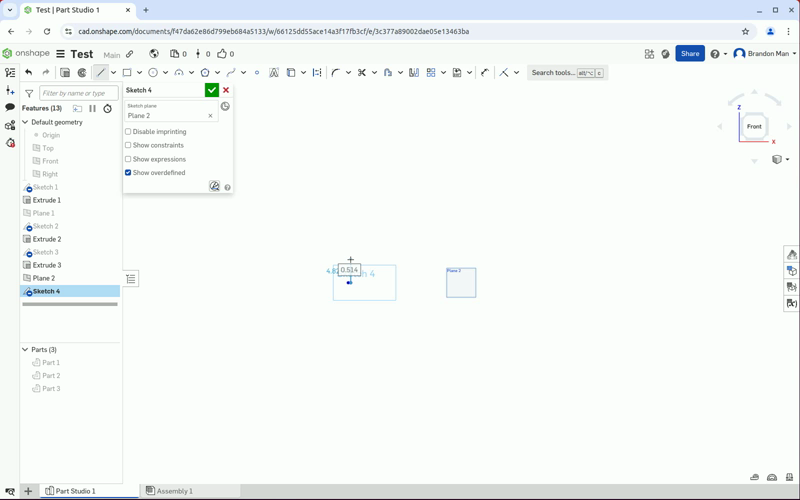
key_up(shift)
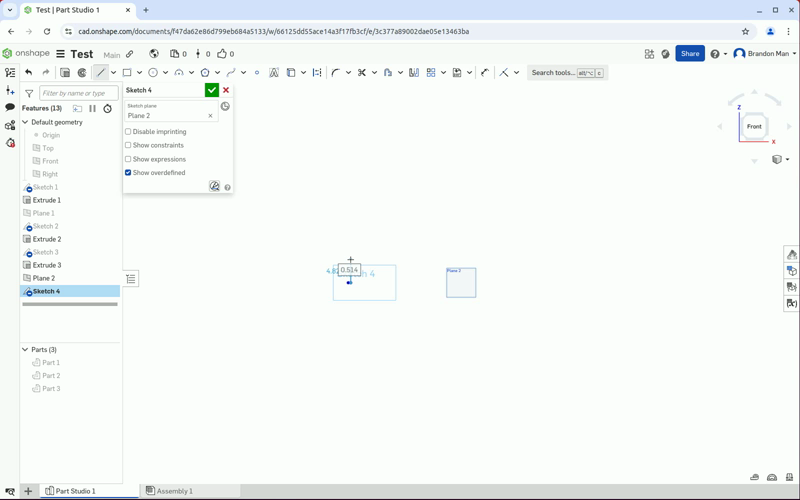
key_down(shift)
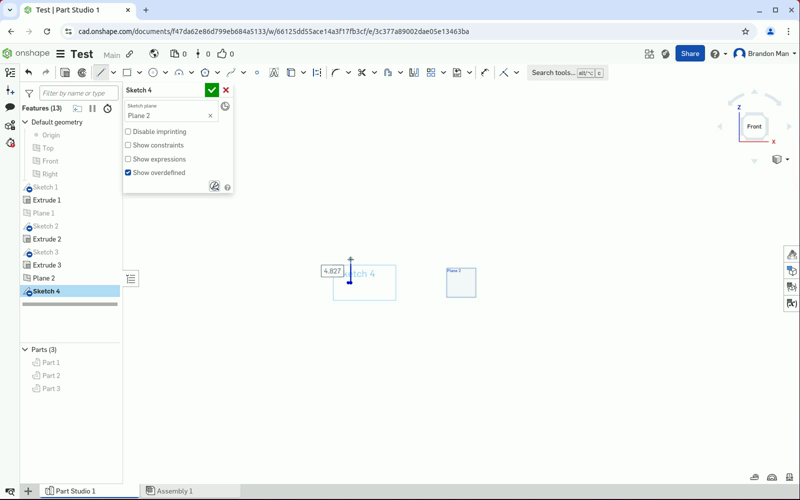
mouse_move(569, 259)
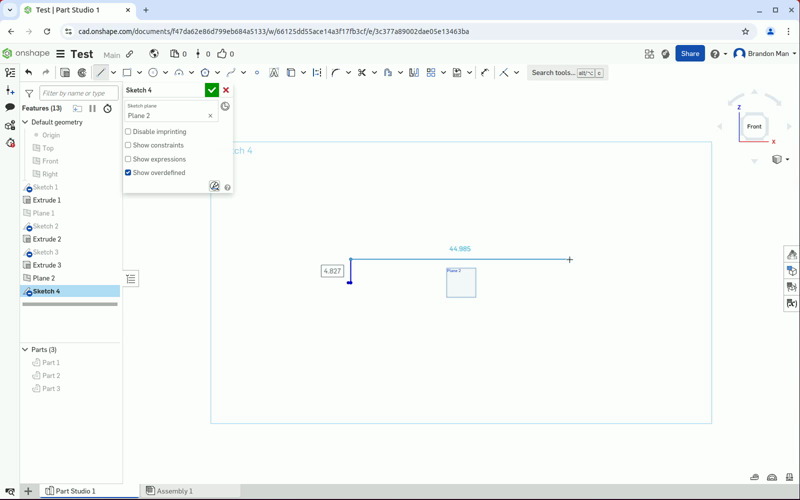
click(569, 259)
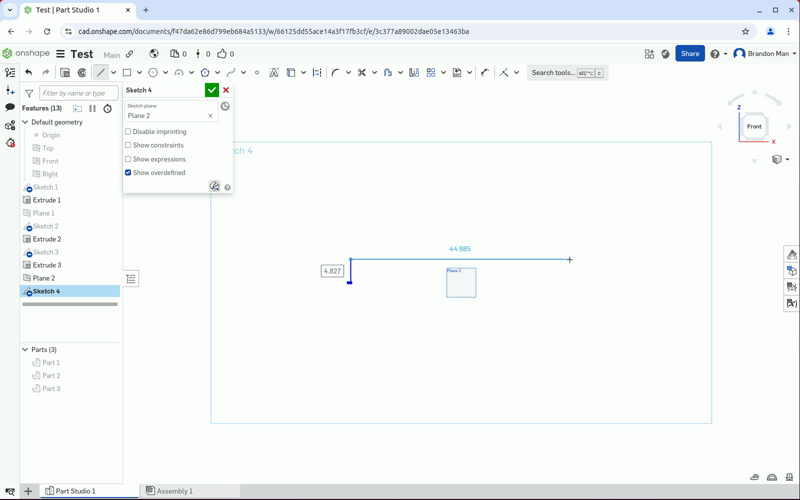
key_up(shift)
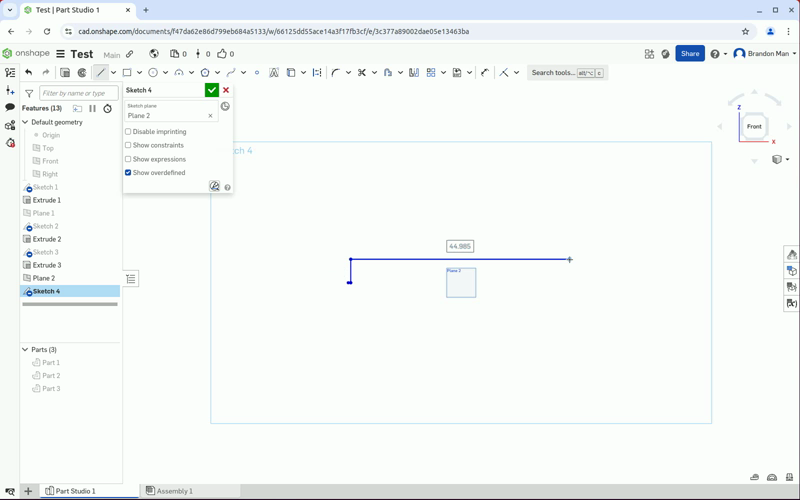
key_down(shift)
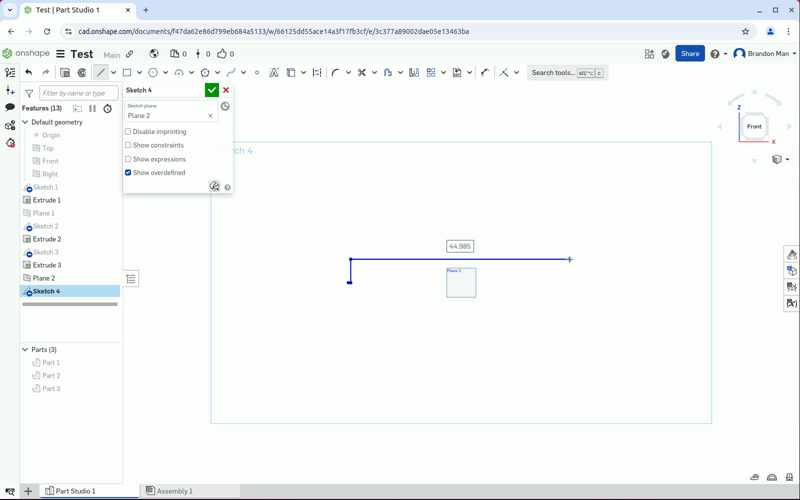
mouse_move(589, 259)
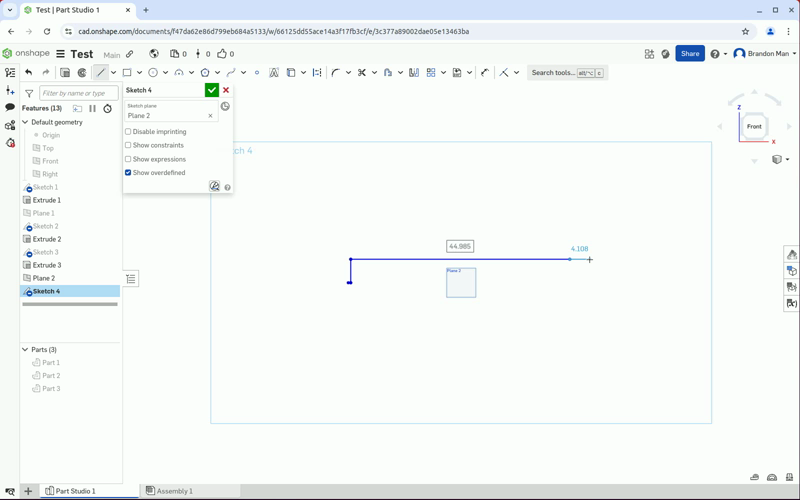
mouse_move(569, 282)
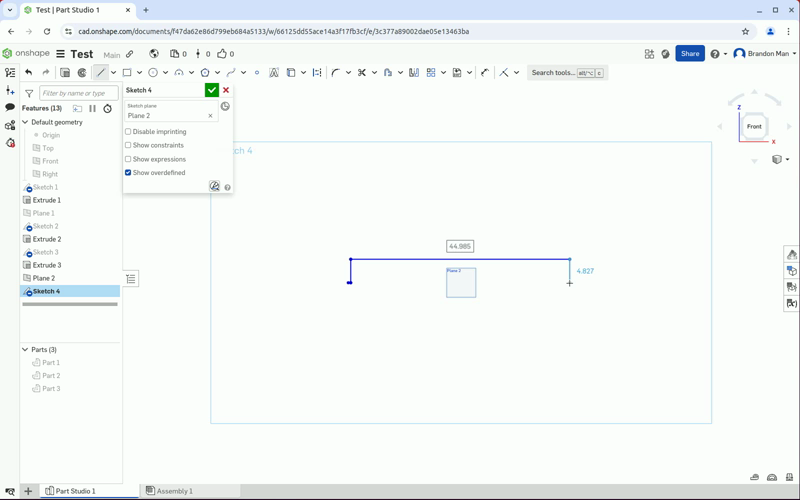
click(569, 282)
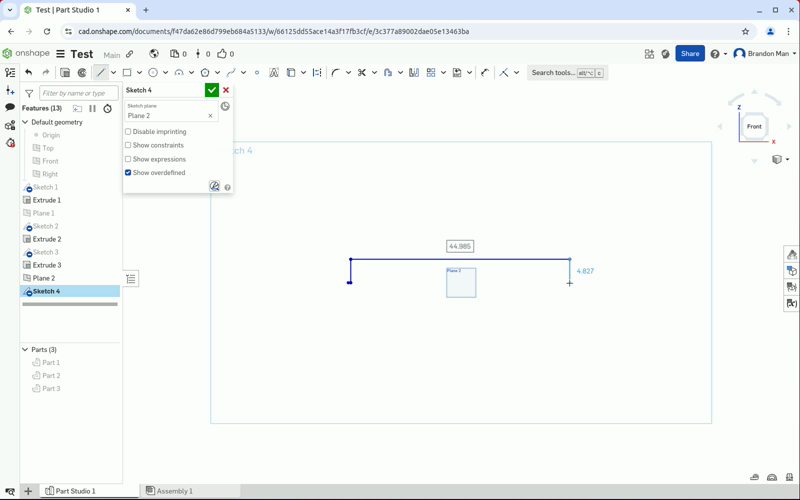
key_up(shift)
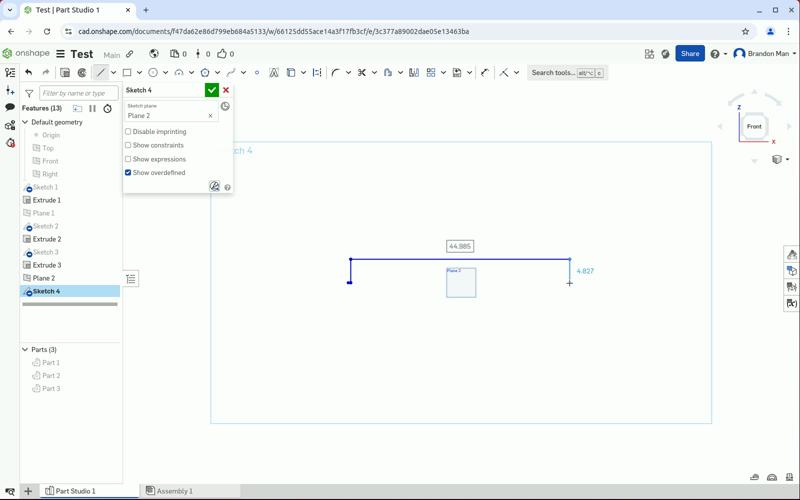
key_down(shift)
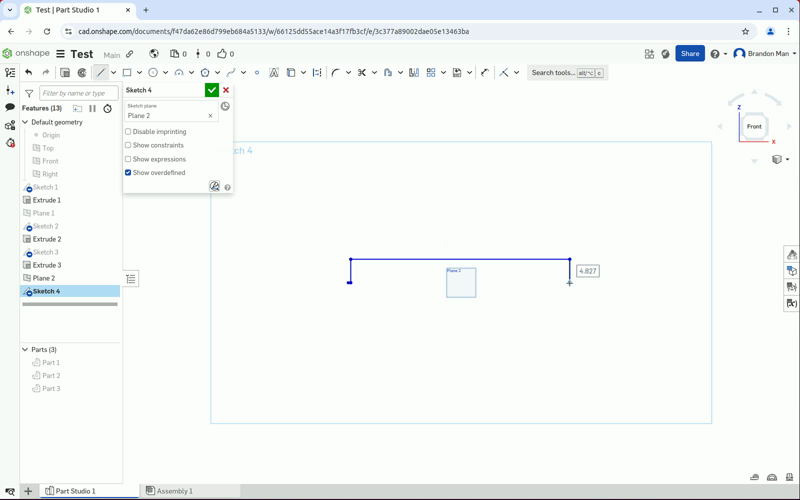
mouse_move(589, 282)
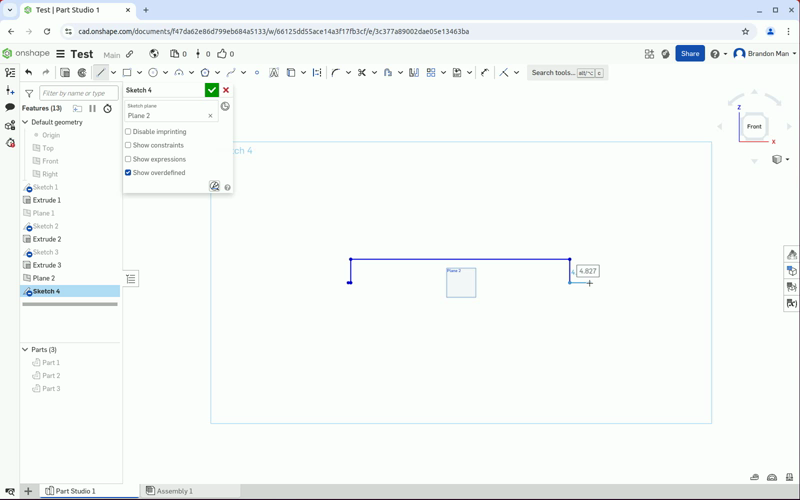
mouse_move(572, 282)
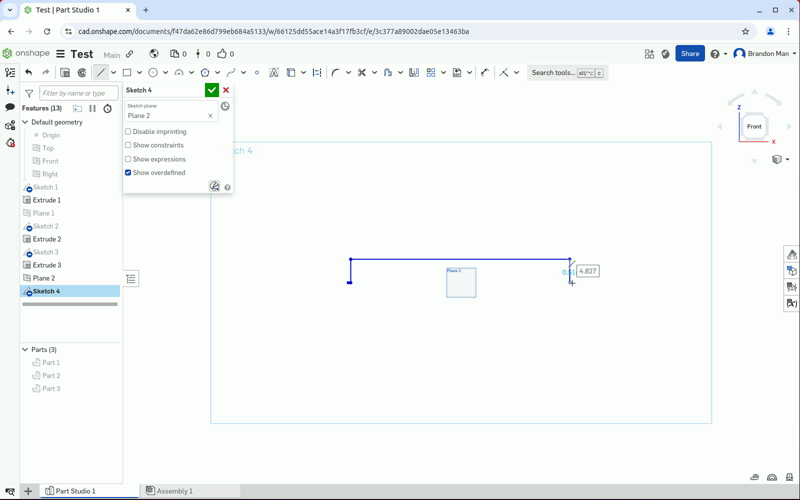
scroll(6)
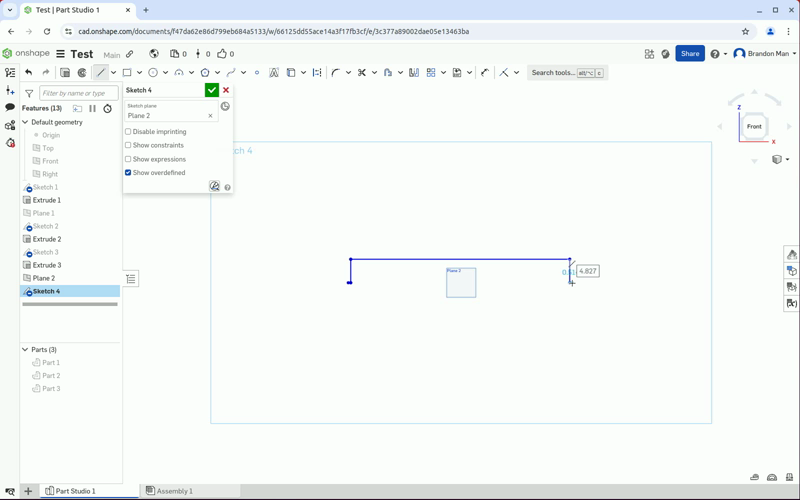
scroll(6)
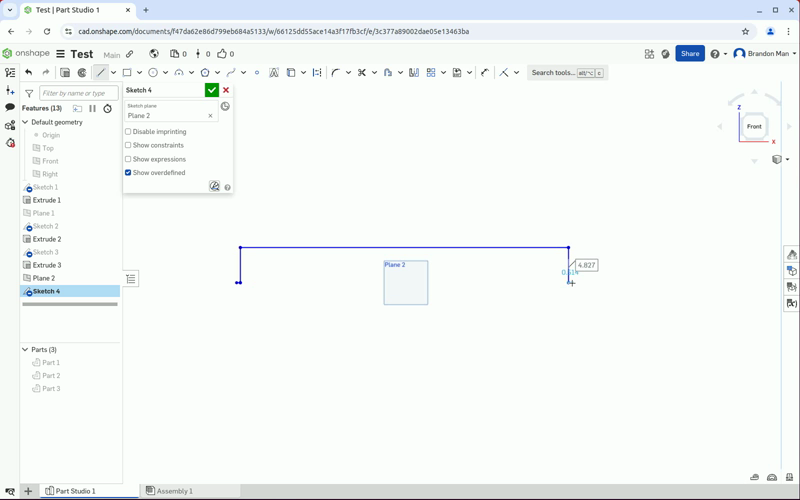
scroll(6)
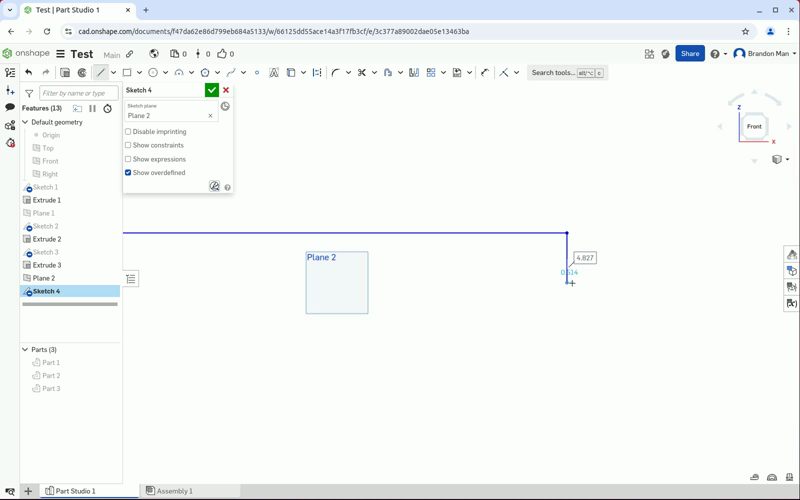
scroll(6)
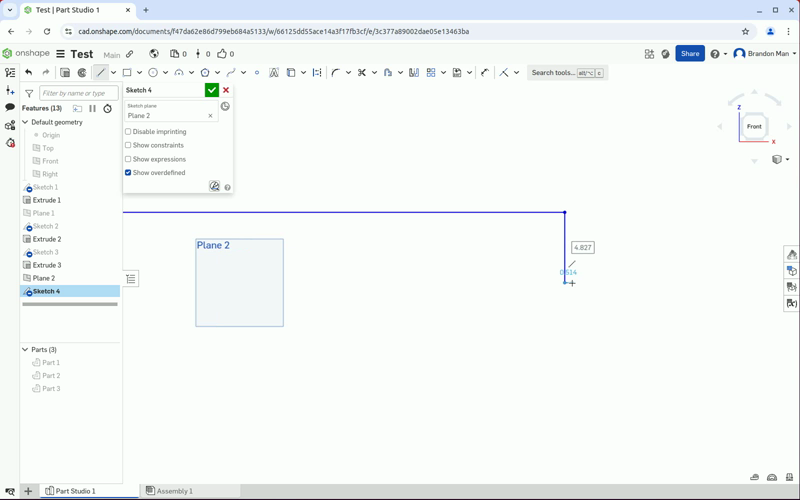
scroll(6)
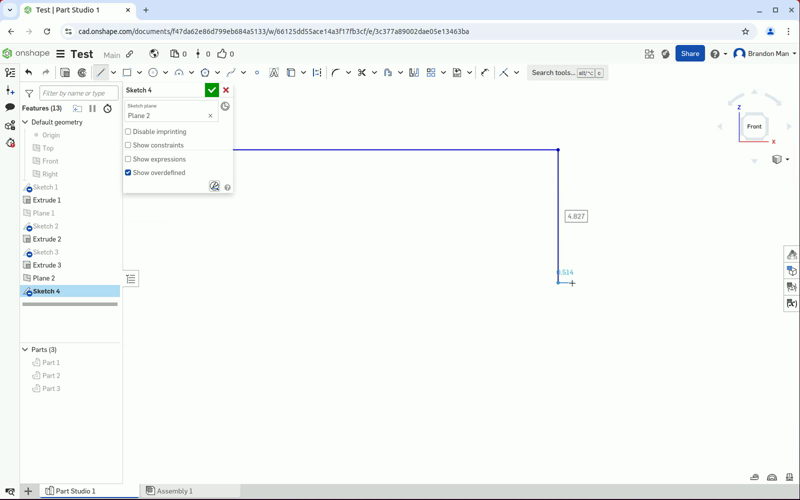
scroll(6)
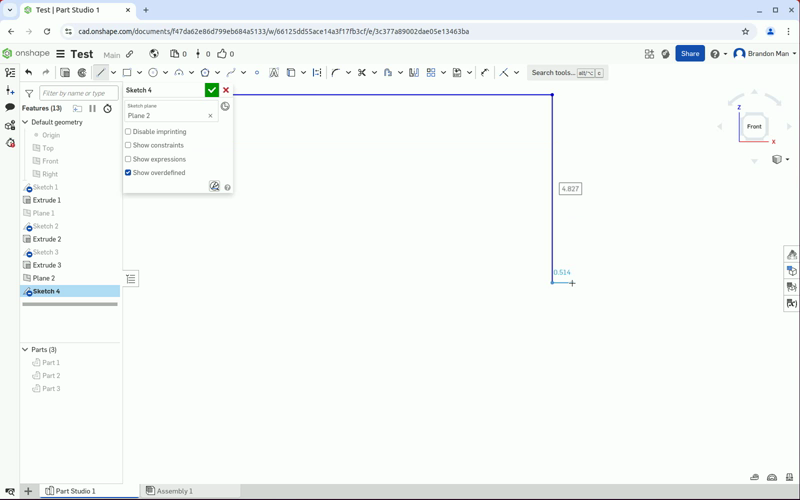
scroll(6)
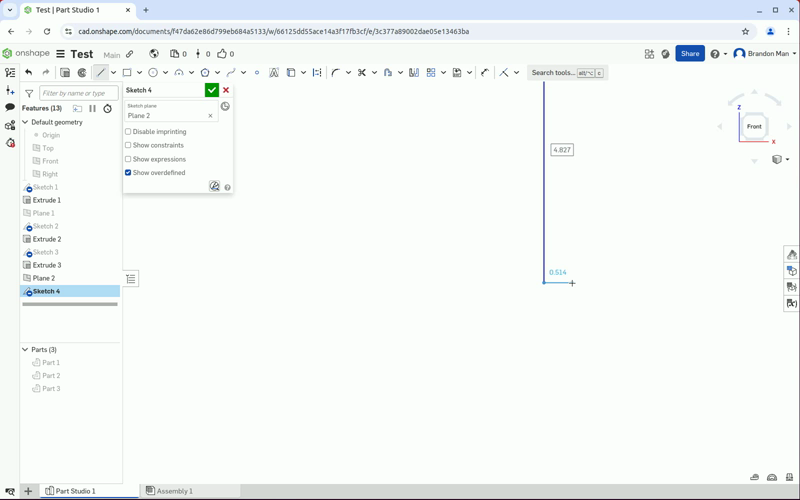
click(572, 282)
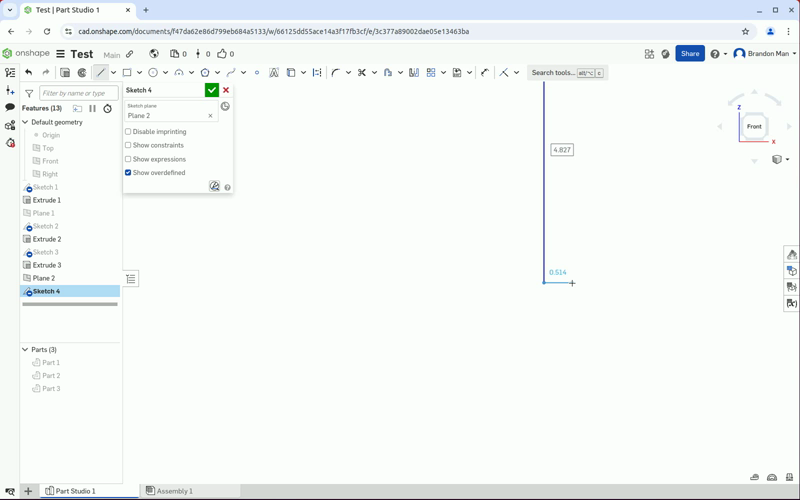
scroll(-6)
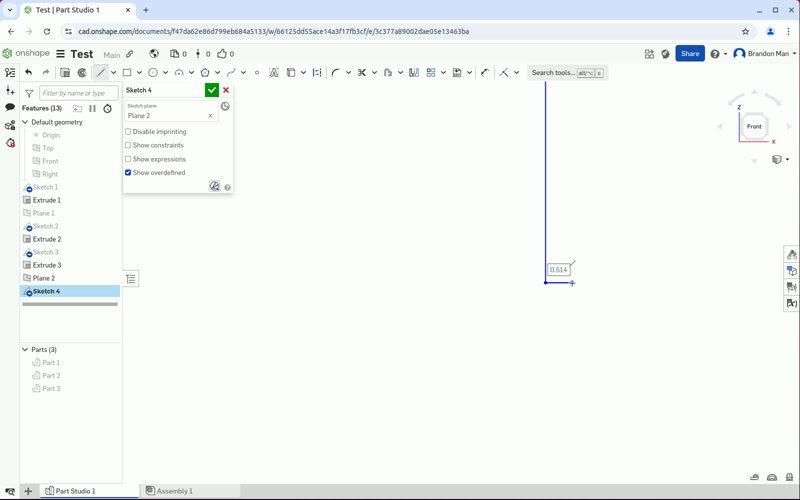
scroll(-6)
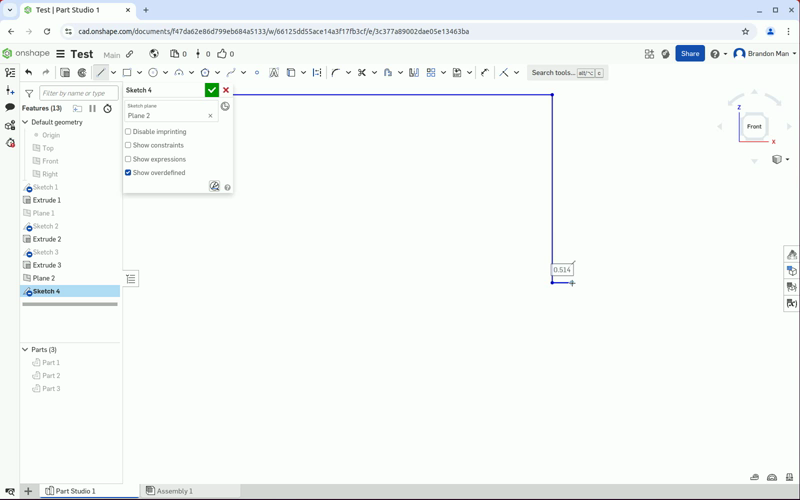
scroll(-6)
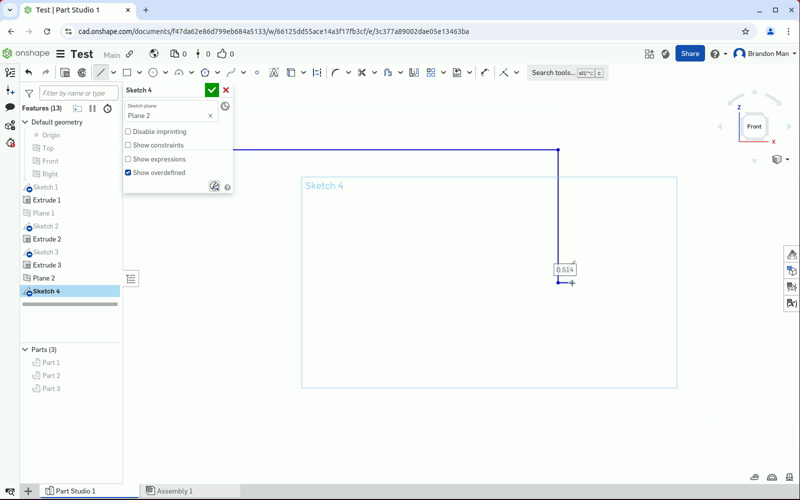
scroll(-6)
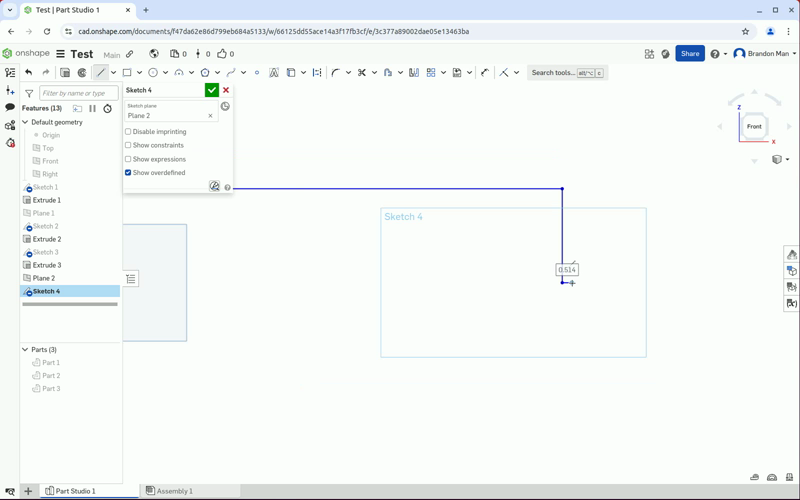
scroll(-6)
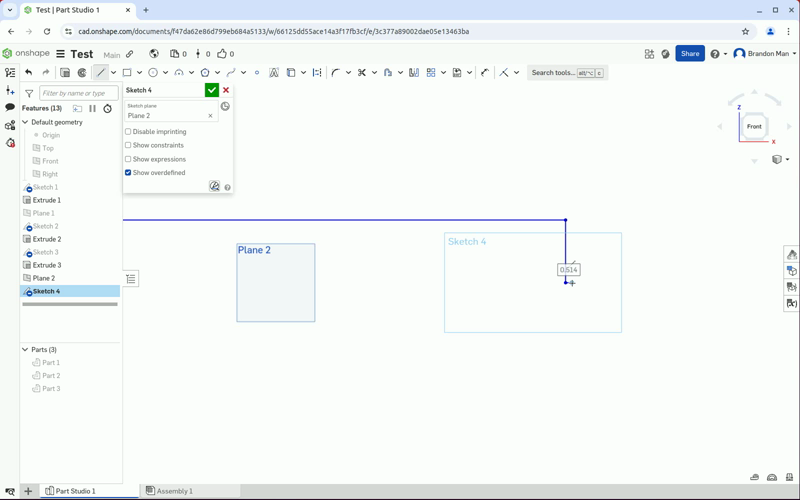
scroll(-6)
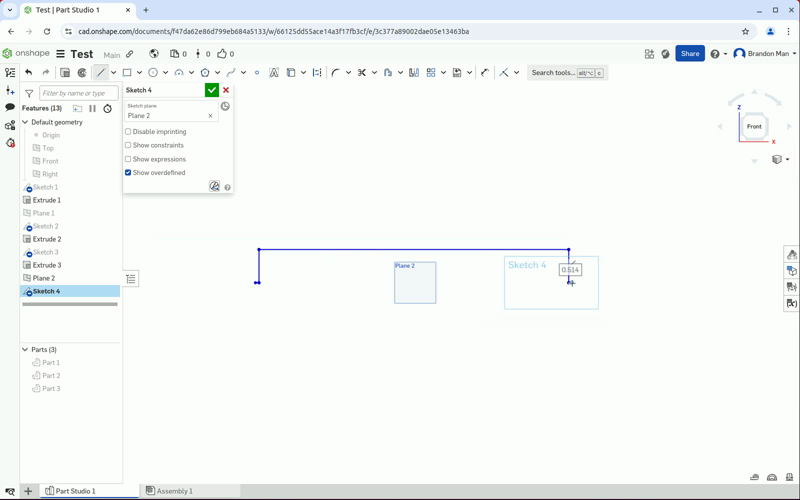
scroll(-6)
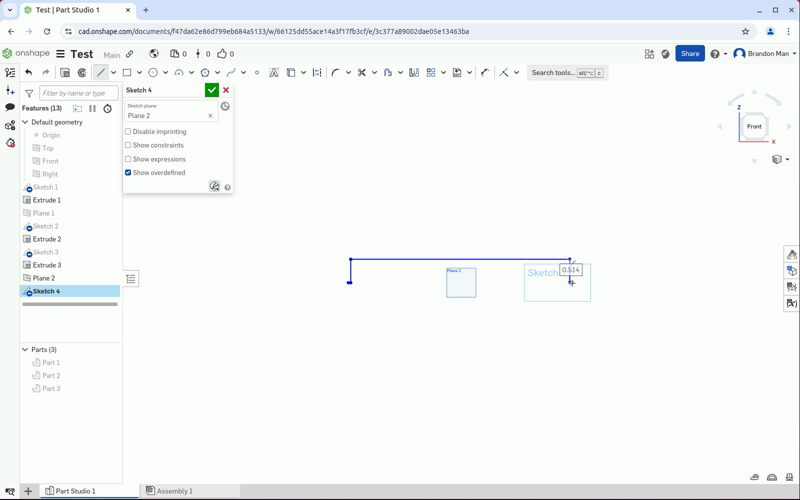
key_up(shift)
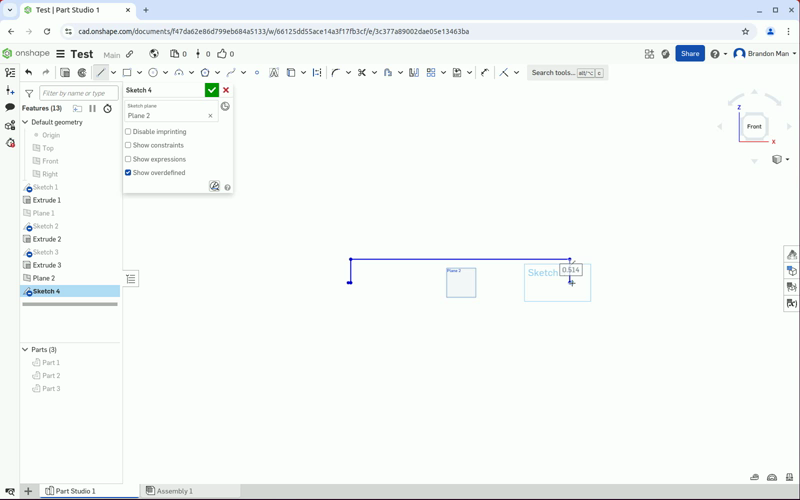
key_down(shift)
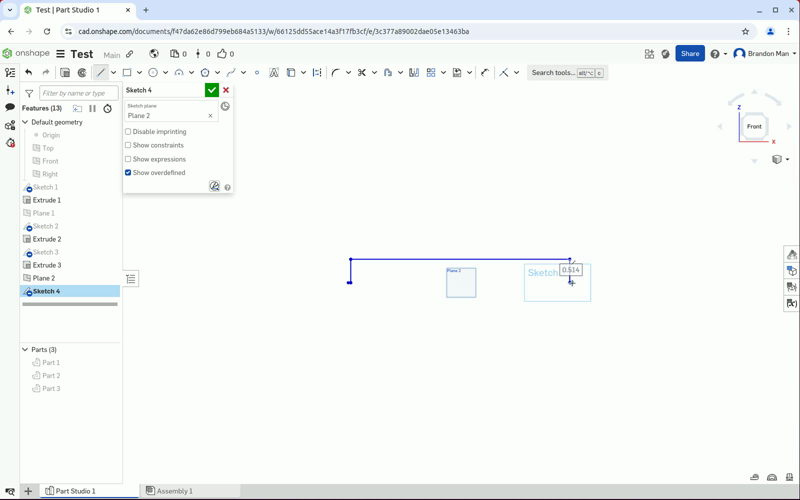
mouse_move(589, 282)
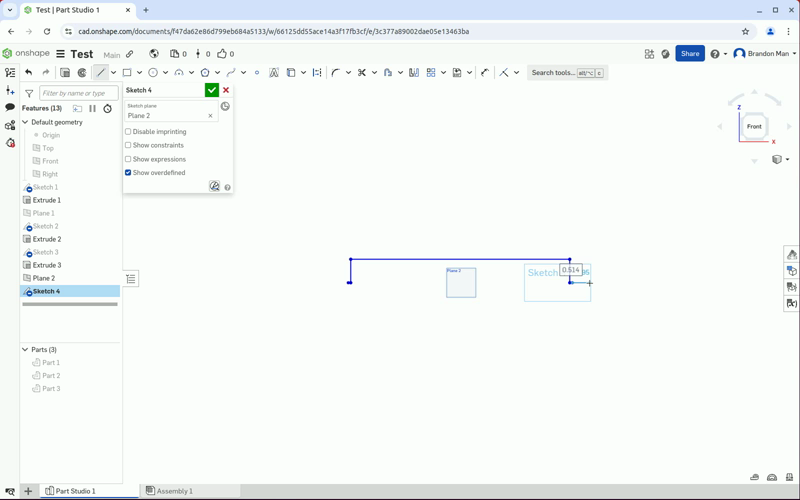
mouse_move(572, 257)
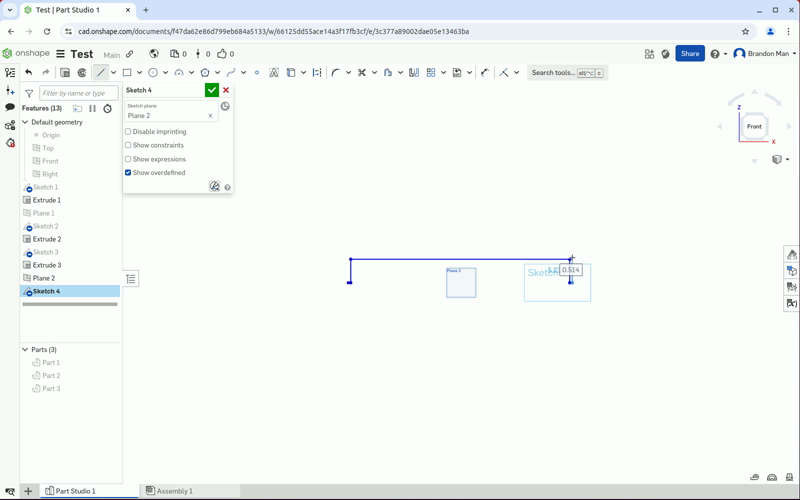
scroll(6)
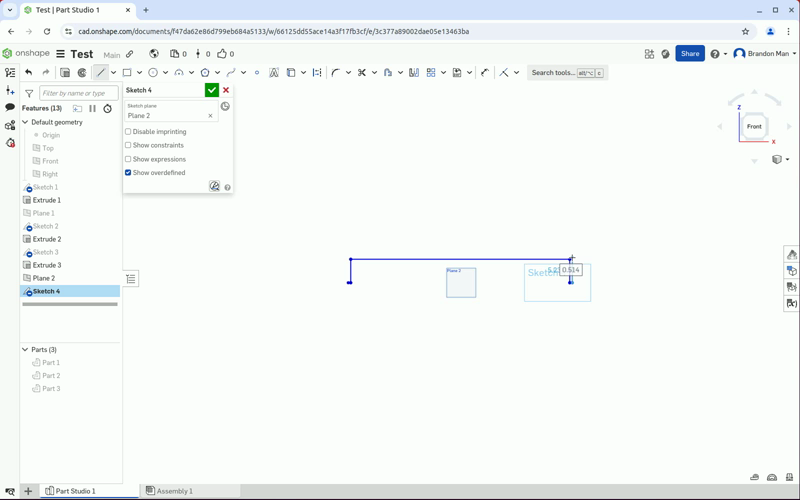
scroll(6)
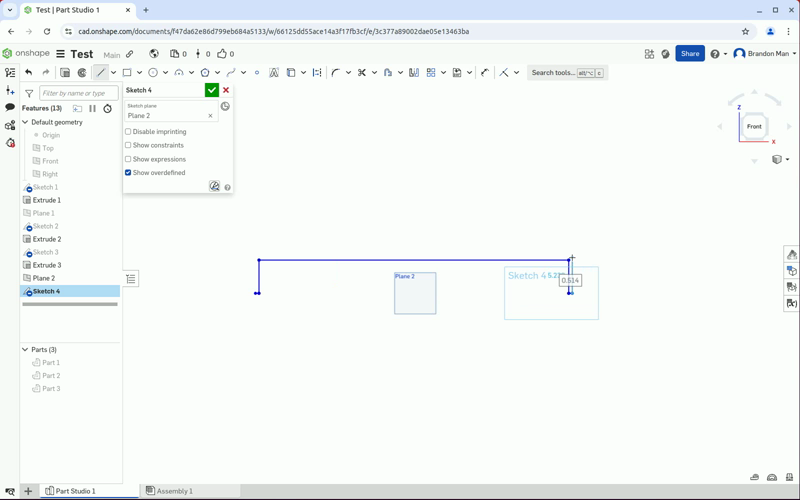
scroll(6)
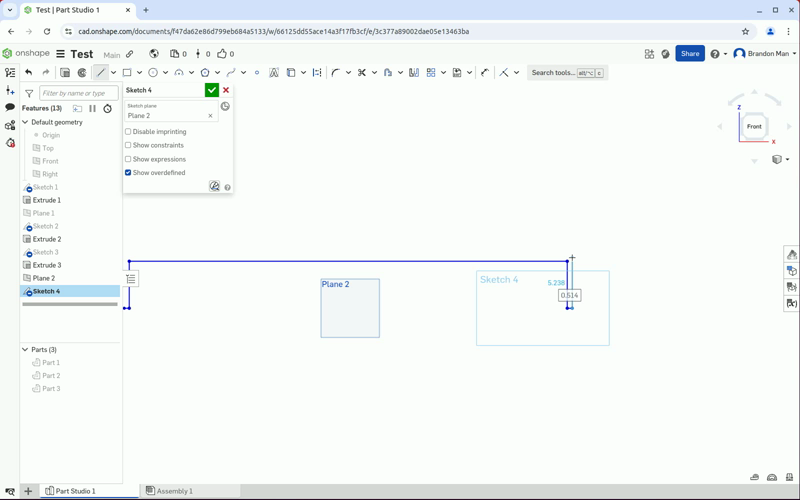
scroll(6)
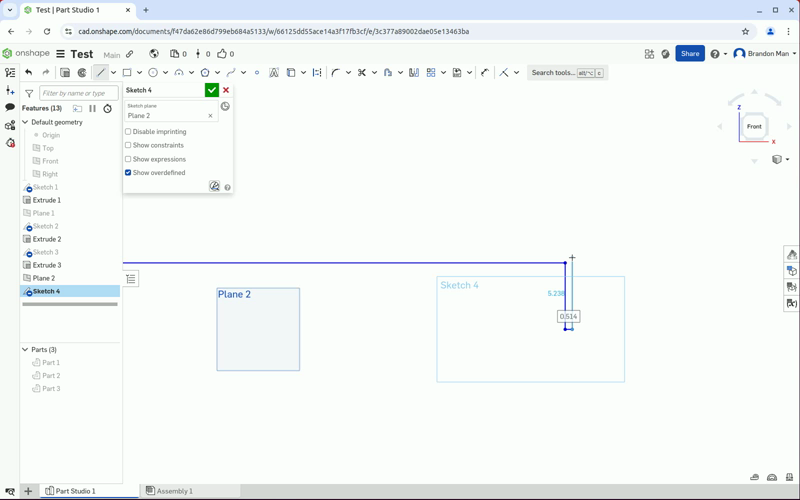
scroll(6)
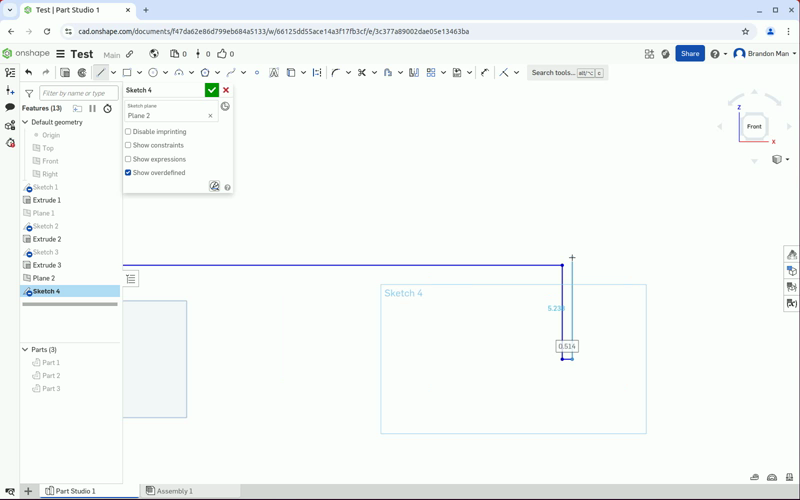
scroll(6)
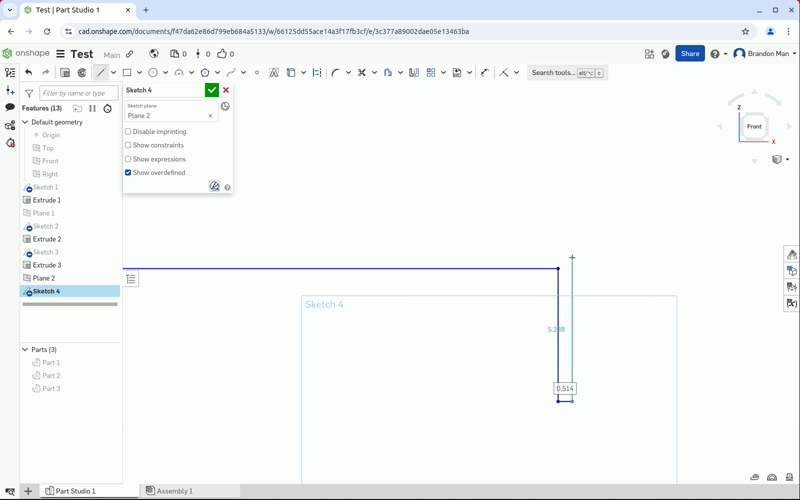
scroll(6)
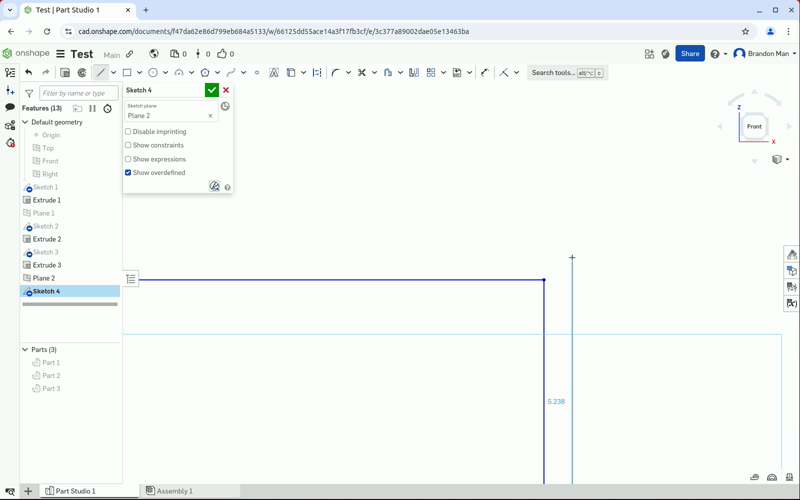
click(572, 257)
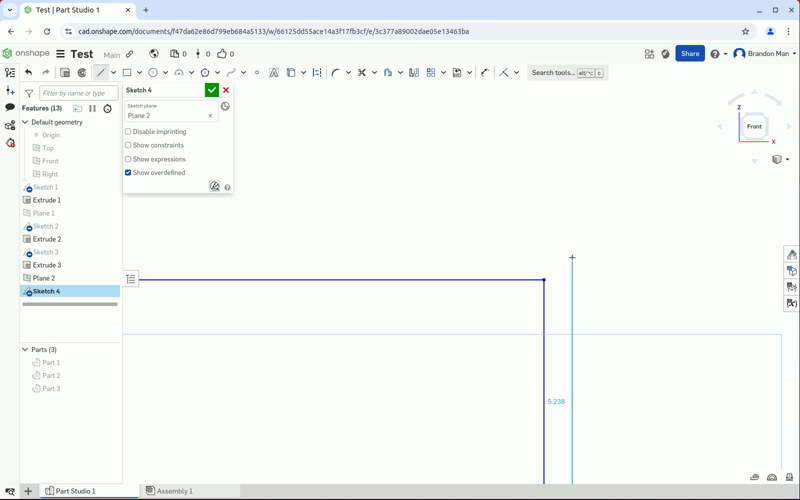
scroll(-6)
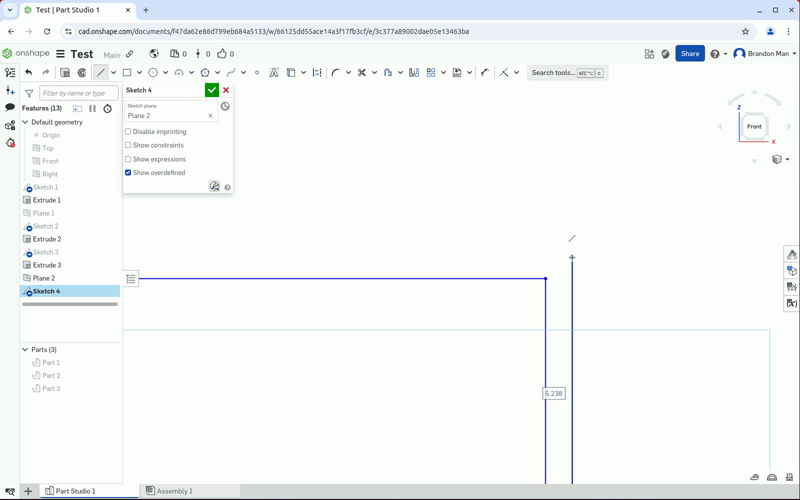
scroll(-6)
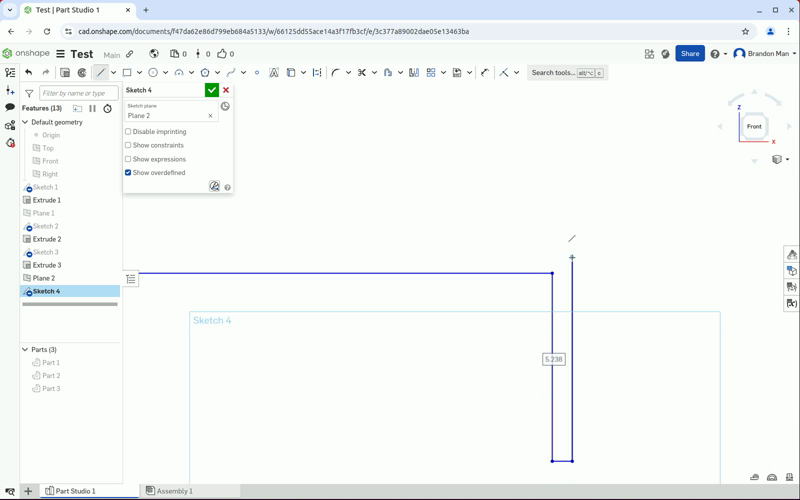
scroll(-6)
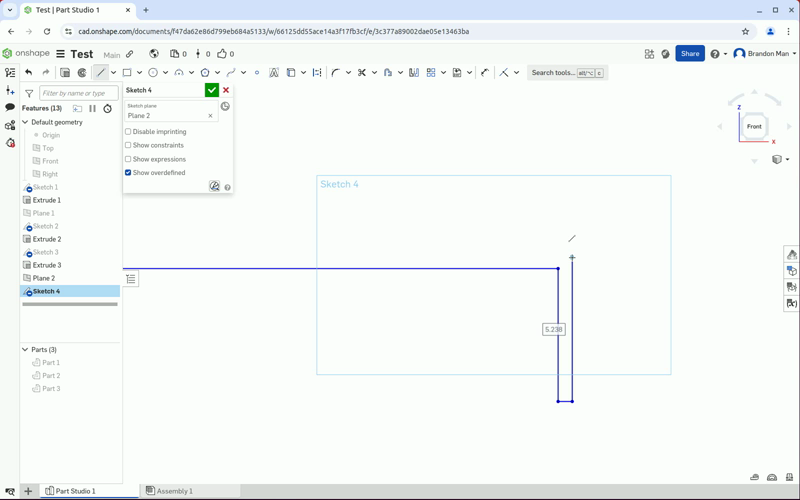
scroll(-6)
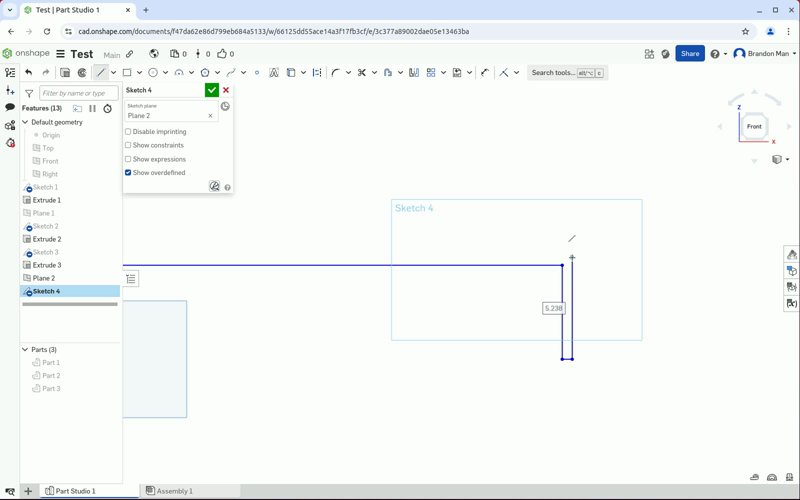
scroll(-6)
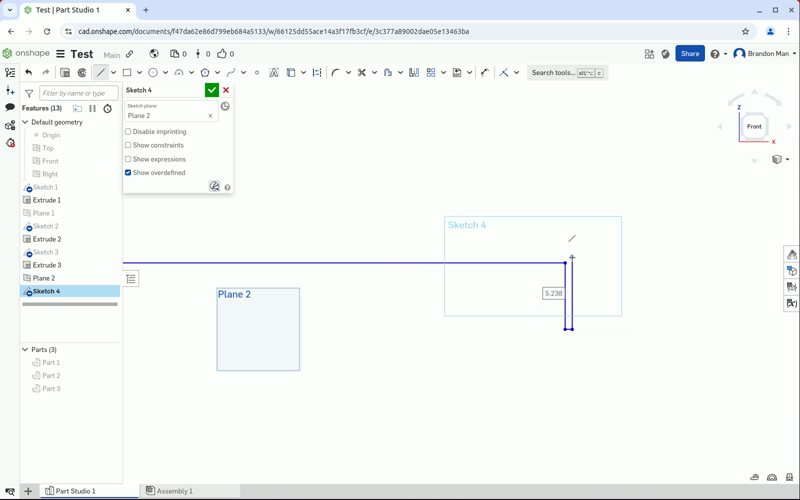
scroll(-6)
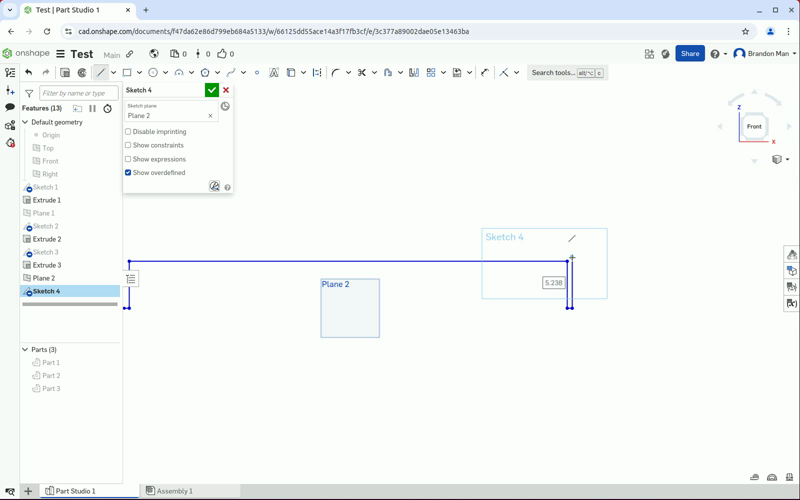
scroll(-6)
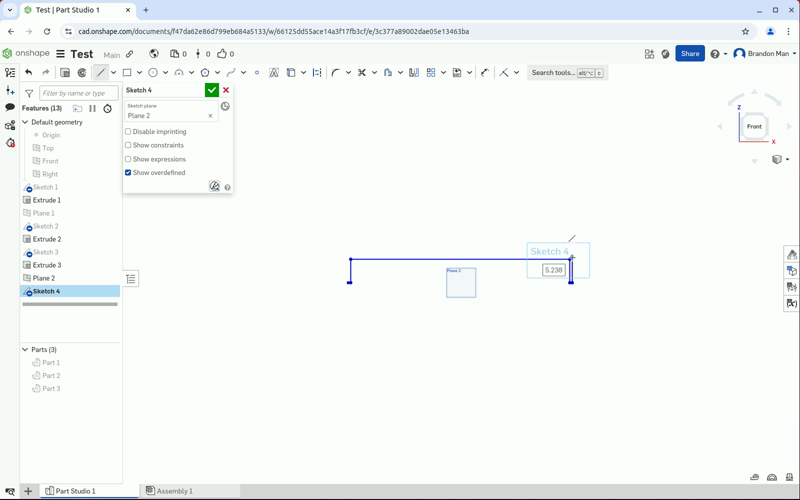
key_up(shift)
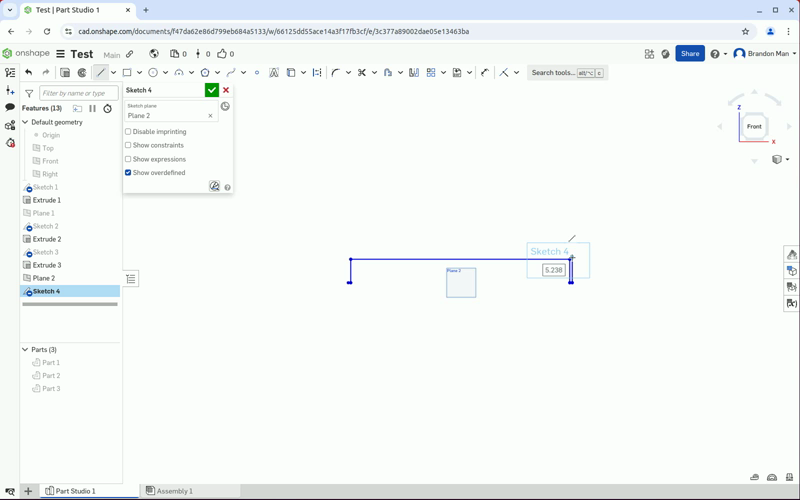
key_down(shift)
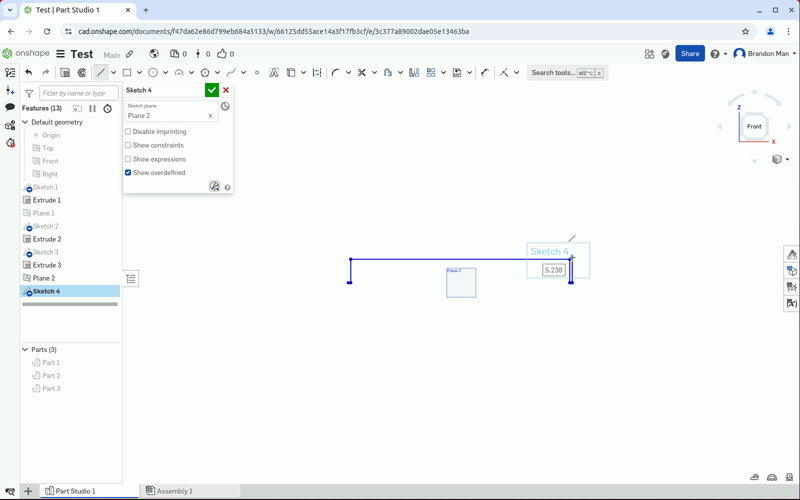
mouse_move(348, 257)
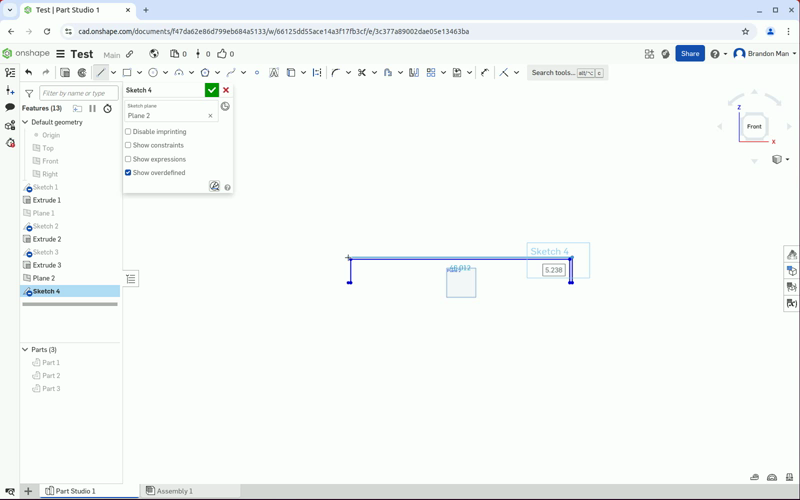
scroll(6)
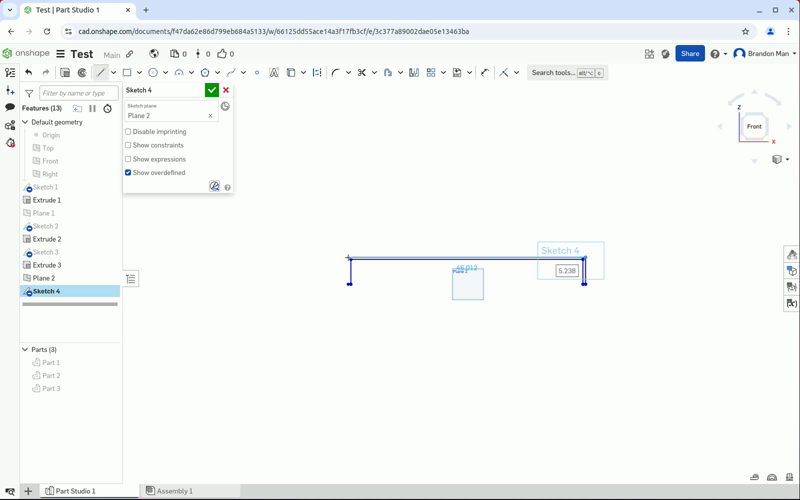
scroll(6)
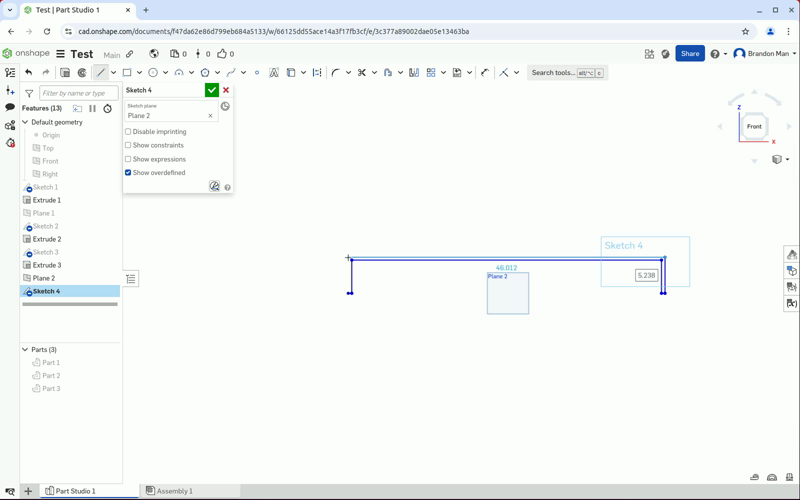
scroll(6)
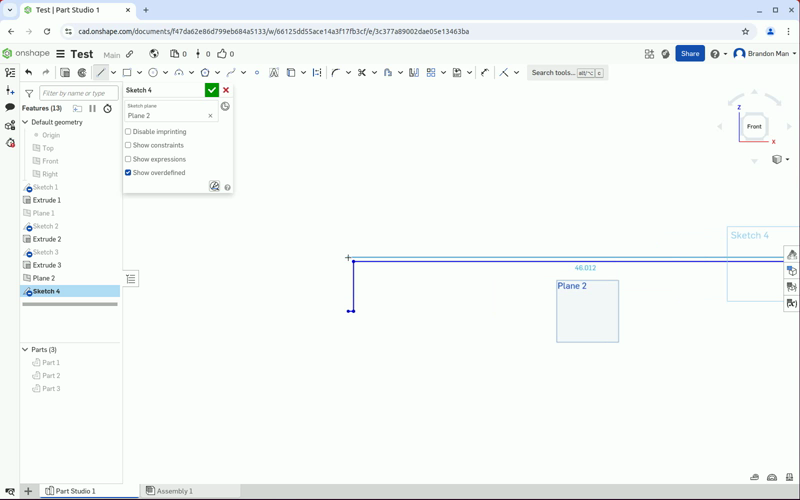
scroll(6)
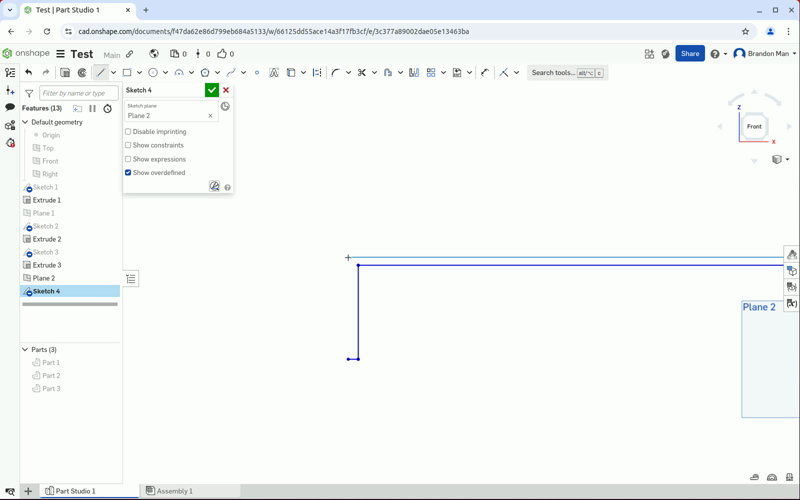
scroll(6)
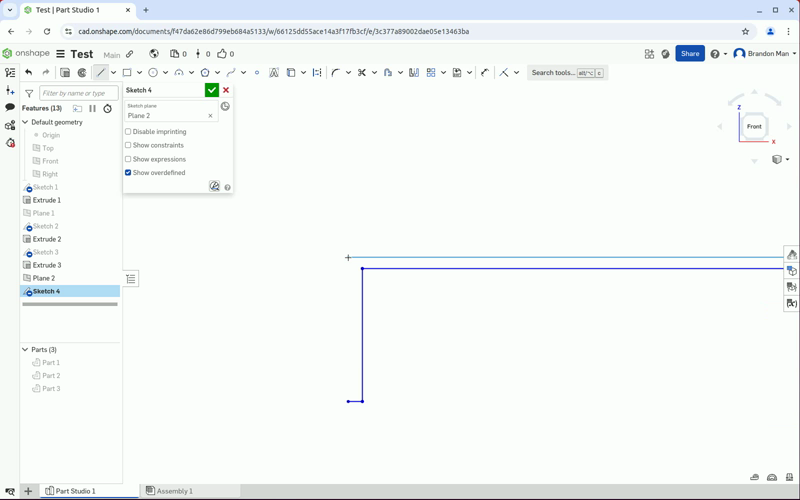
scroll(6)
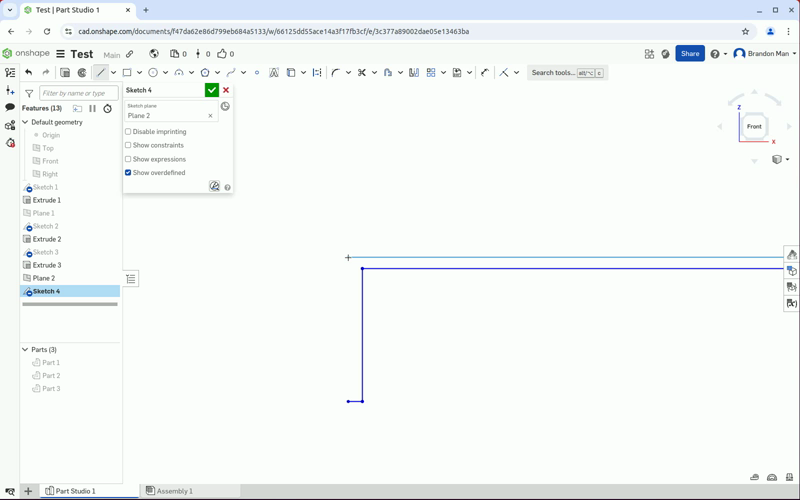
scroll(6)
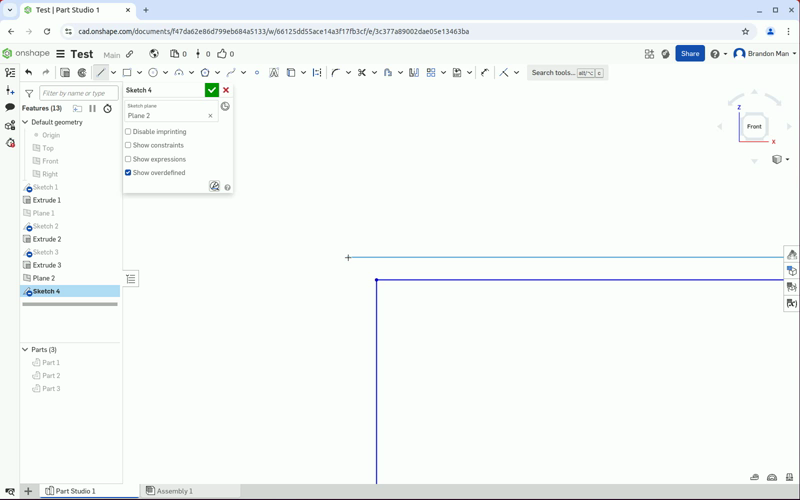
click(348, 257)
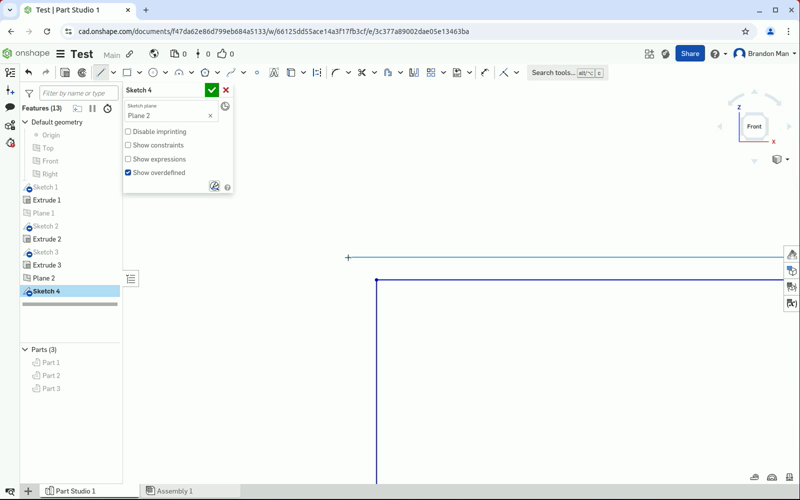
scroll(-6)
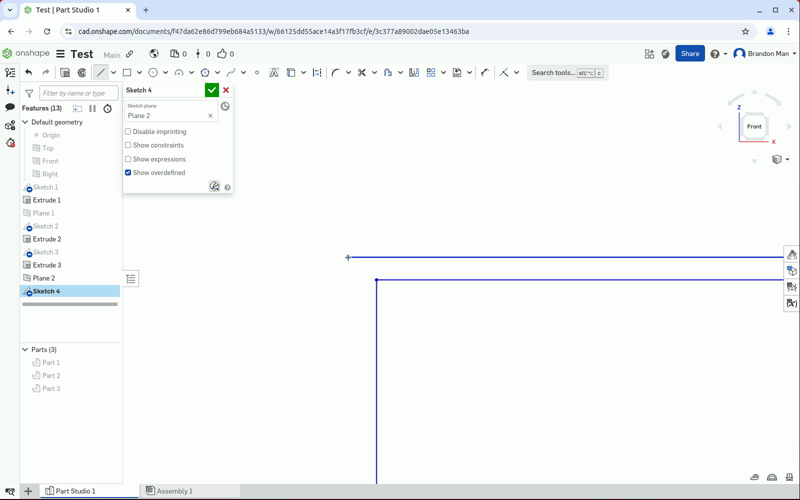
scroll(-6)
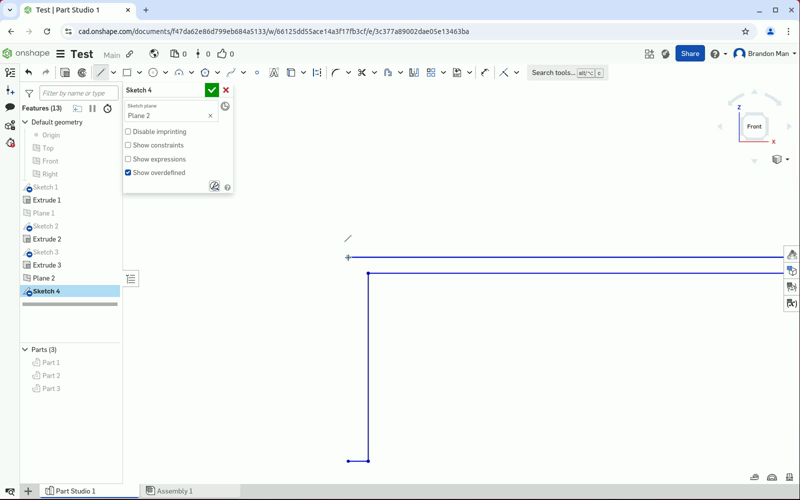
scroll(-6)
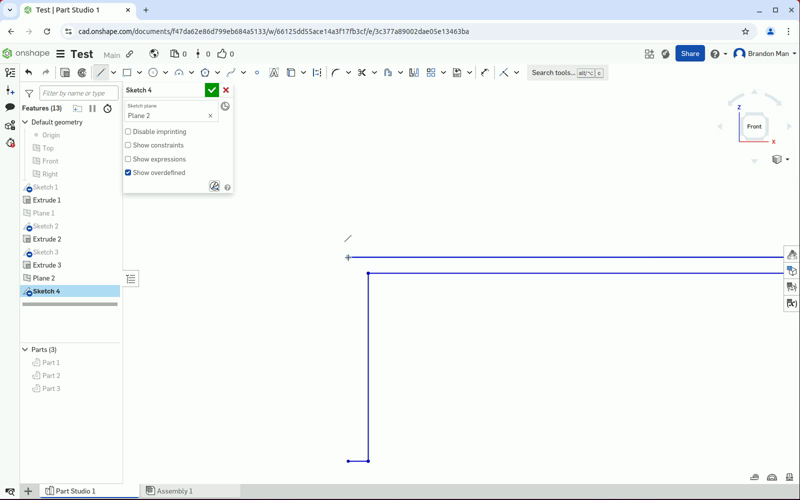
scroll(-6)
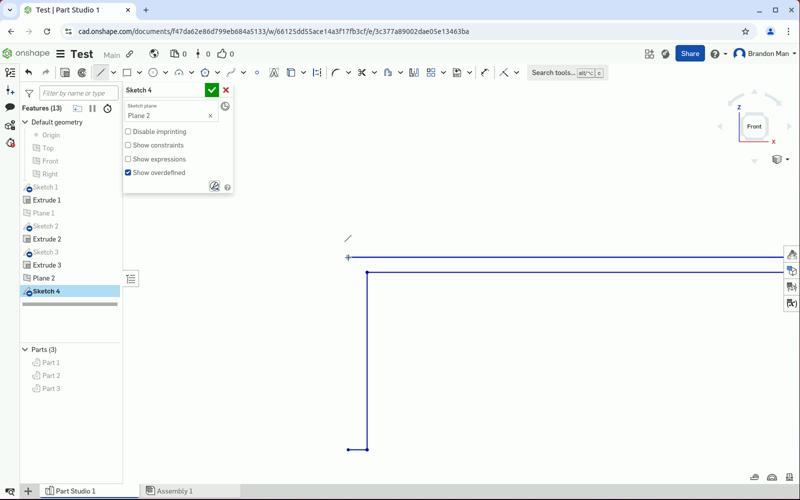
scroll(-6)
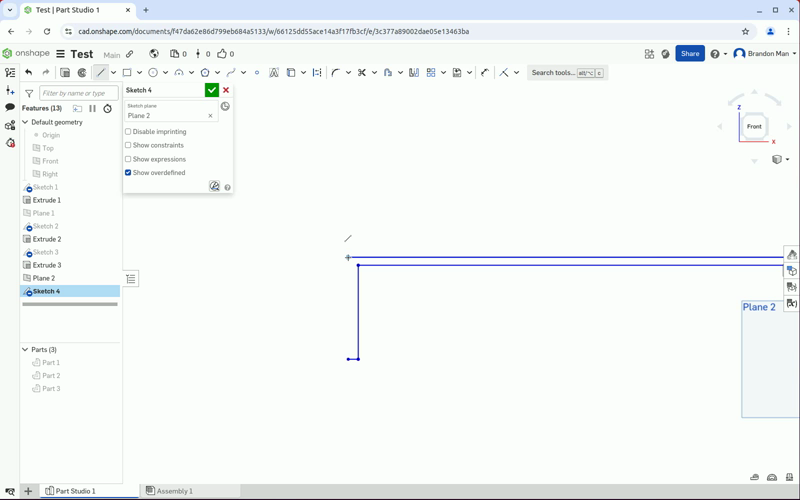
scroll(-6)
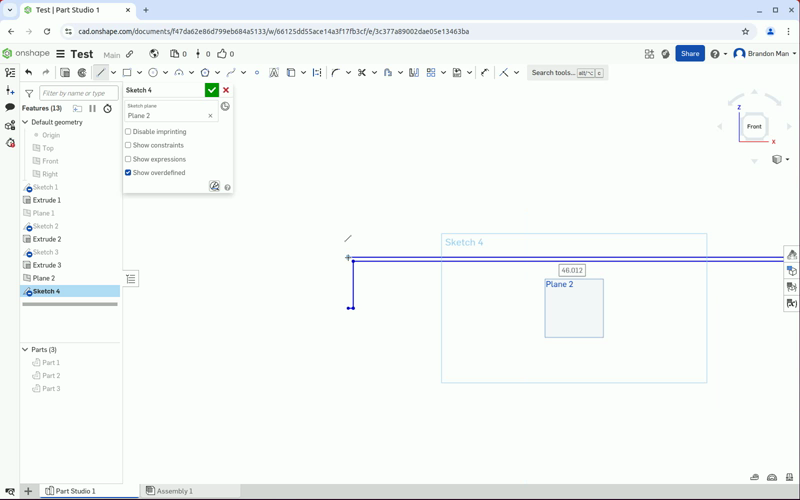
scroll(-6)
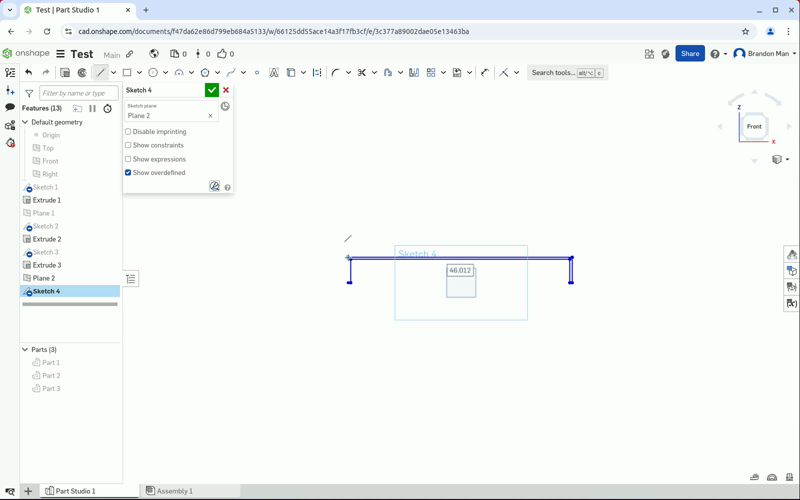
key_up(shift)
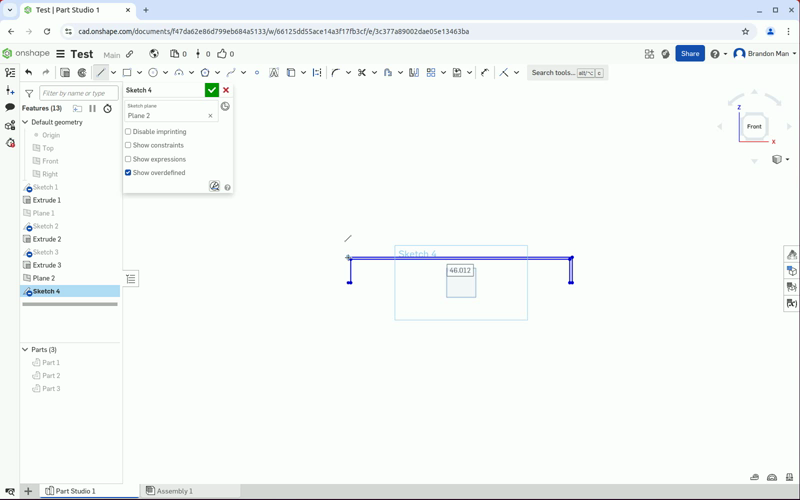
mouse_move(378, 257)
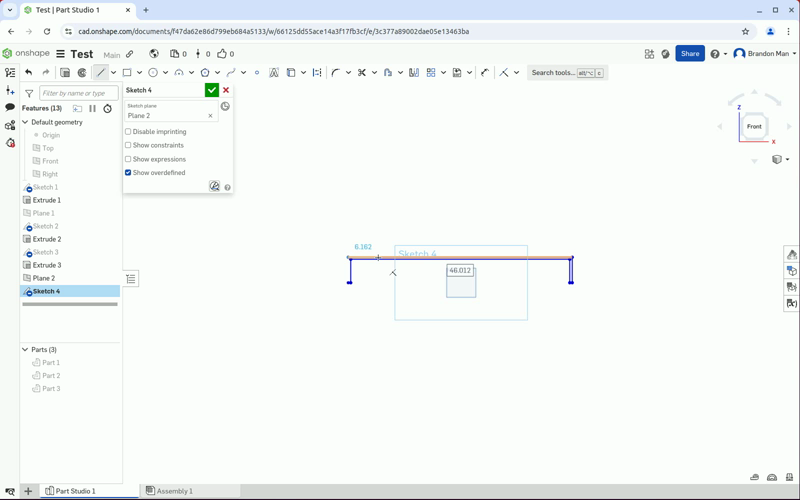
key_down(shift)
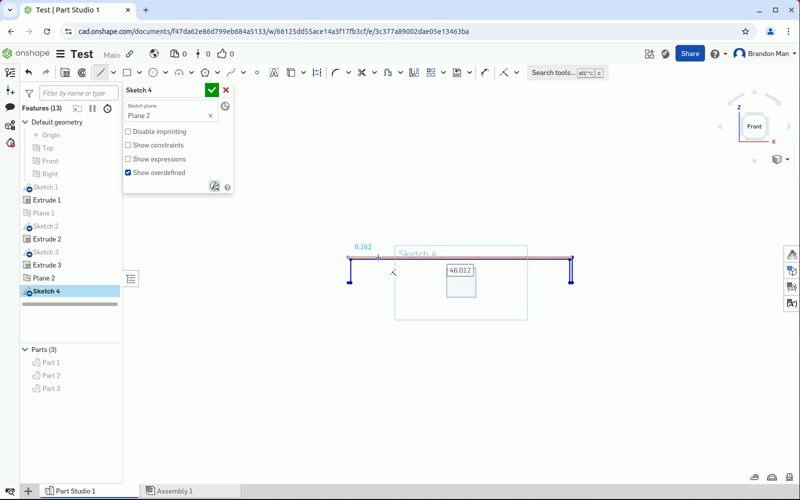
mouse_move(348, 282)
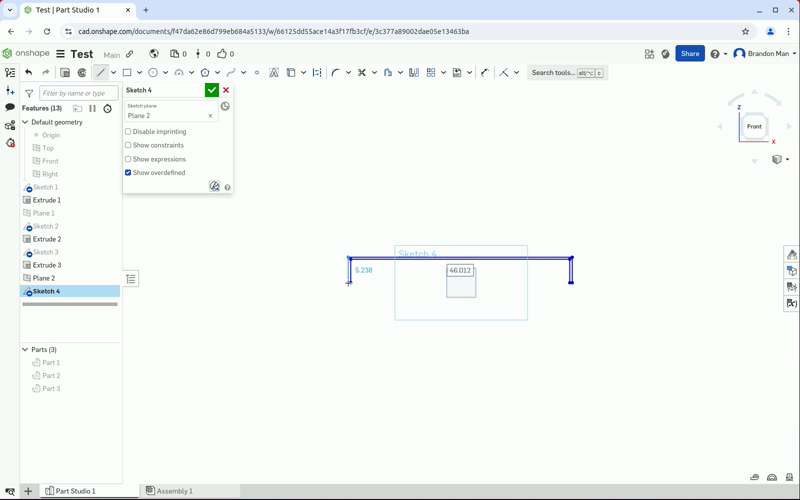
scroll(6)
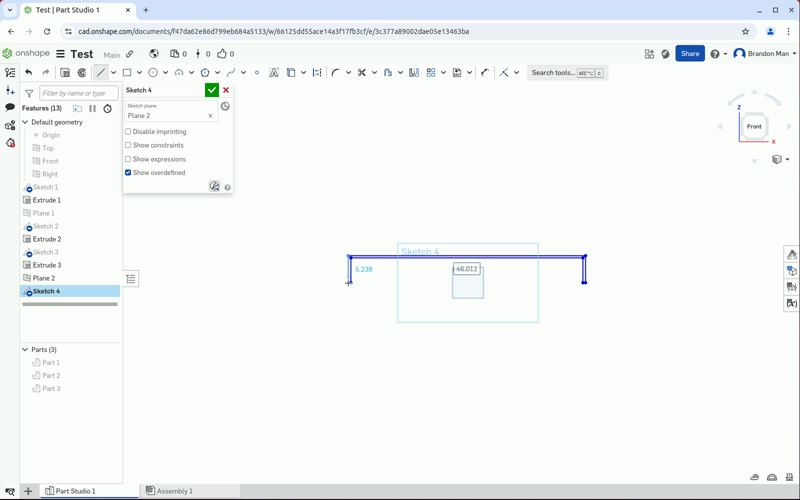
scroll(6)
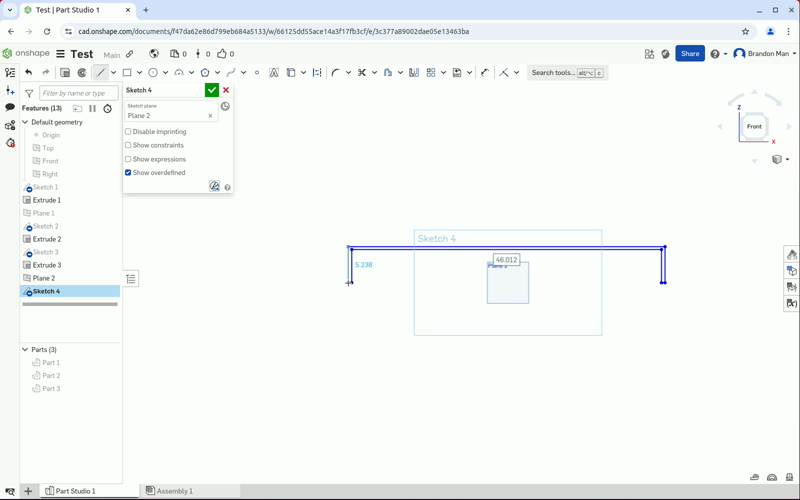
scroll(6)
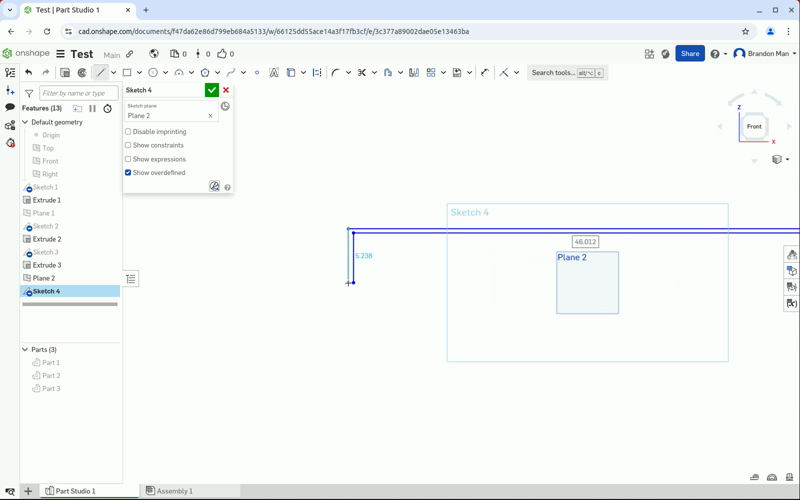
scroll(6)
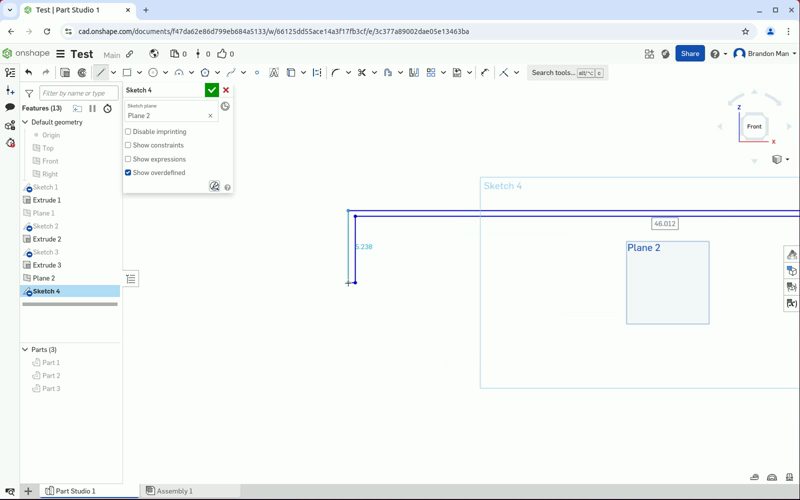
scroll(6)
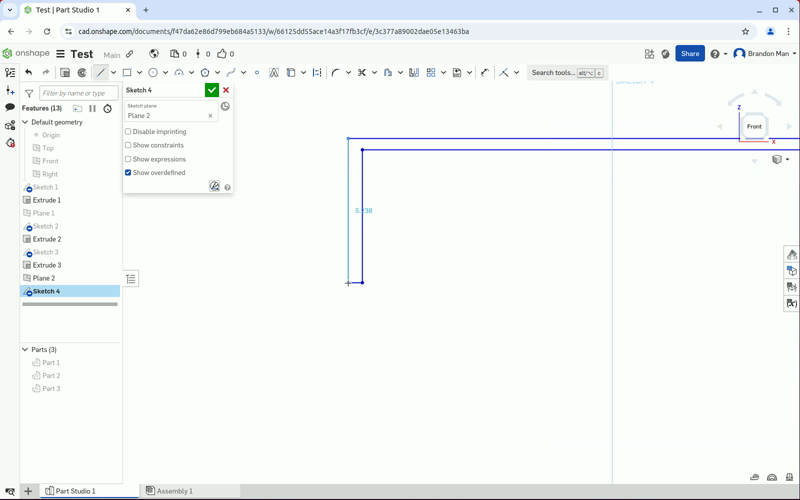
scroll(6)
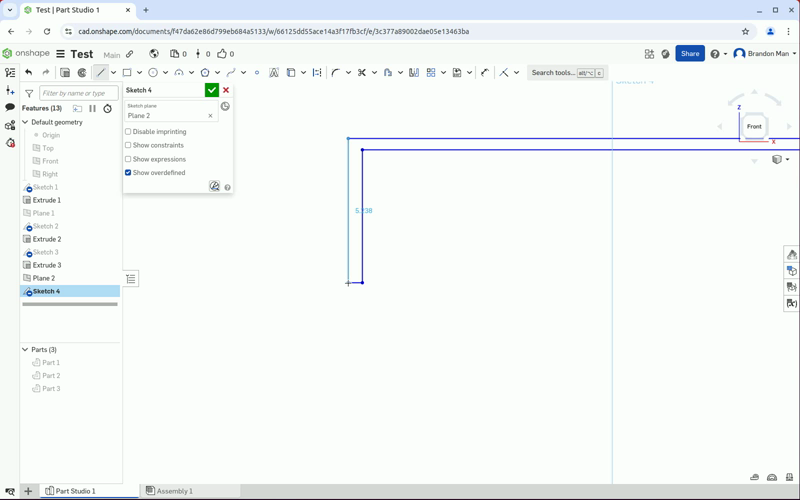
scroll(6)
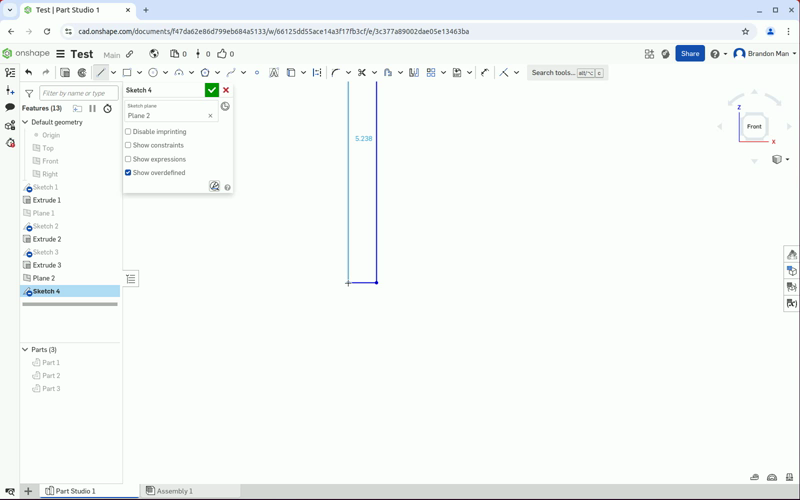
key_up(shift)
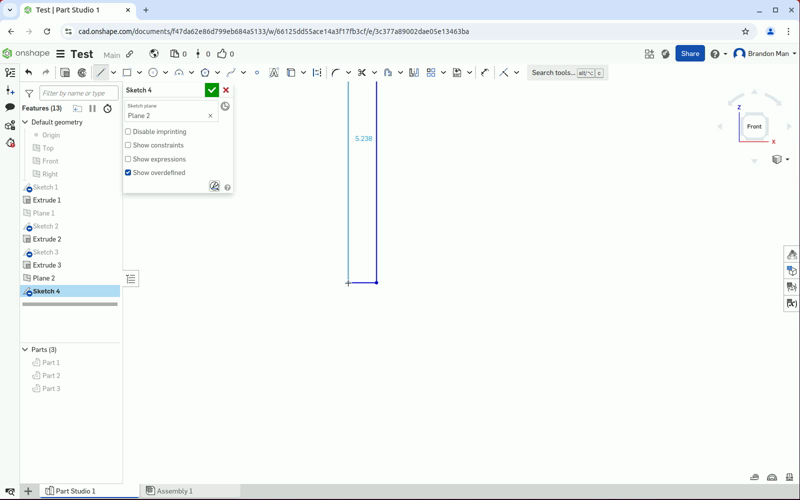
click(348, 282)
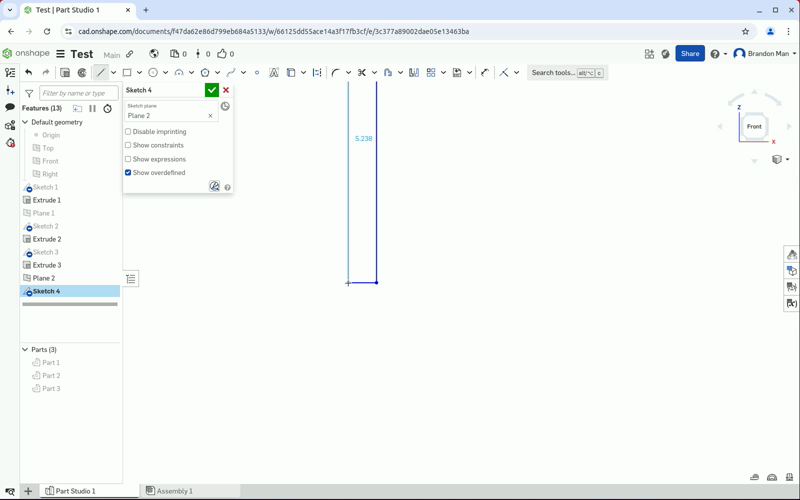
scroll(-6)
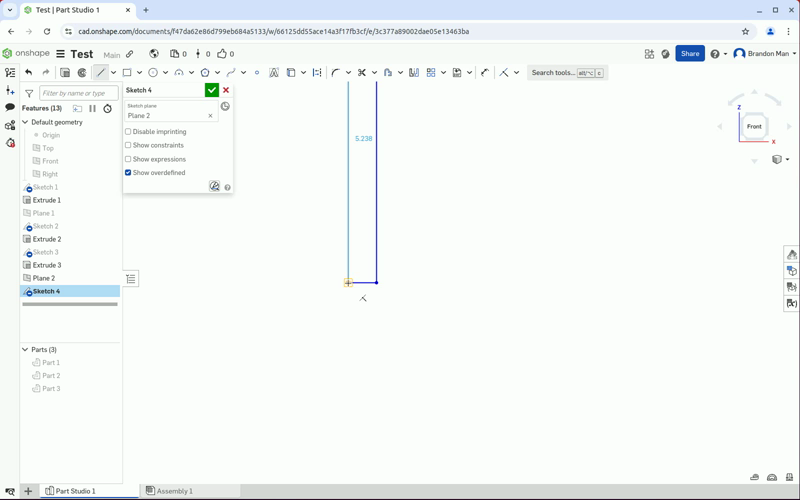
scroll(-6)
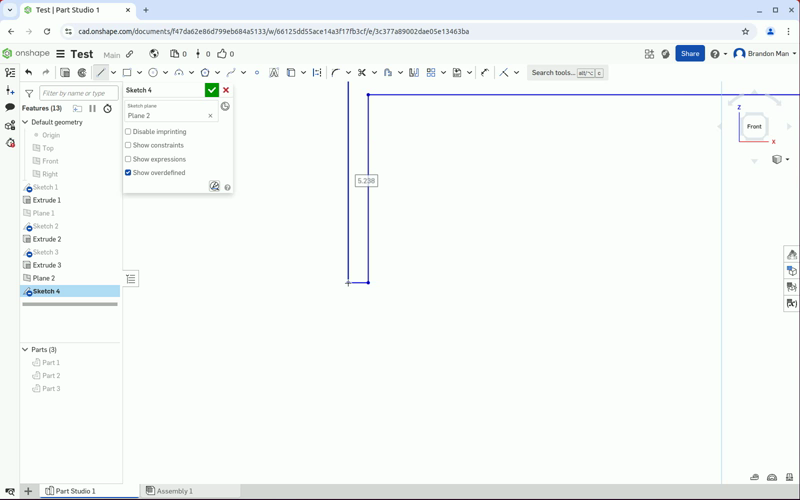
scroll(-6)
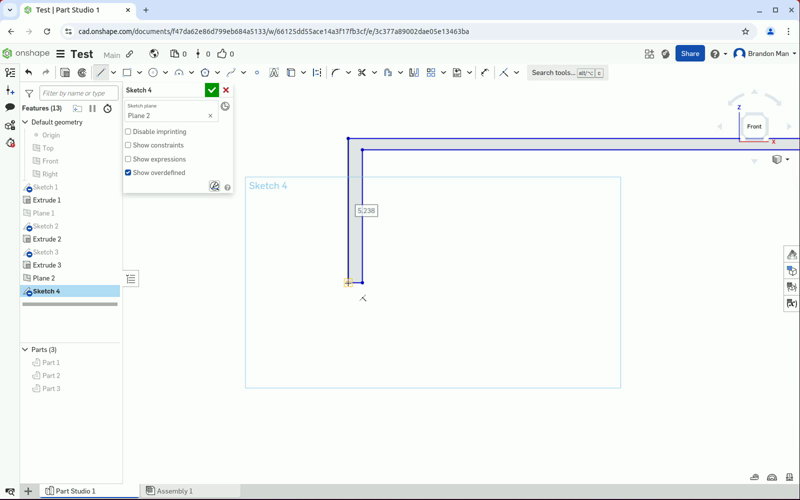
scroll(-6)
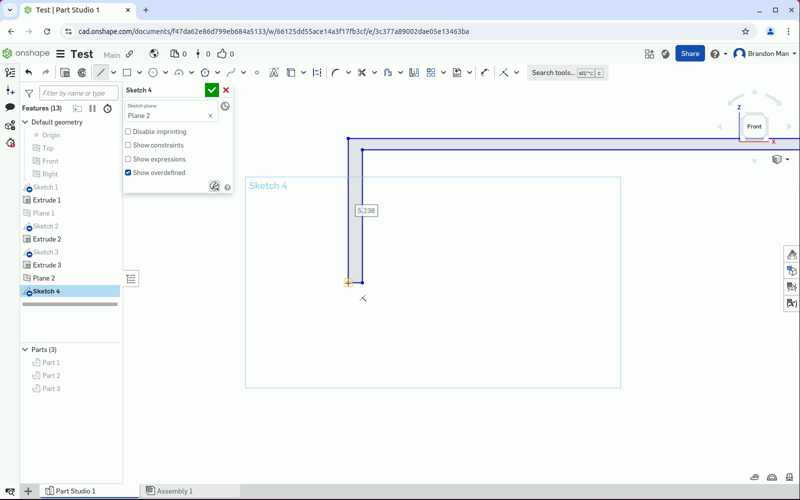
scroll(-6)
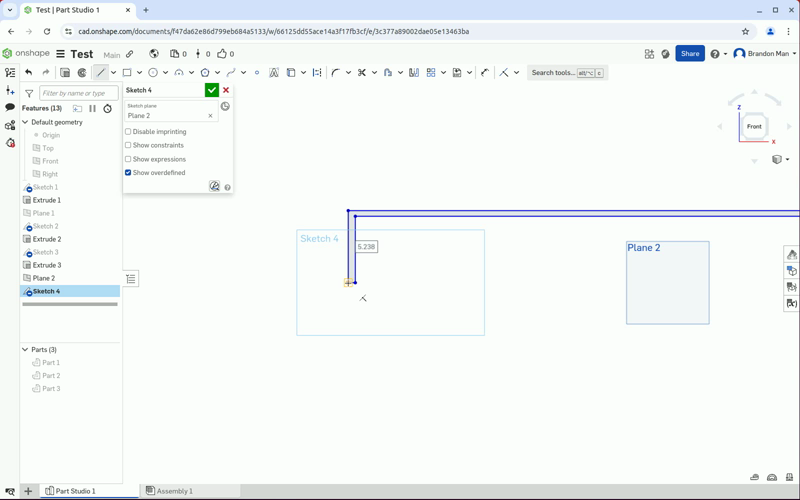
scroll(-6)
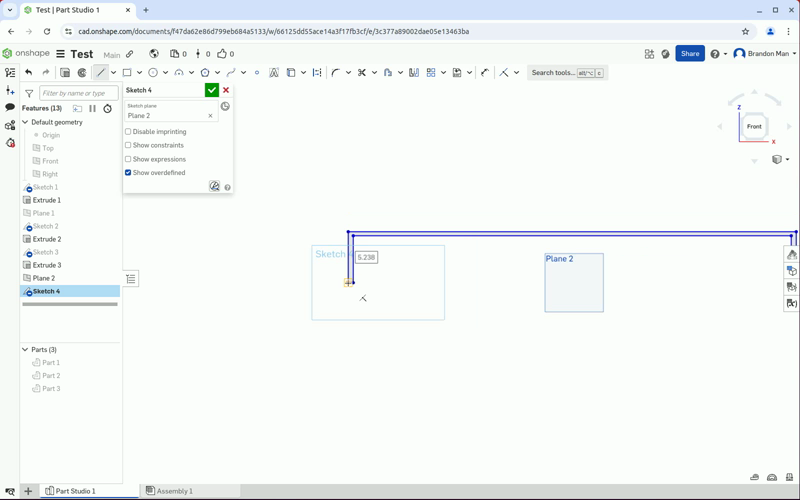
scroll(-6)
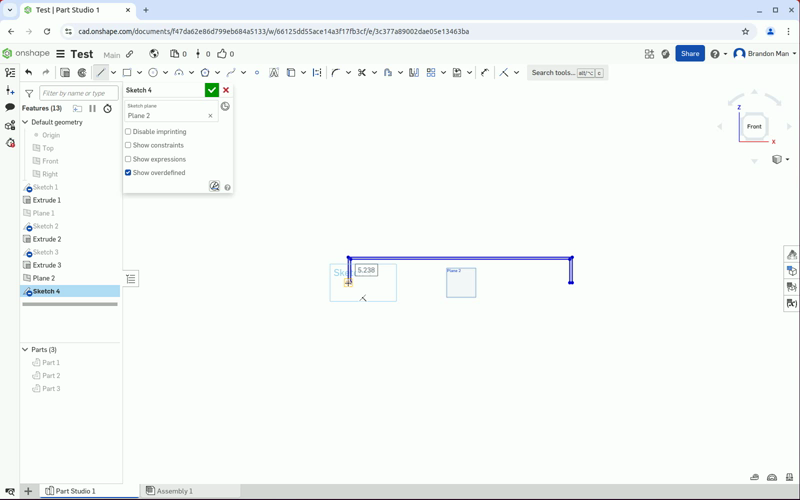
key(esc)
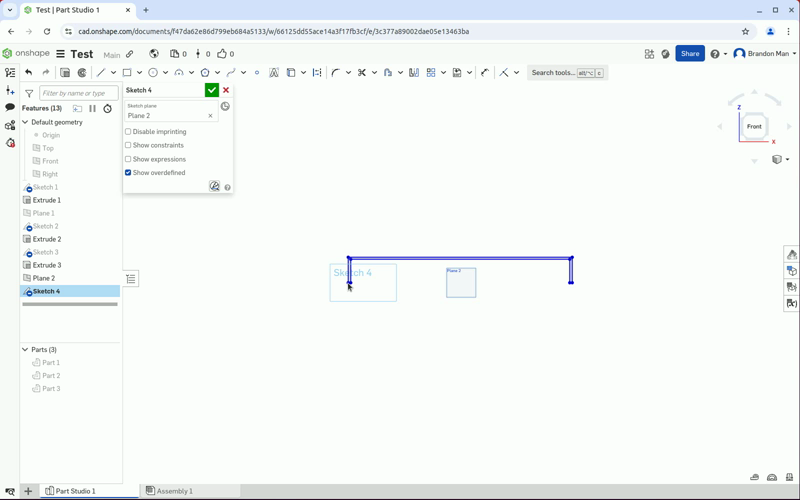
mouse_move(349, 265)
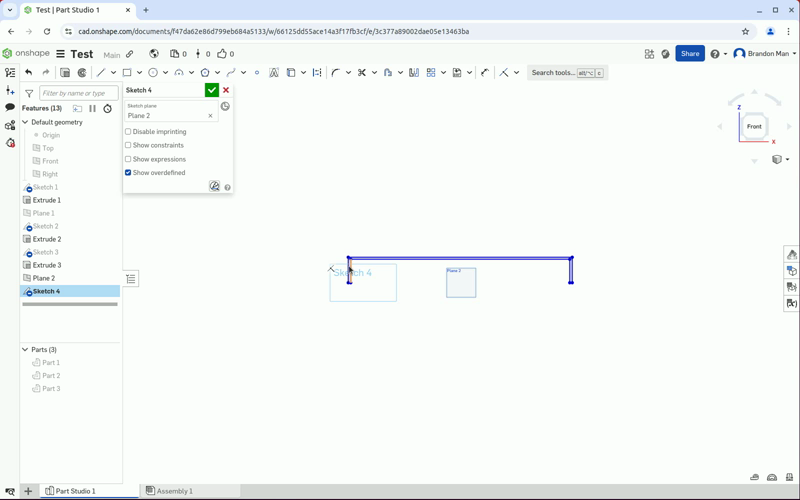
scroll(6)
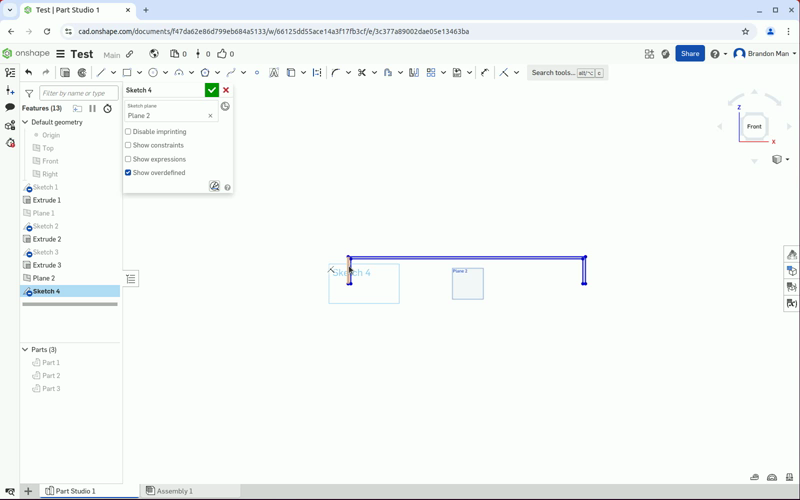
scroll(6)
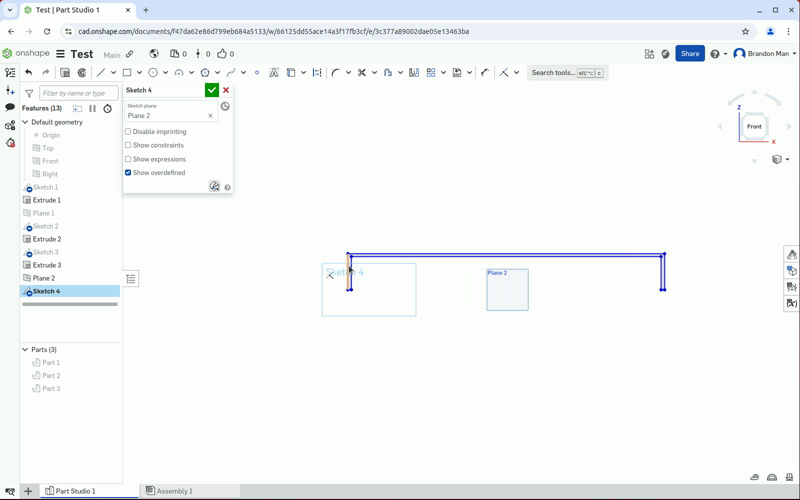
scroll(6)
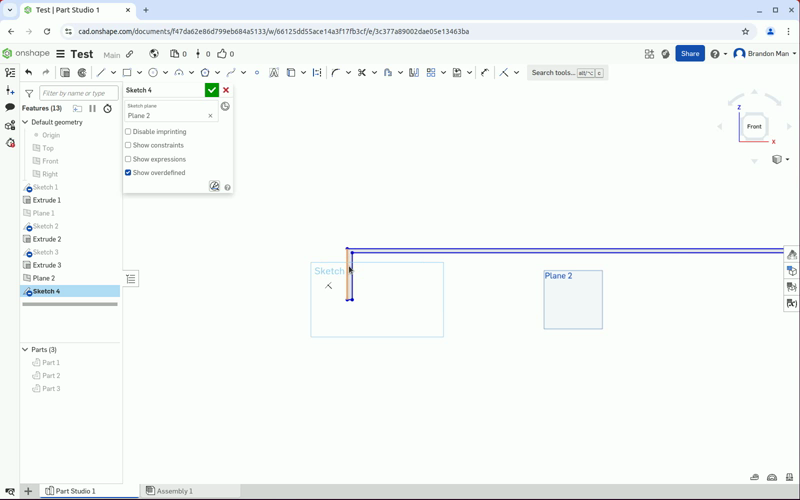
scroll(6)
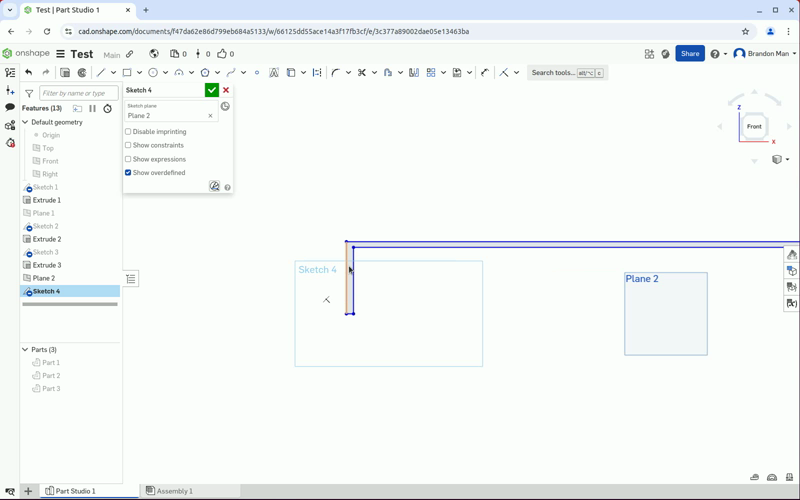
scroll(6)
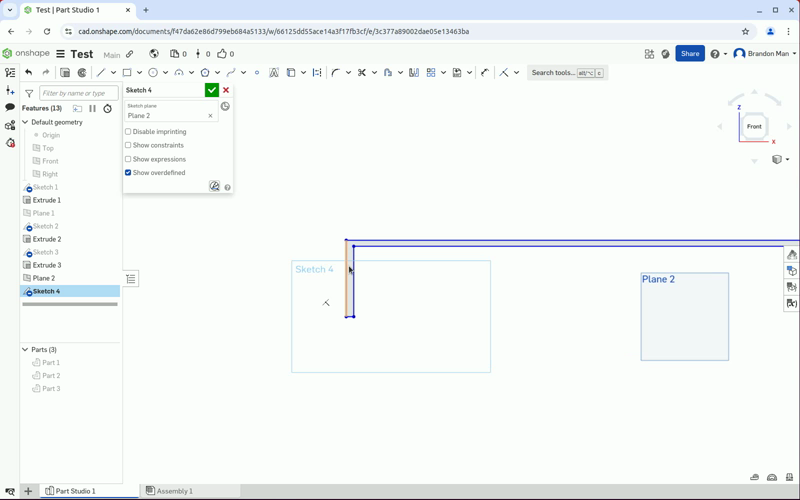
scroll(6)
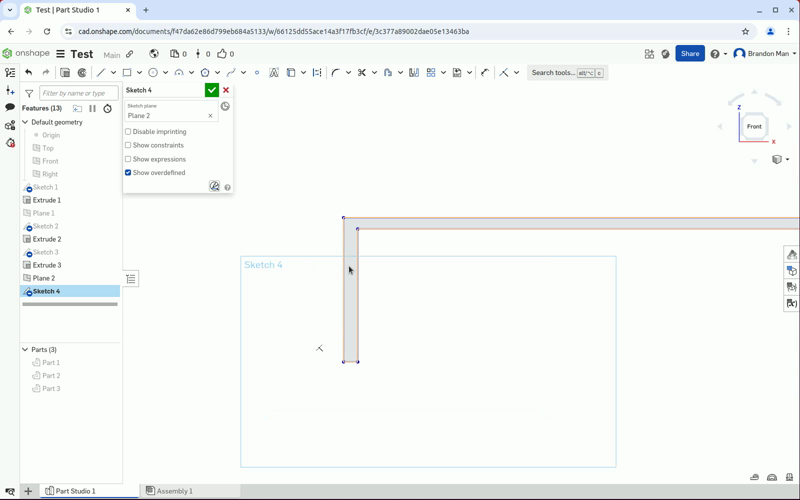
scroll(6)
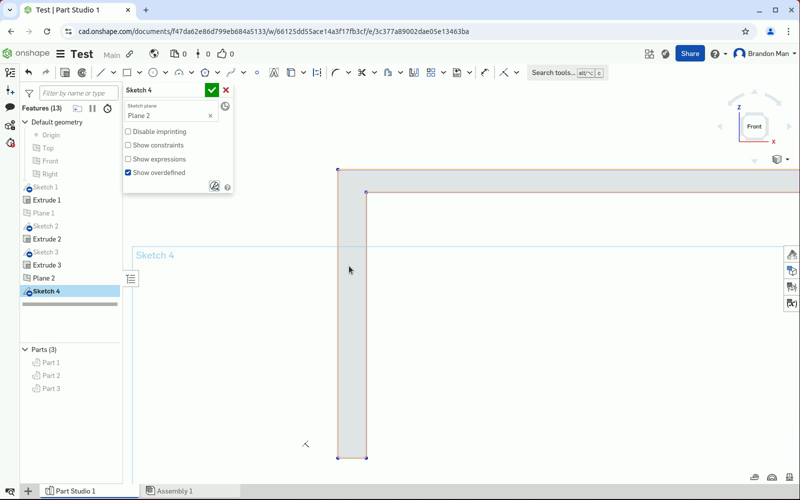
click(349, 265)
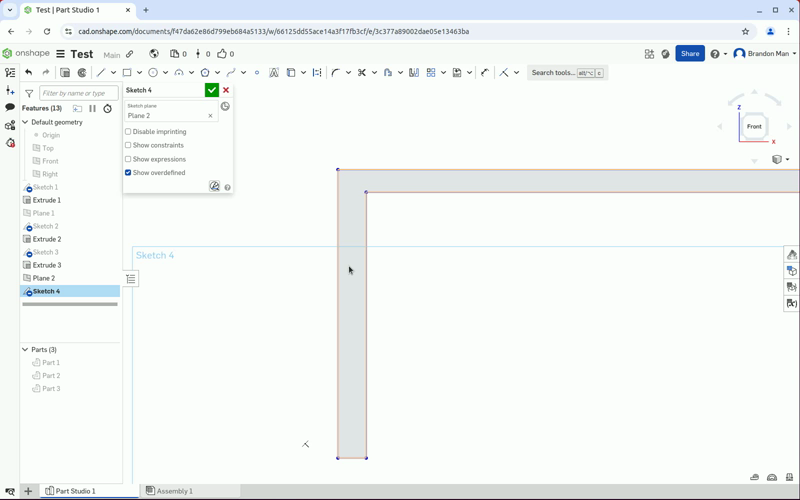
scroll(-6)
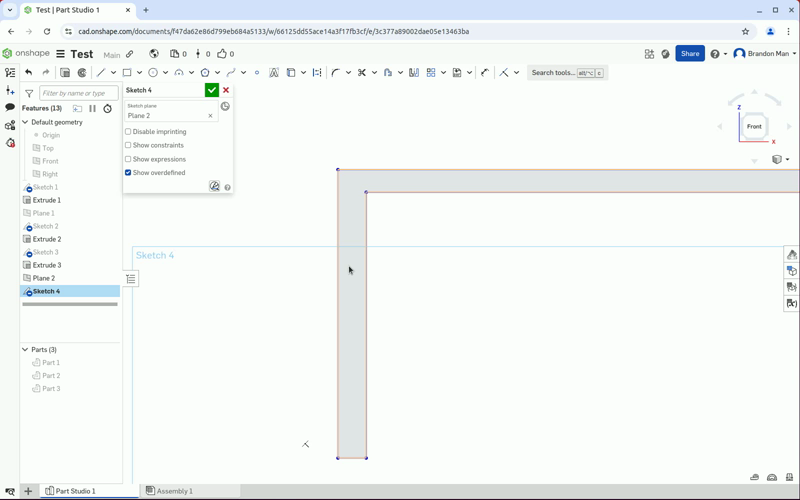
scroll(-6)
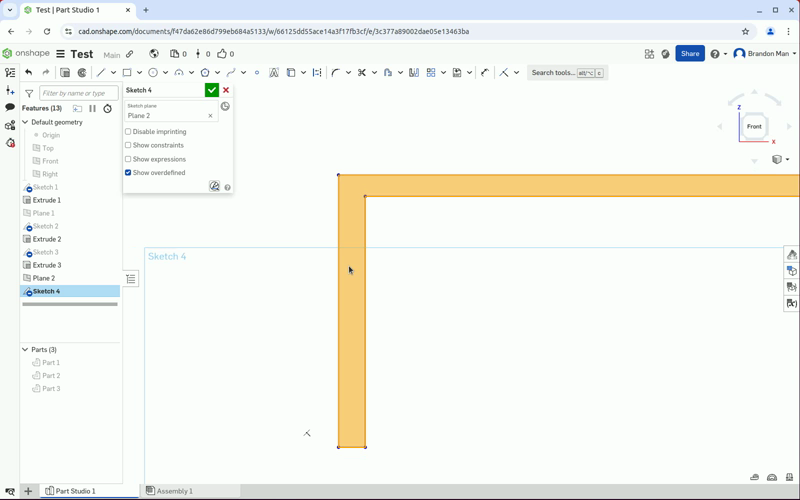
scroll(-6)
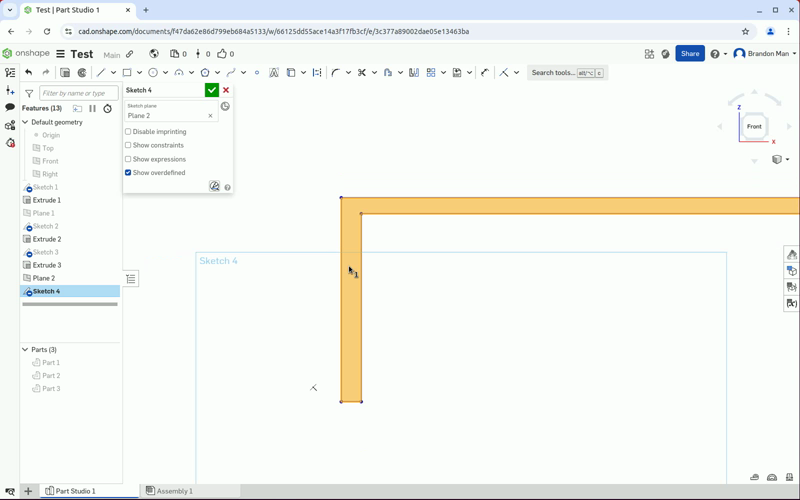
scroll(-6)
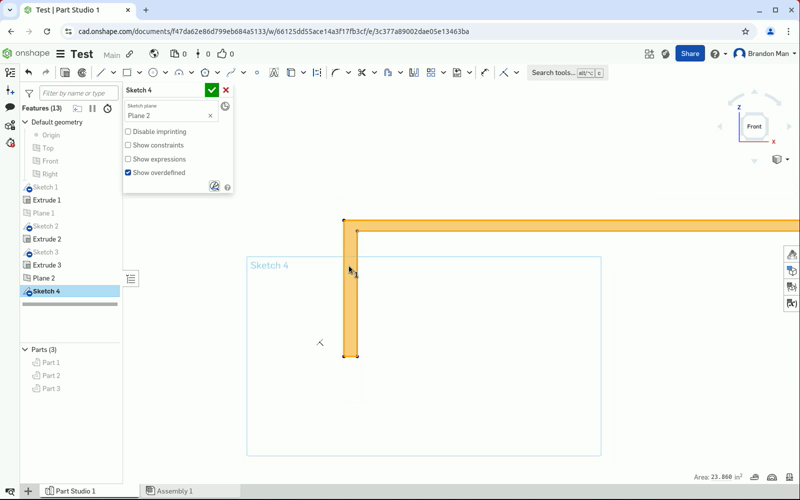
scroll(-6)
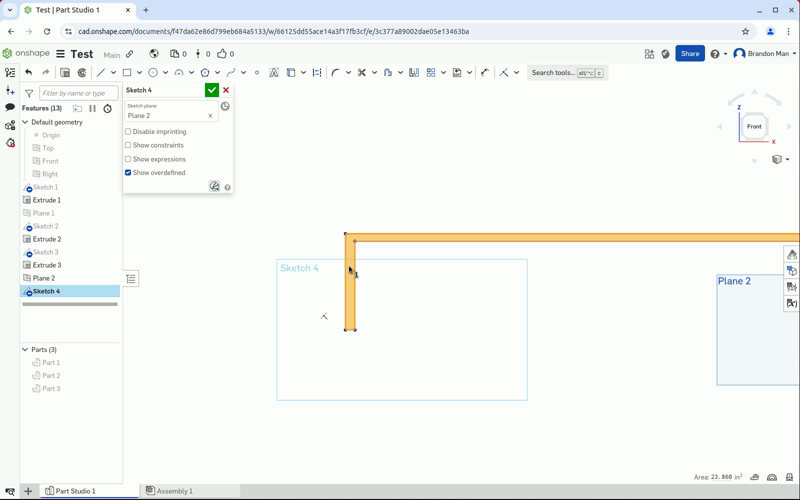
scroll(-6)
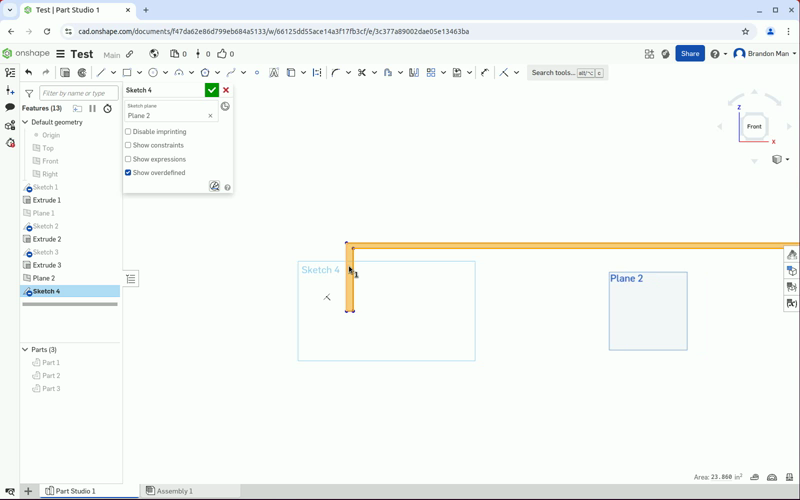
scroll(-6)
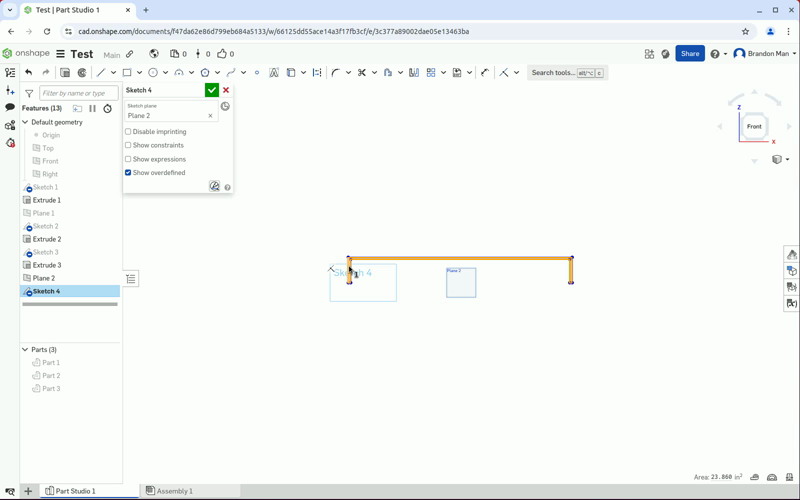
mouse_move(73, 352)
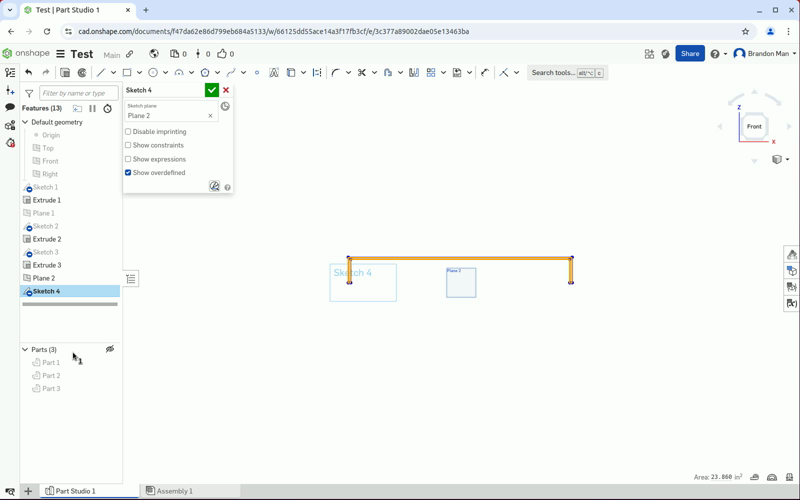
key(shift+y)
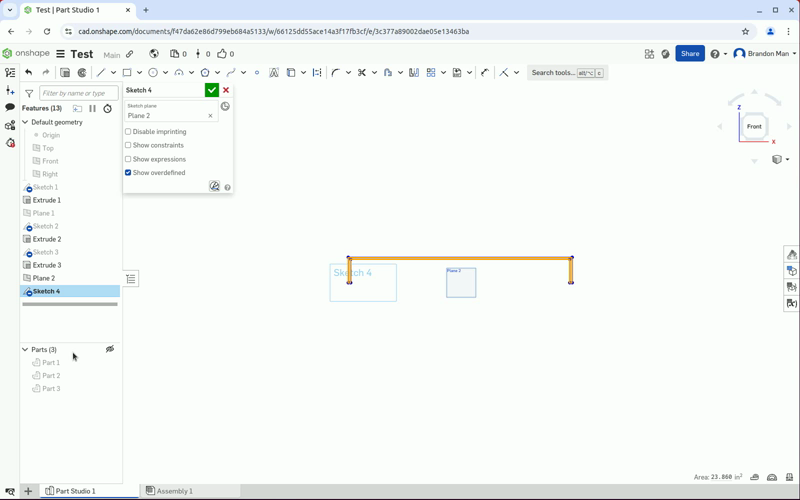
key(shift+e)
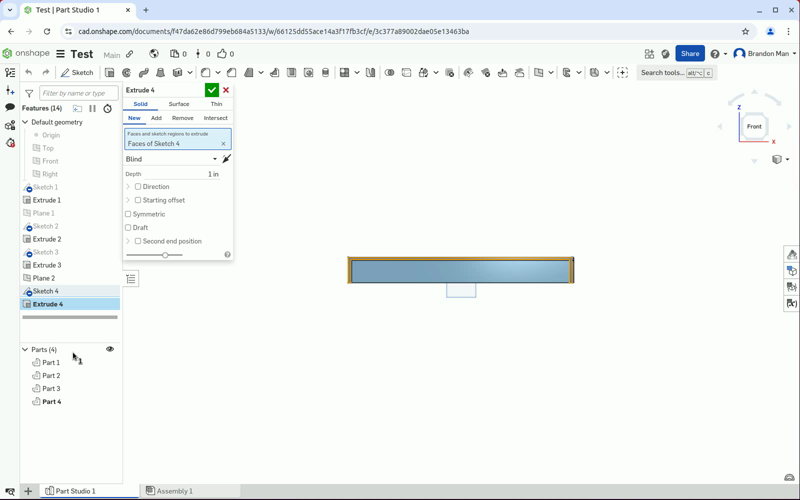
mouse_move(143, 106)
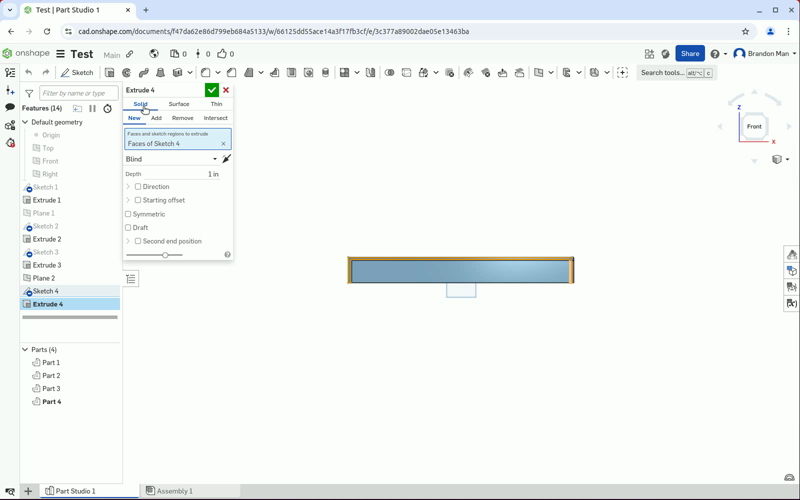
click(143, 106)
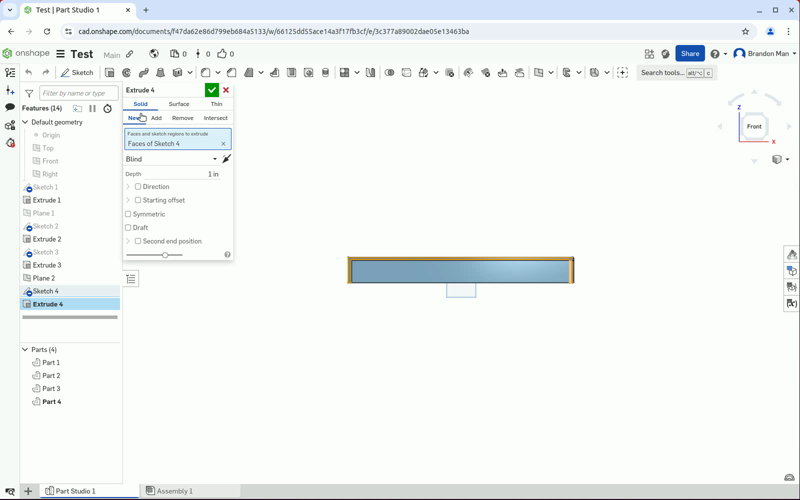
mouse_move(137, 120)
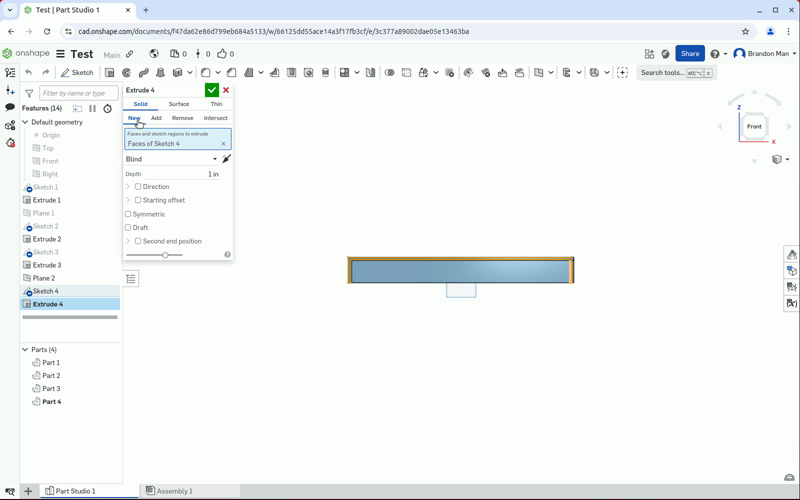
click(137, 120)
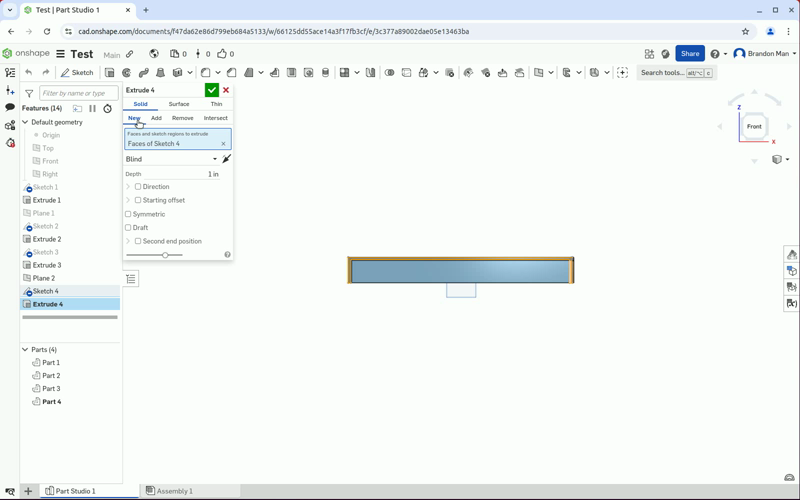
key(tab, 4)
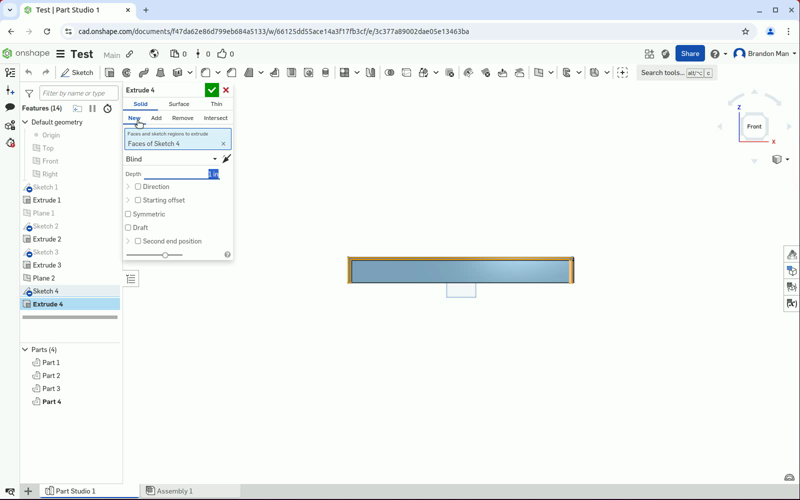
text(0.722)
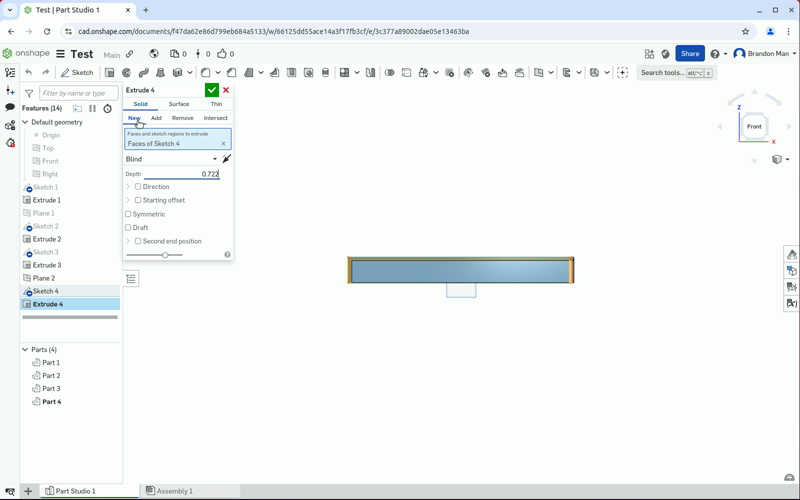
key(enter)
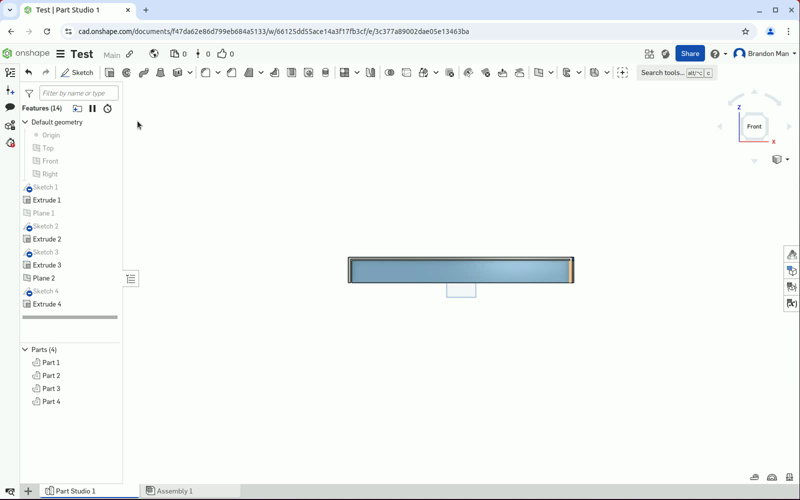
key(shift+h)
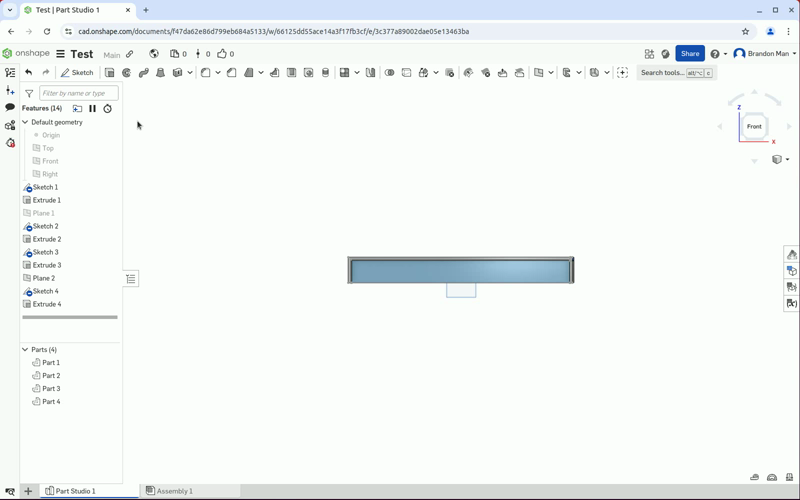
key(shift+h)
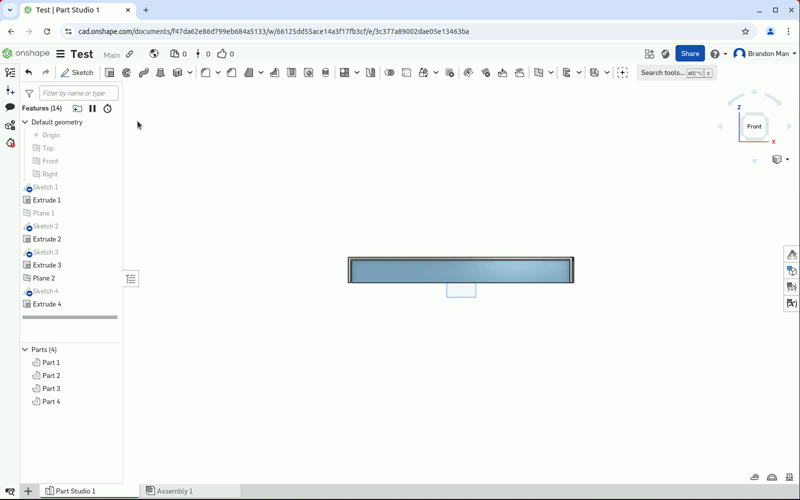
mouse_move(73, 189)
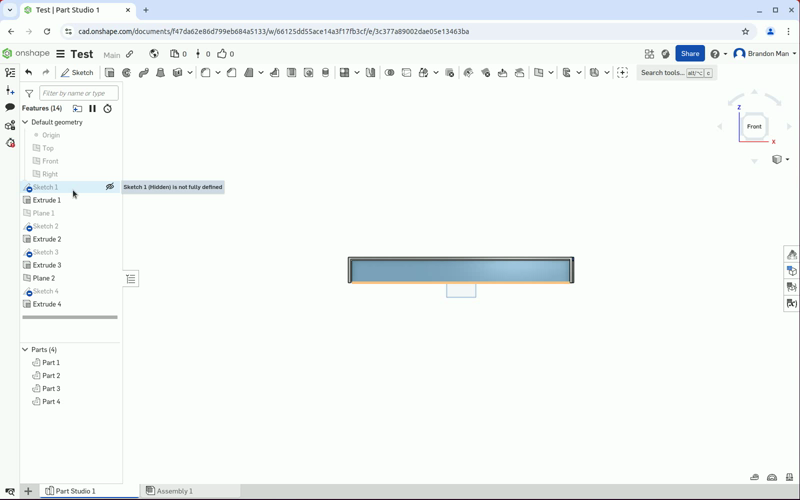
click(73, 189)
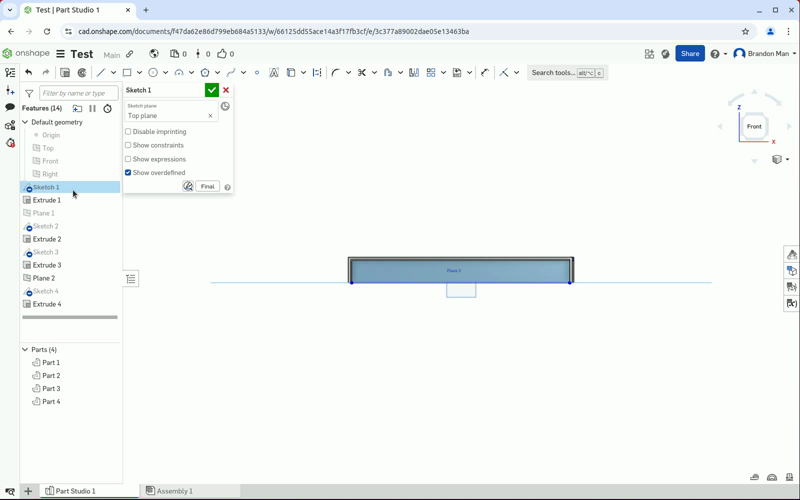
mouse_move(229, 92)
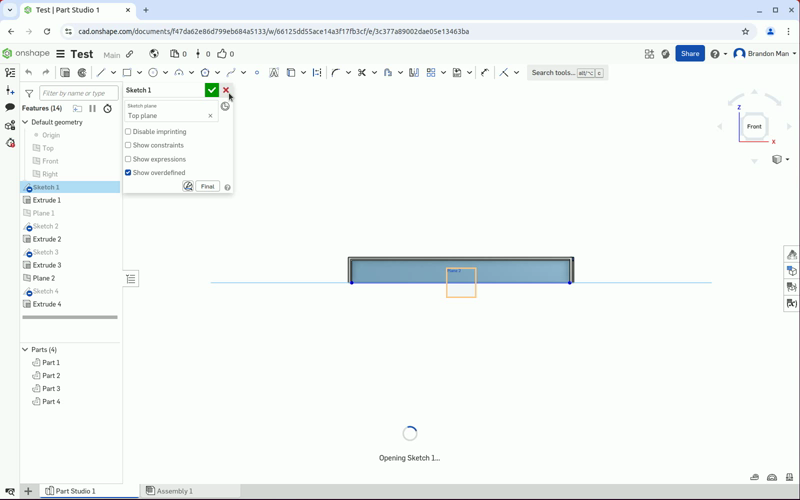
click(229, 92)
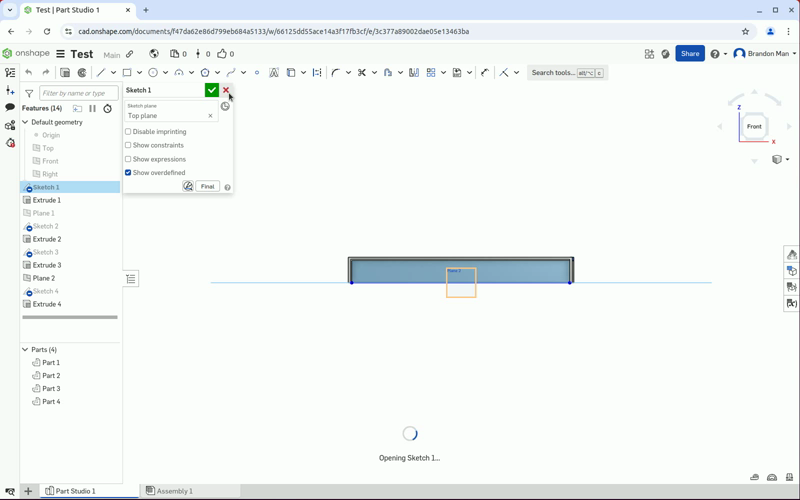
key(shift+s)
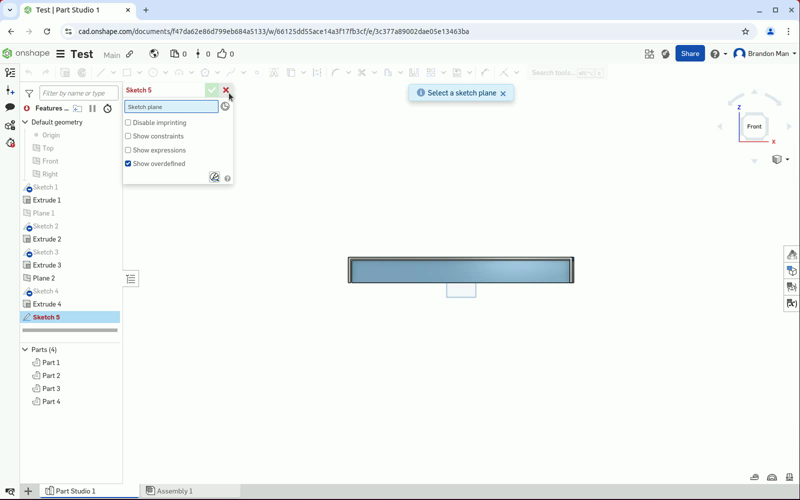
mouse_move(73, 280)
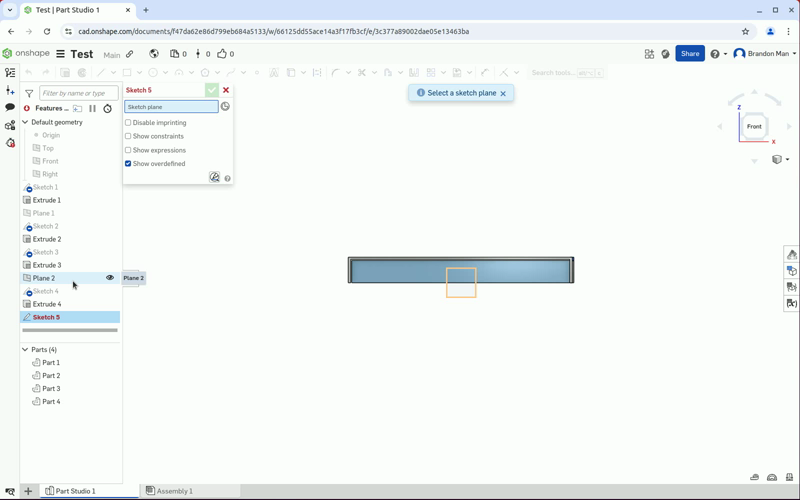
click(73, 280)
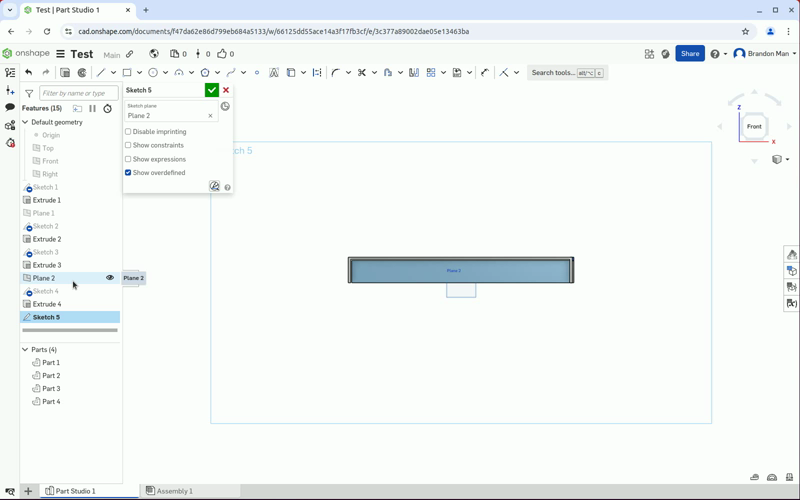
mouse_move(73, 352)
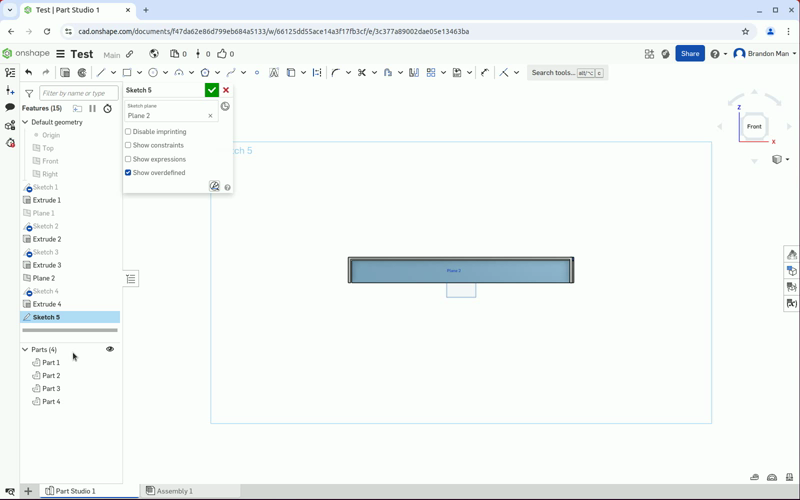
key(y)
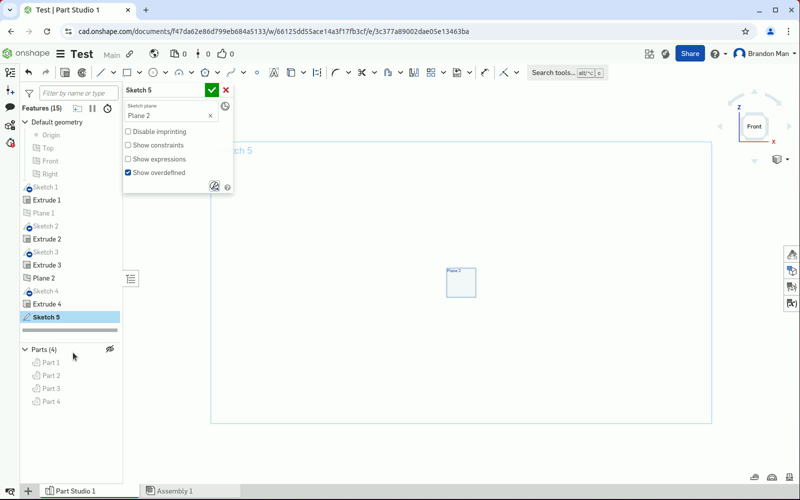
key(l)
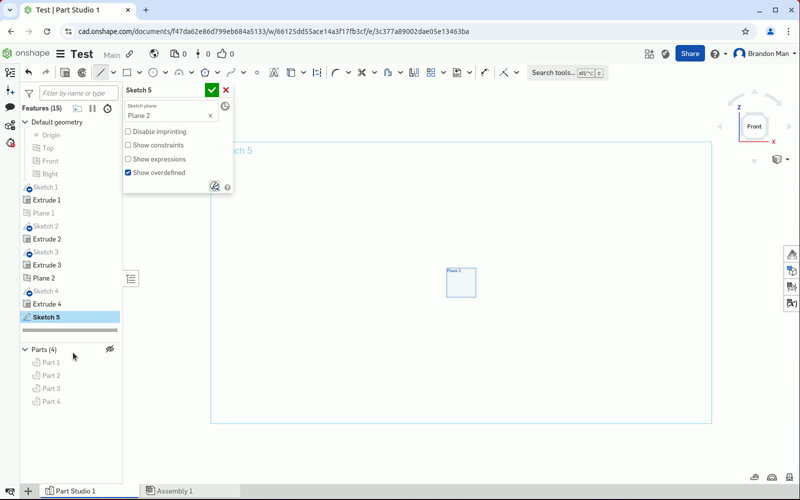
key_down(shift)
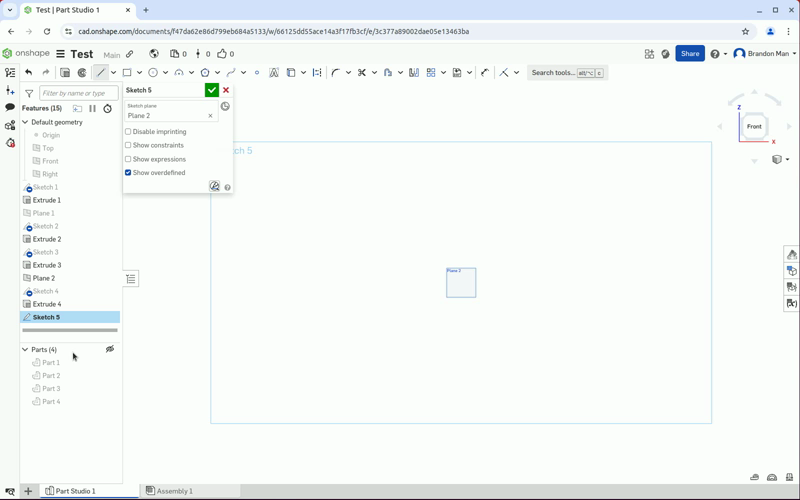
mouse_move(351, 282)
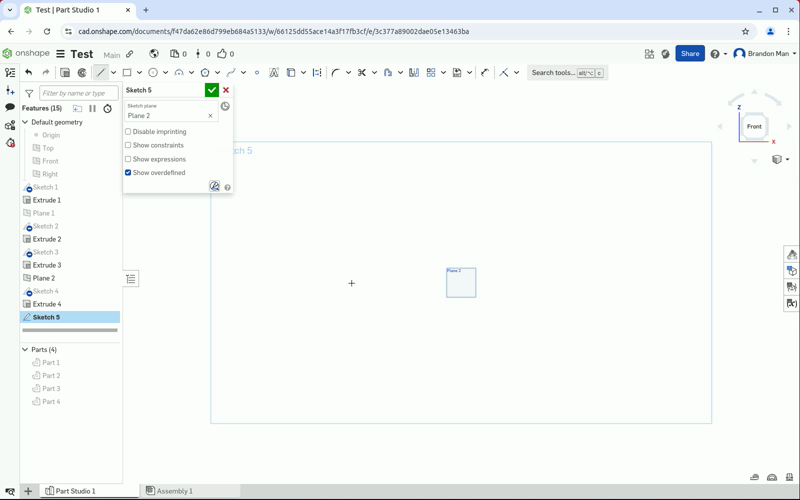
click(351, 282)
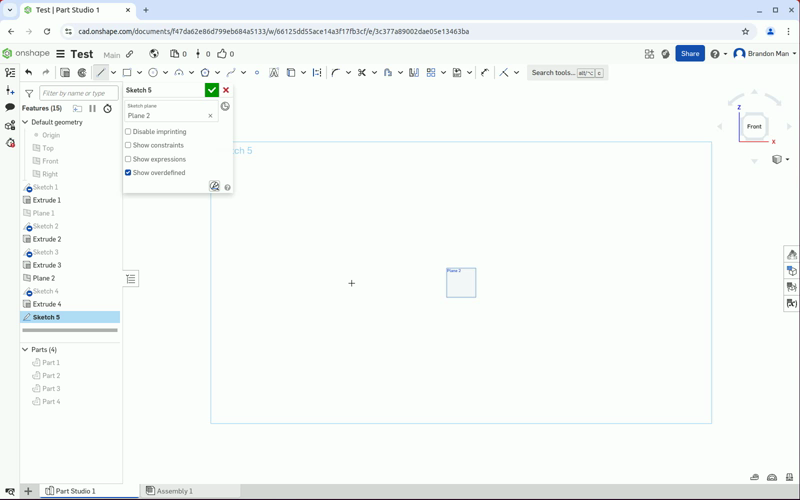
key_up(shift)
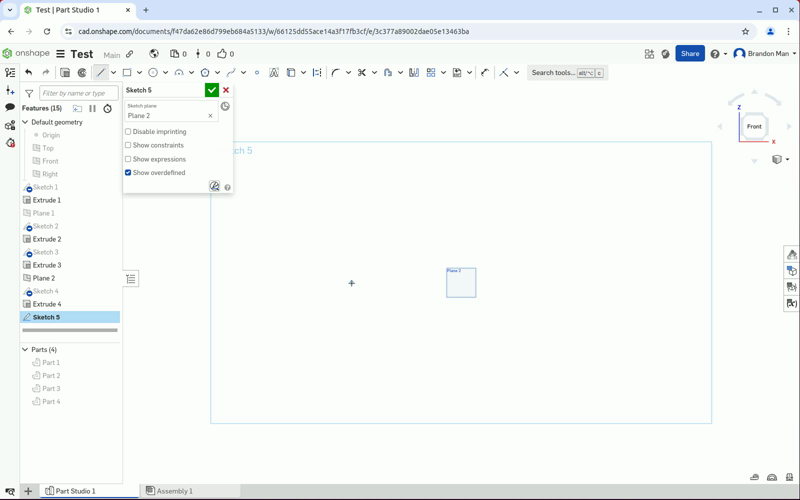
key_down(shift)
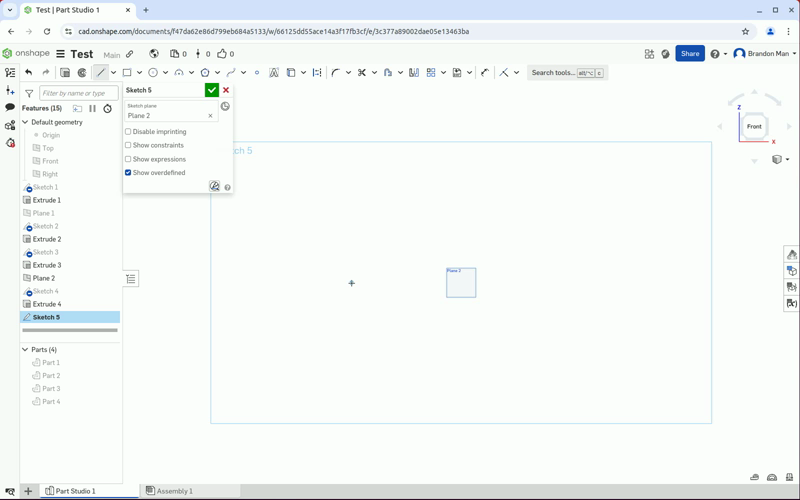
mouse_move(569, 282)
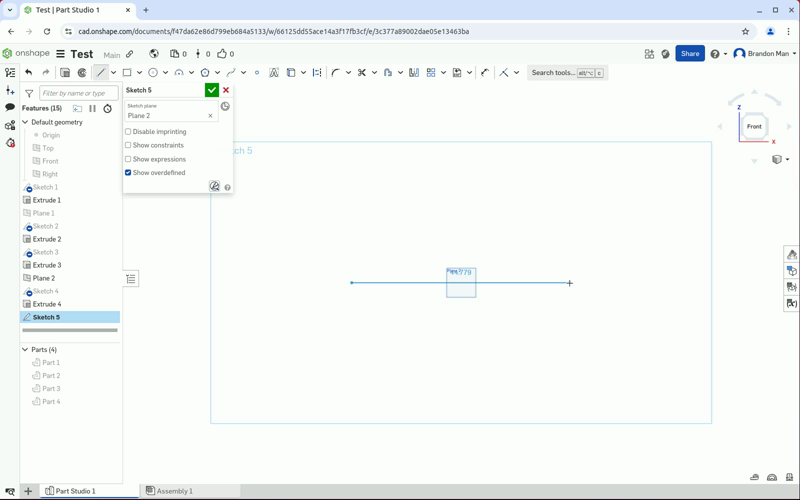
click(569, 282)
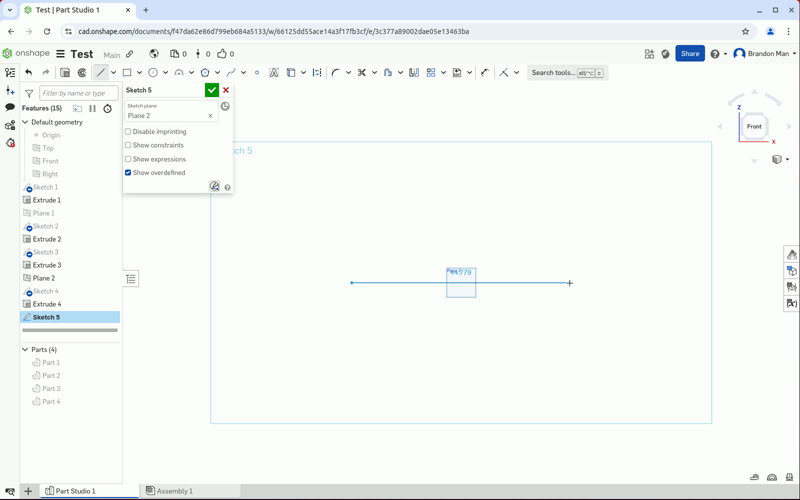
key_up(shift)
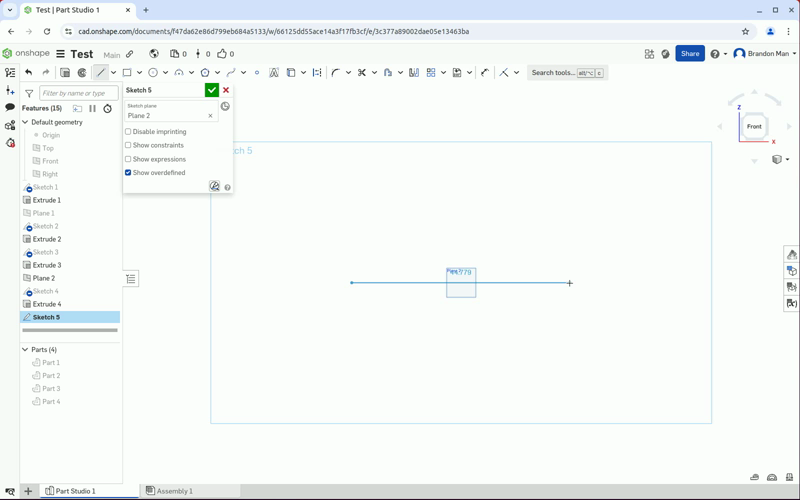
key_down(shift)
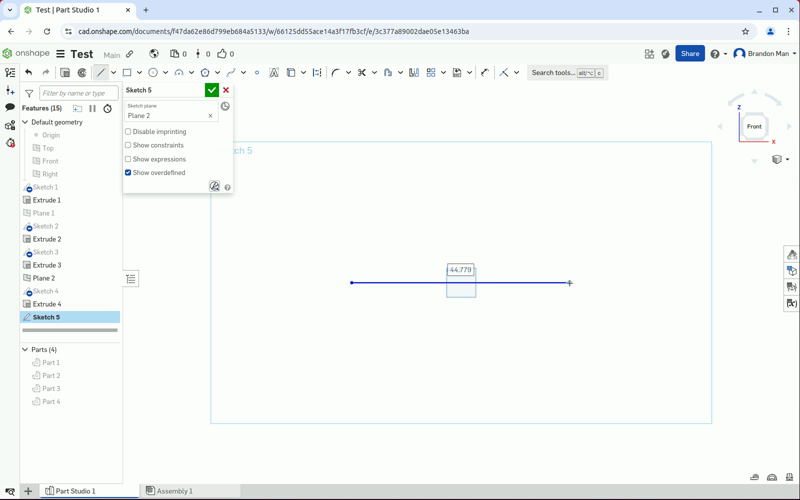
mouse_move(589, 282)
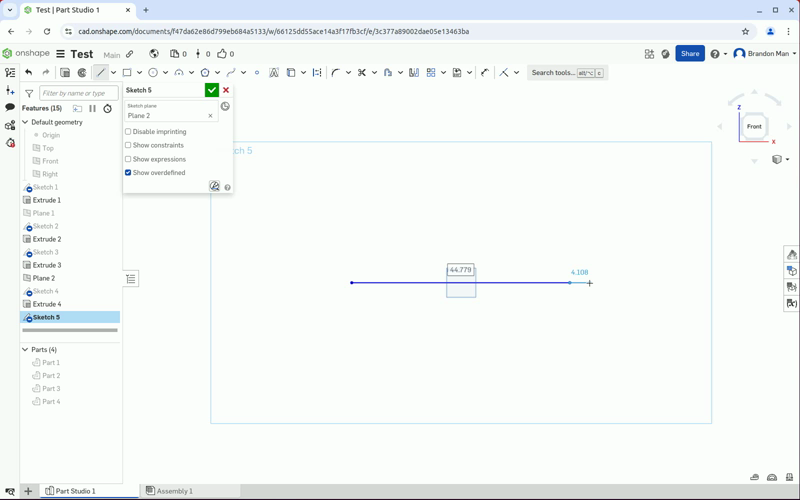
mouse_move(569, 260)
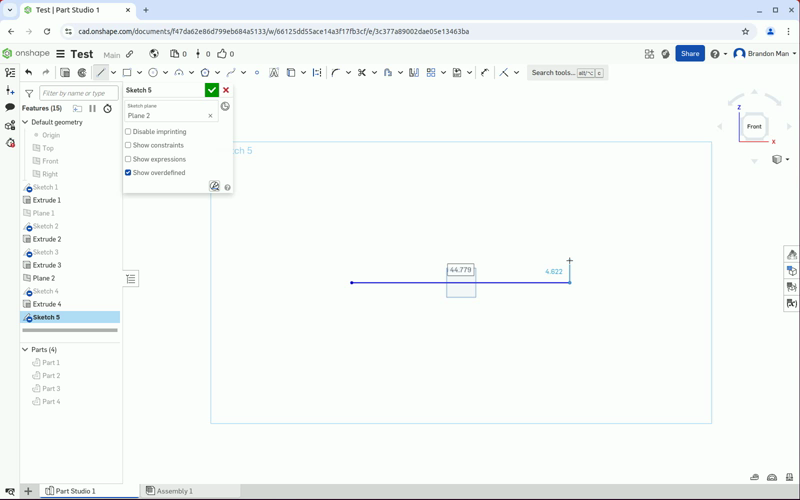
click(569, 260)
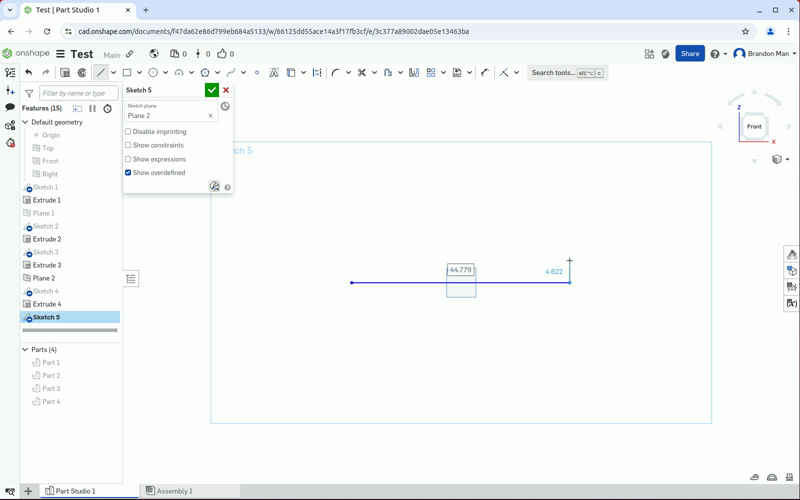
key_up(shift)
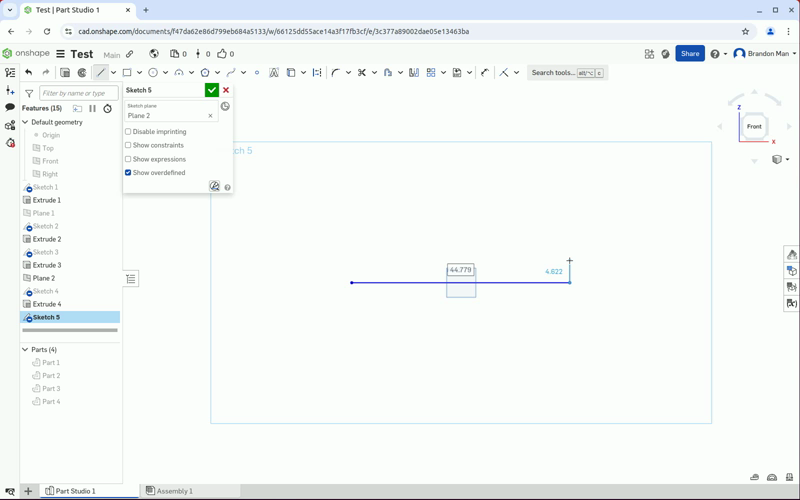
key_down(shift)
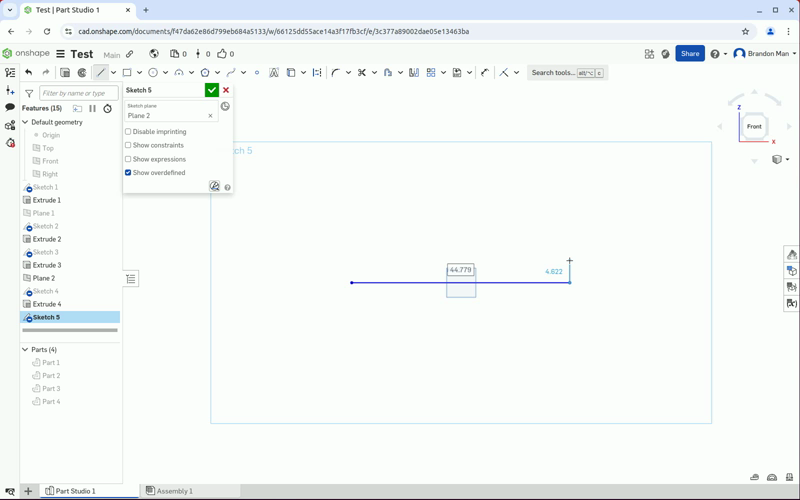
mouse_move(351, 260)
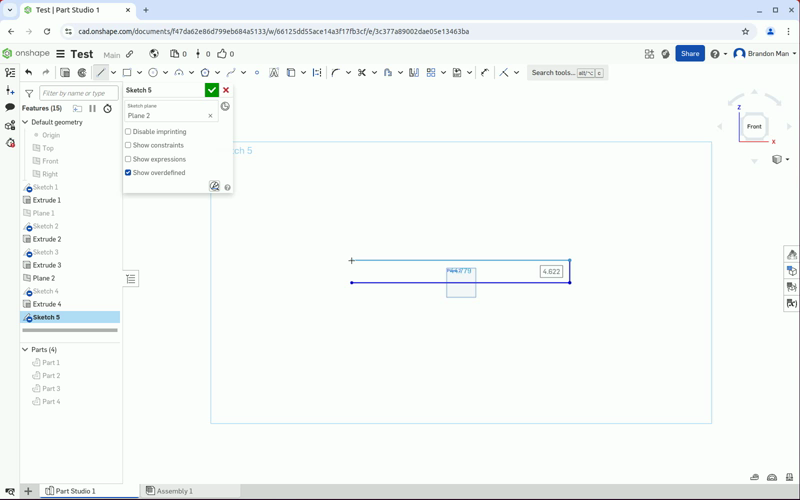
click(351, 260)
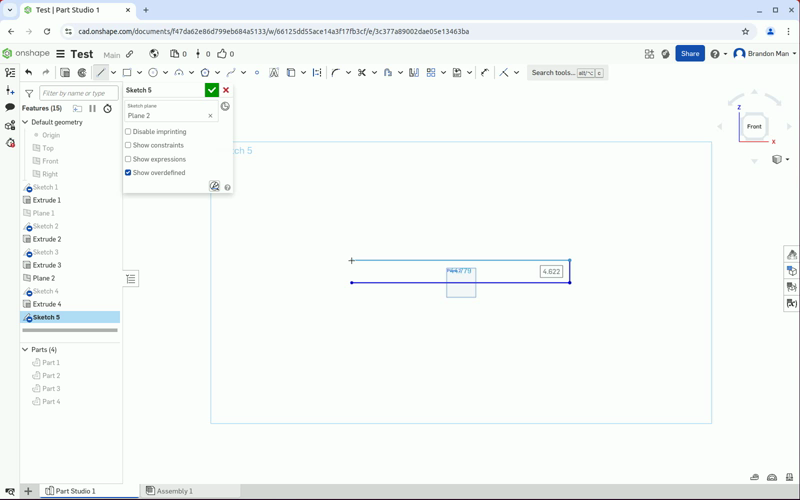
key_up(shift)
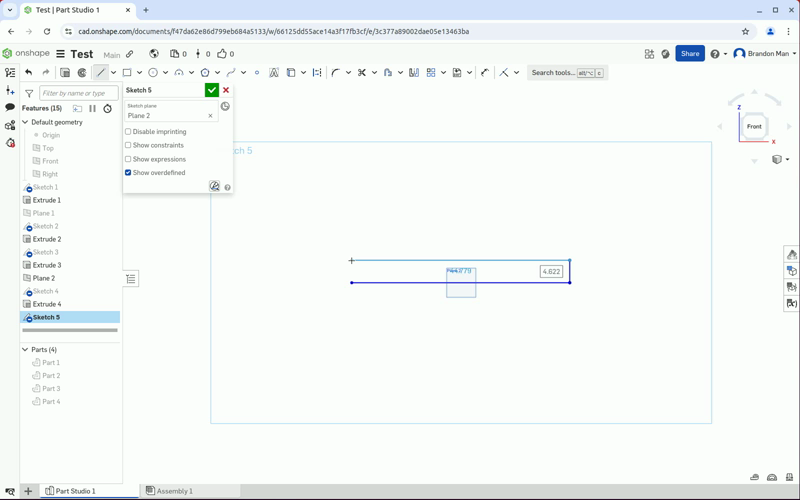
mouse_move(381, 260)
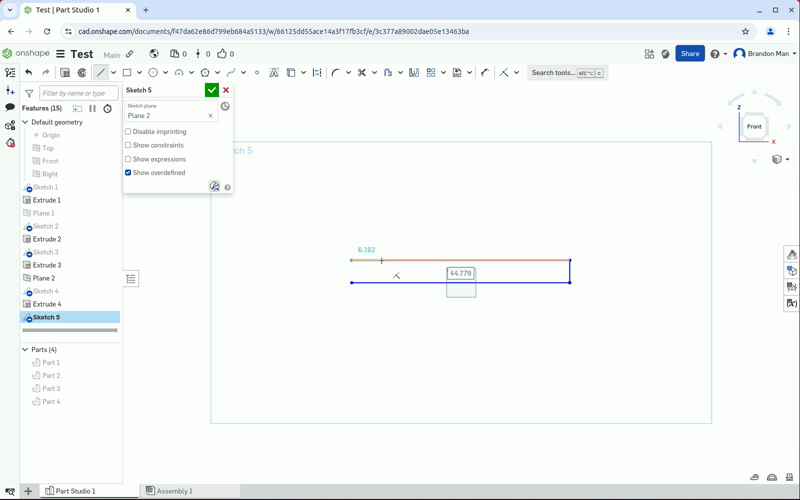
key_down(shift)
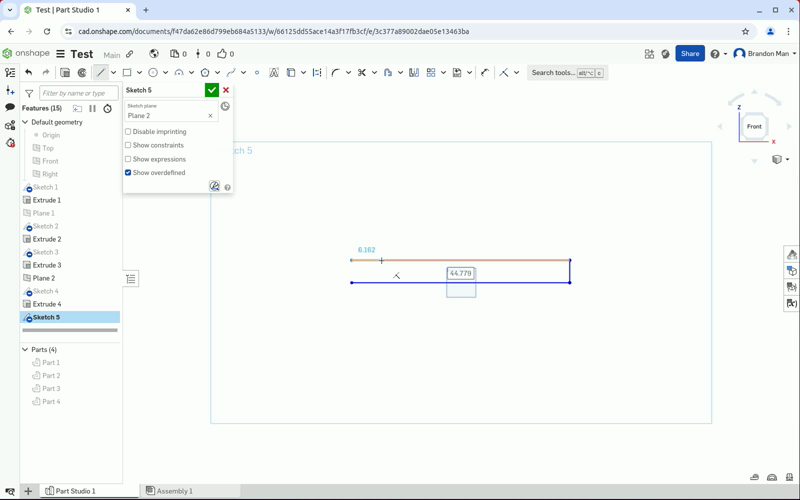
mouse_move(351, 282)
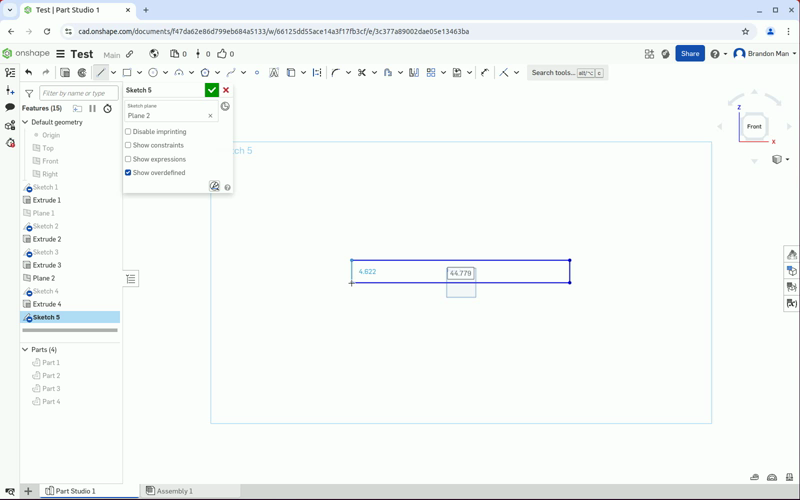
key_up(shift)
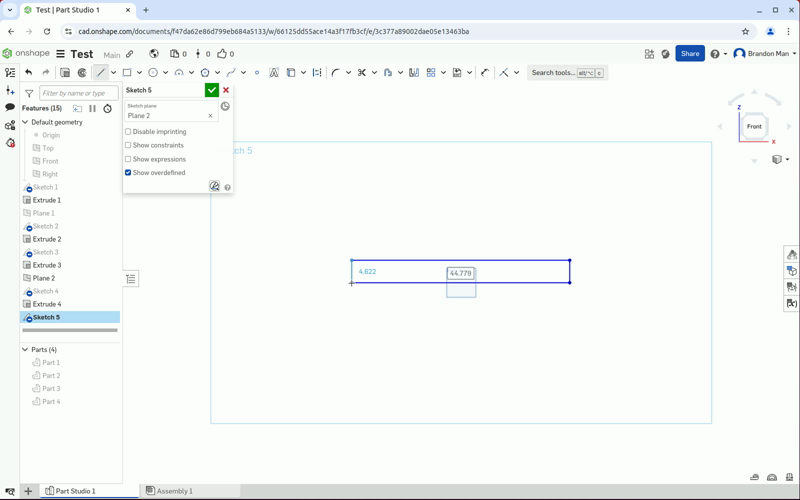
click(351, 282)
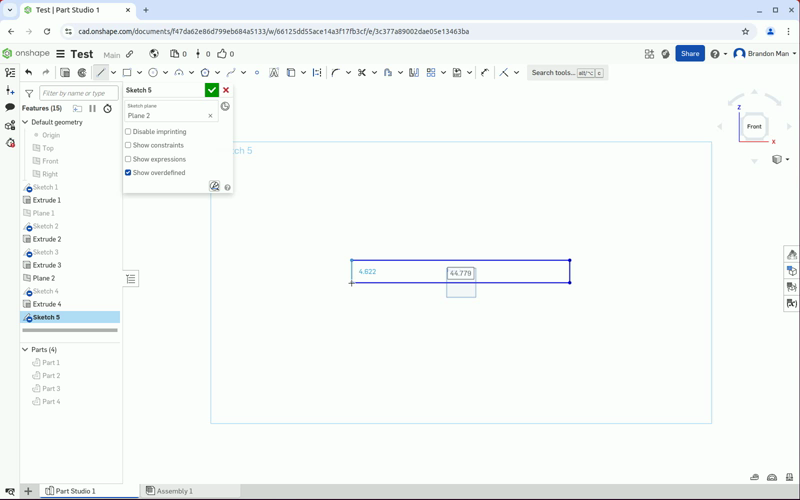
key(esc)
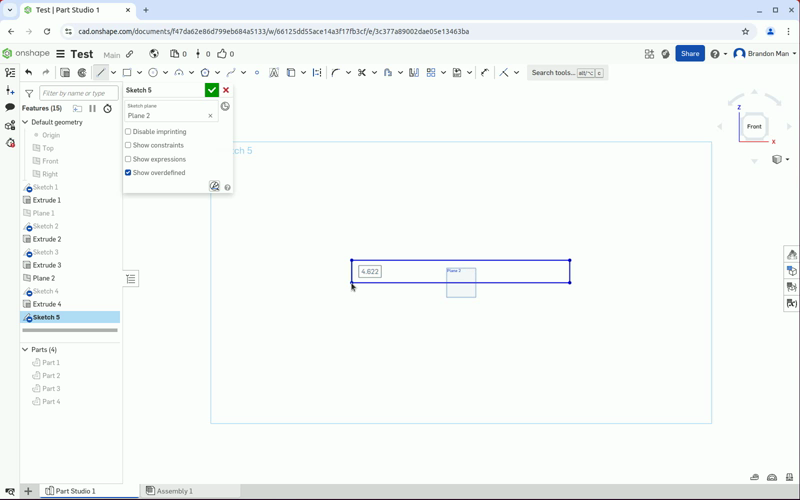
mouse_move(462, 278)
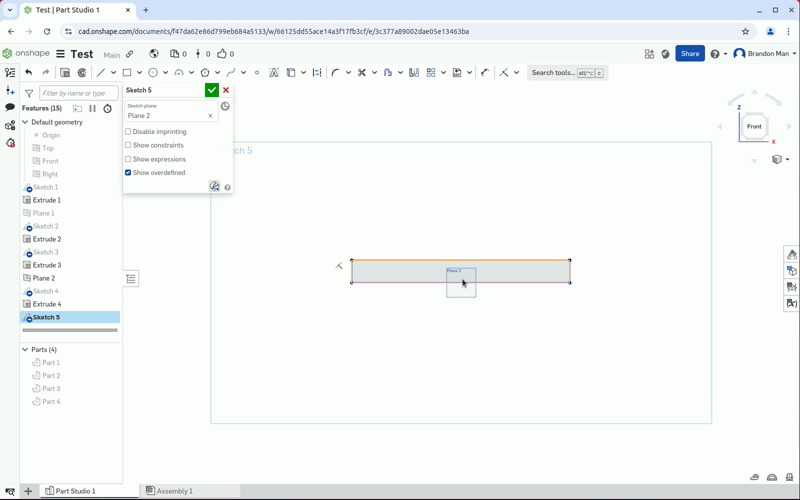
click(462, 278)
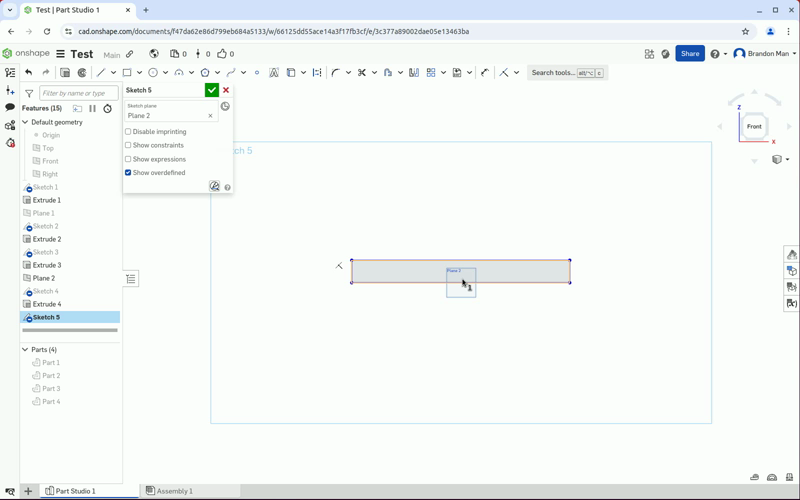
mouse_move(73, 352)
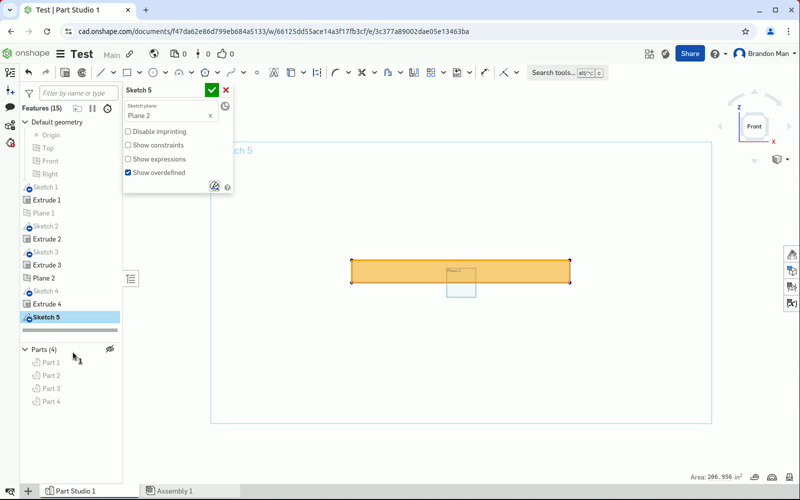
key(shift+y)
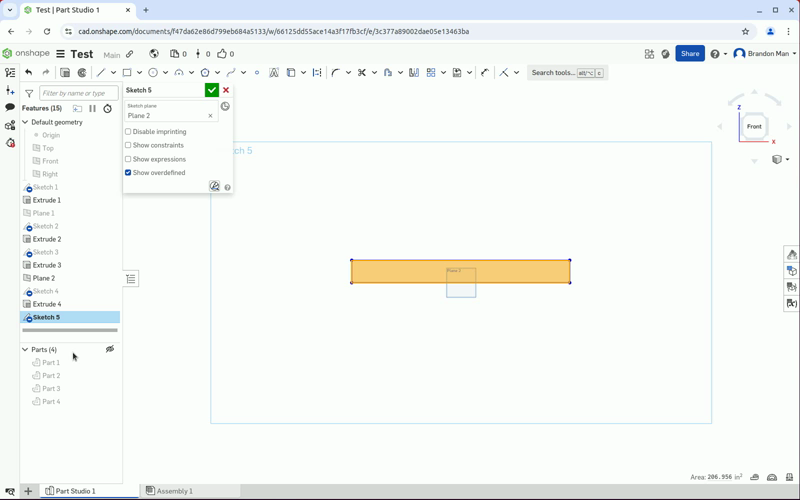
key(shift+e)
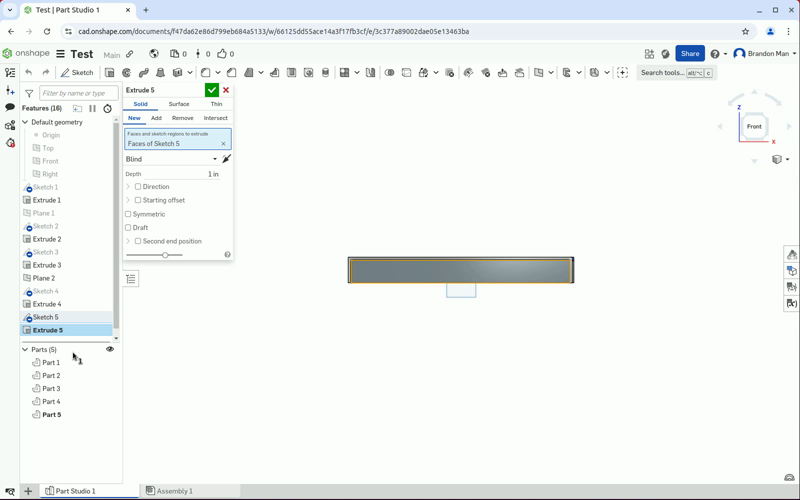
mouse_move(143, 106)
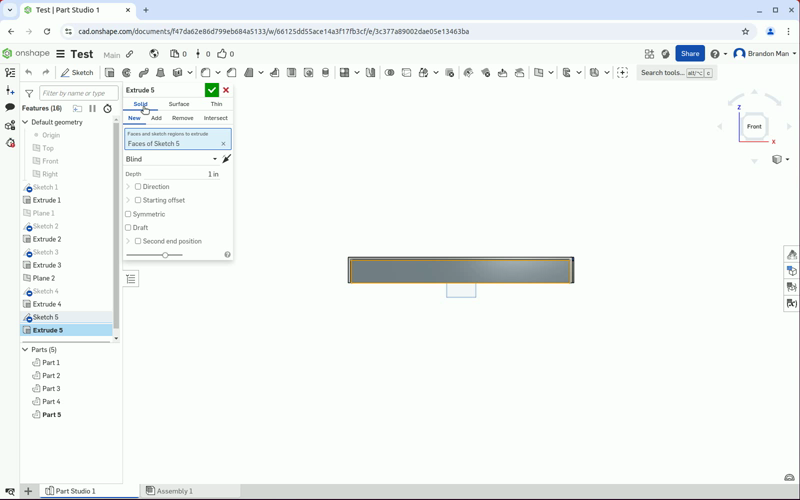
click(143, 106)
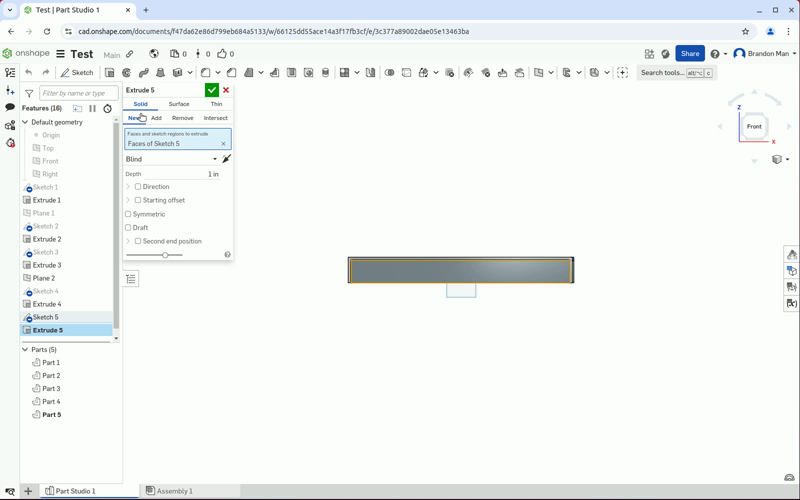
mouse_move(137, 120)
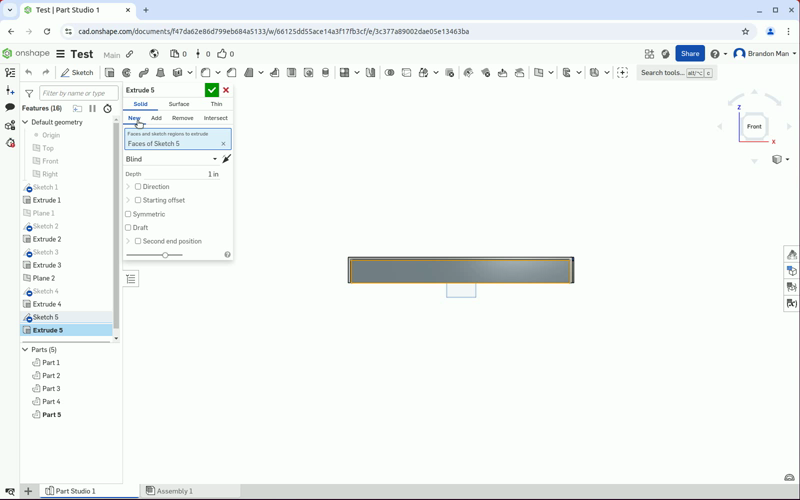
click(137, 120)
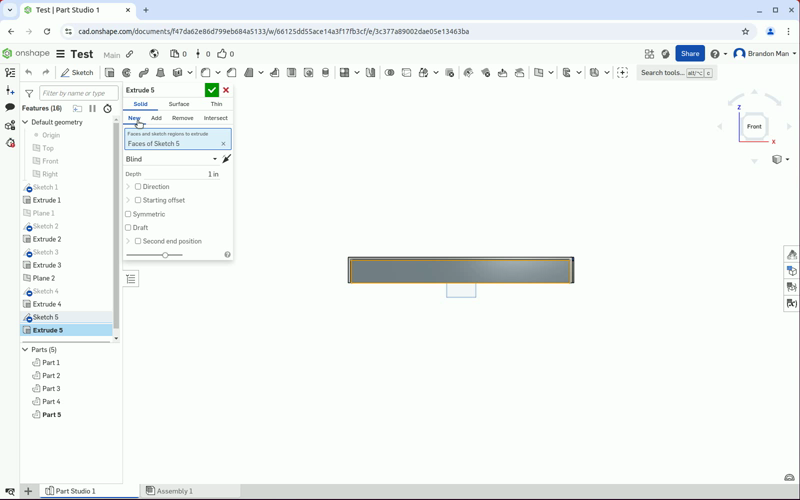
key(tab, 4)
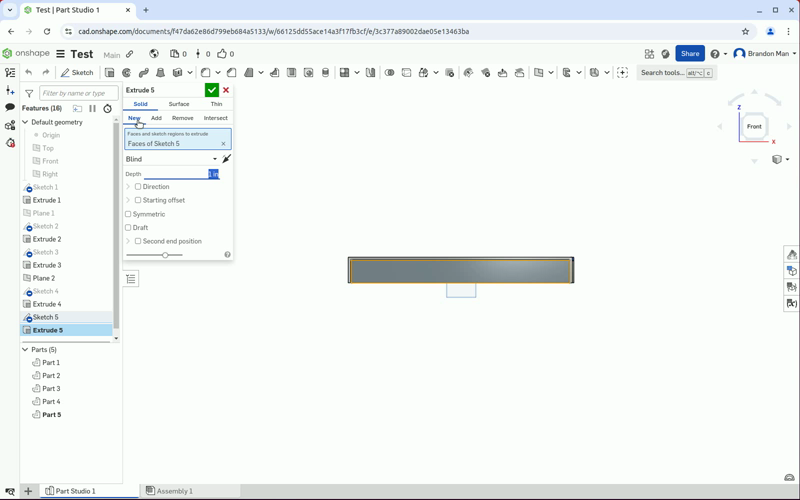
text(0.722)
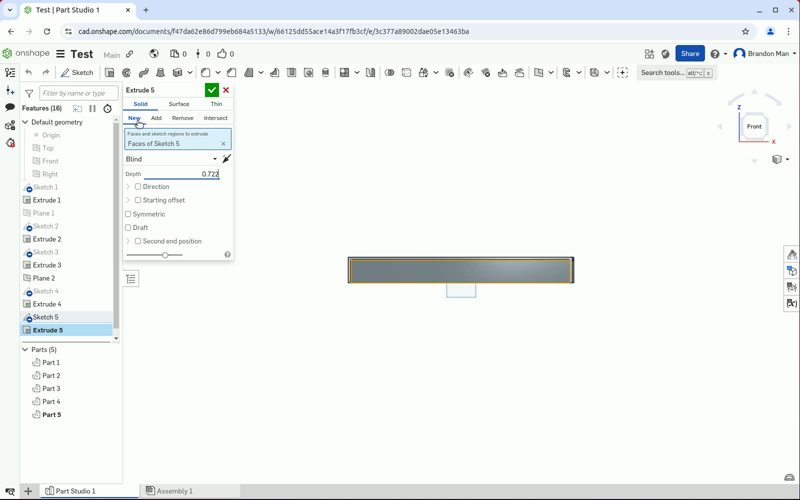
key(enter)
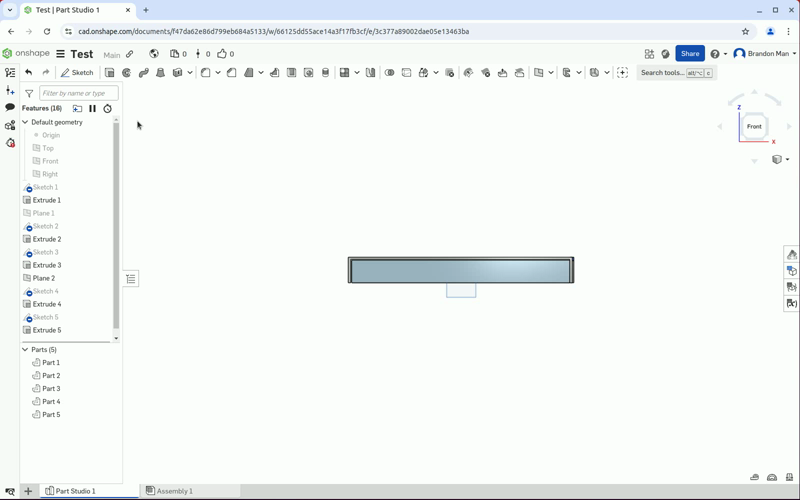
key(shift+h)
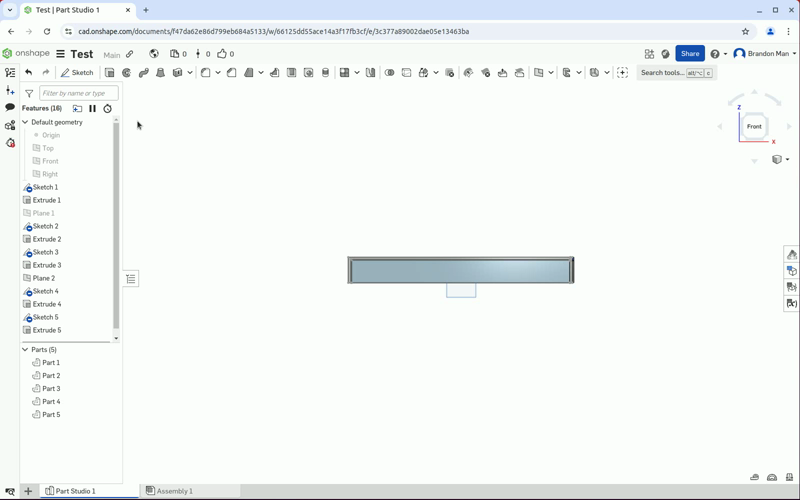
key(shift+h)
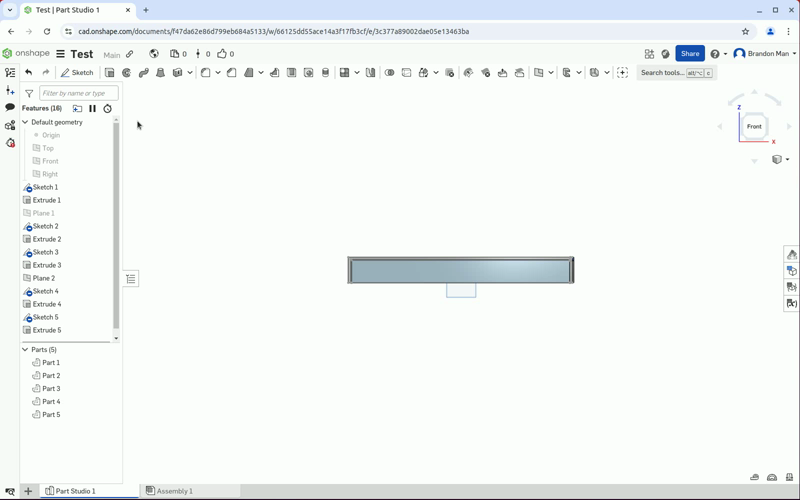
key(shift+7)
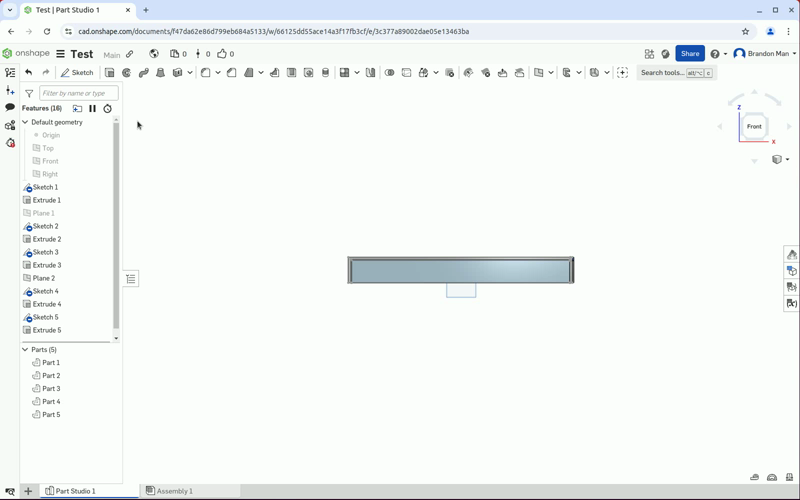
key(left, 2)
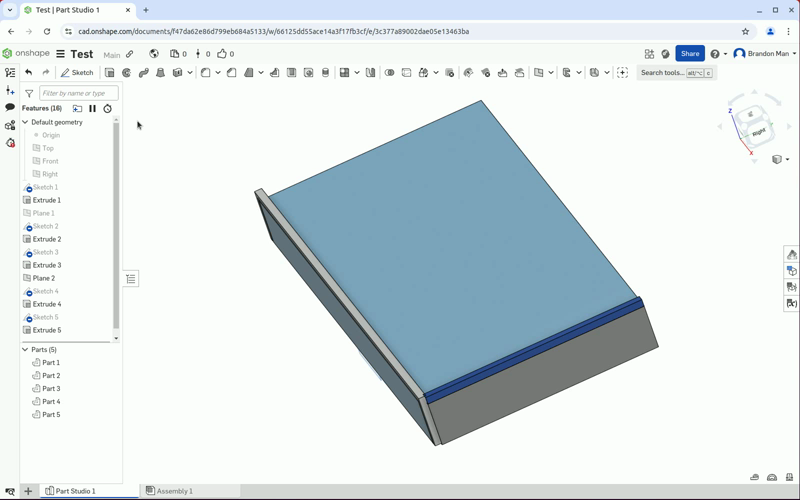
key(down, 2)
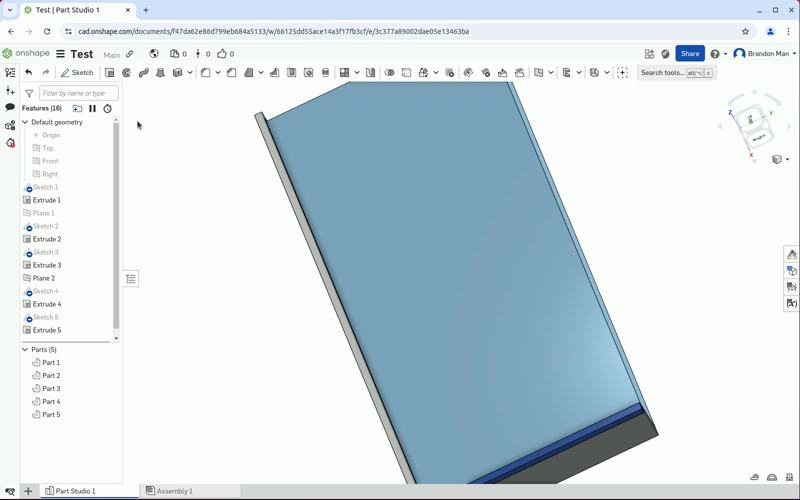
key(up, 2)
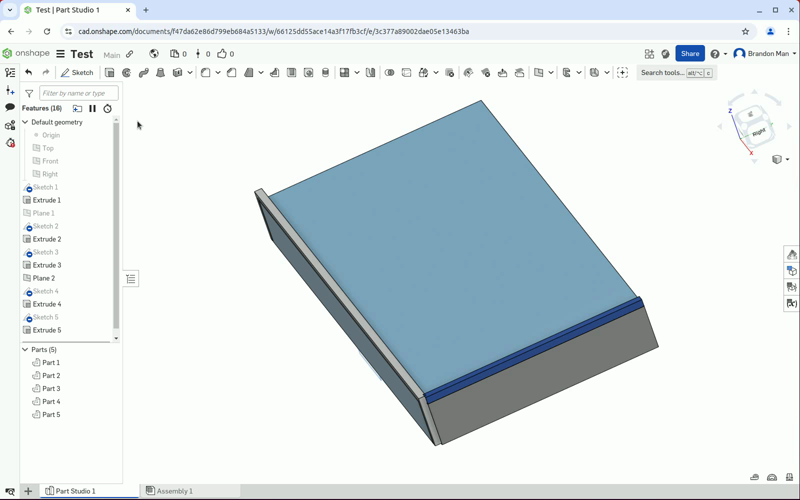
key(right, 2)
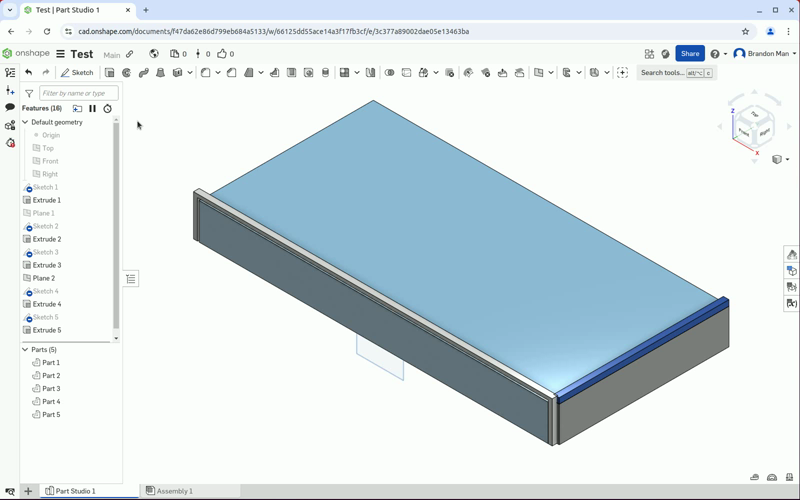
mouse_move(69, 189)
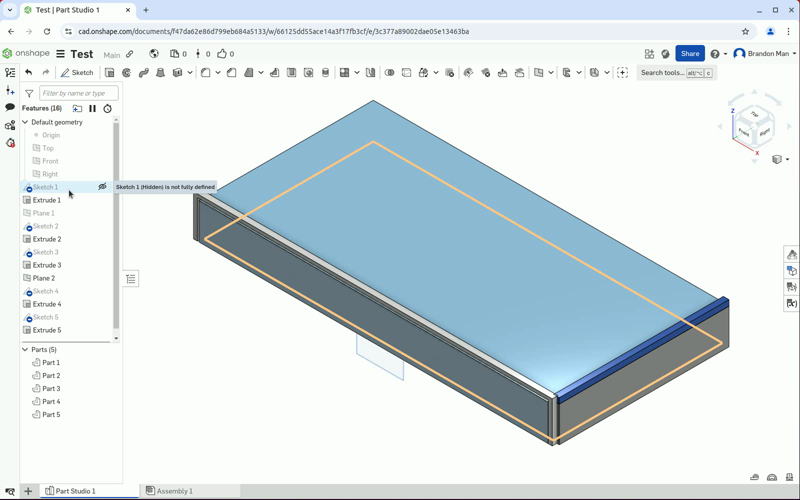
click(69, 189)